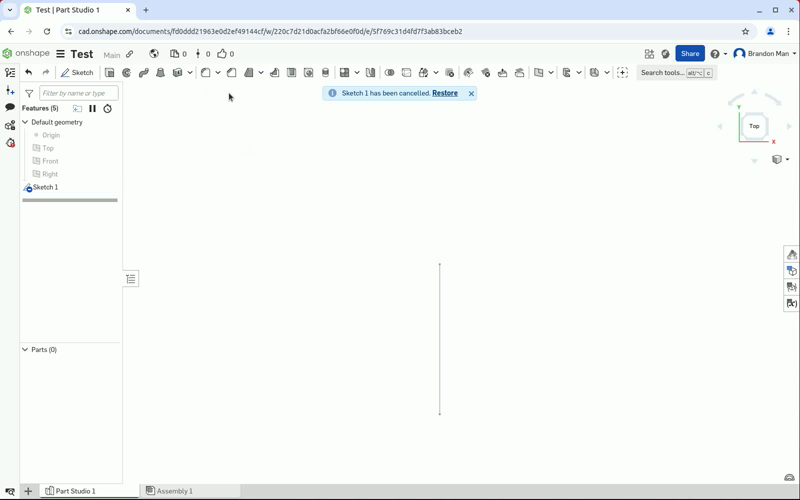
key(shift+h)
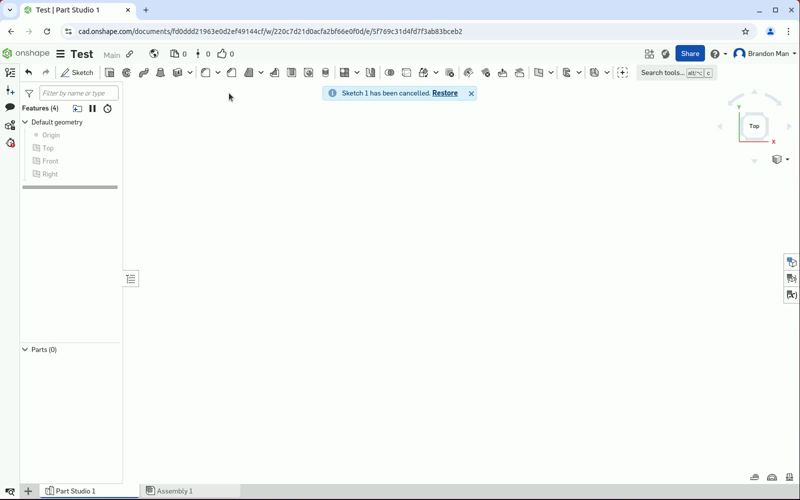
mouse_move(73, 352)
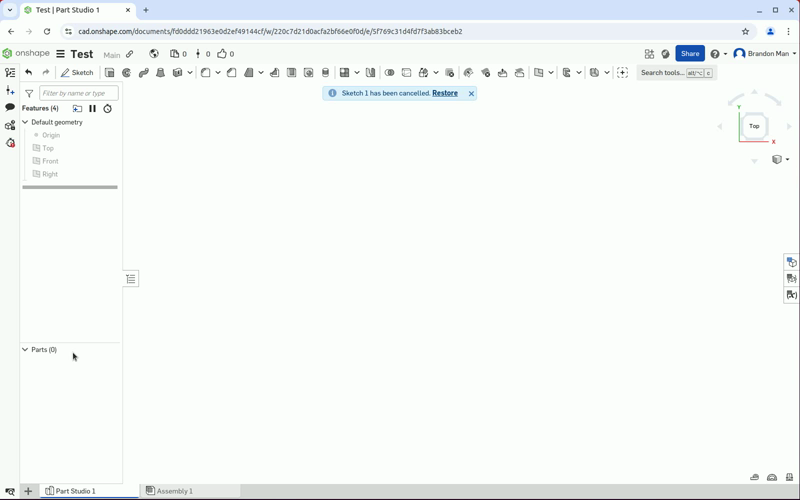
key(y)
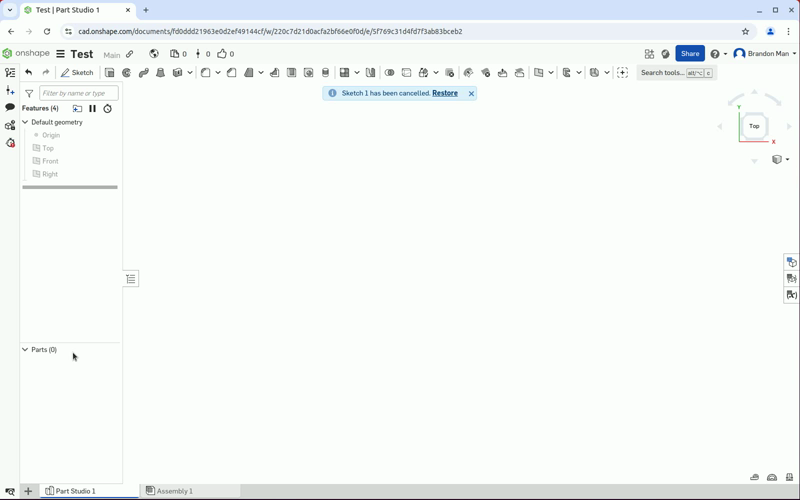
key(shift+p)
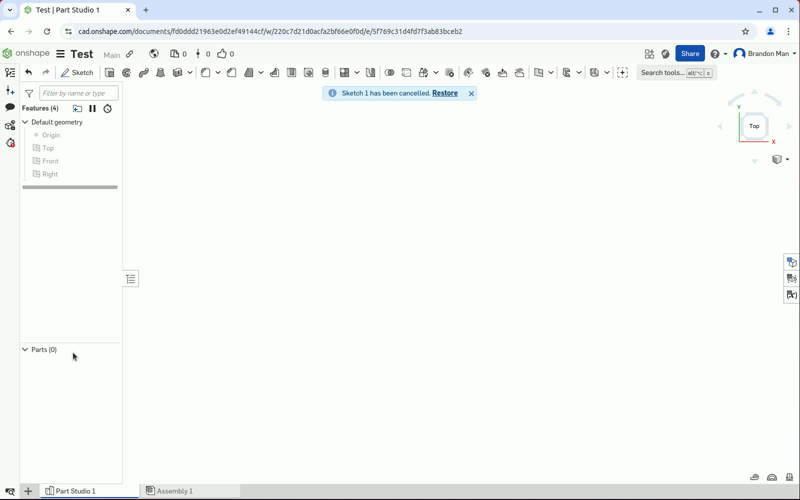
key(space)
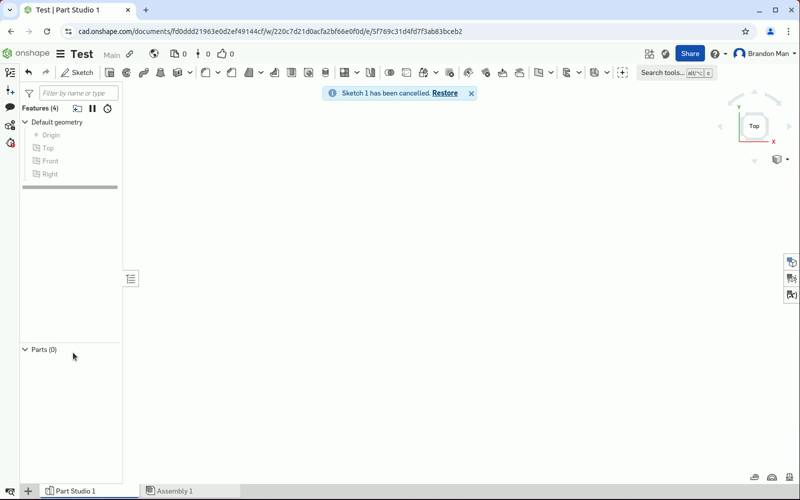
key_down(shift)
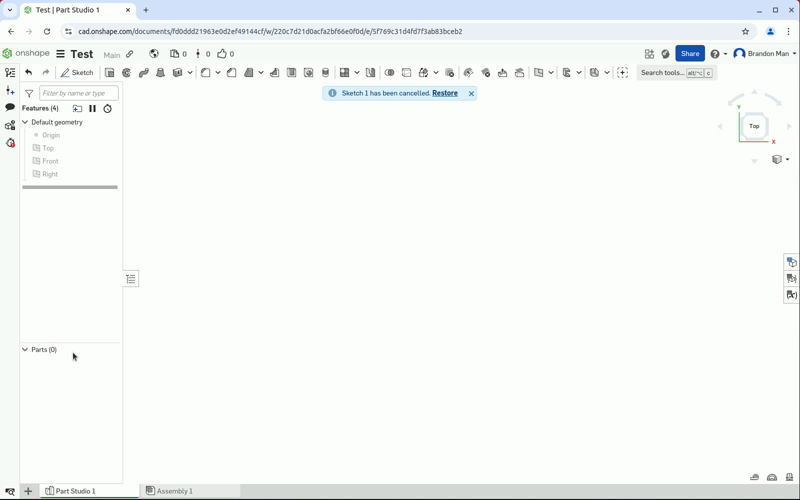
key(up)
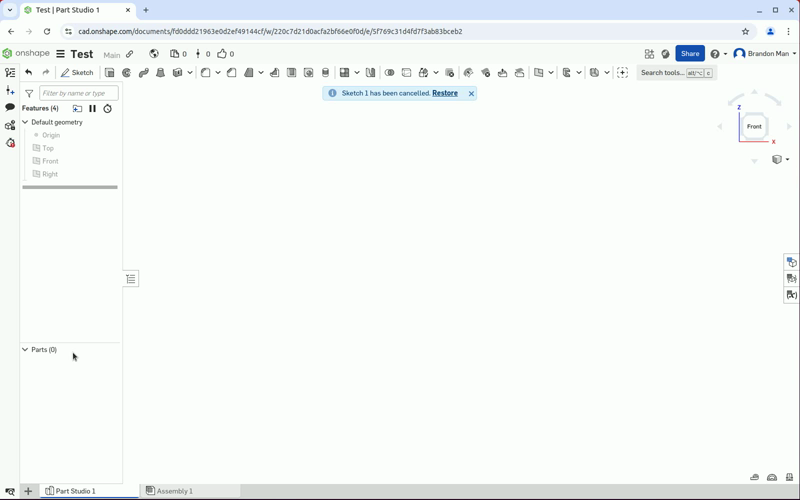
key_up(shift)
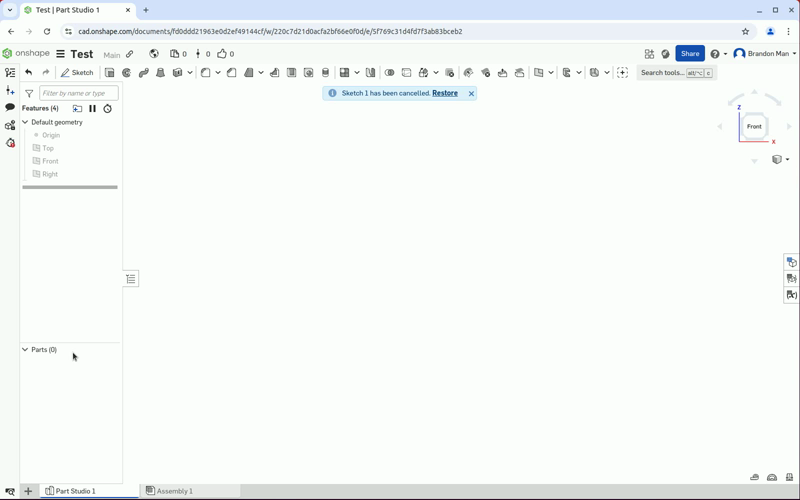
mouse_move(73, 352)
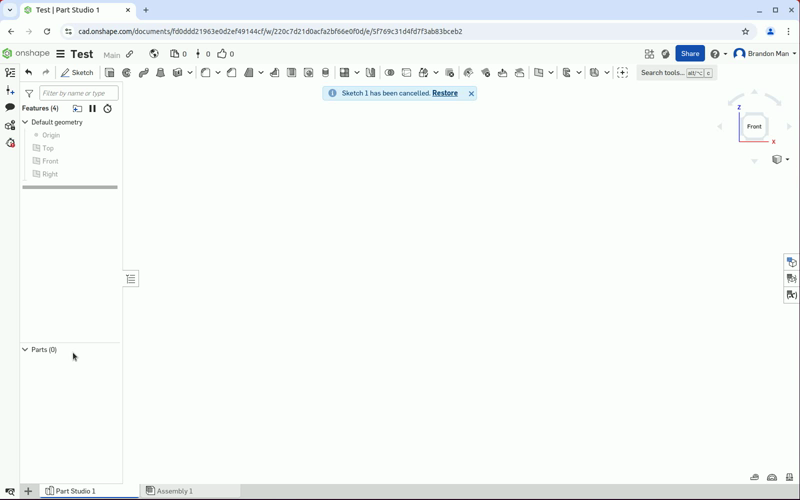
key(shift+y)
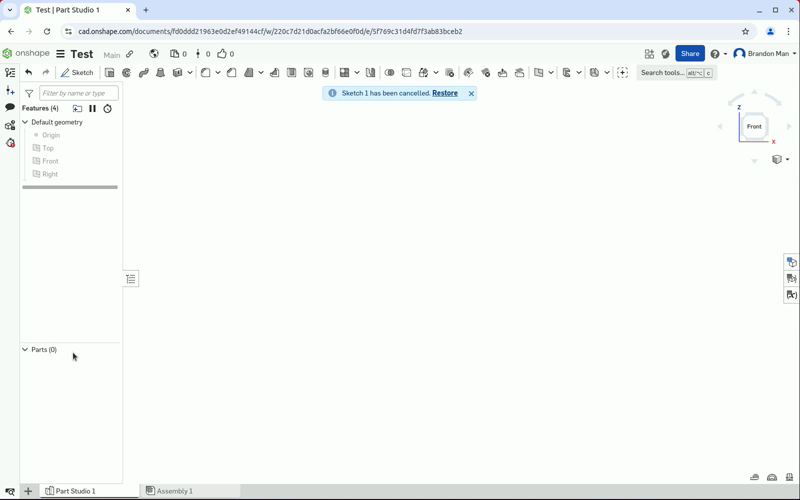
key(shift+s)
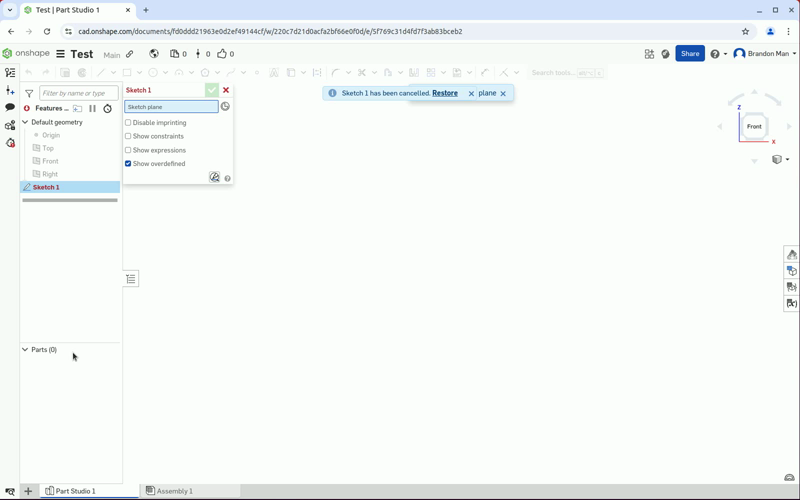
mouse_move(73, 163)
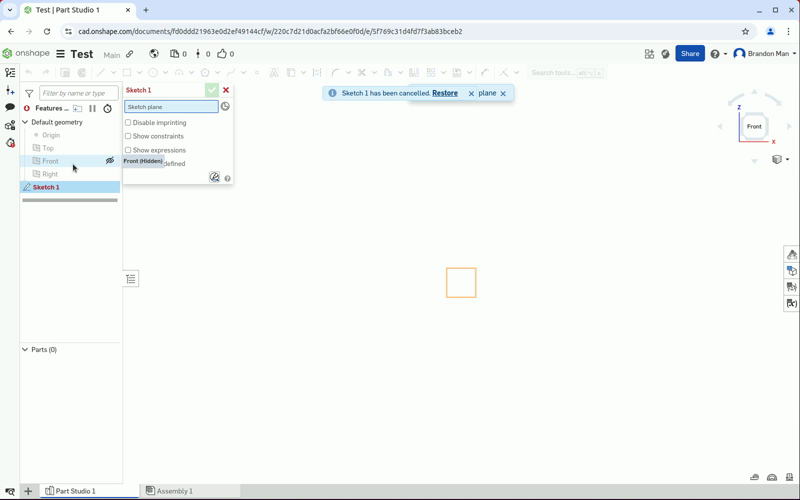
click(73, 163)
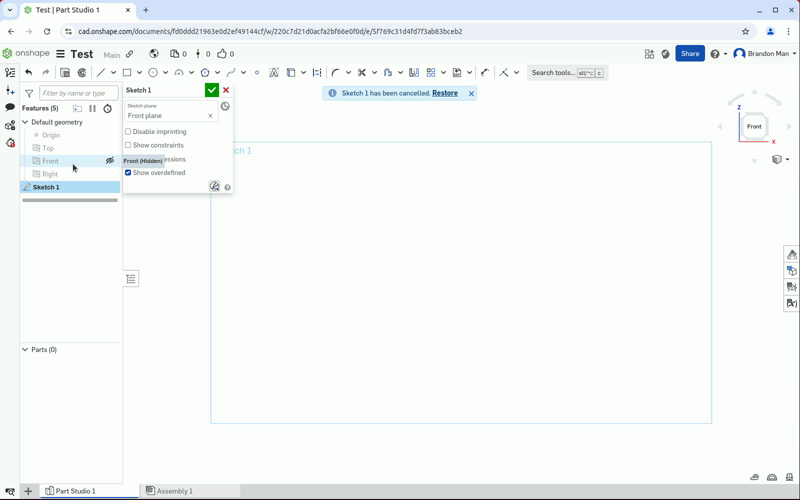
mouse_move(73, 352)
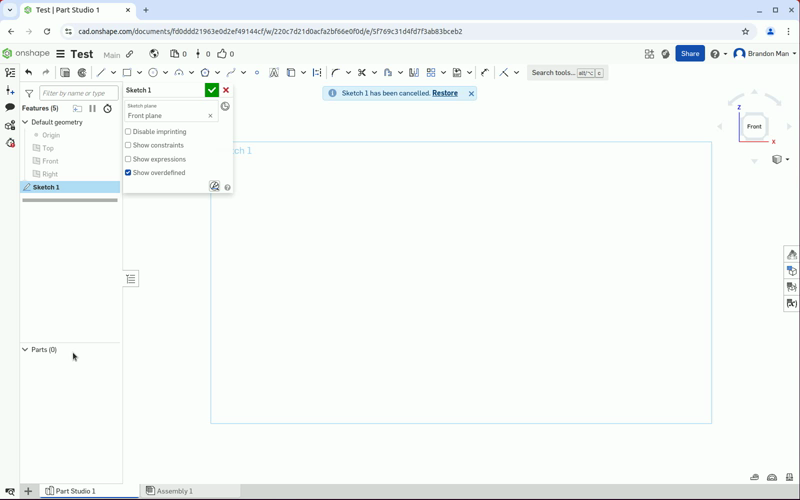
key(y)
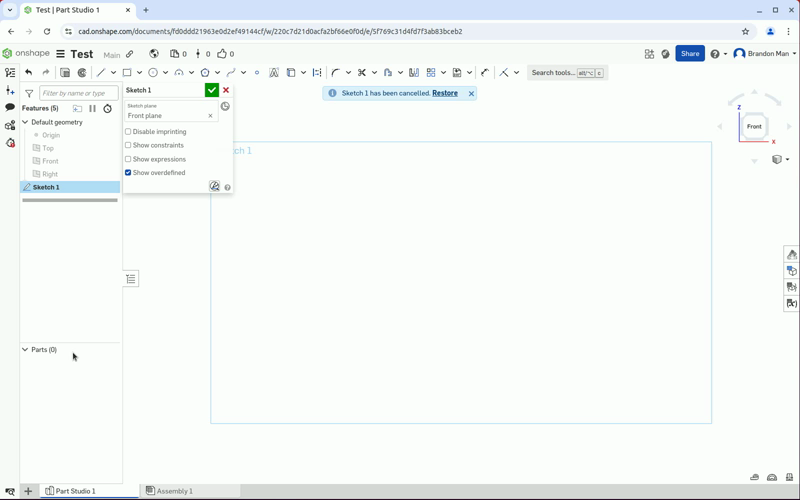
key(l)
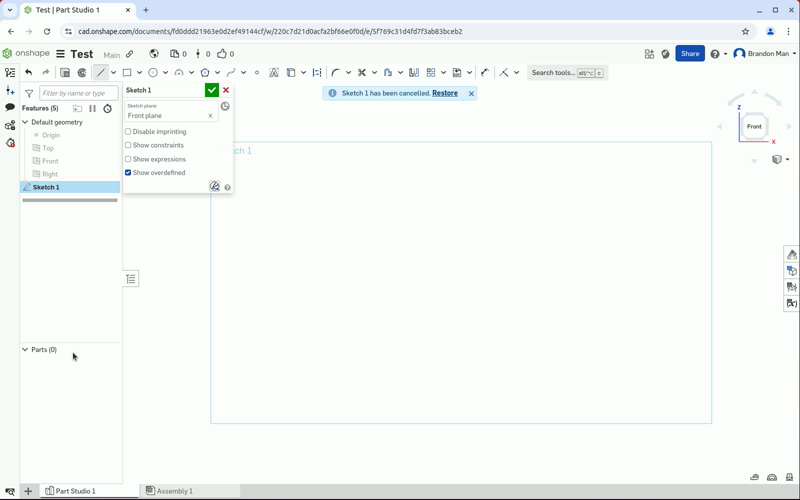
key_down(shift)
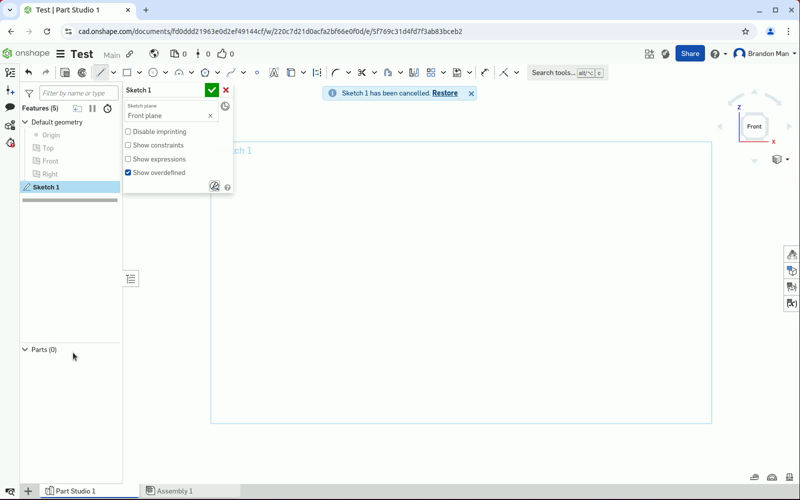
mouse_move(359, 348)
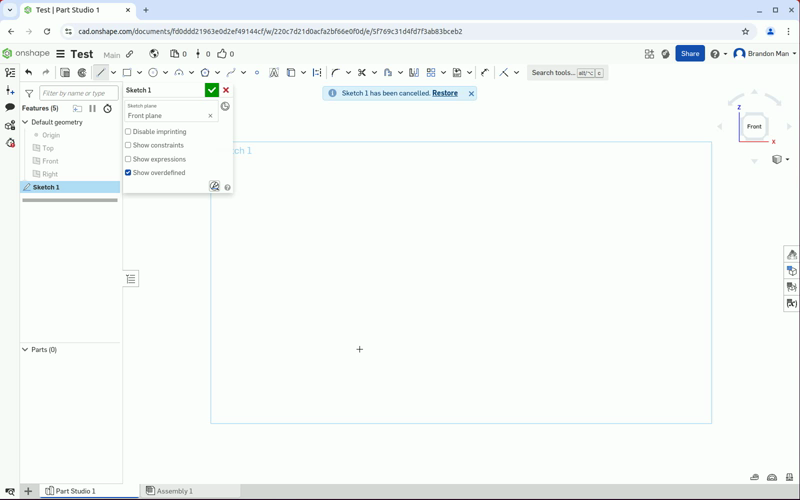
click(359, 348)
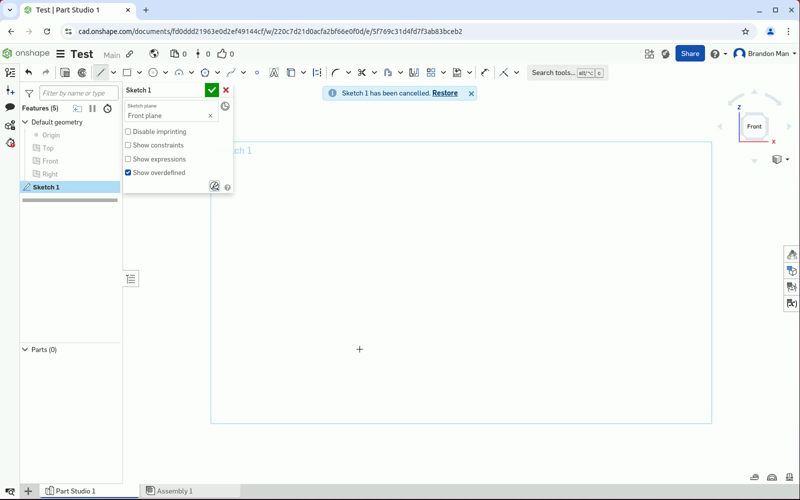
key_up(shift)
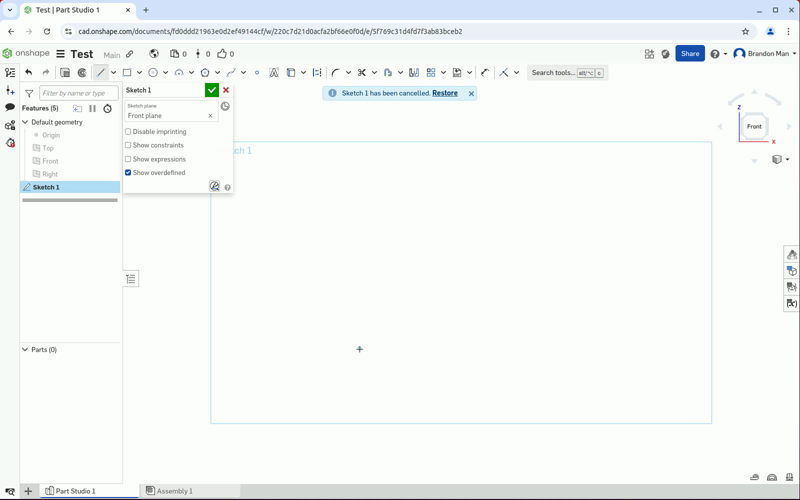
key_down(shift)
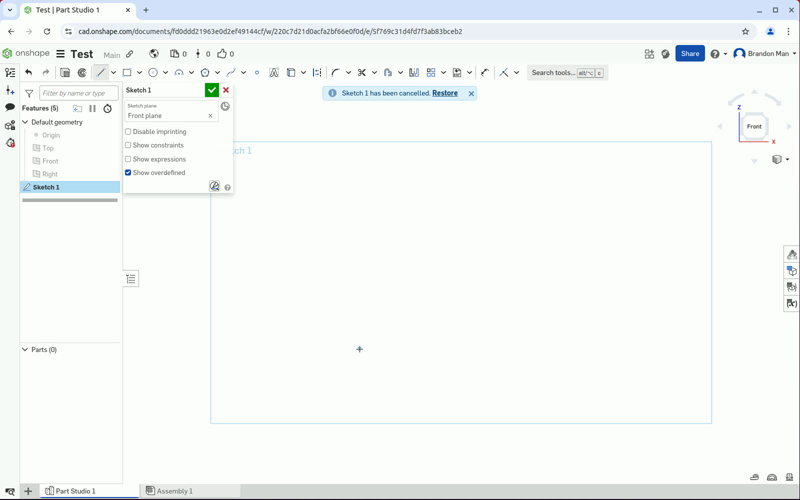
mouse_move(572, 348)
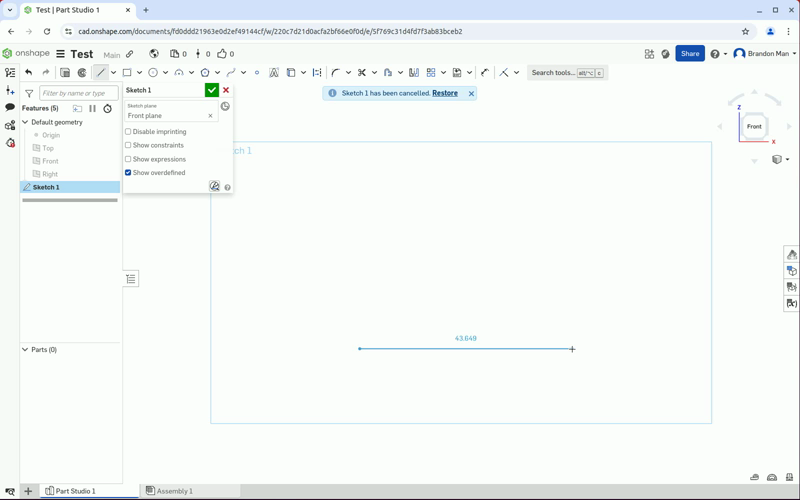
click(572, 348)
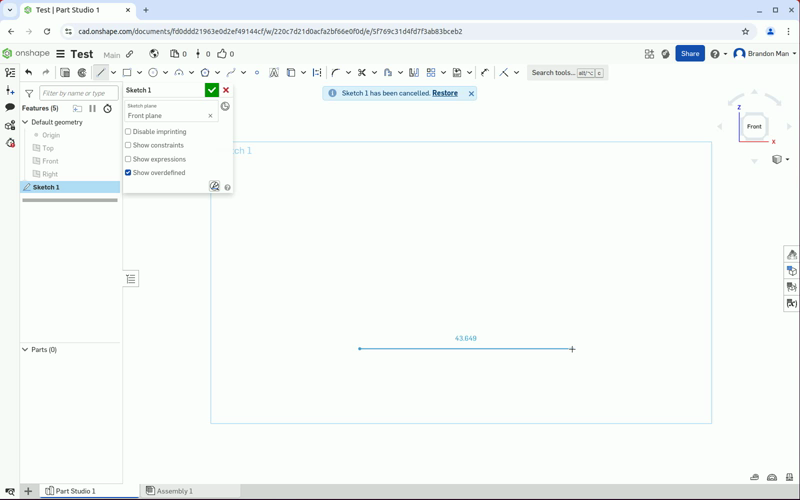
key_up(shift)
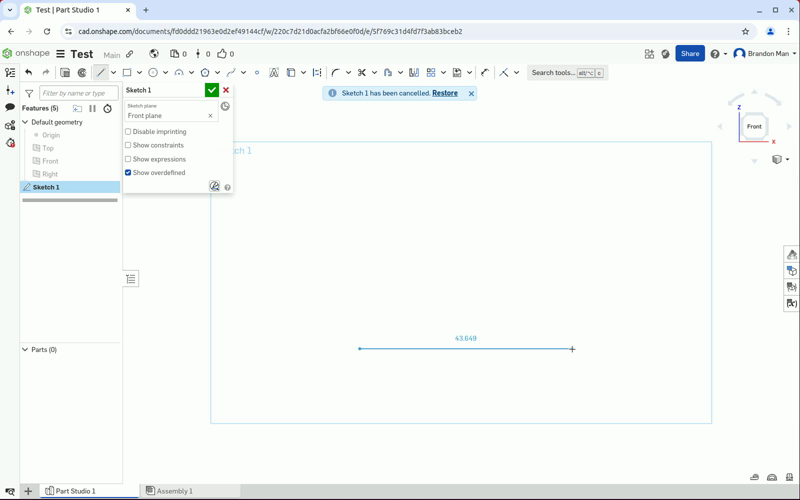
key_down(shift)
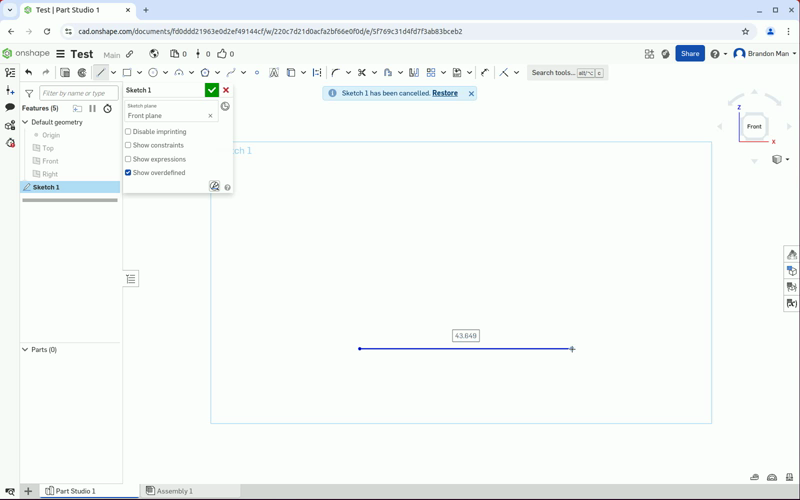
mouse_move(572, 212)
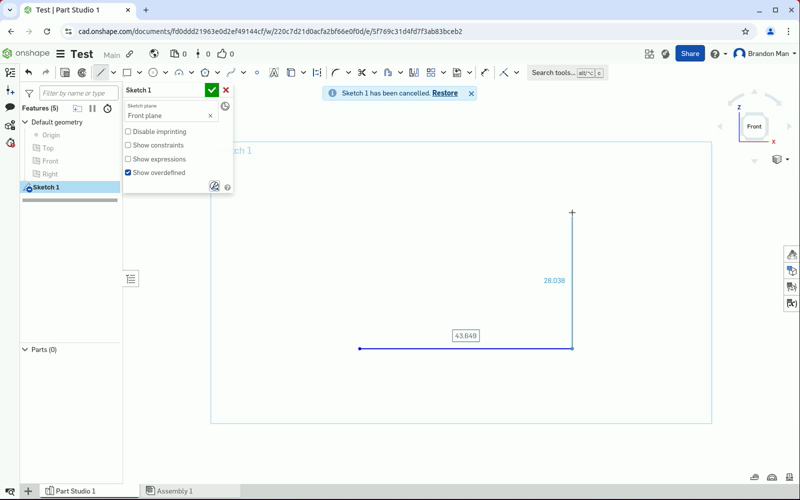
click(572, 212)
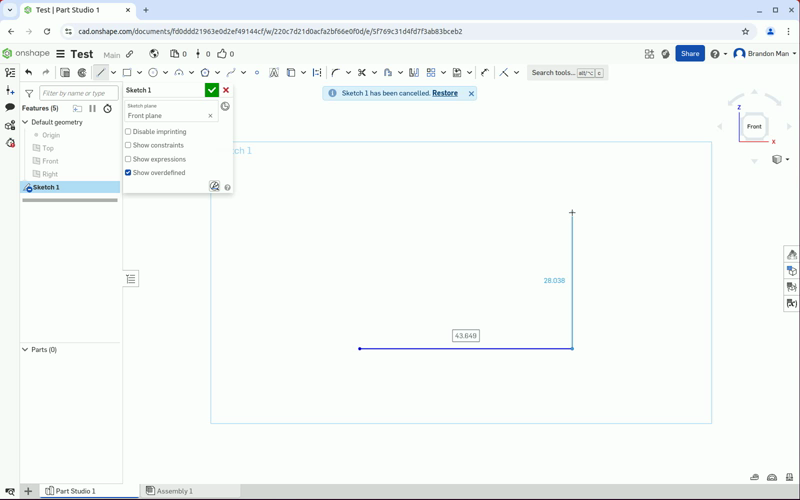
key_up(shift)
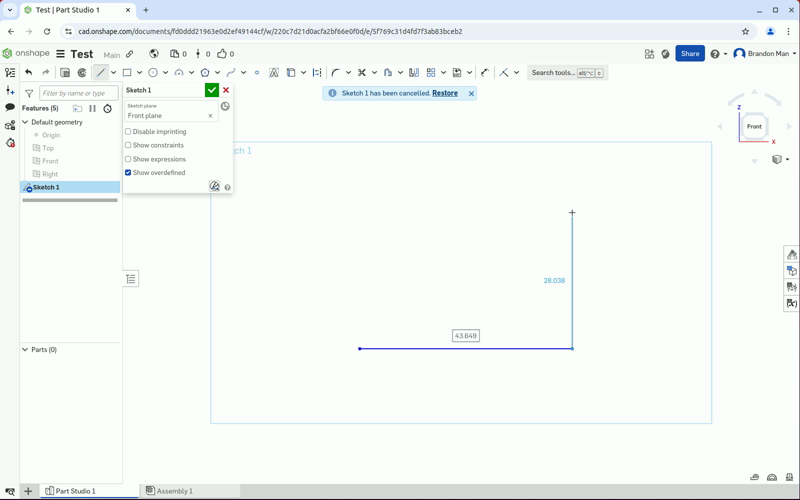
key(esc)
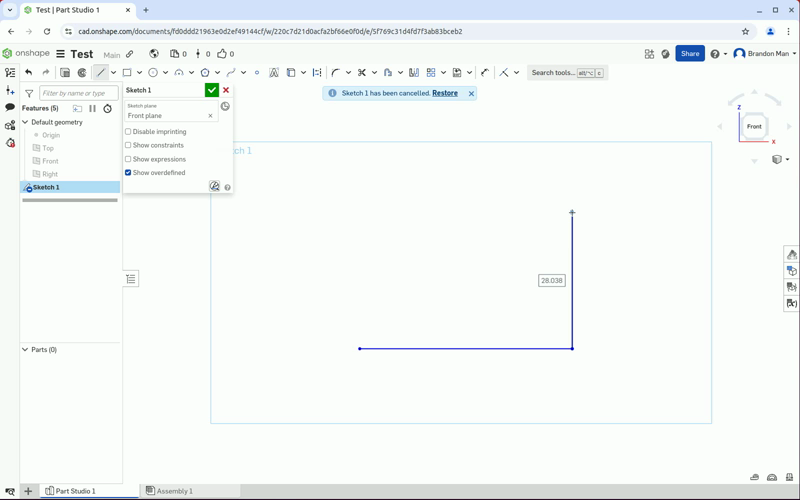
key(a)
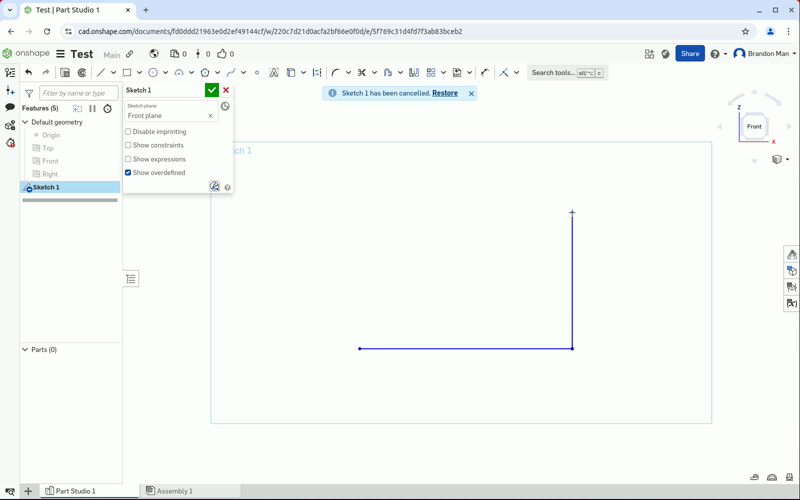
mouse_move(572, 212)
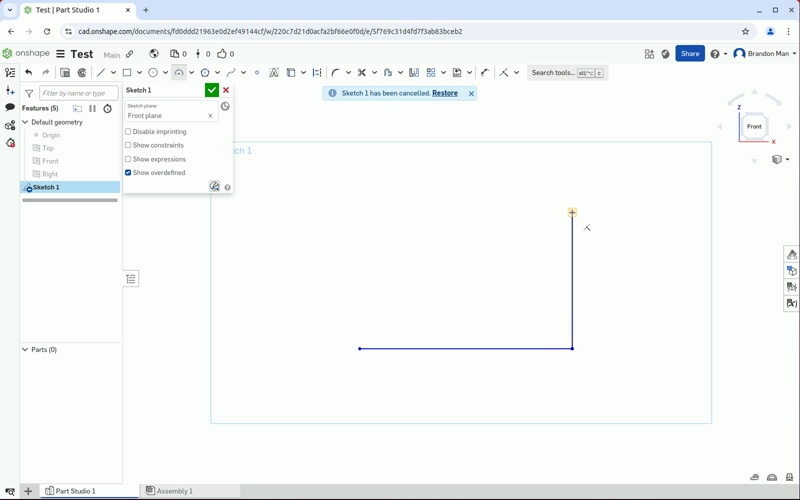
click(572, 212)
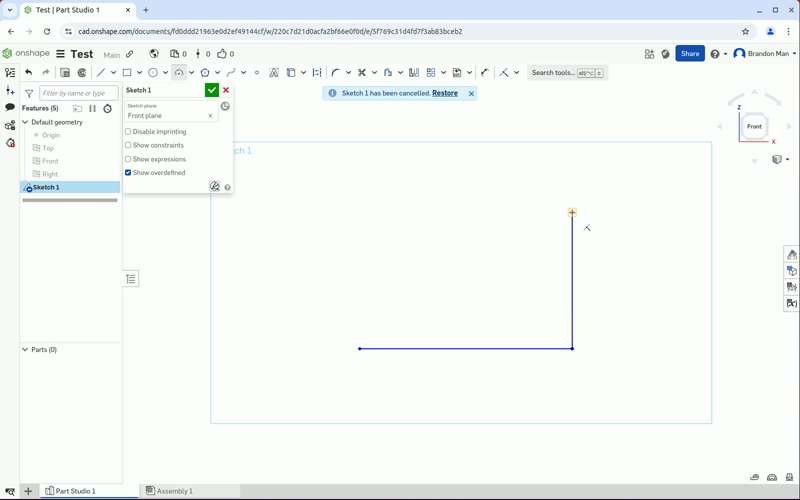
key_down(shift)
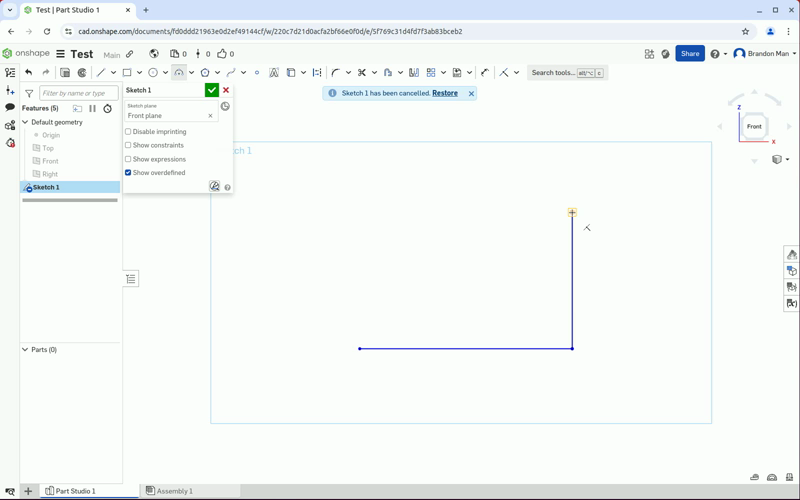
mouse_move(558, 198)
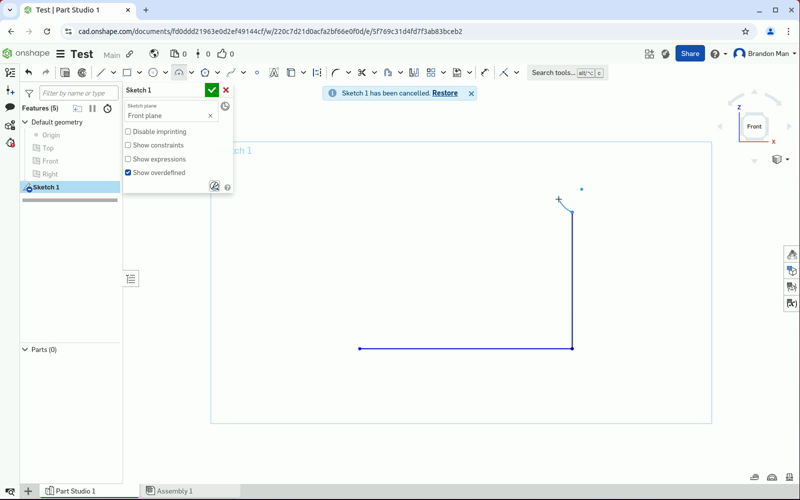
click(558, 198)
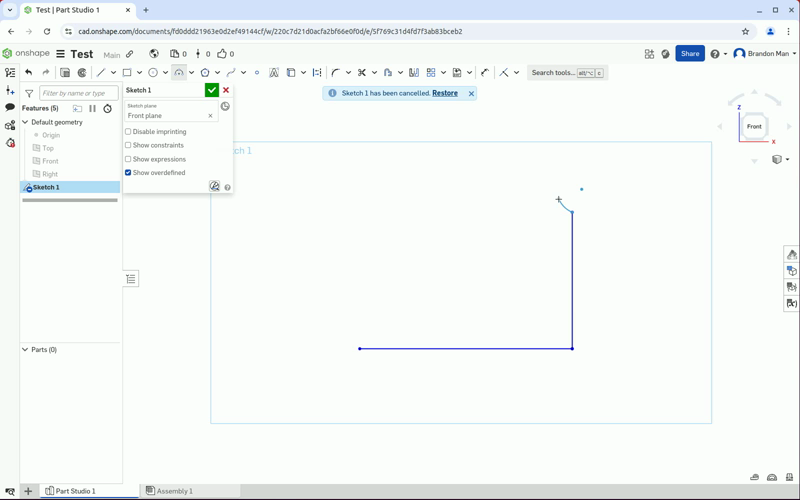
mouse_move(568, 202)
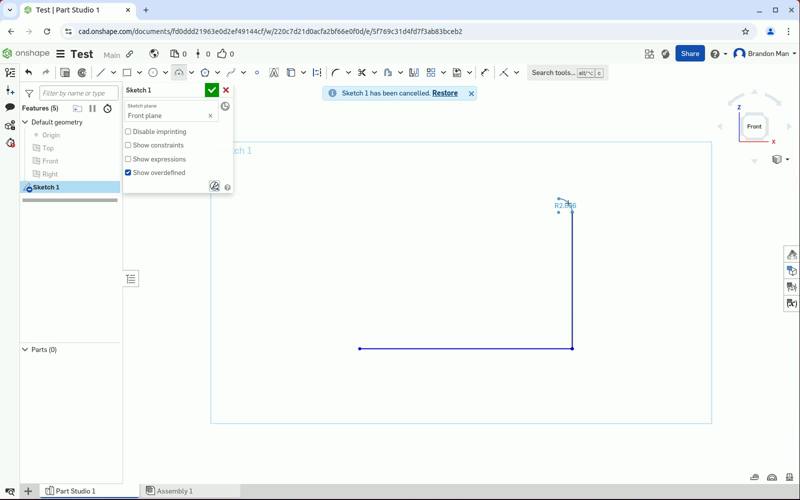
click(568, 202)
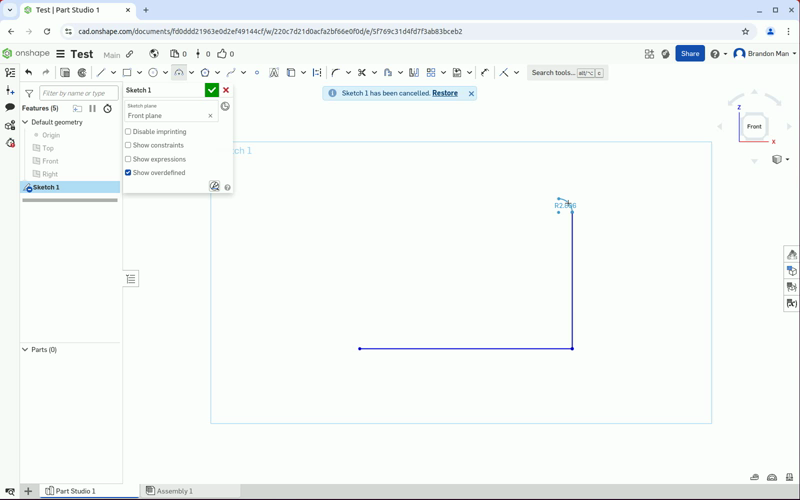
key_up(shift)
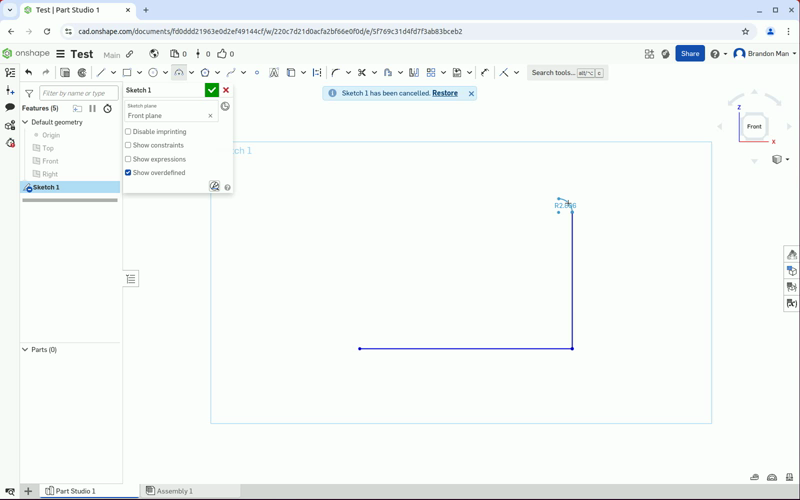
key(esc)
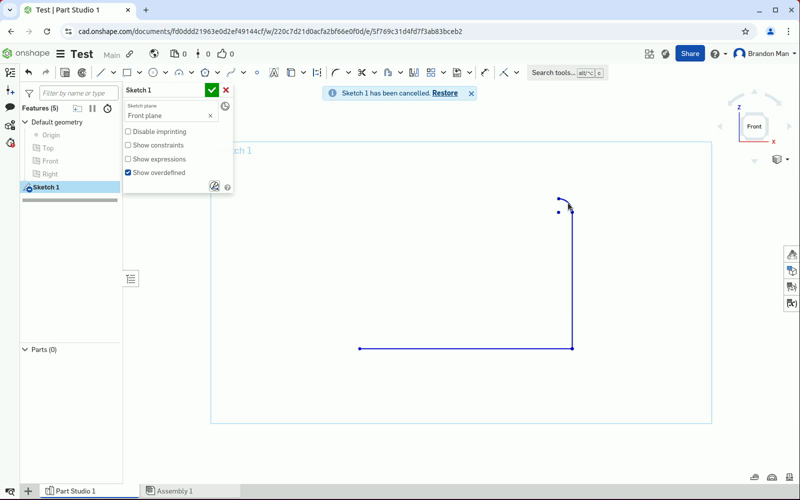
key(l)
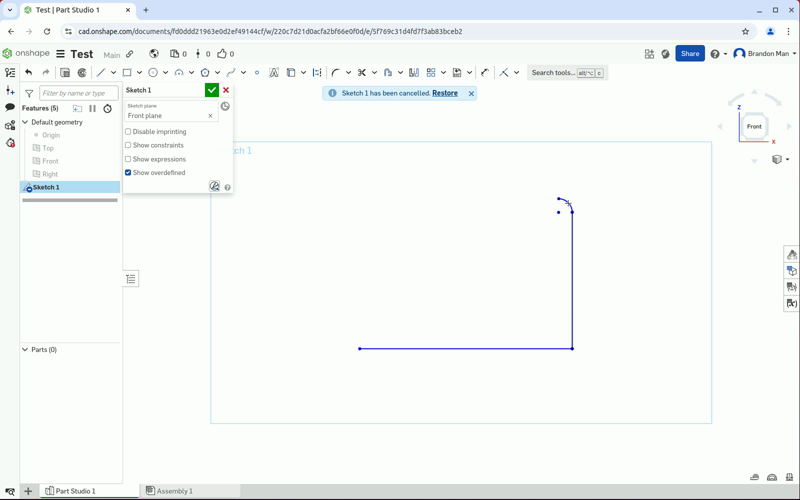
mouse_move(558, 198)
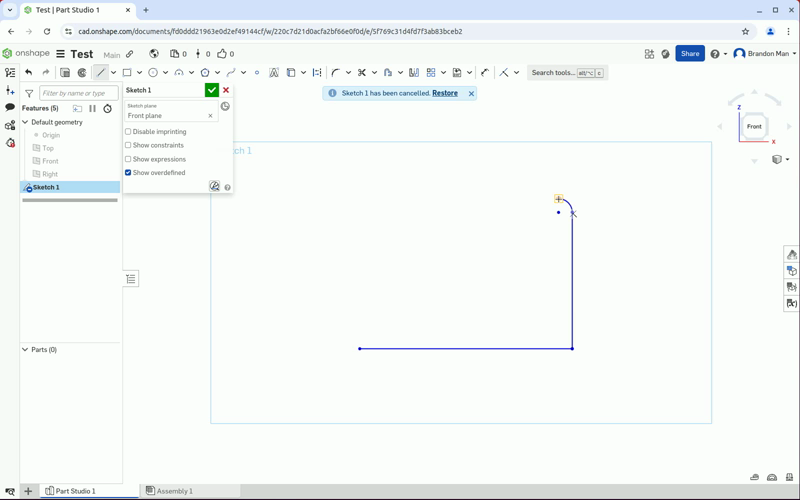
click(558, 198)
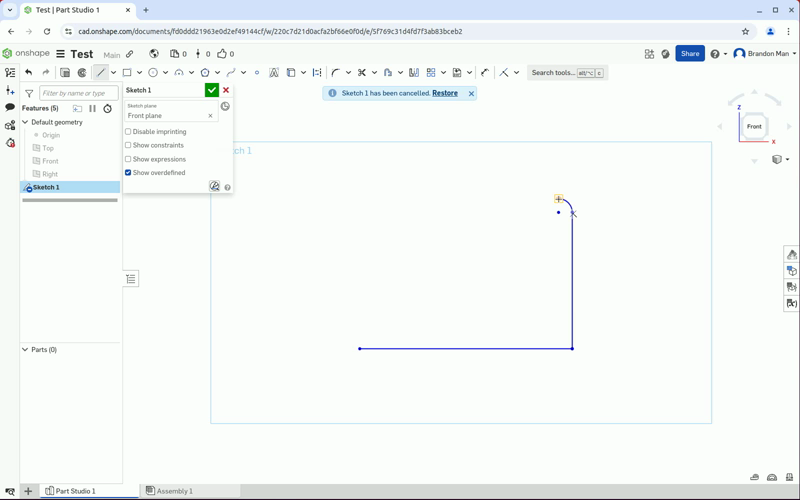
key_down(shift)
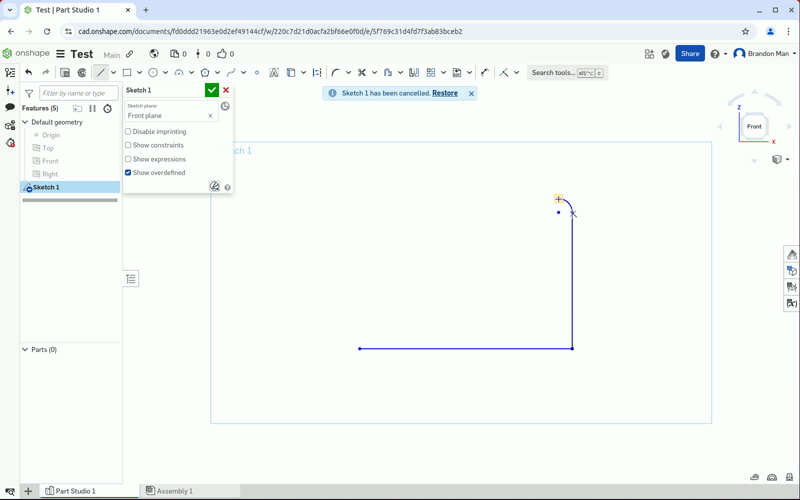
mouse_move(373, 198)
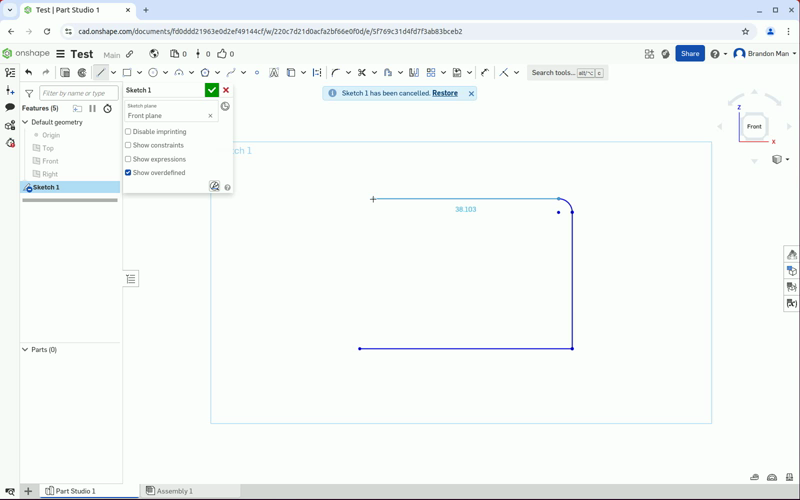
click(373, 198)
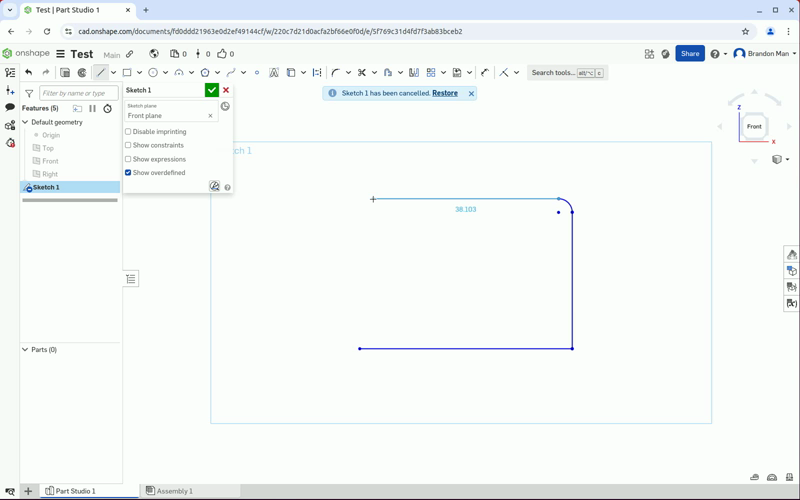
key_up(shift)
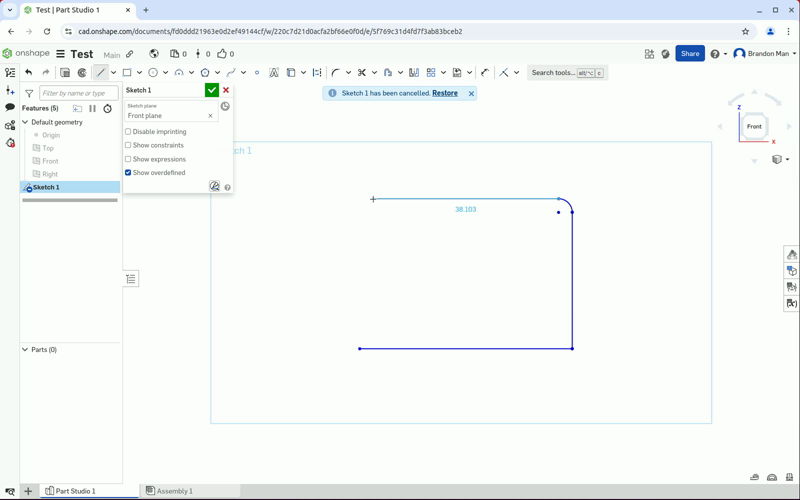
key(esc)
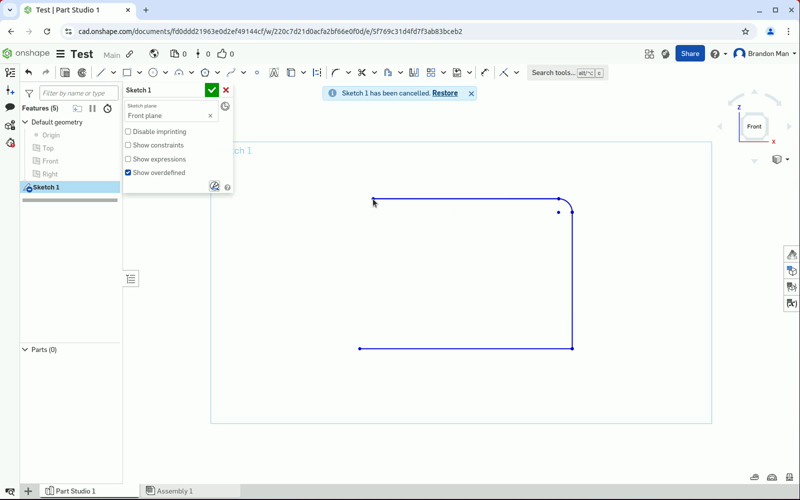
key(a)
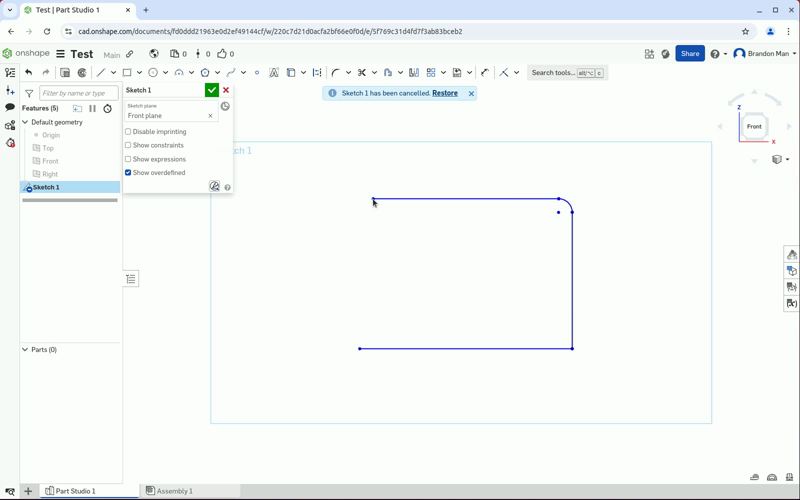
mouse_move(373, 198)
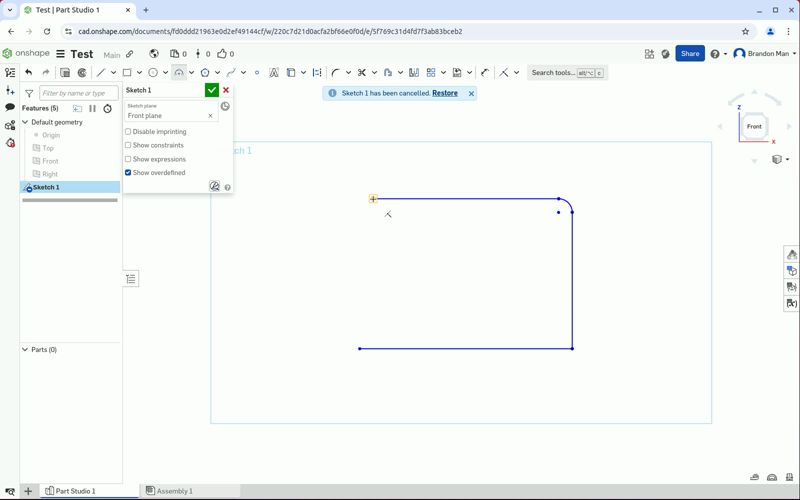
click(373, 198)
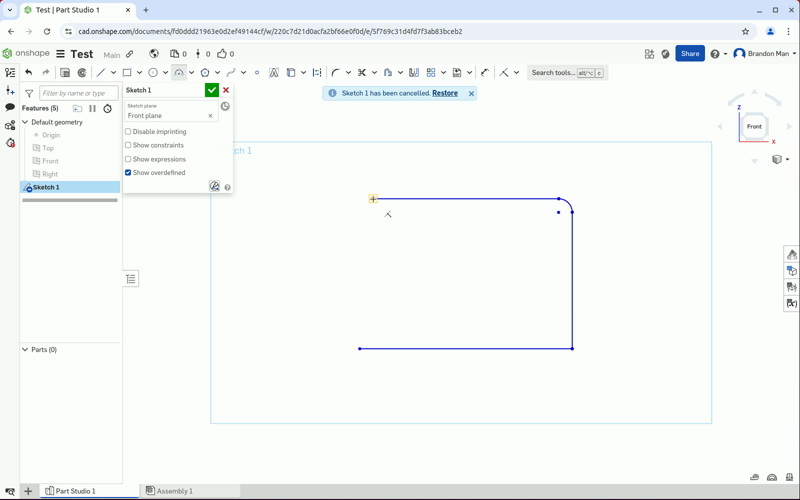
key_down(shift)
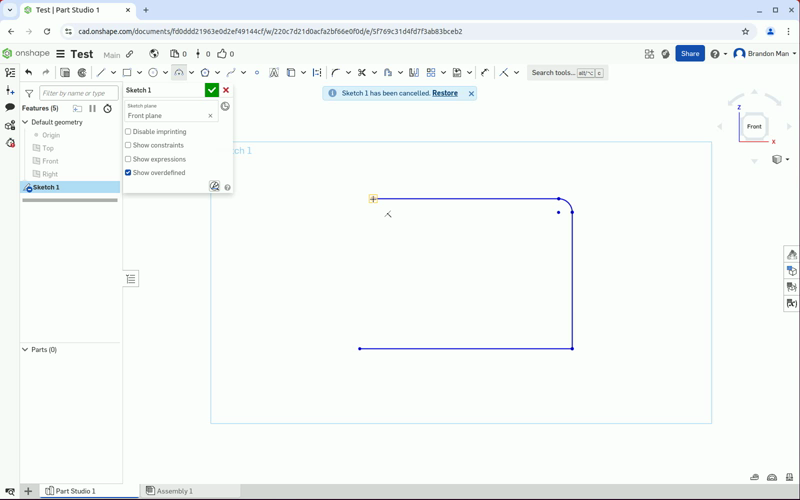
mouse_move(359, 212)
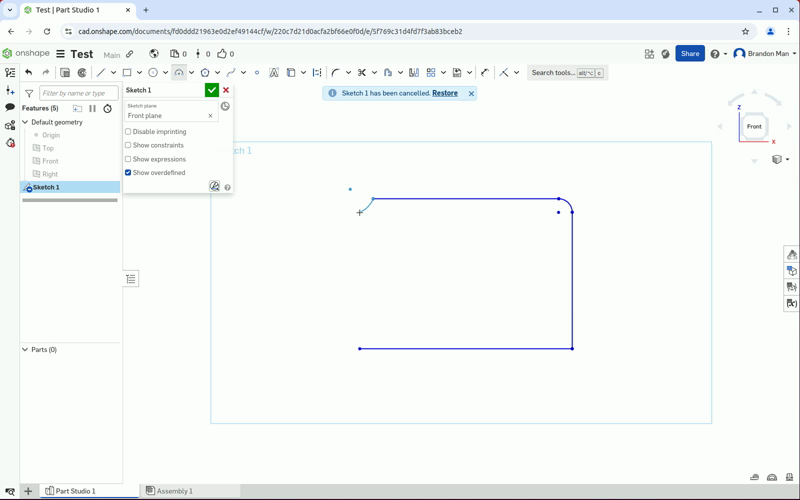
click(359, 212)
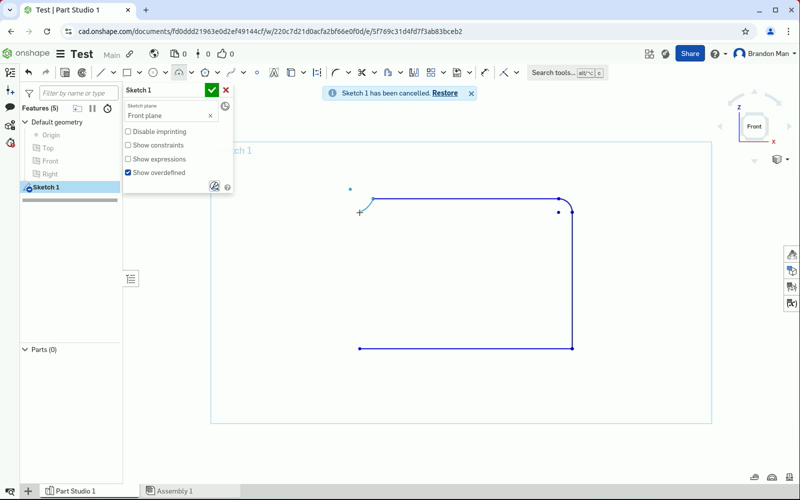
mouse_move(363, 202)
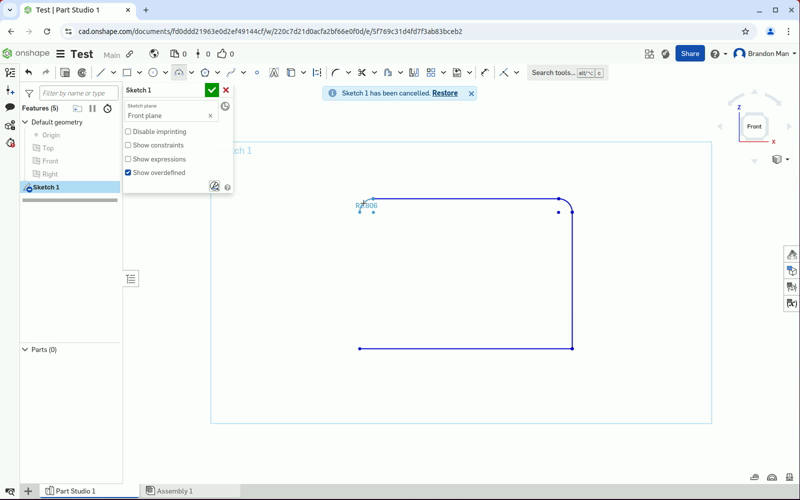
click(363, 202)
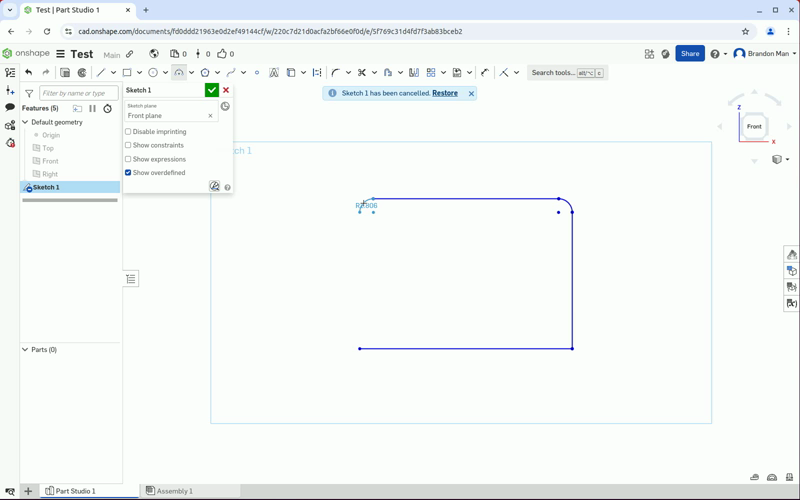
key_up(shift)
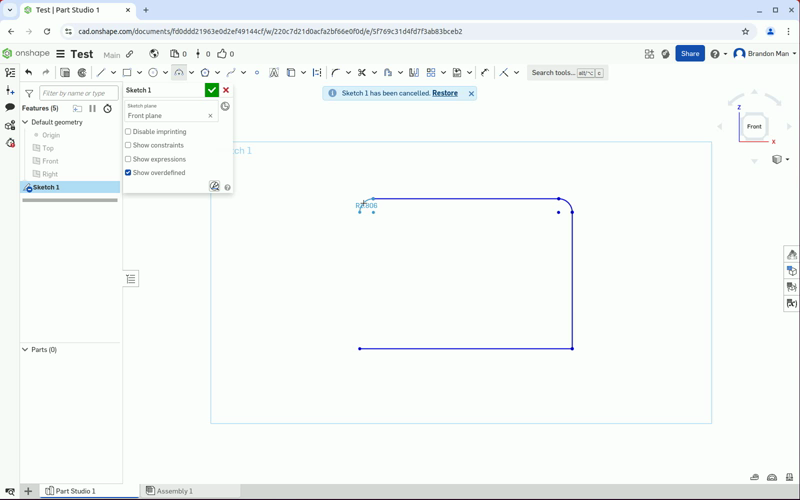
key(esc)
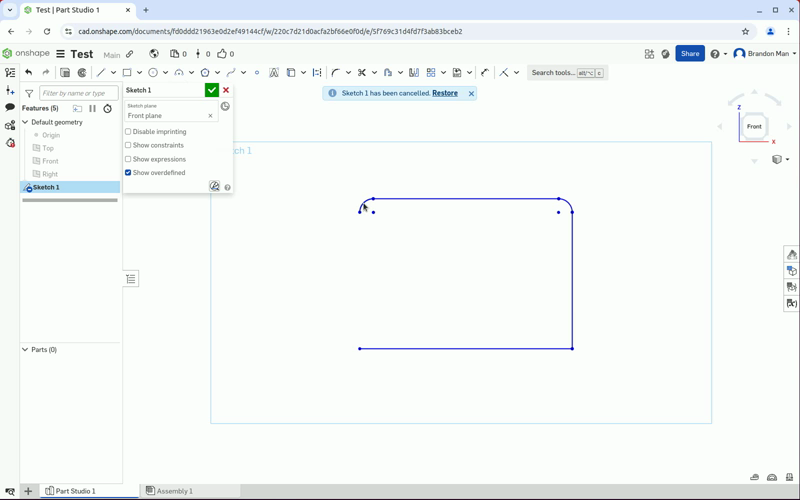
key(l)
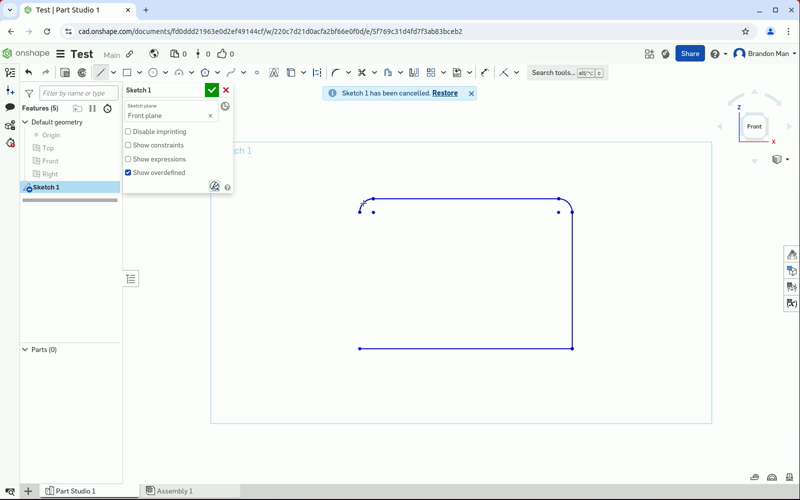
mouse_move(359, 212)
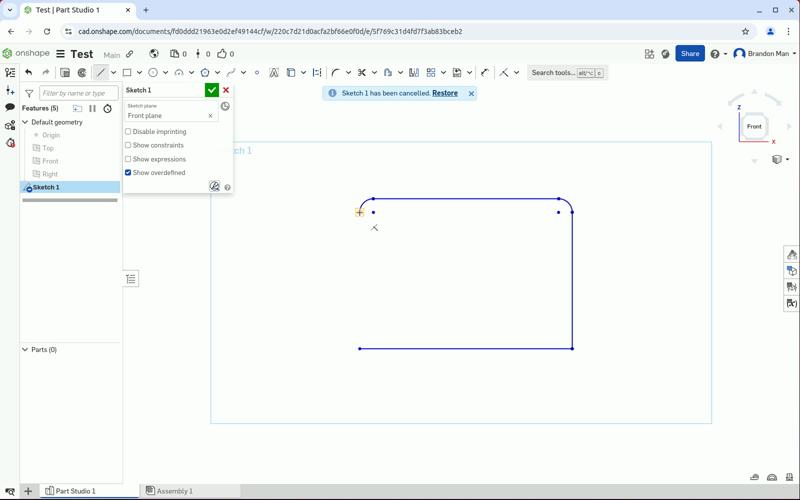
click(359, 212)
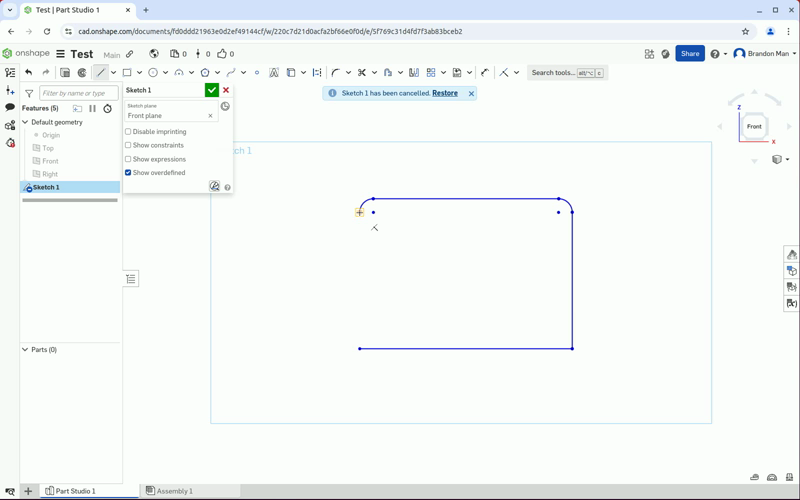
key_down(shift)
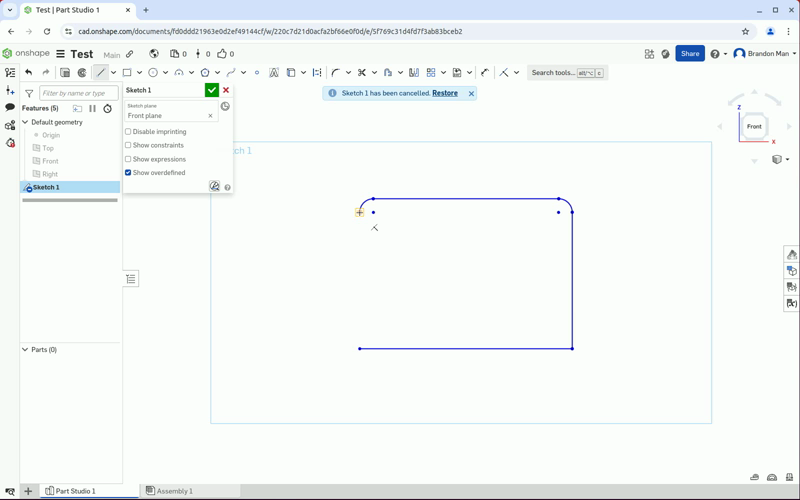
mouse_move(359, 348)
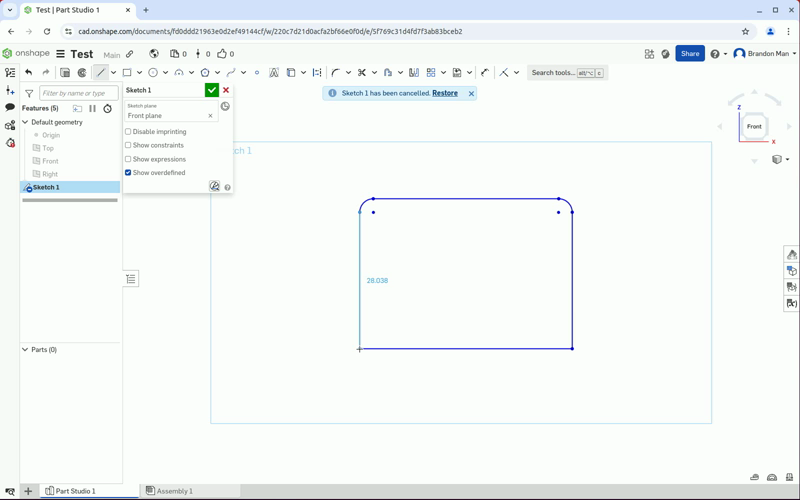
key_up(shift)
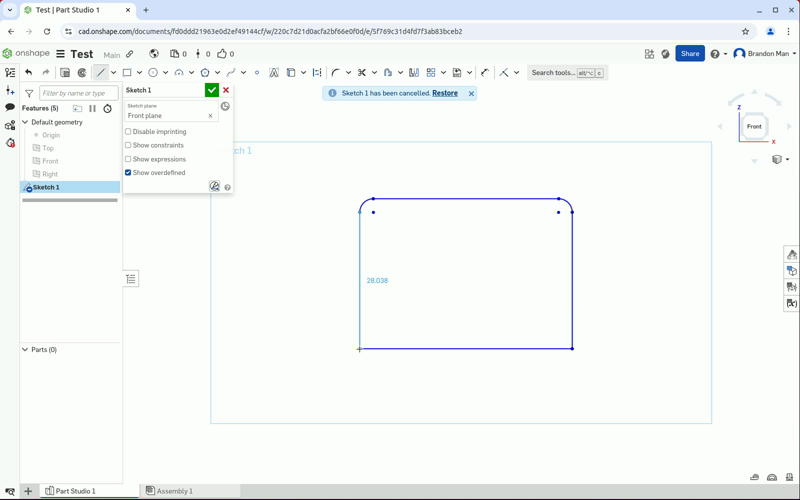
click(359, 348)
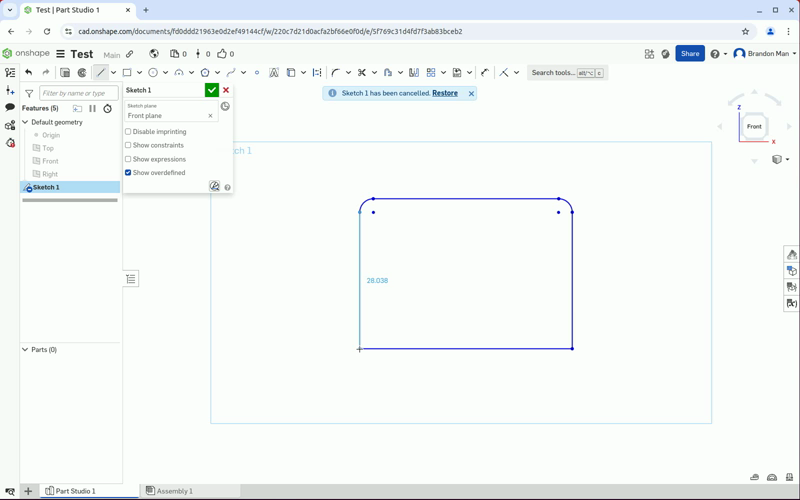
key(esc)
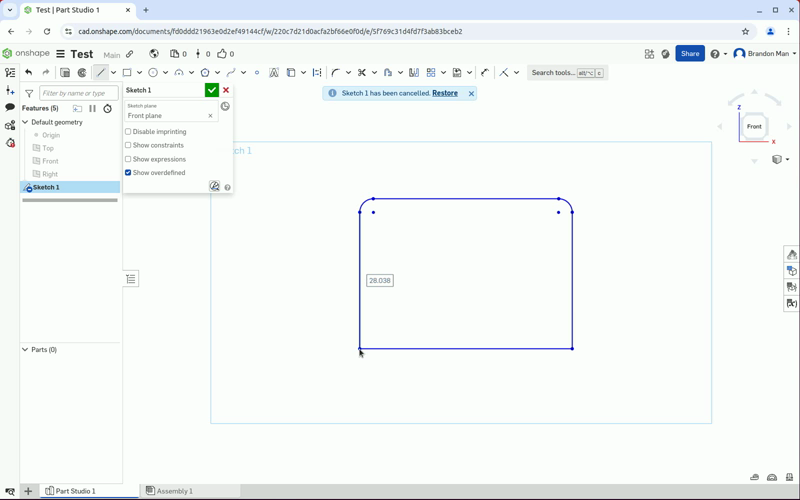
mouse_move(417, 267)
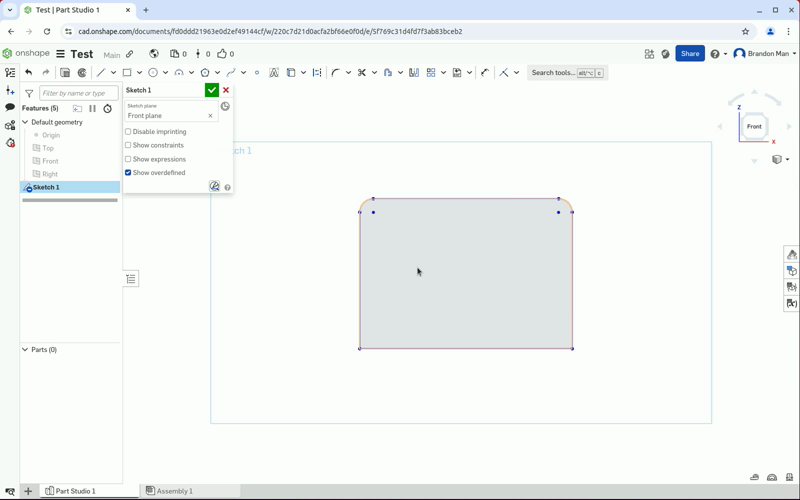
click(417, 267)
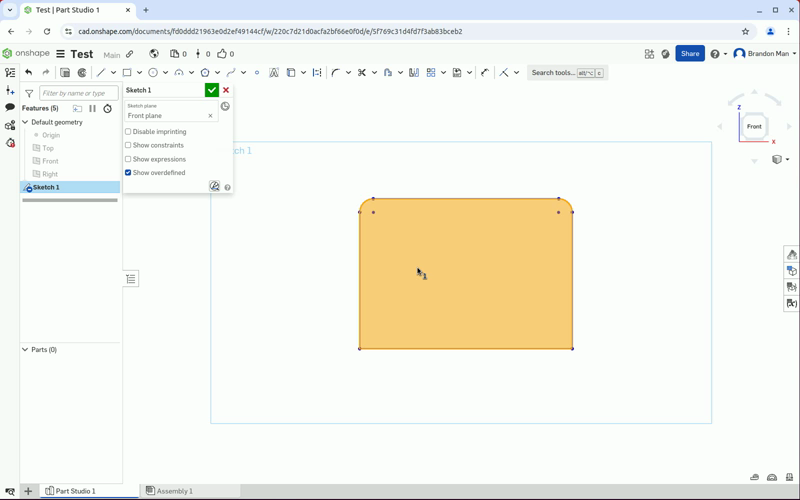
mouse_move(73, 352)
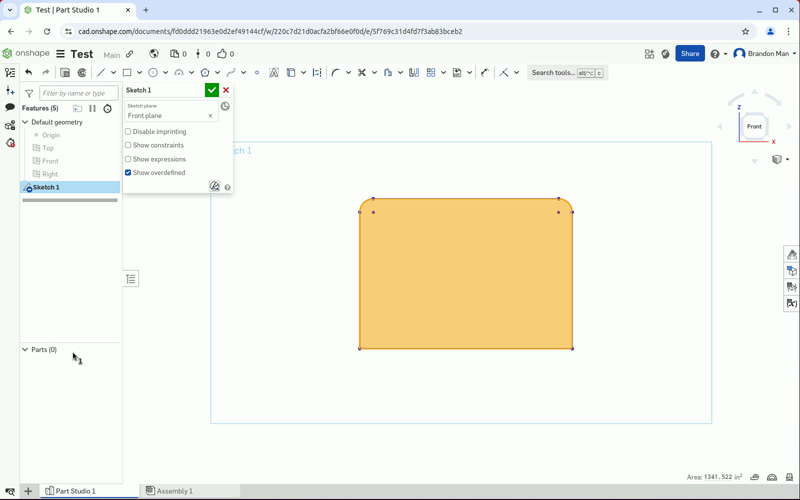
key(shift+y)
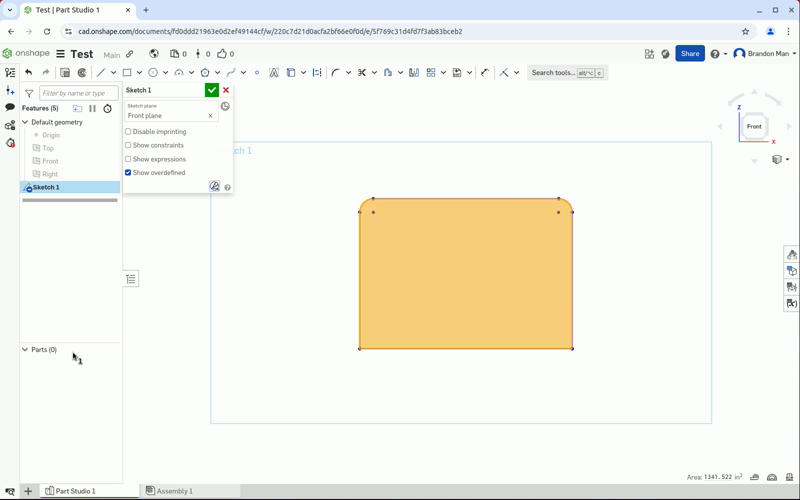
key(shift+e)
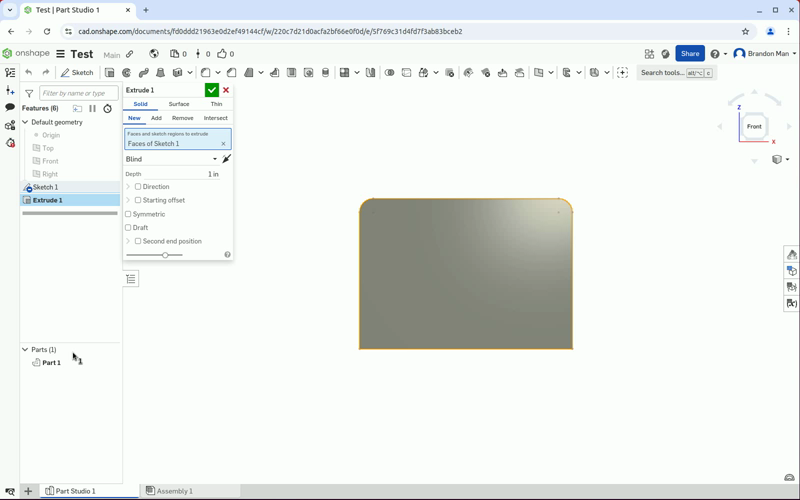
mouse_move(143, 106)
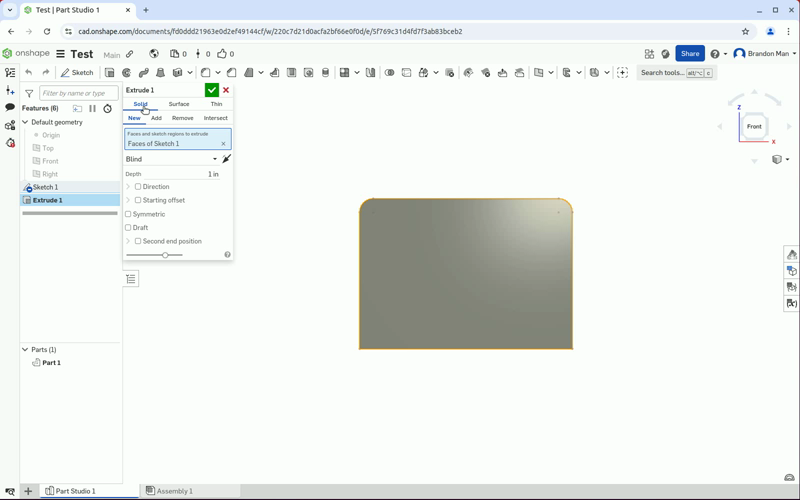
click(143, 106)
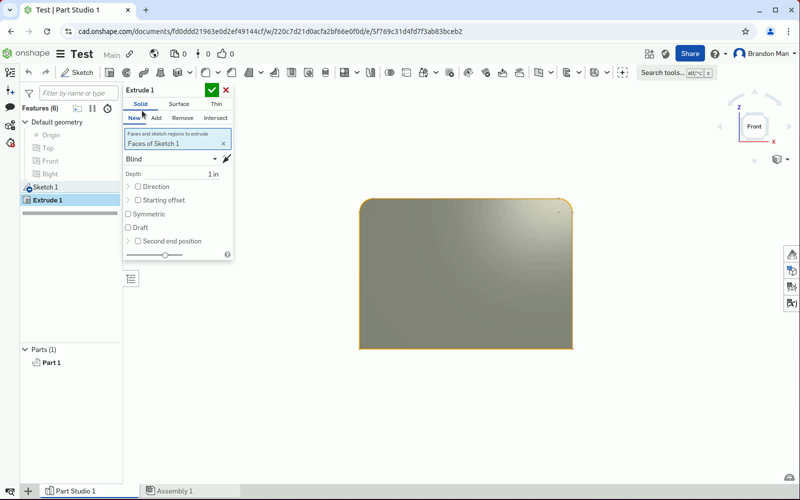
mouse_move(137, 120)
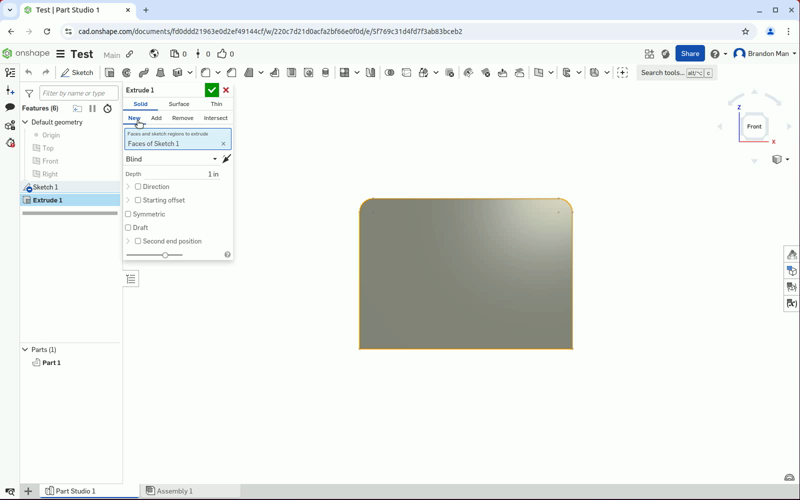
click(137, 120)
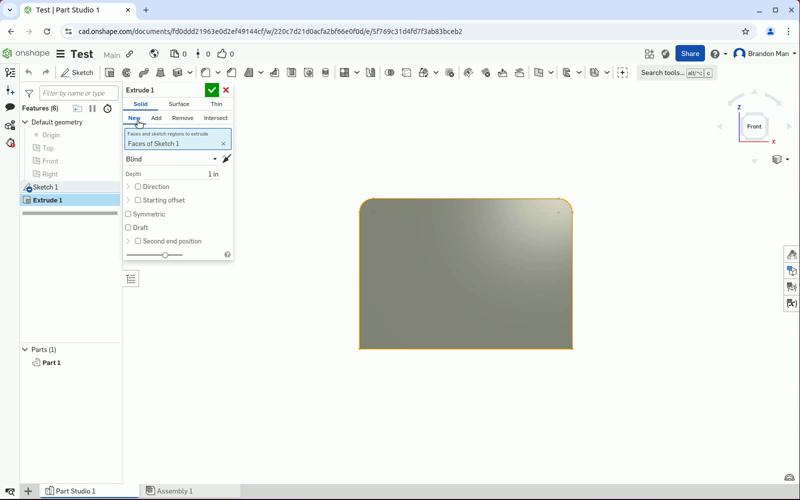
key(tab, 4)
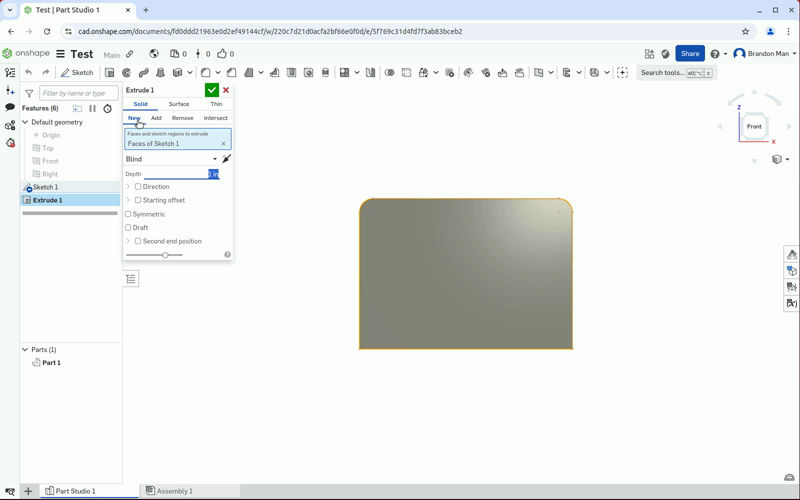
text(1.926)
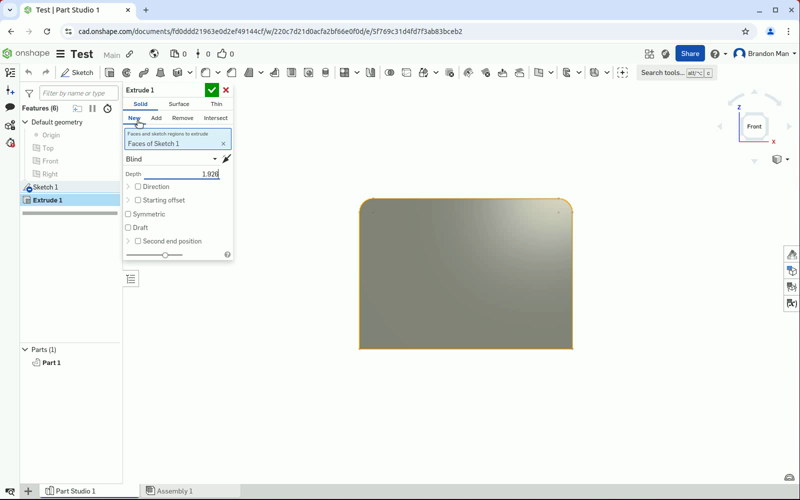
key(enter)
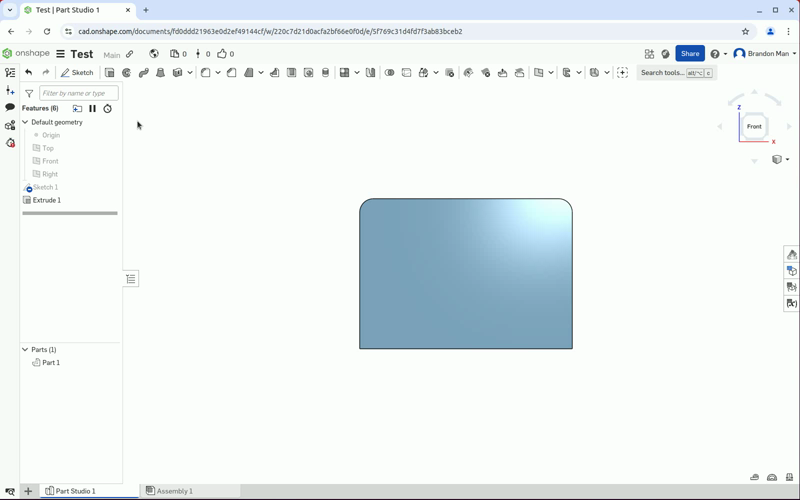
key(shift+h)
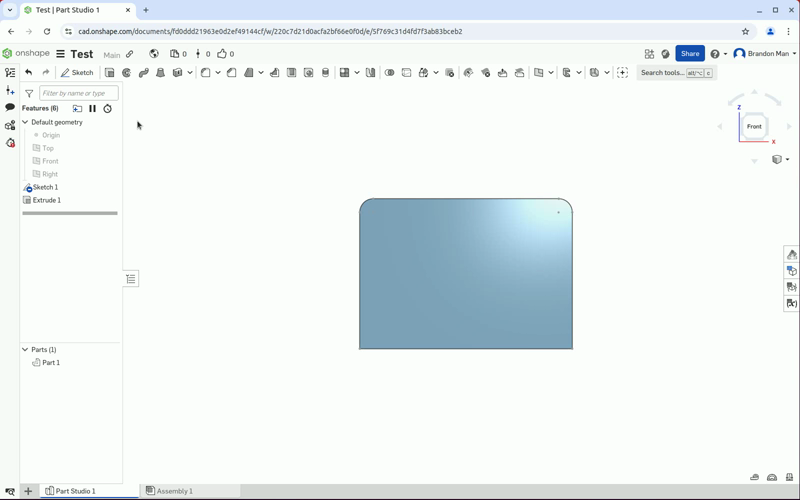
key(shift+h)
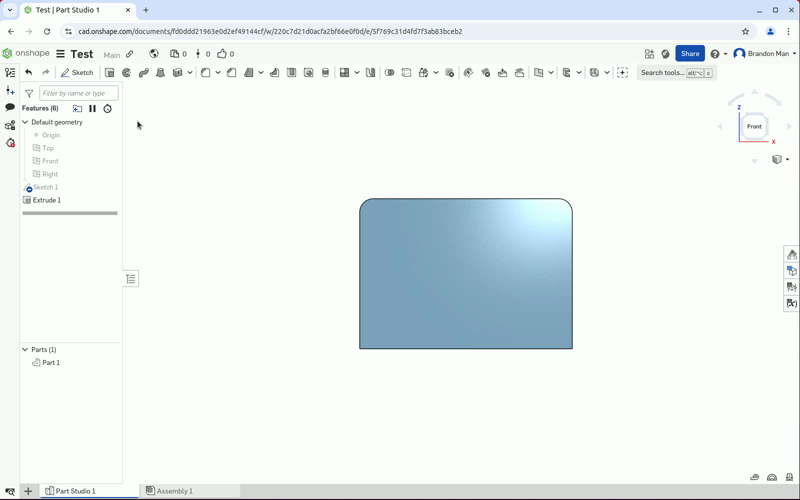
mouse_move(73, 189)
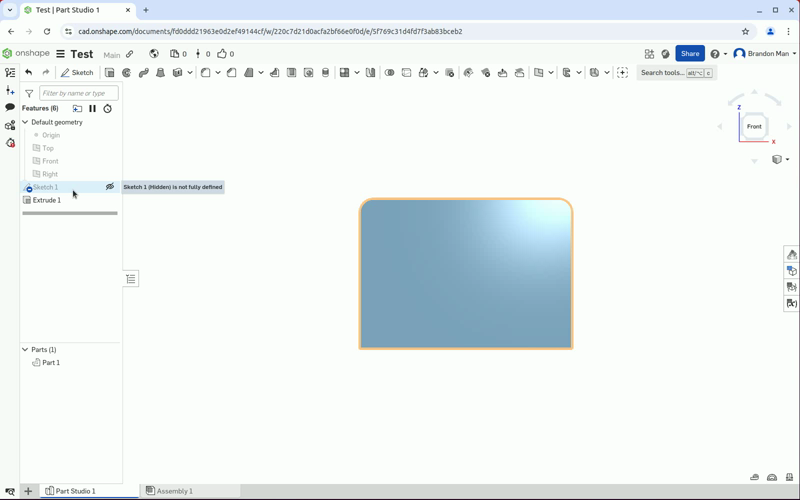
click(73, 189)
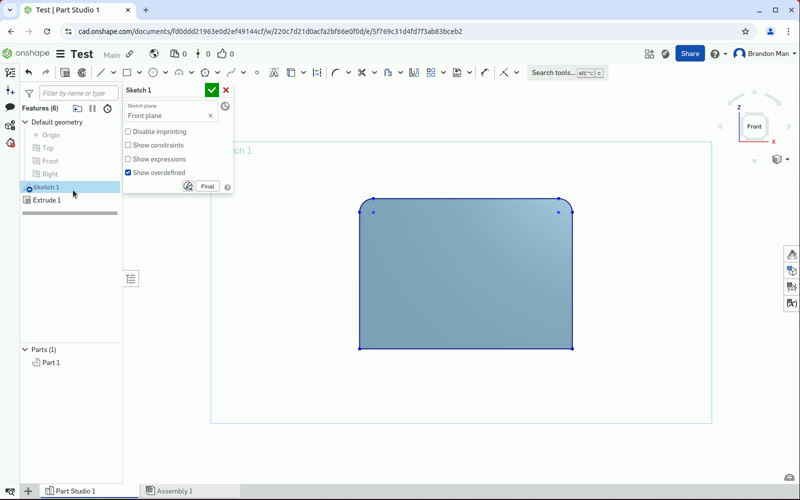
mouse_move(229, 92)
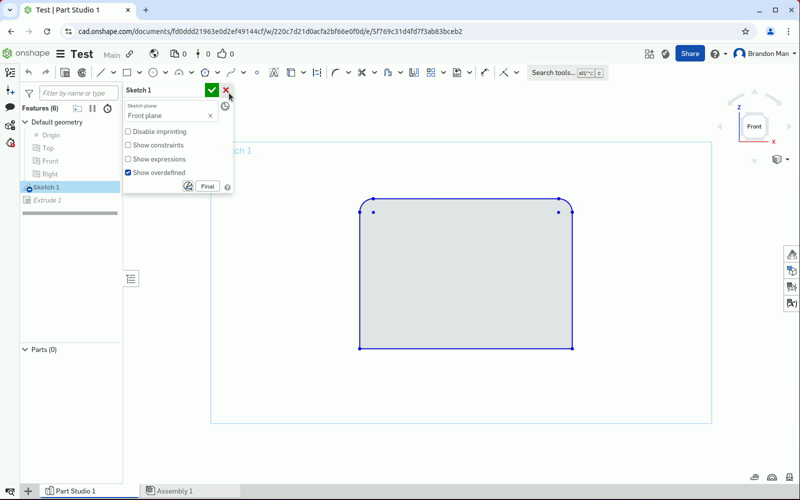
click(229, 92)
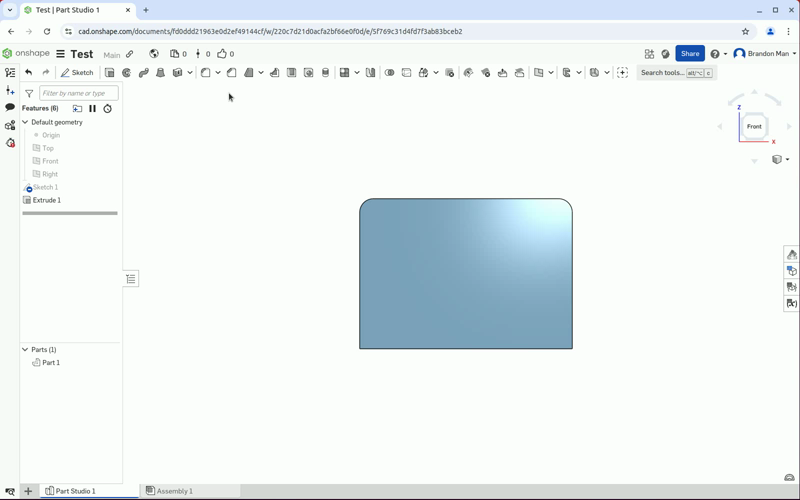
mouse_move(541, 75)
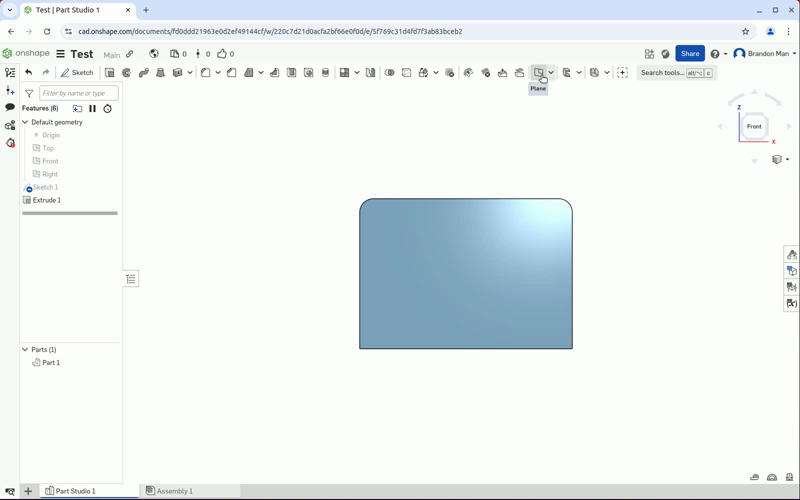
click(541, 75)
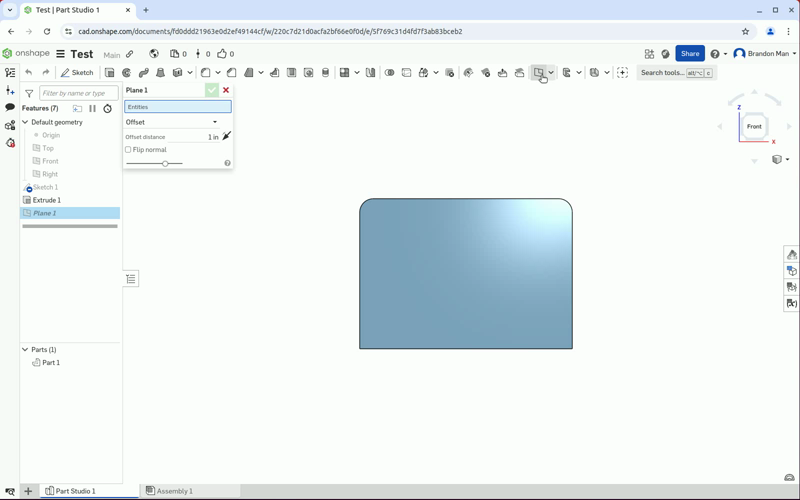
mouse_move(73, 163)
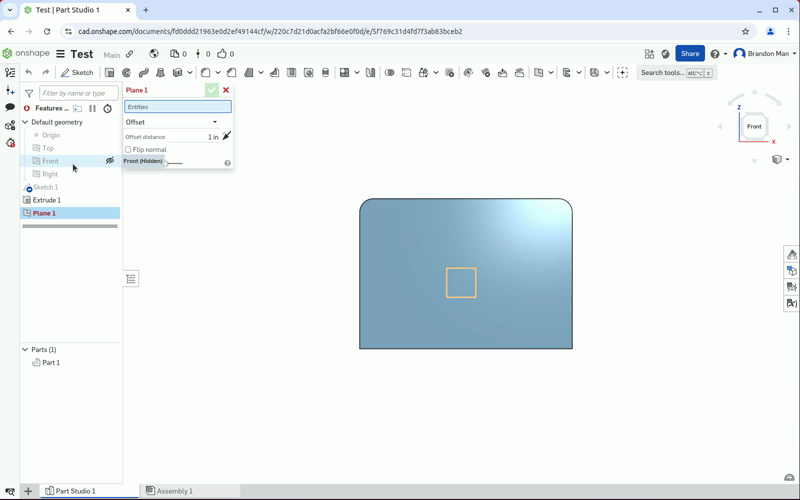
click(73, 163)
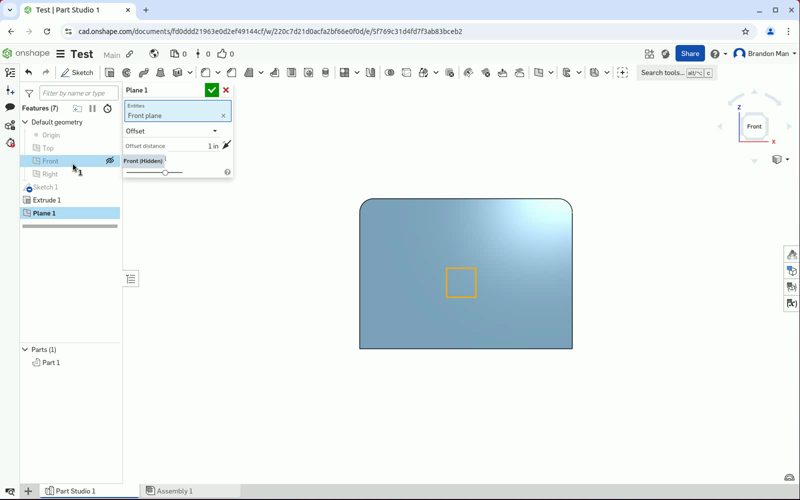
key(tab, 2)
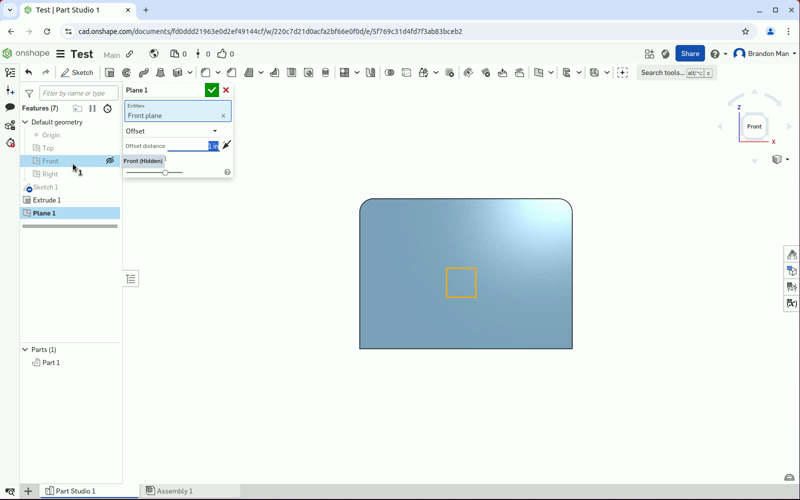
text(1.91)
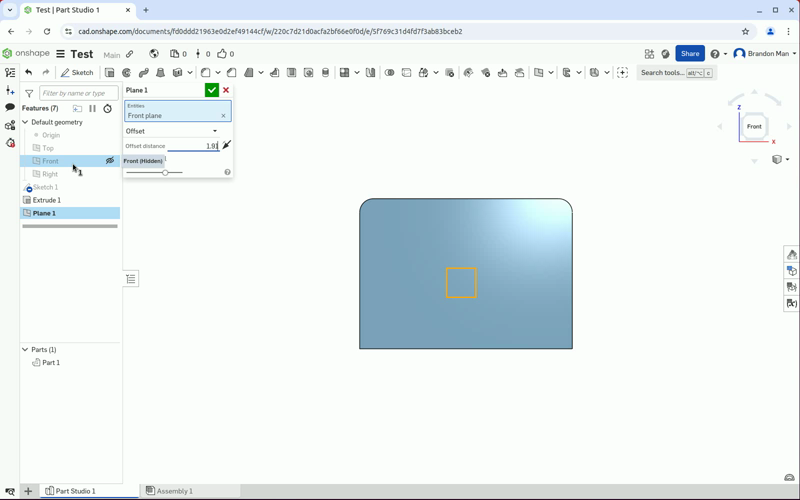
key(enter, 2)
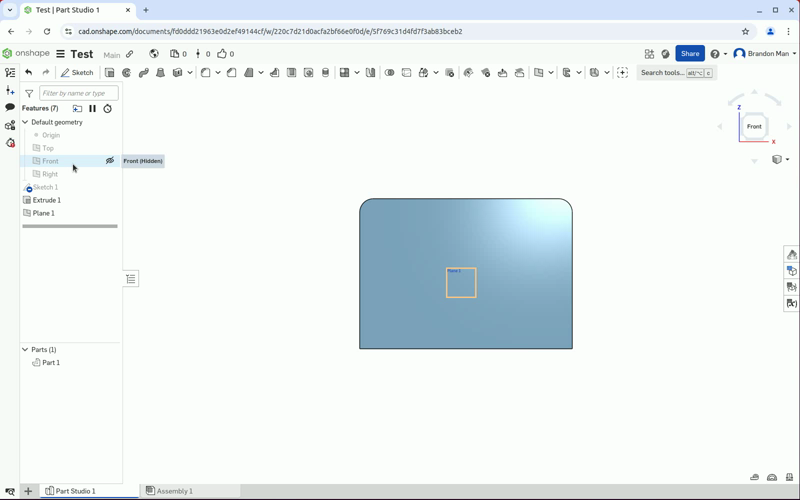
key(shift+s)
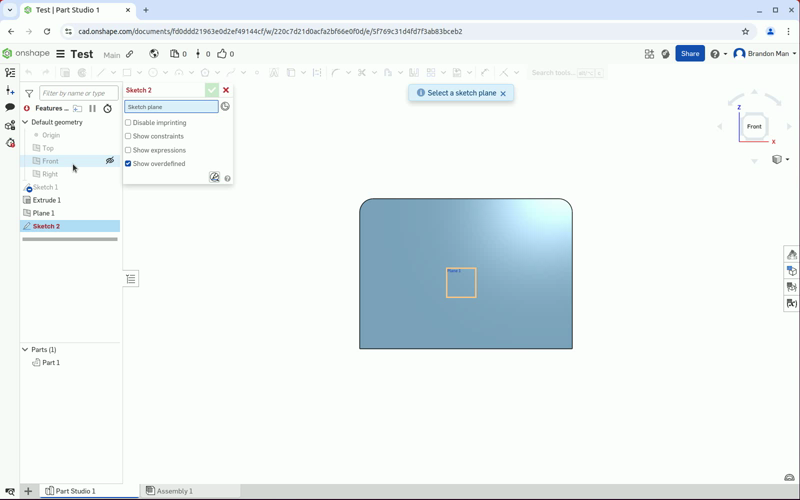
mouse_move(73, 215)
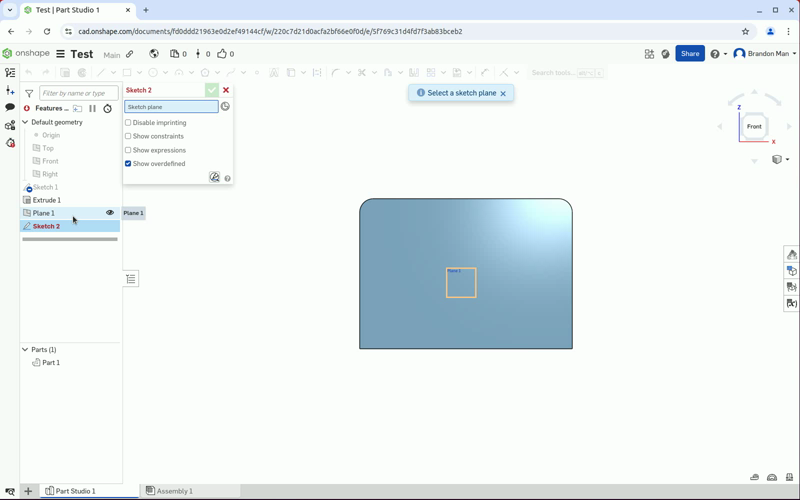
click(73, 215)
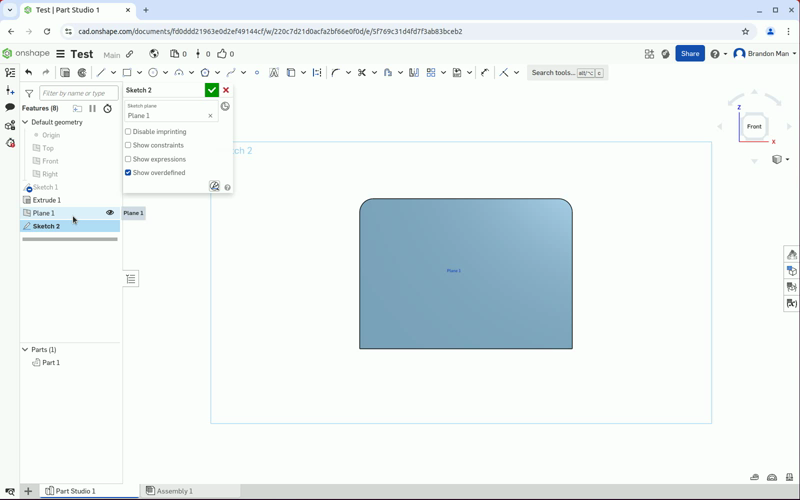
mouse_move(73, 352)
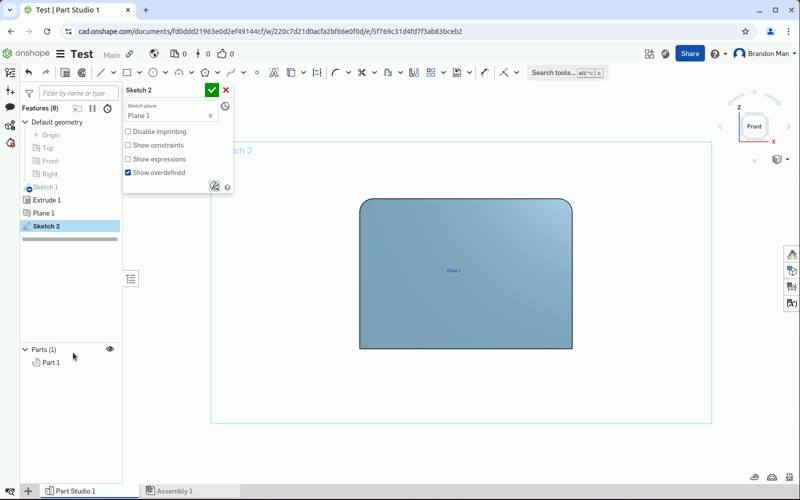
key(y)
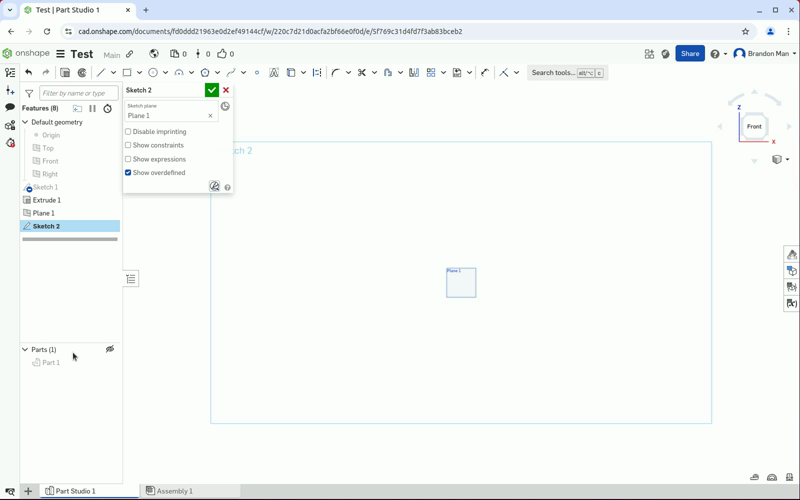
key(l)
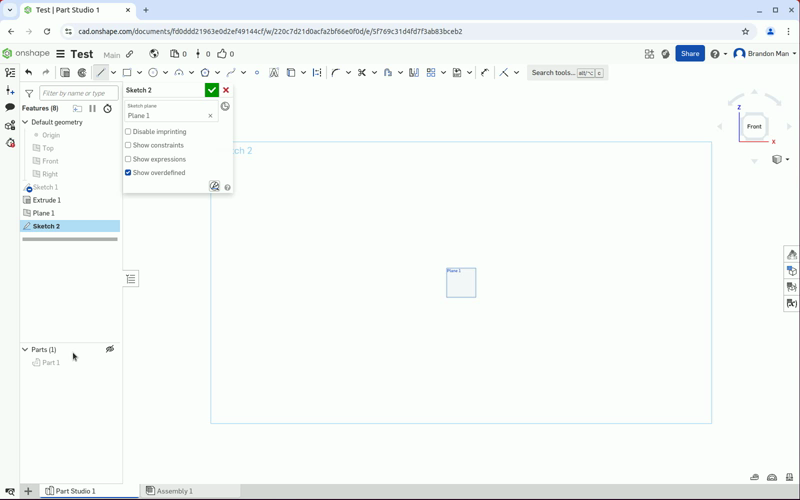
key_down(shift)
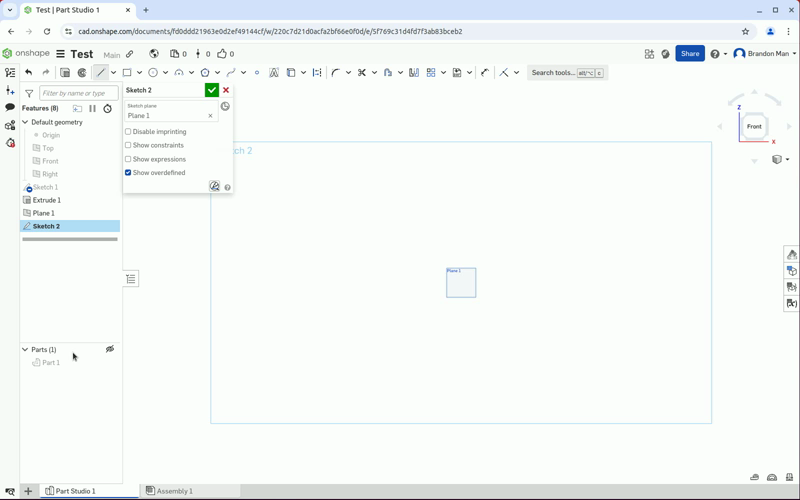
mouse_move(573, 236)
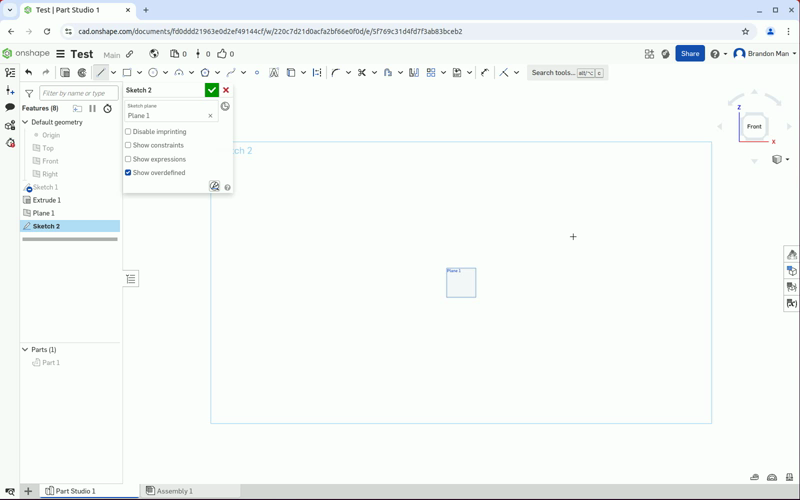
click(573, 236)
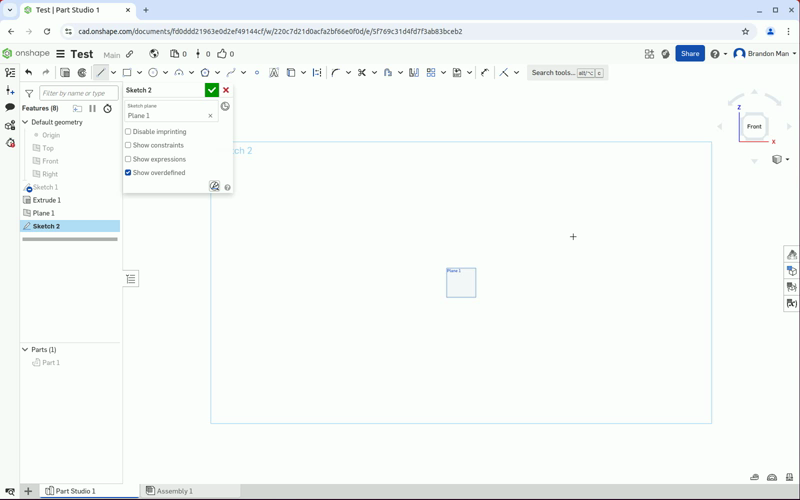
key_up(shift)
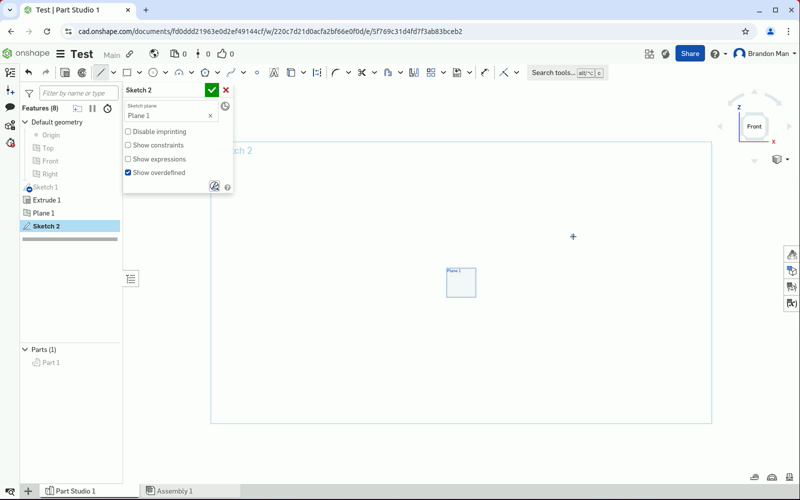
key_down(shift)
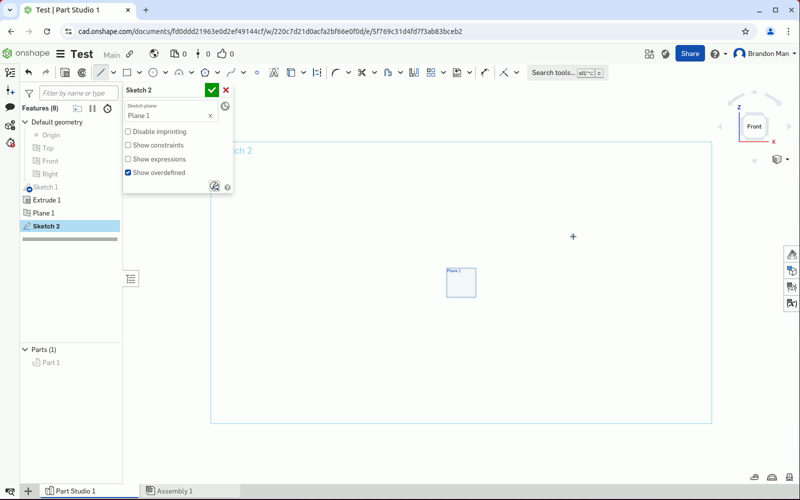
mouse_move(589, 236)
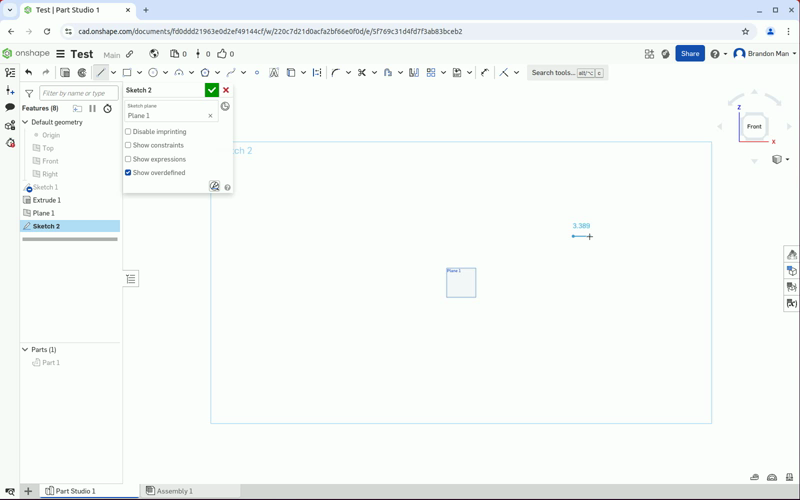
mouse_move(576, 236)
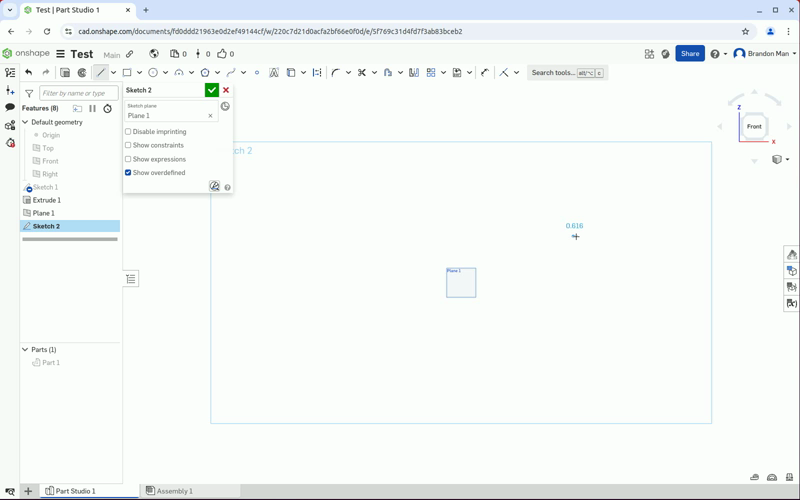
scroll(6)
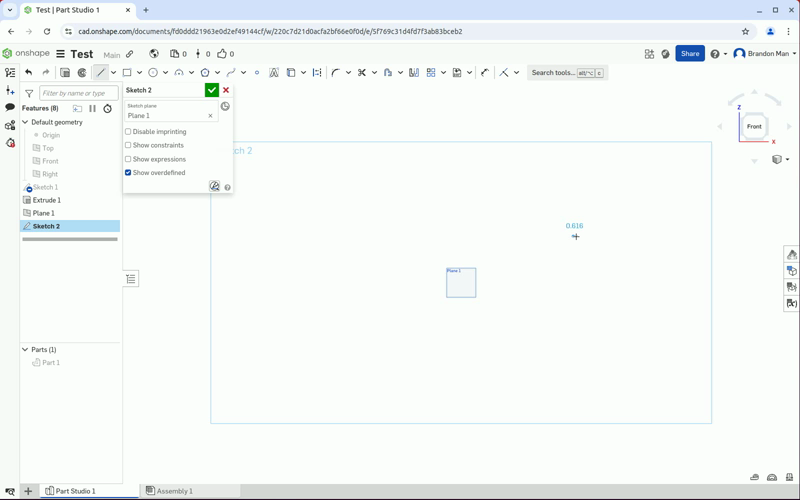
scroll(6)
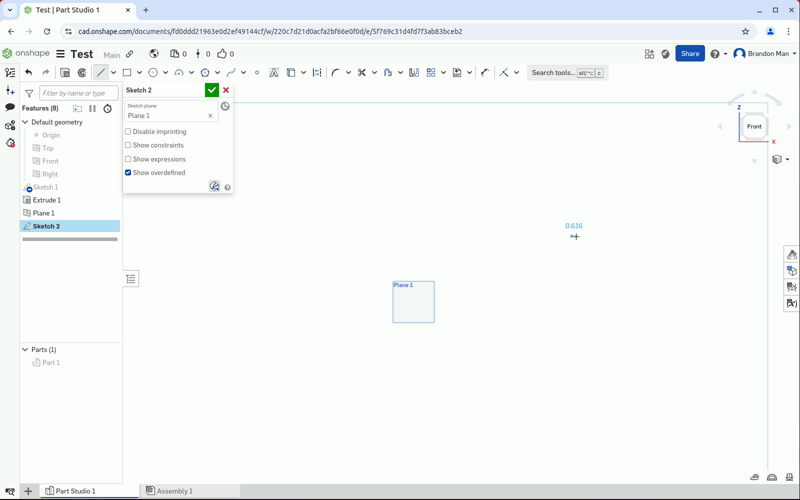
scroll(6)
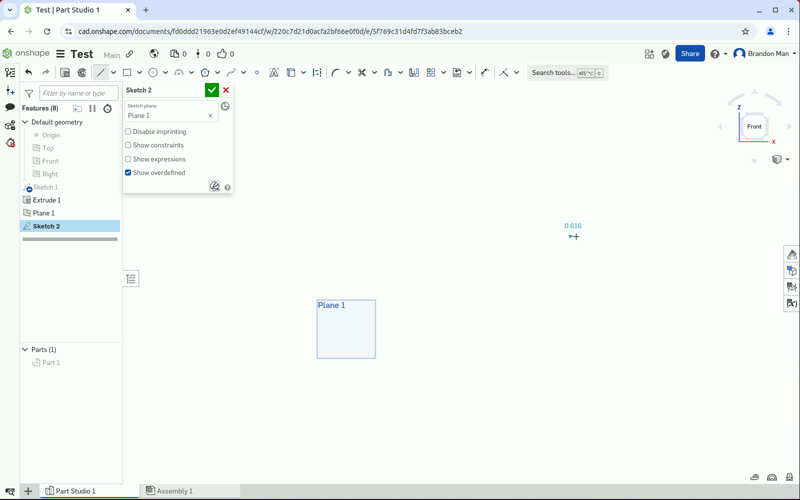
scroll(6)
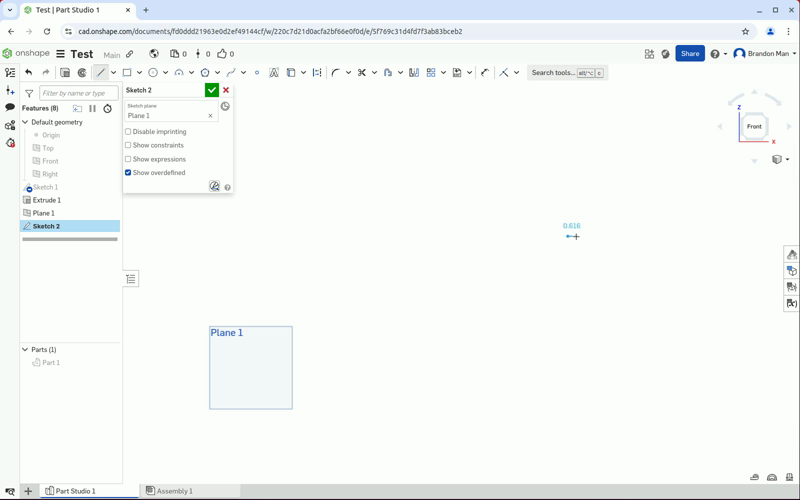
scroll(6)
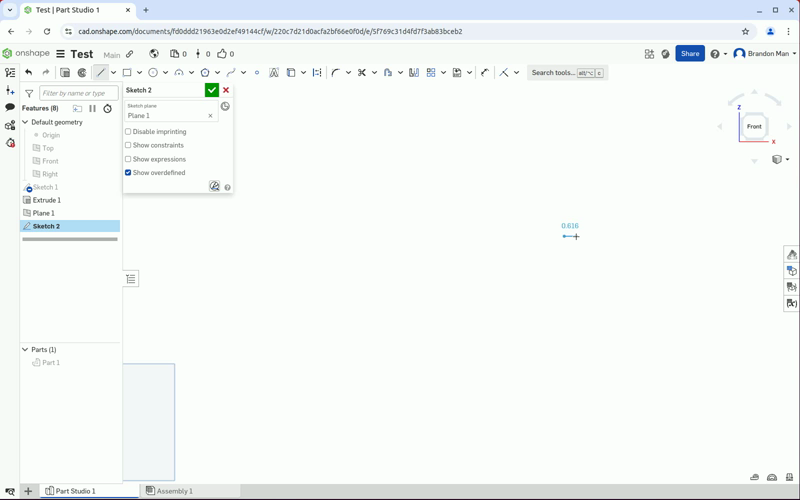
scroll(6)
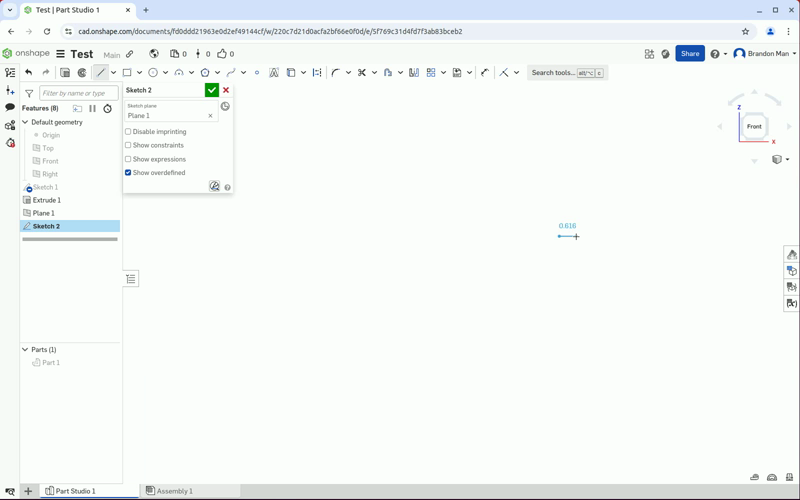
scroll(6)
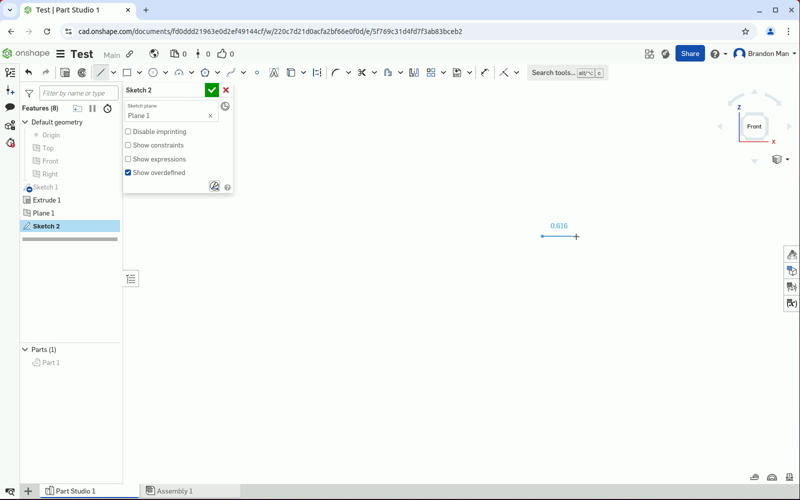
click(576, 236)
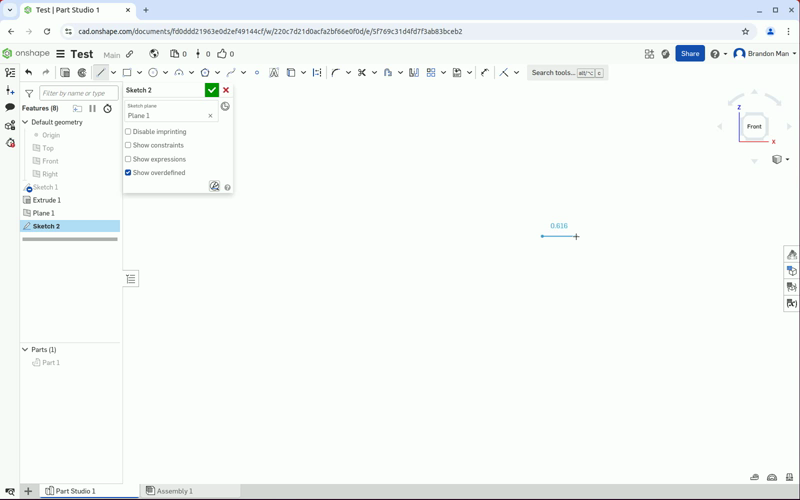
scroll(-6)
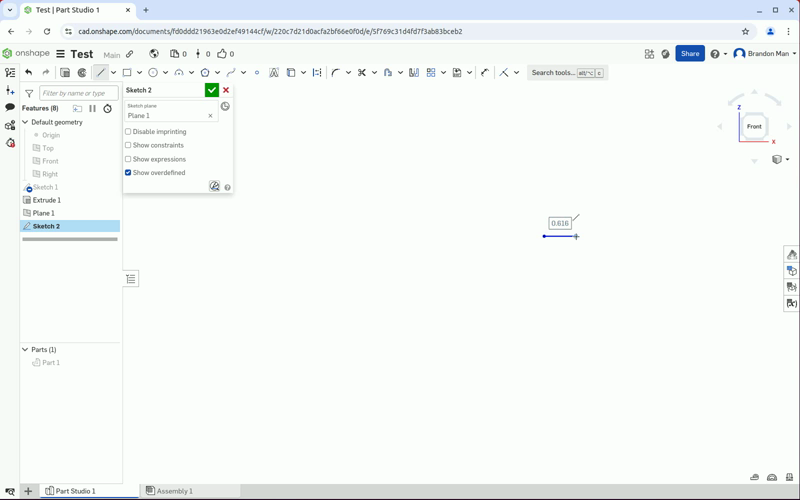
scroll(-6)
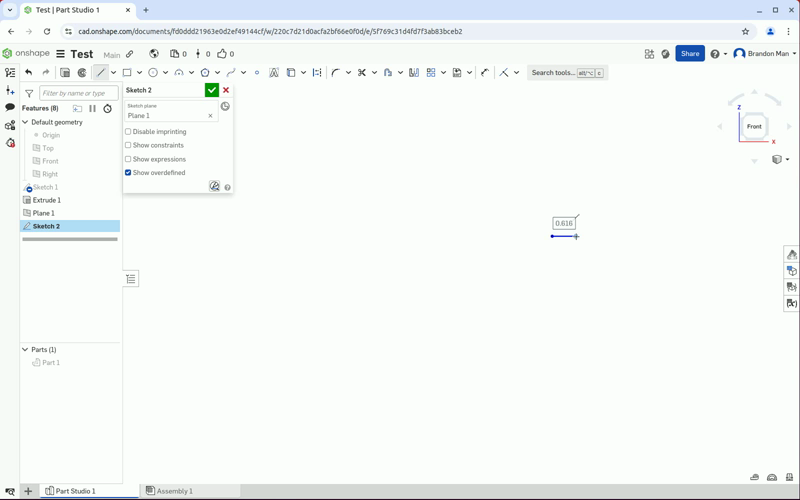
scroll(-6)
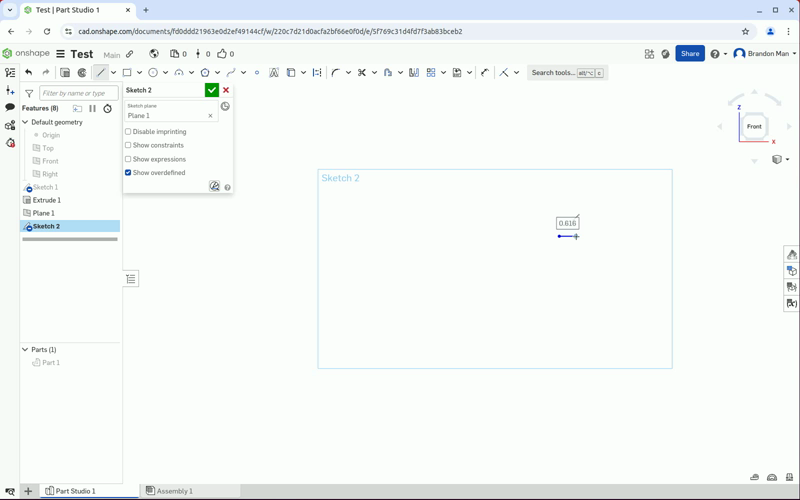
scroll(-6)
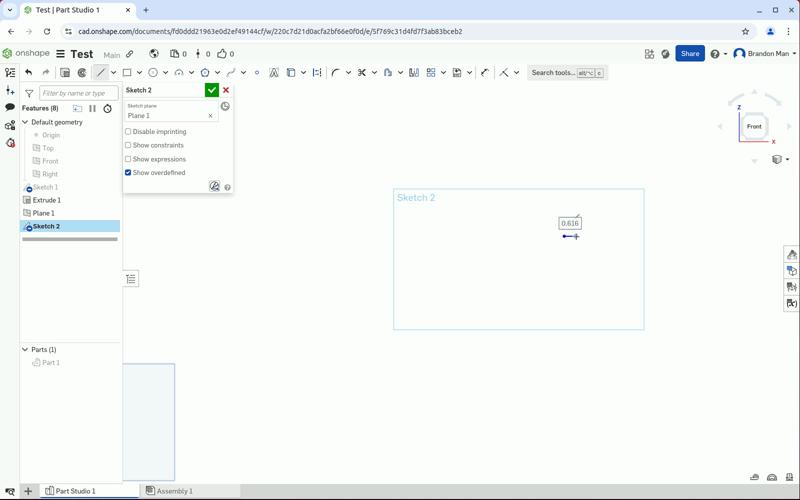
scroll(-6)
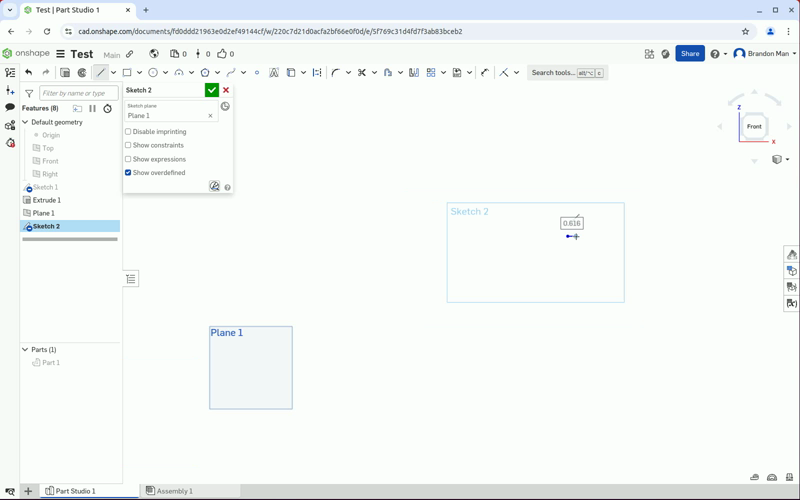
scroll(-6)
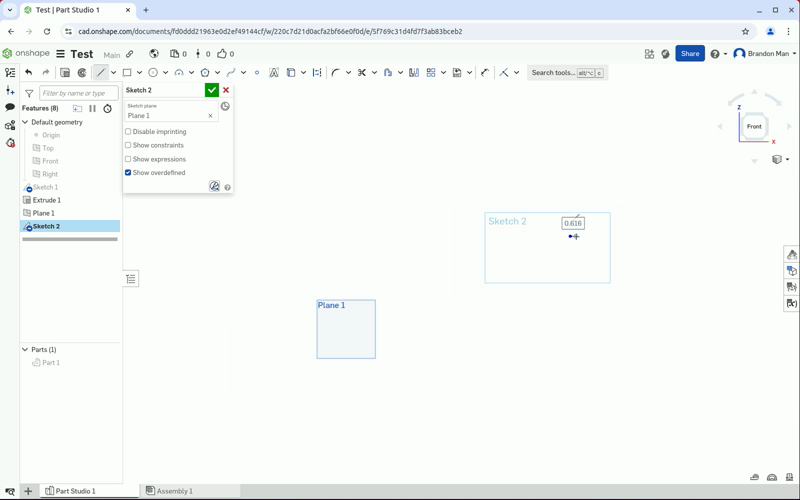
scroll(-6)
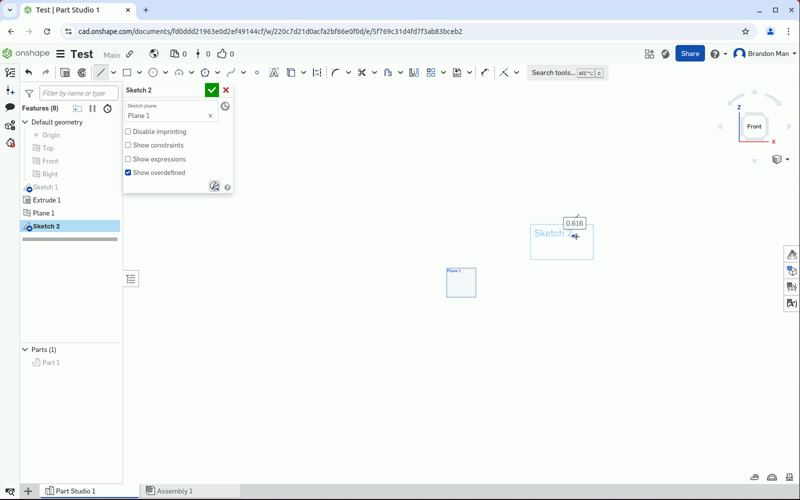
key_up(shift)
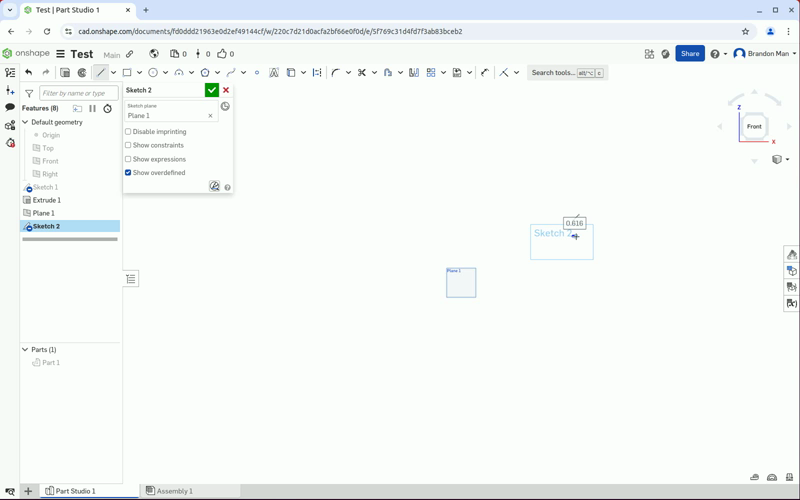
key_down(shift)
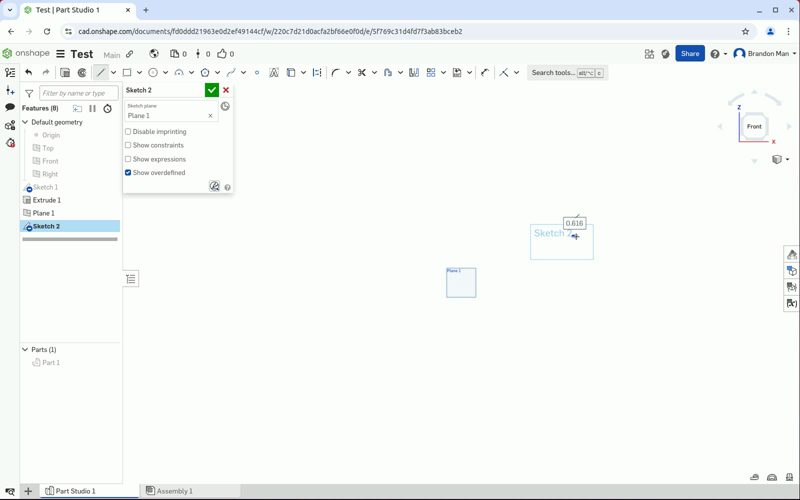
mouse_move(589, 236)
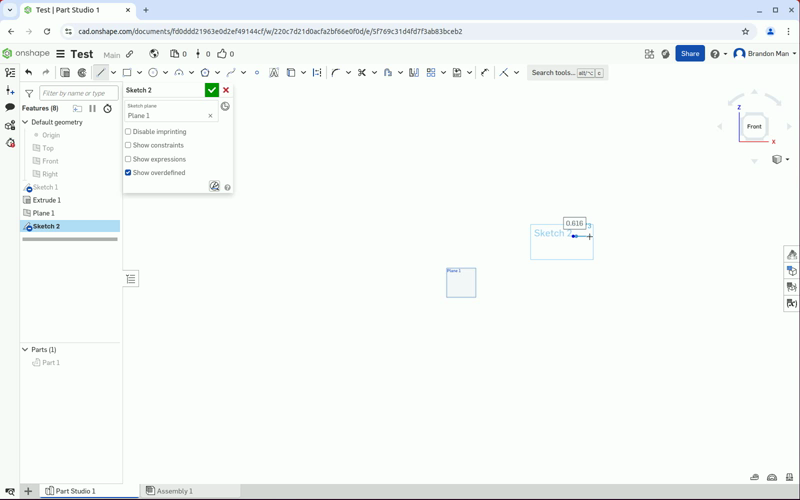
mouse_move(576, 224)
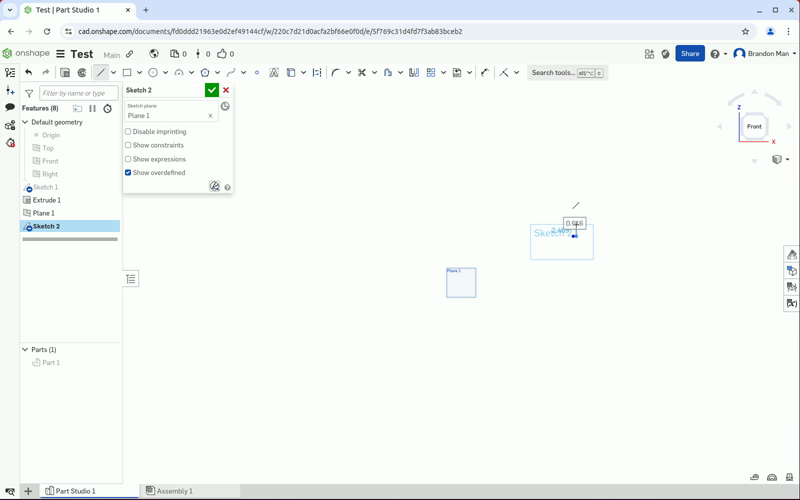
click(576, 224)
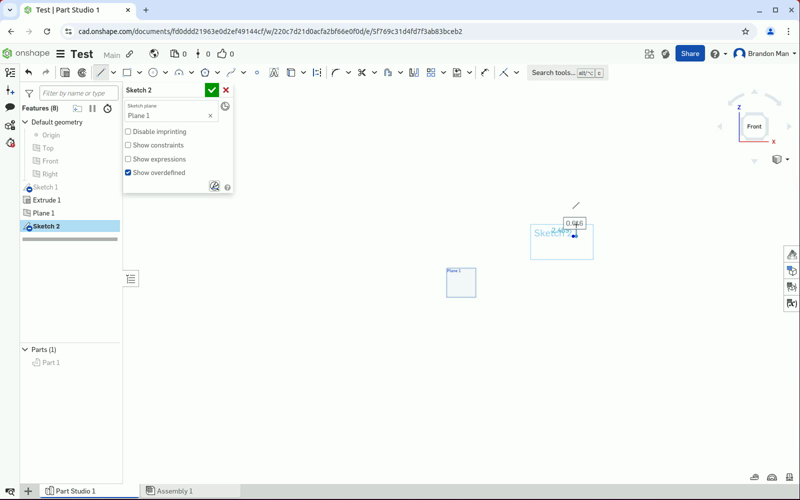
key_up(shift)
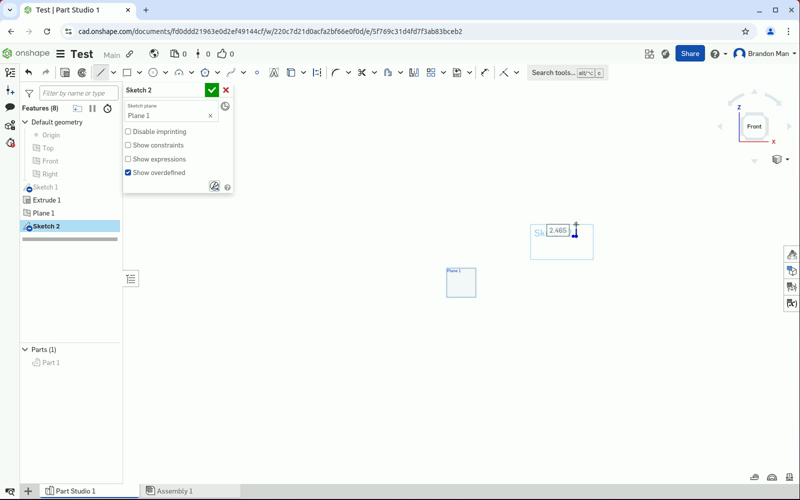
key_down(shift)
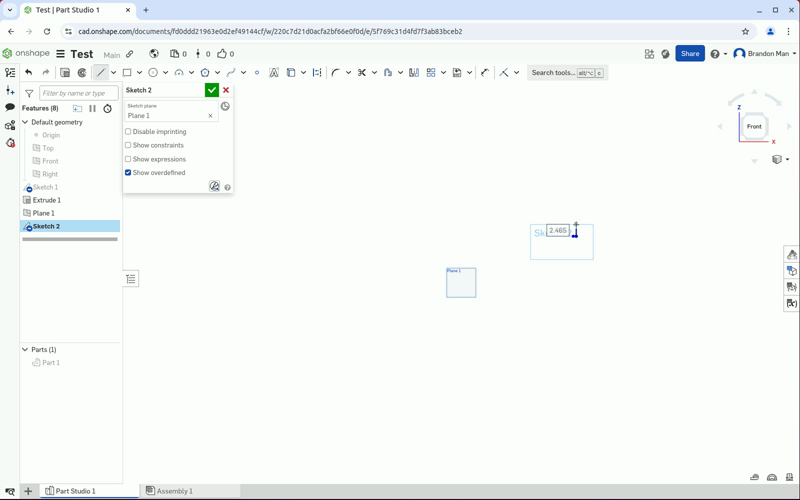
mouse_move(589, 224)
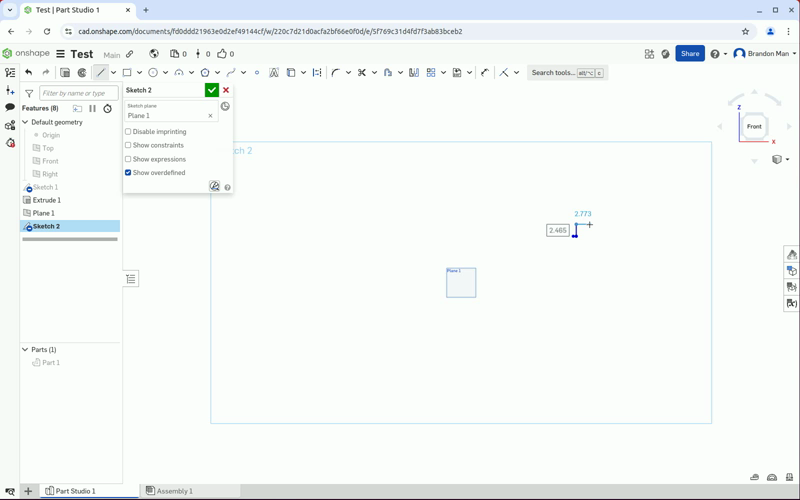
mouse_move(573, 224)
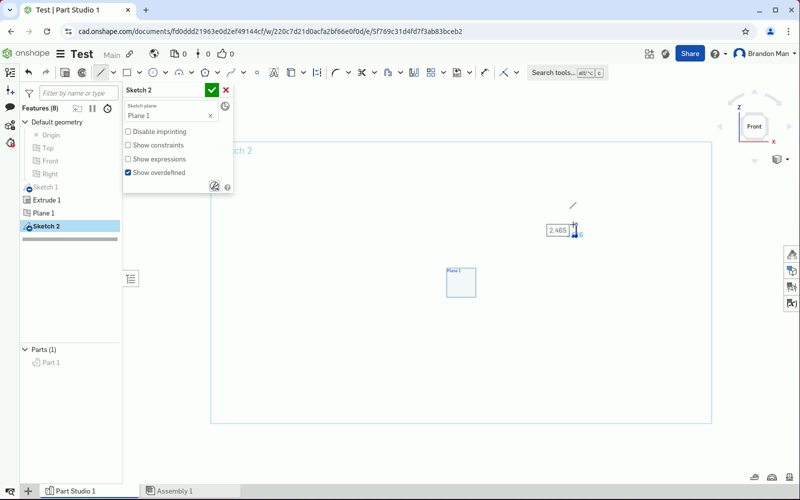
scroll(6)
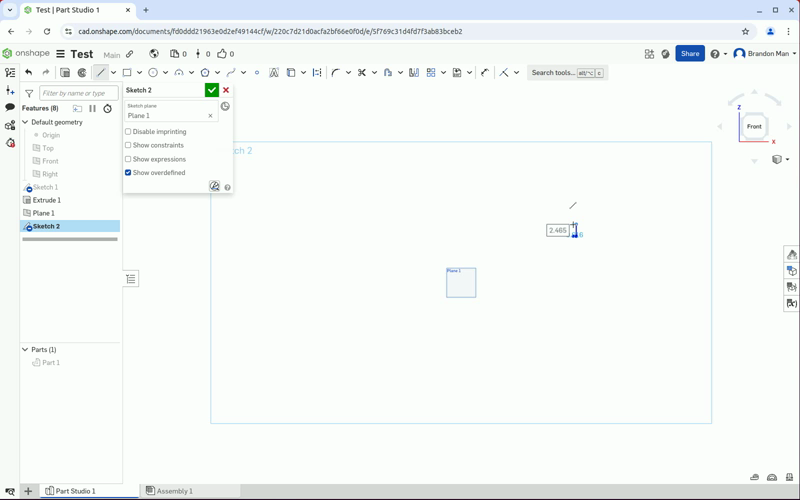
scroll(6)
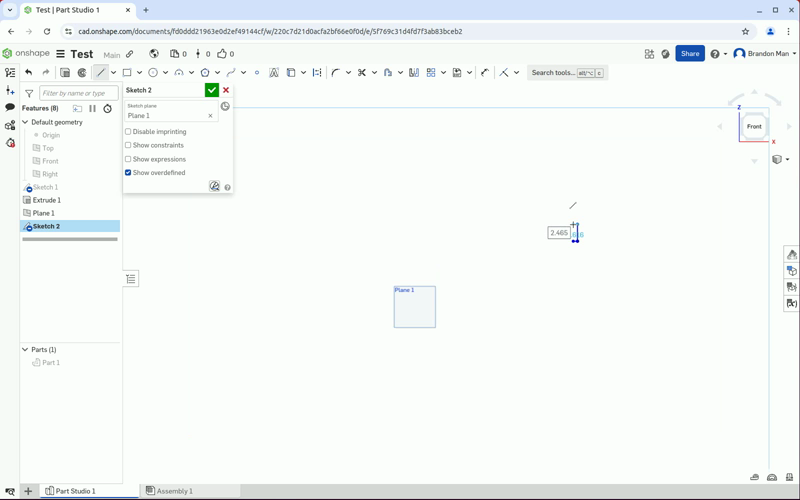
scroll(6)
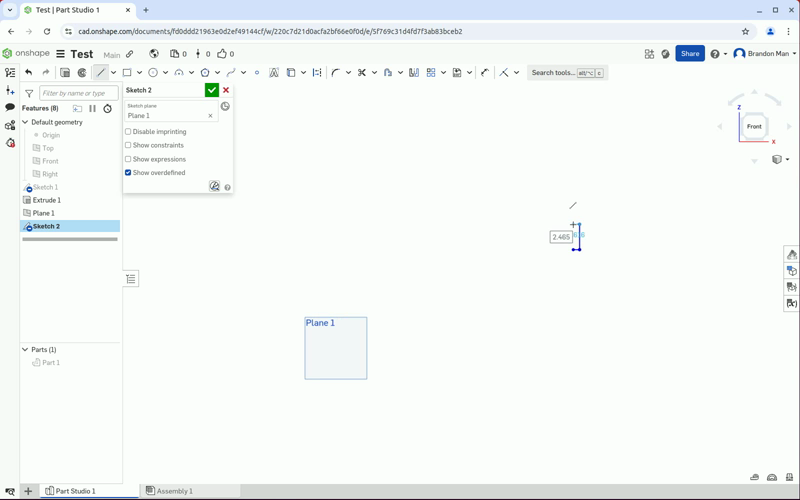
scroll(6)
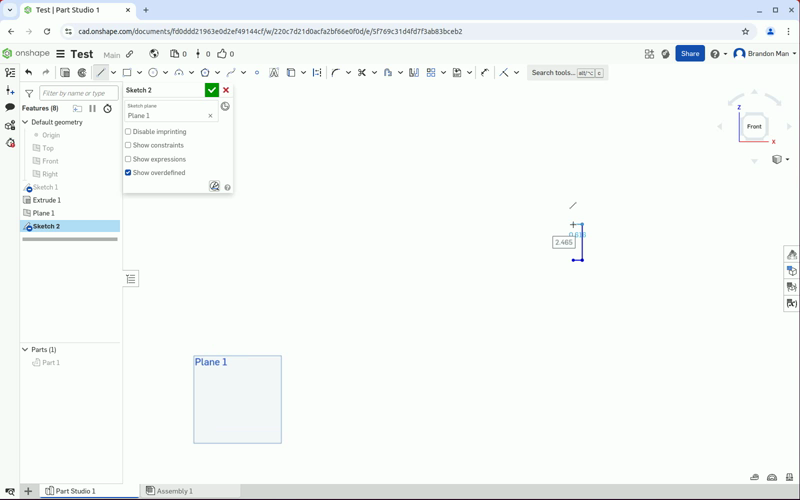
scroll(6)
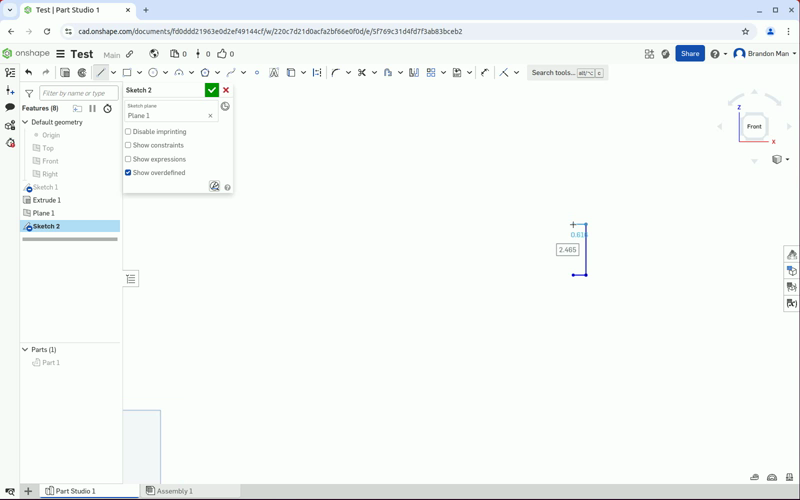
scroll(6)
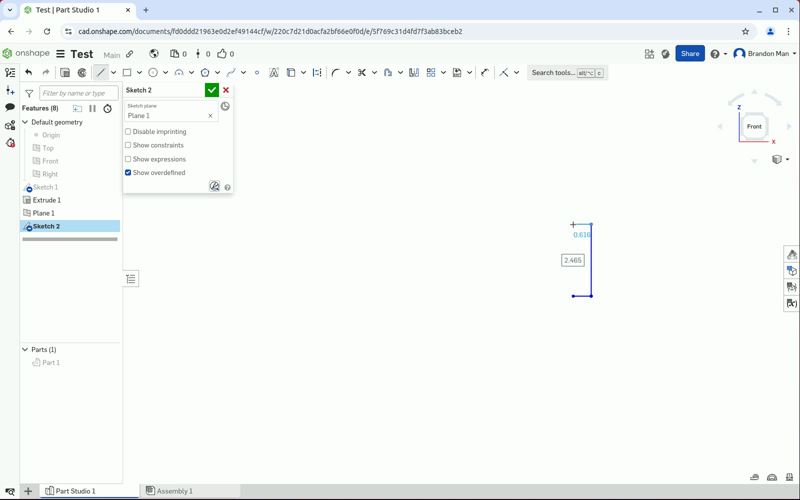
scroll(6)
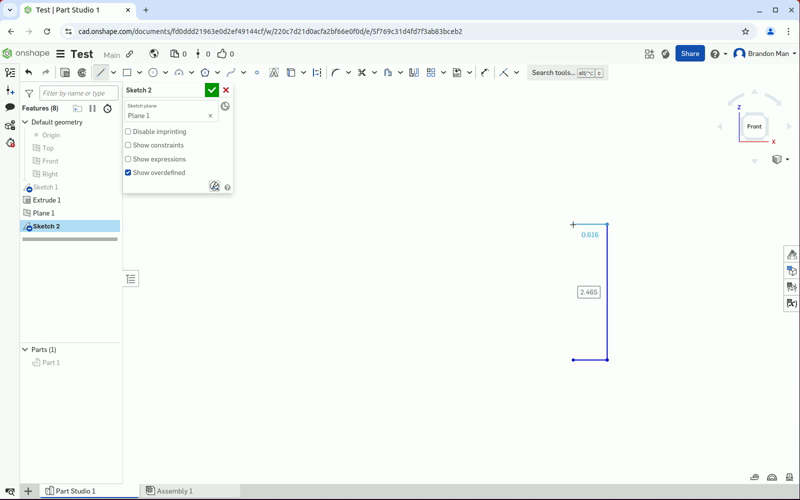
click(573, 224)
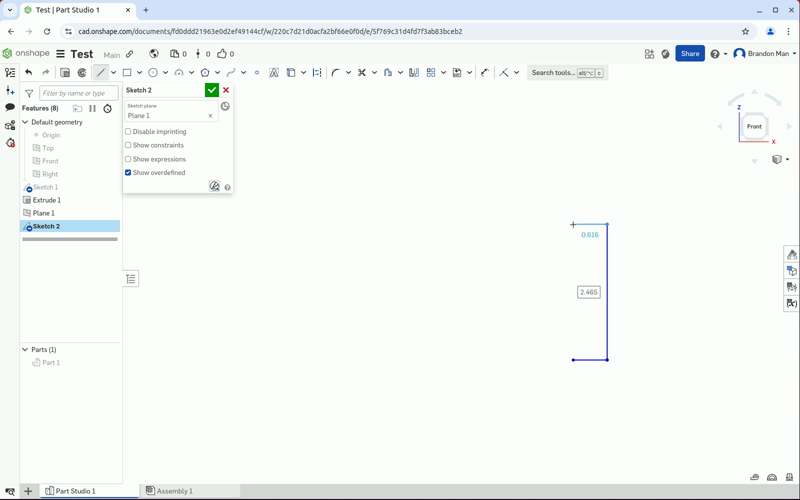
scroll(-6)
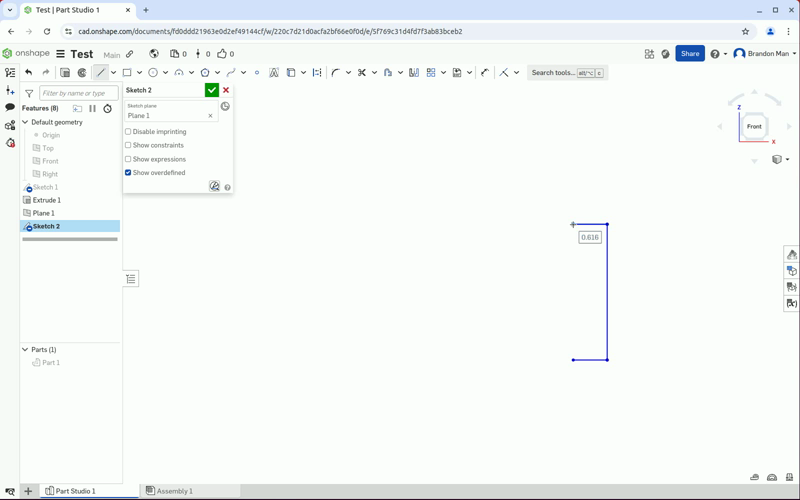
scroll(-6)
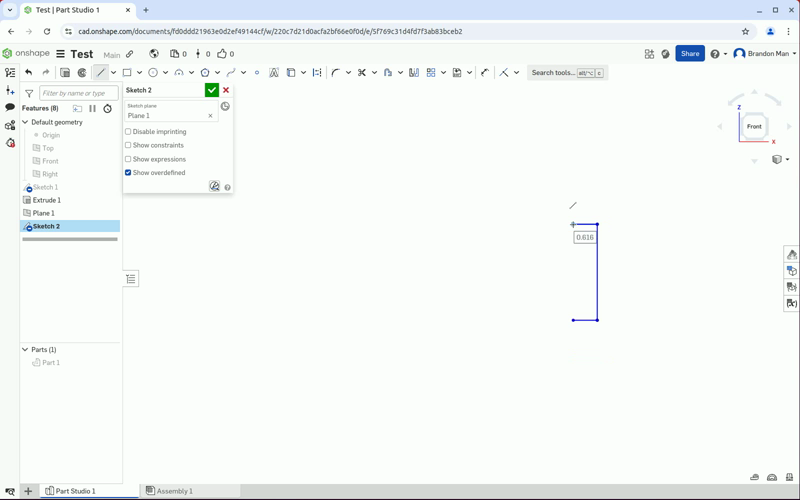
scroll(-6)
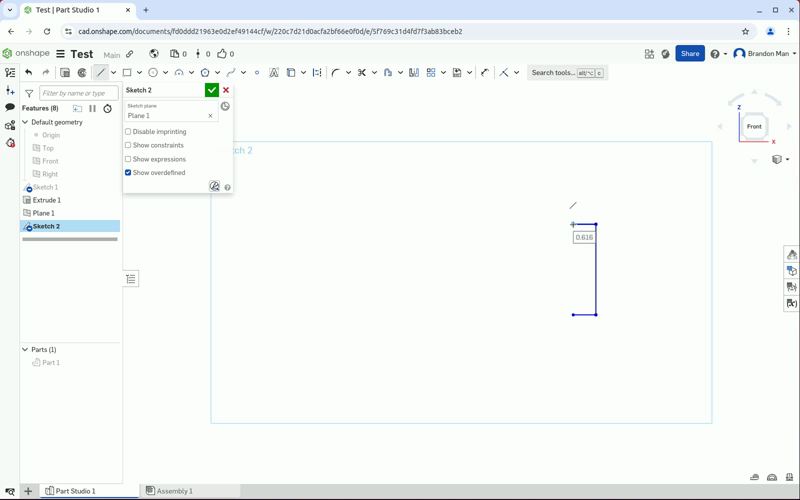
scroll(-6)
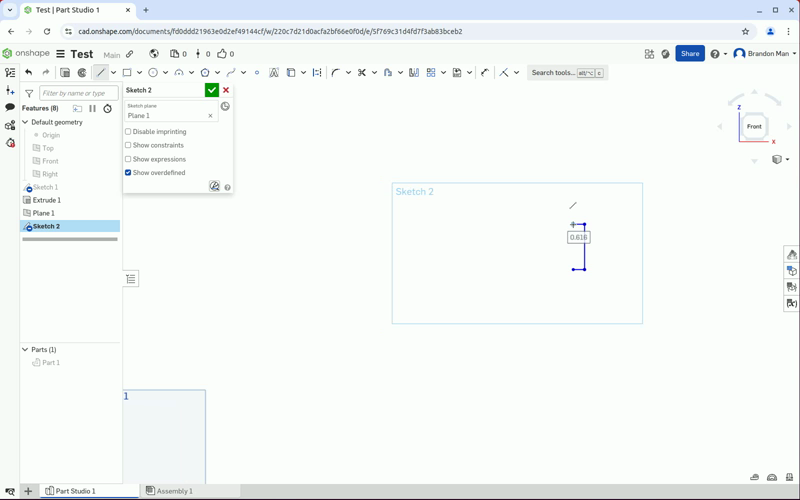
scroll(-6)
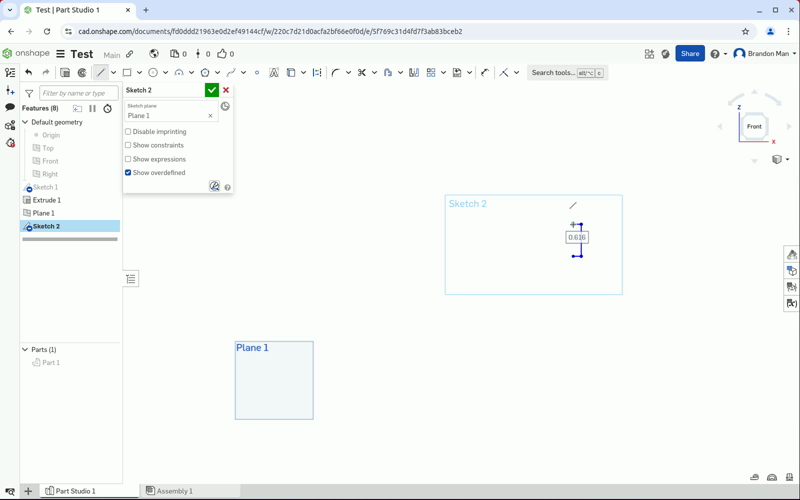
scroll(-6)
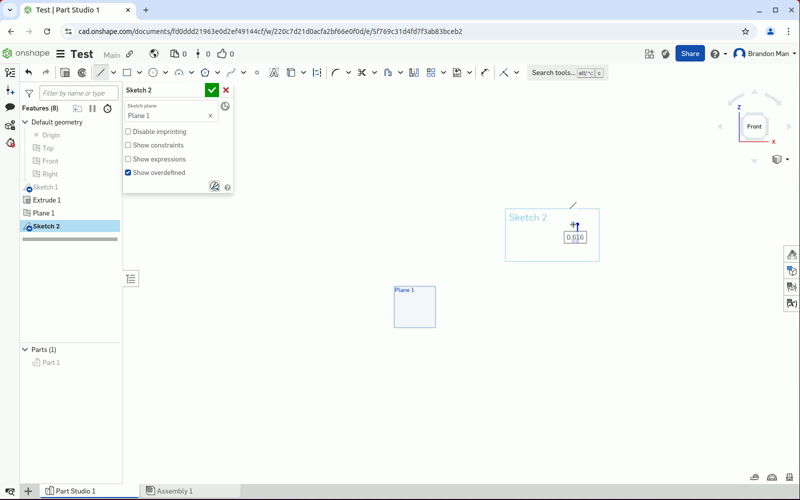
scroll(-6)
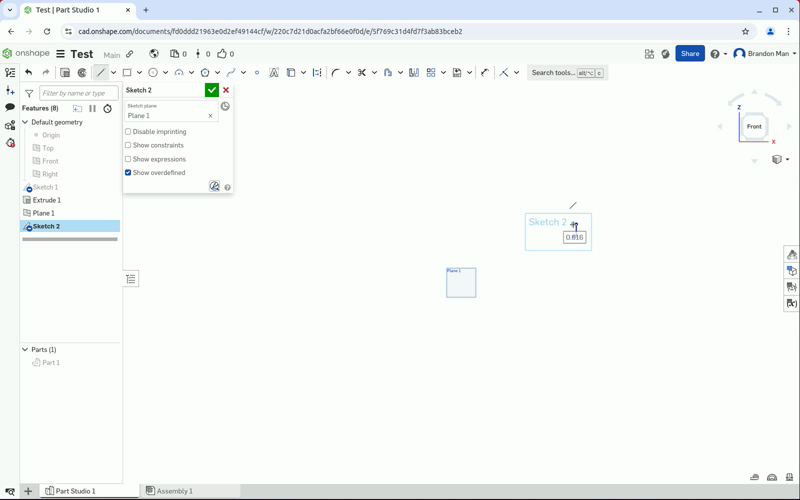
key_up(shift)
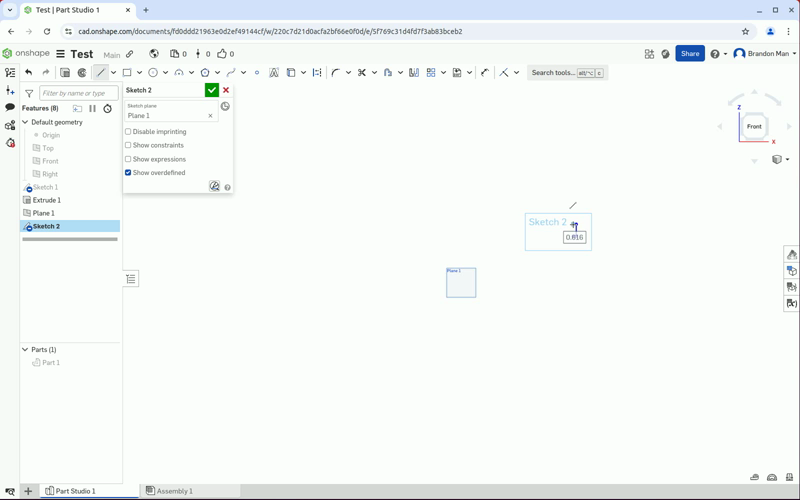
mouse_move(589, 224)
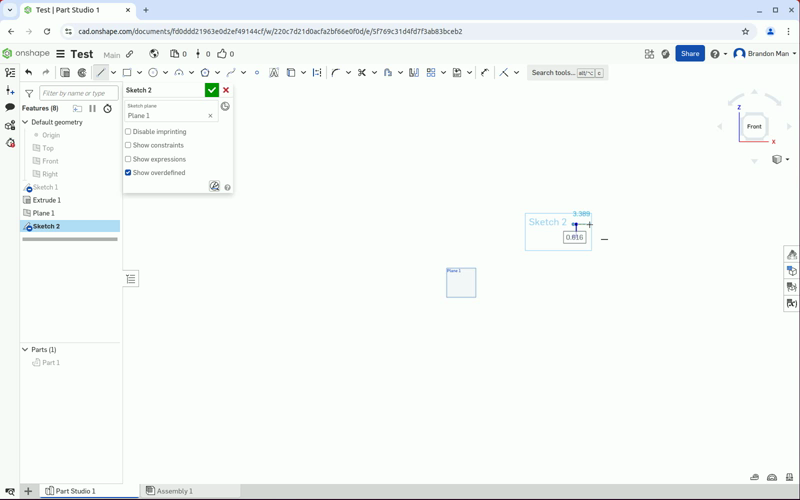
key_down(shift)
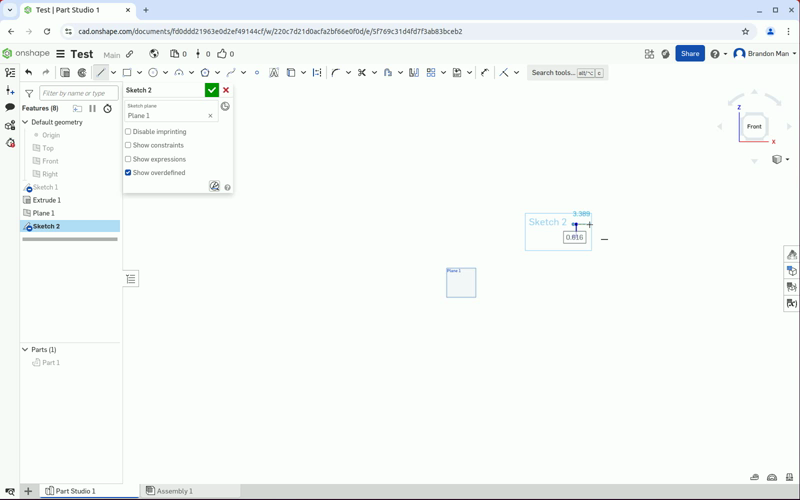
mouse_move(573, 236)
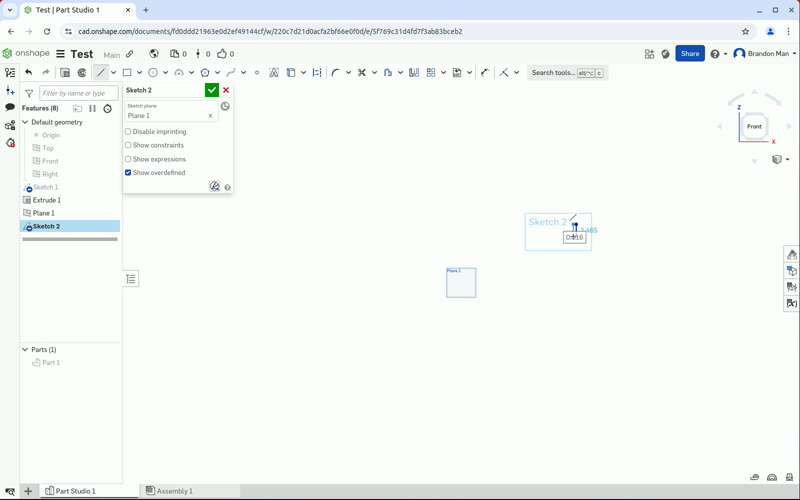
scroll(6)
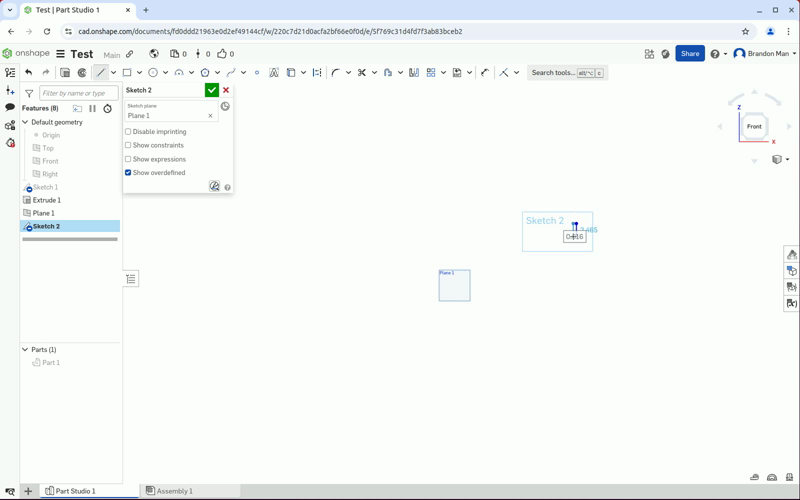
scroll(6)
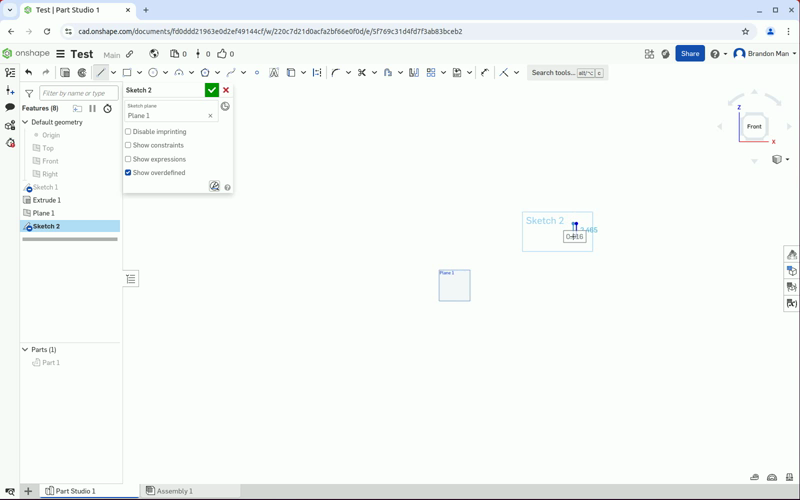
scroll(6)
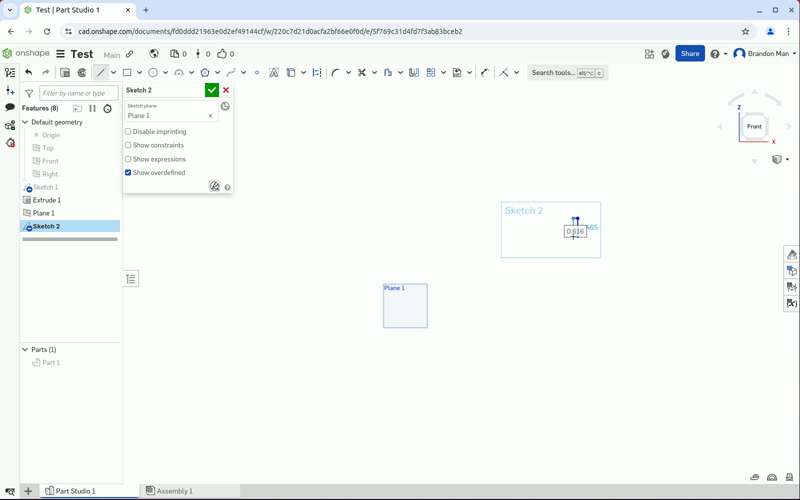
scroll(6)
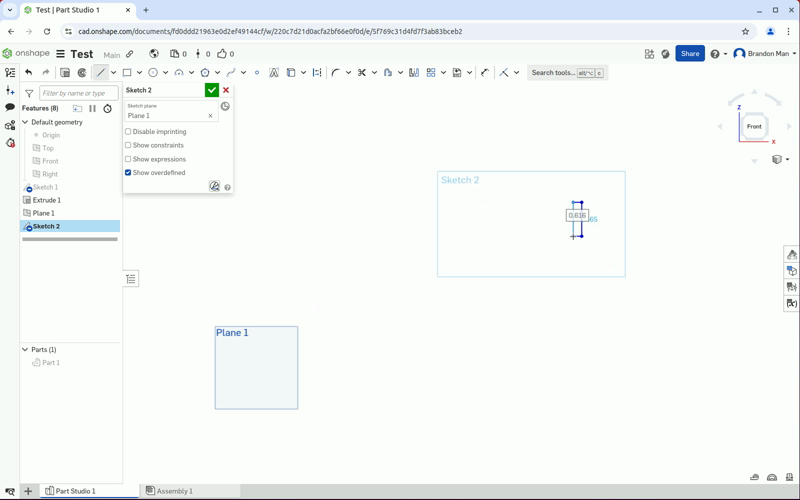
scroll(6)
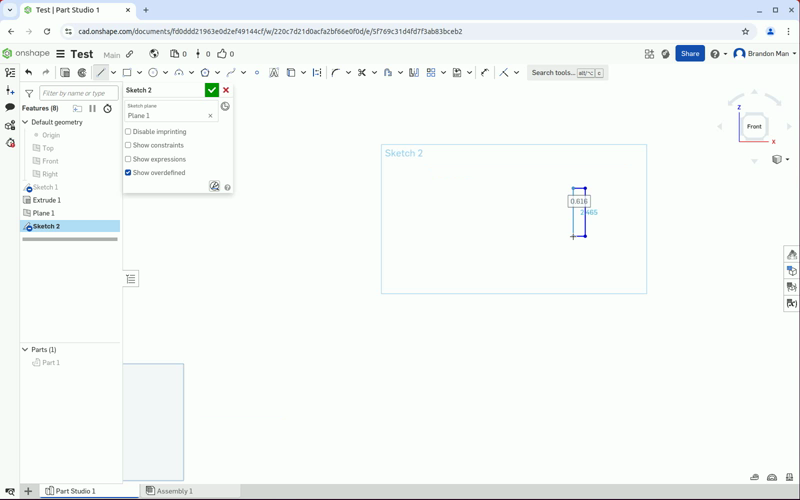
scroll(6)
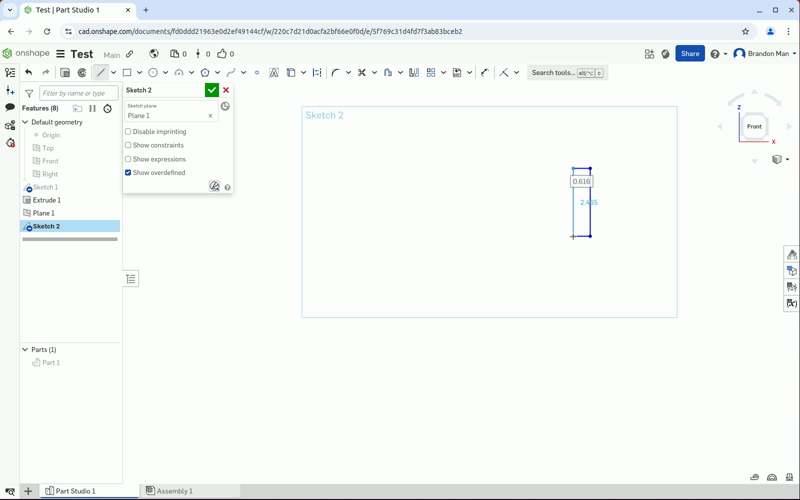
scroll(6)
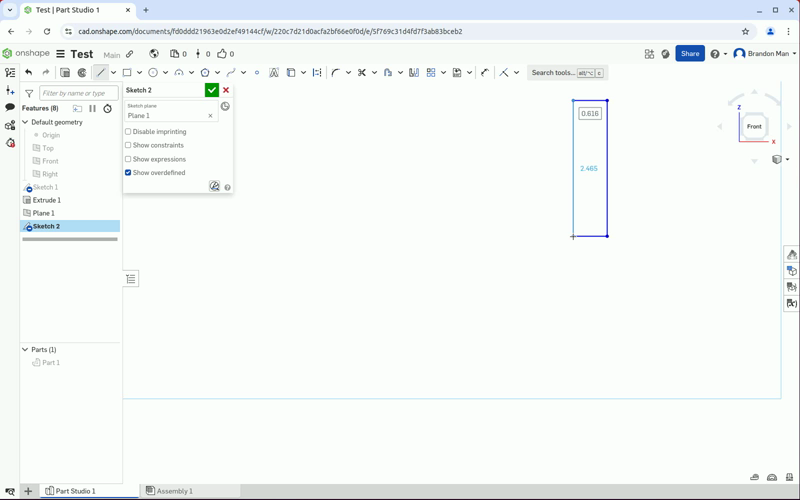
key_up(shift)
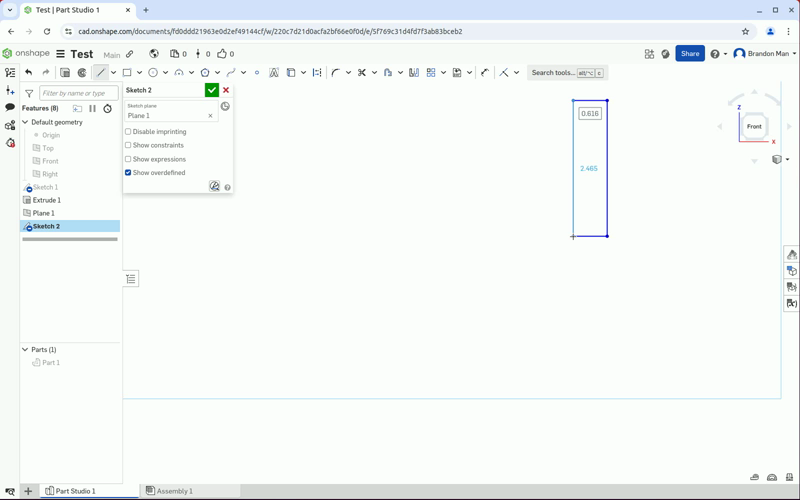
click(573, 236)
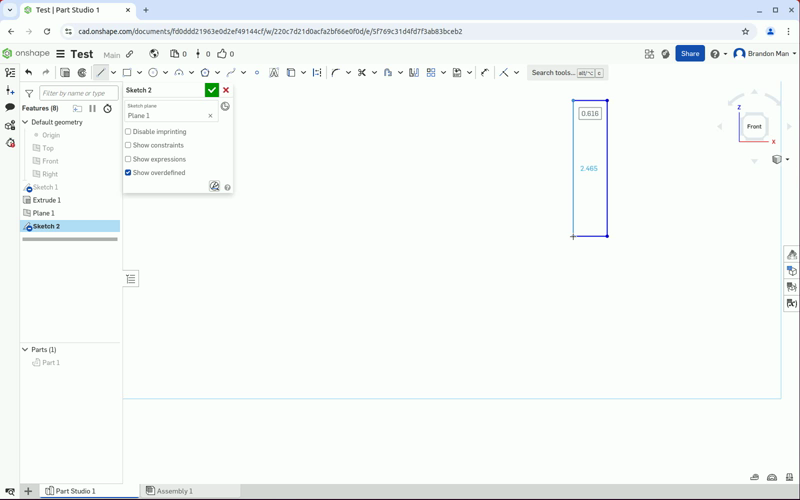
scroll(-6)
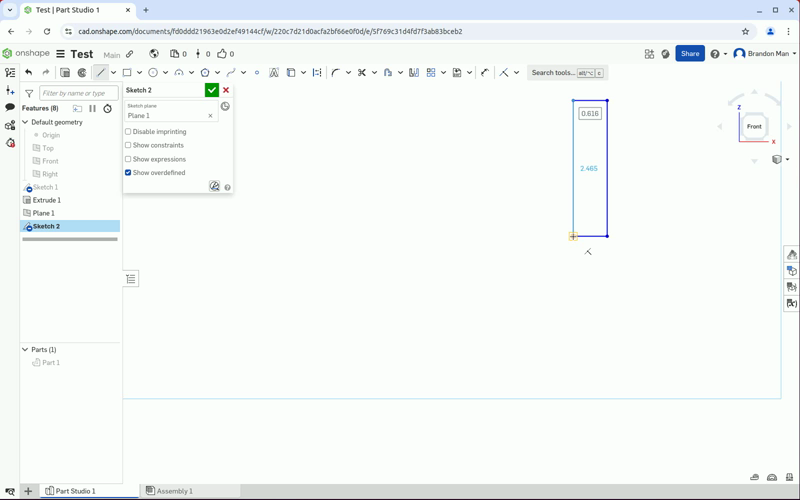
scroll(-6)
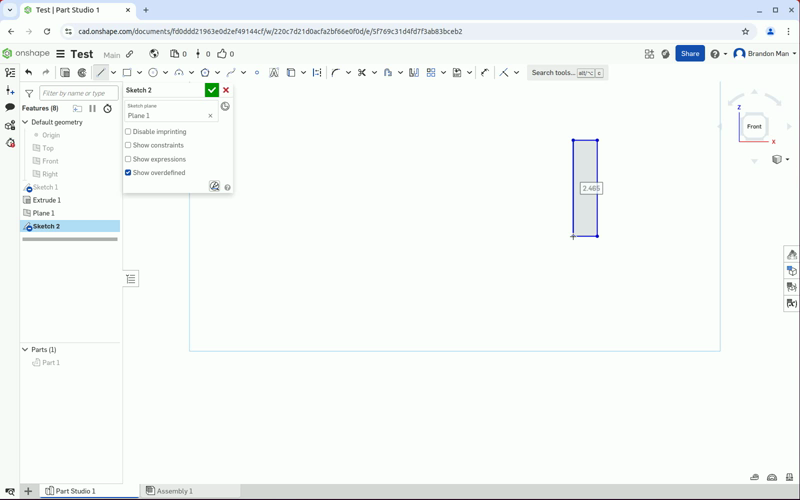
scroll(-6)
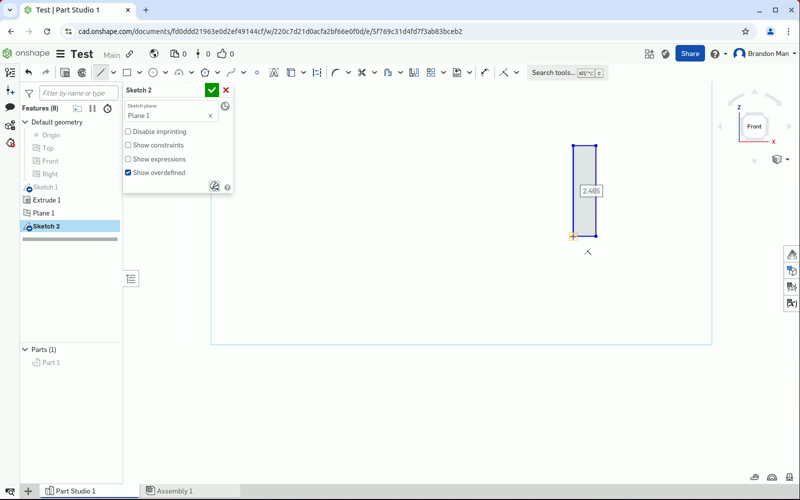
scroll(-6)
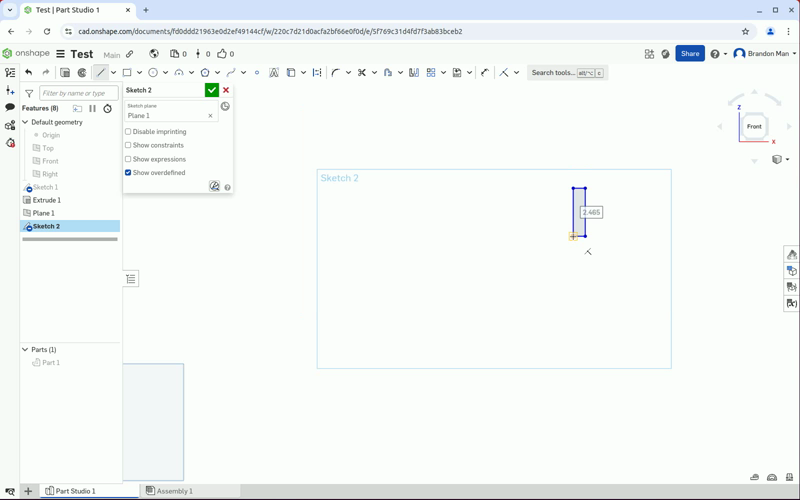
scroll(-6)
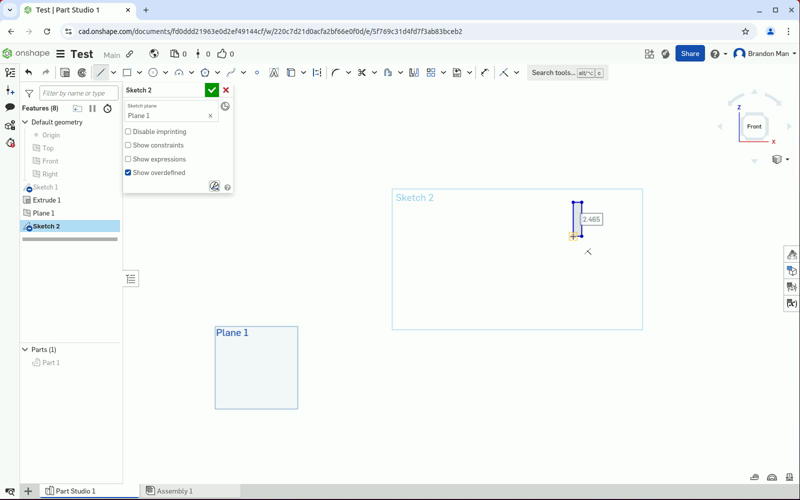
scroll(-6)
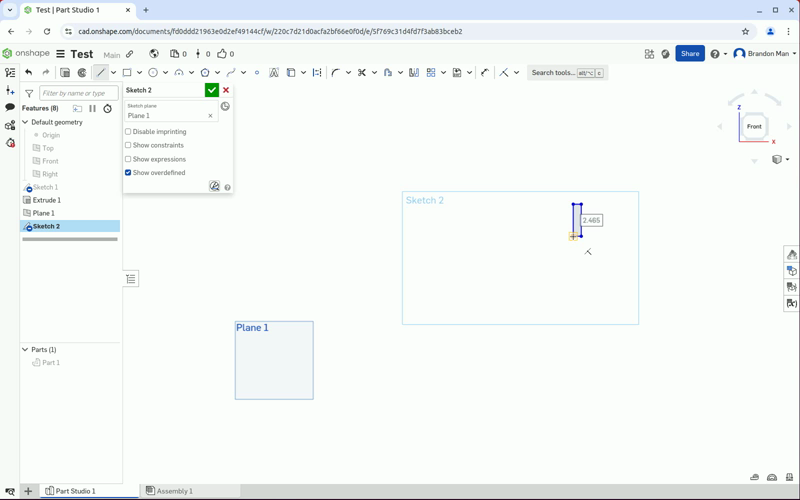
scroll(-6)
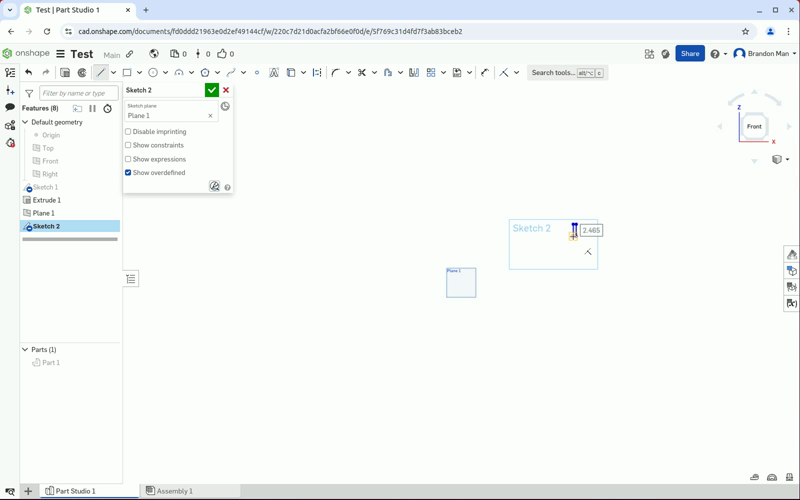
key(esc)
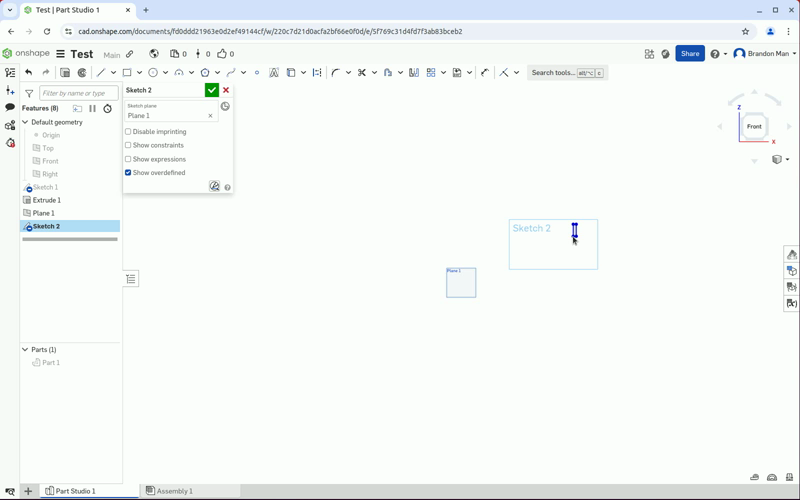
mouse_move(574, 235)
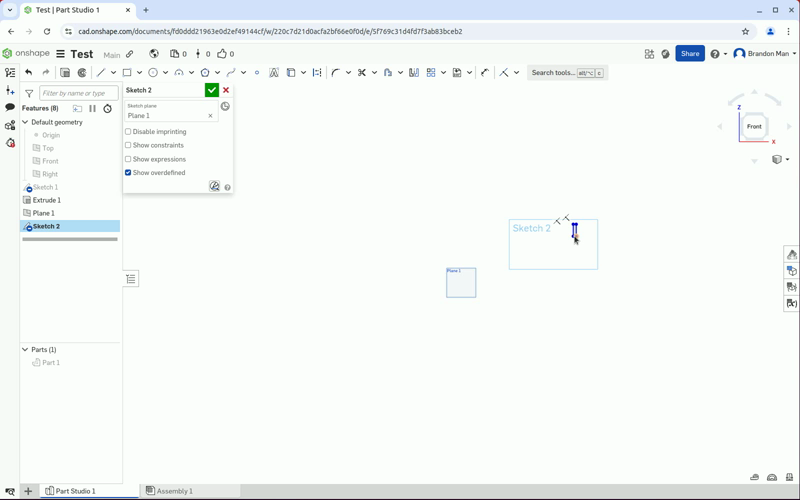
scroll(6)
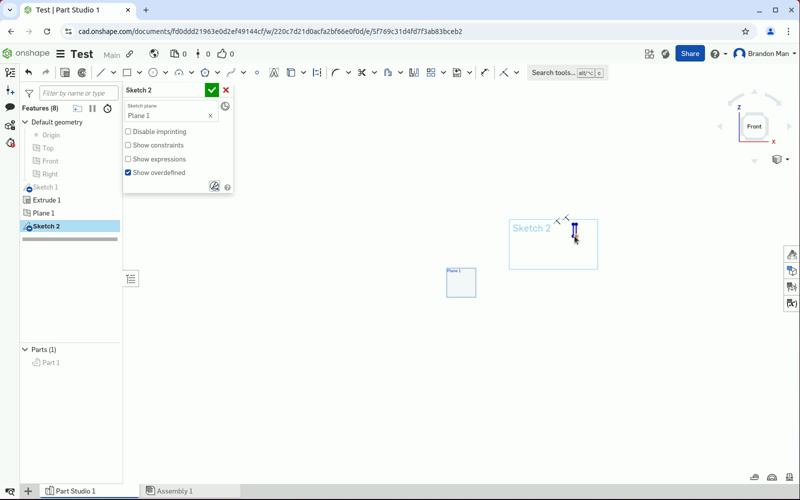
scroll(6)
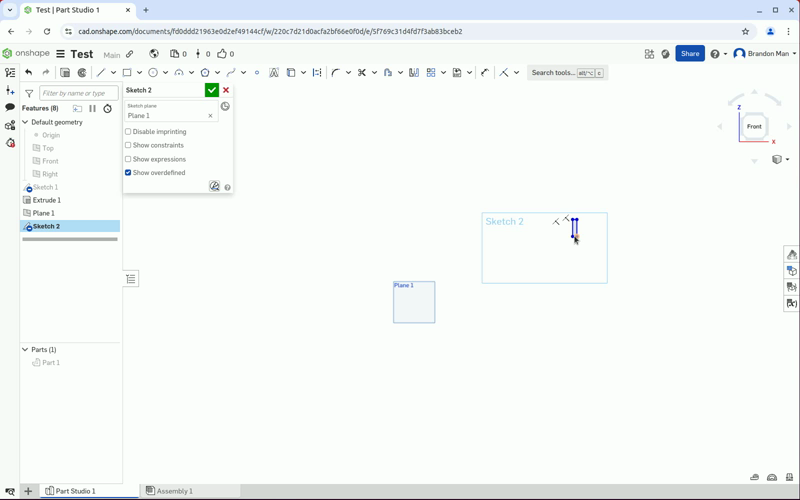
scroll(6)
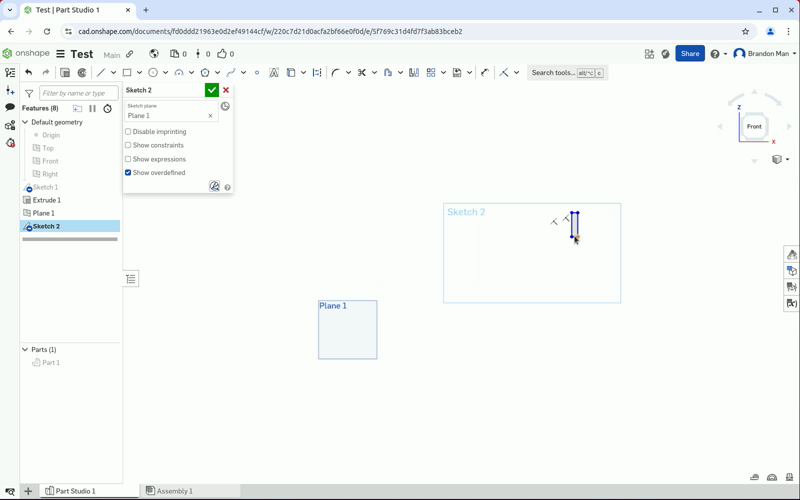
scroll(6)
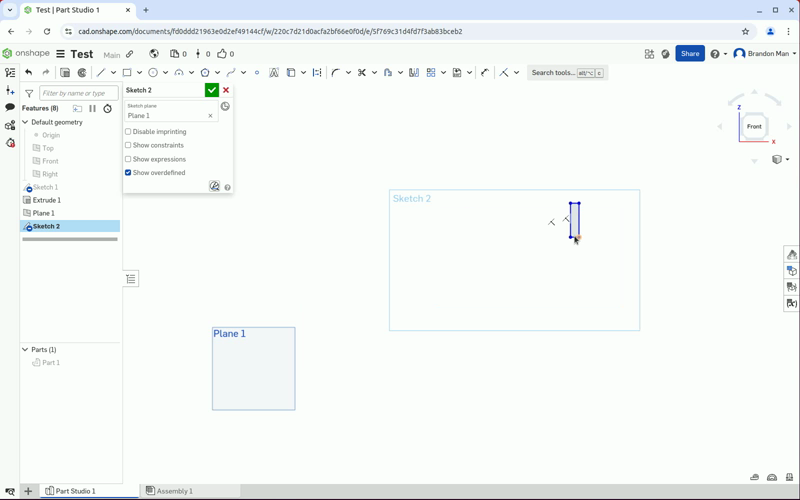
scroll(6)
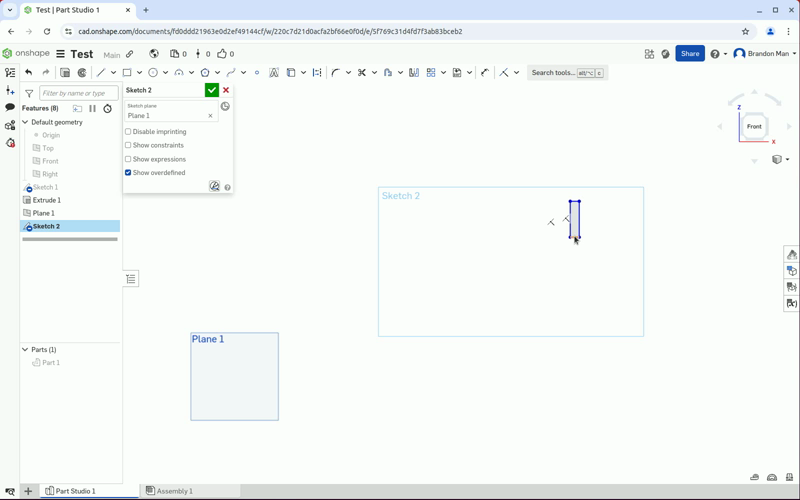
scroll(6)
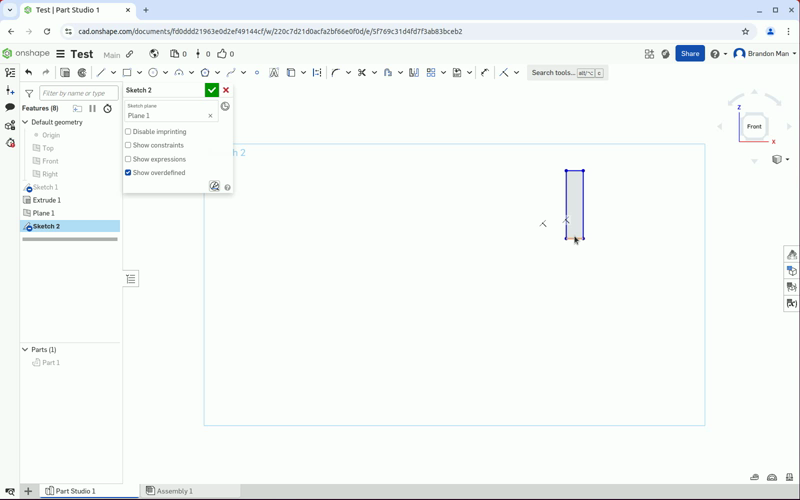
scroll(6)
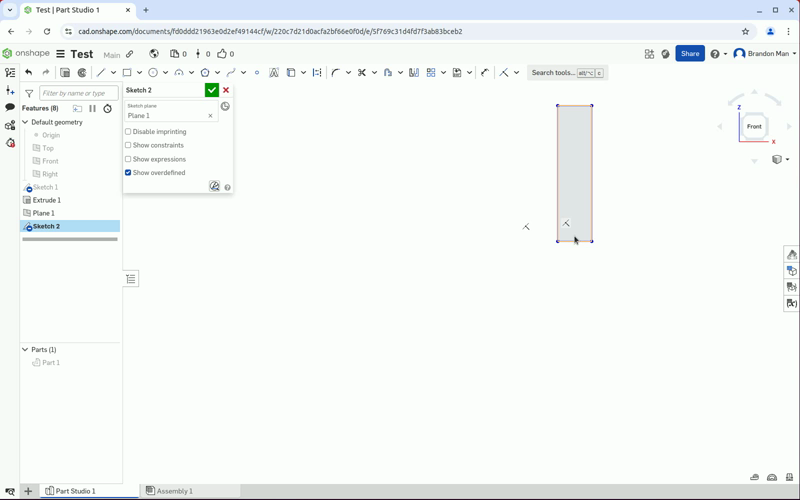
click(574, 235)
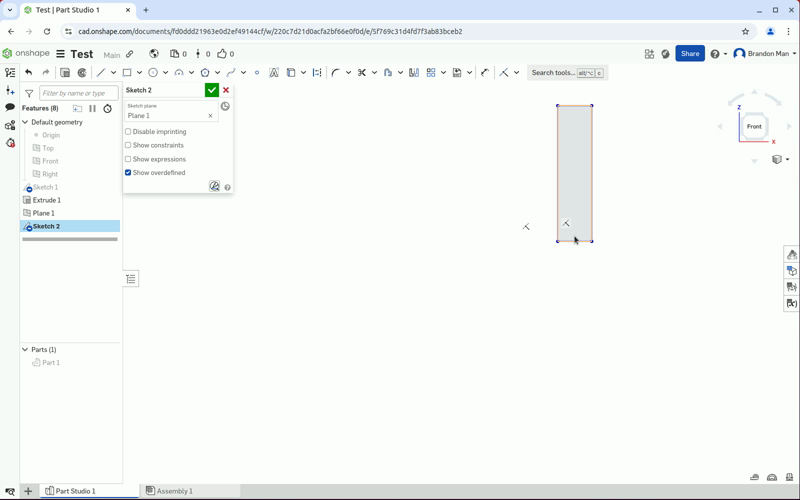
scroll(-6)
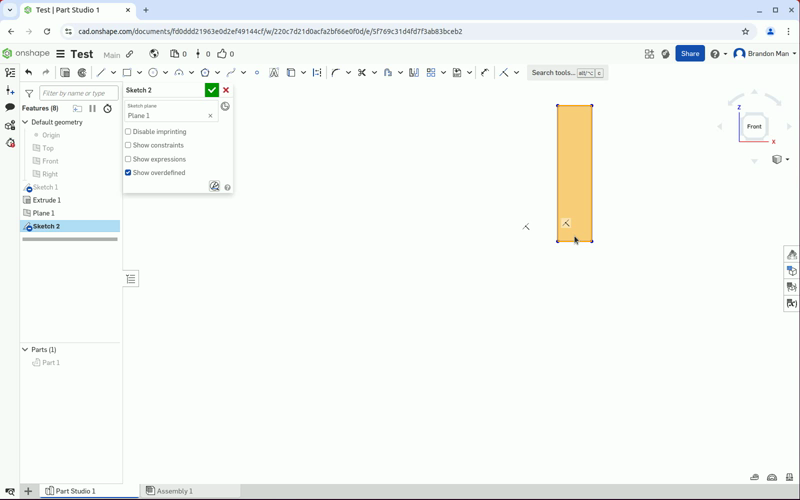
scroll(-6)
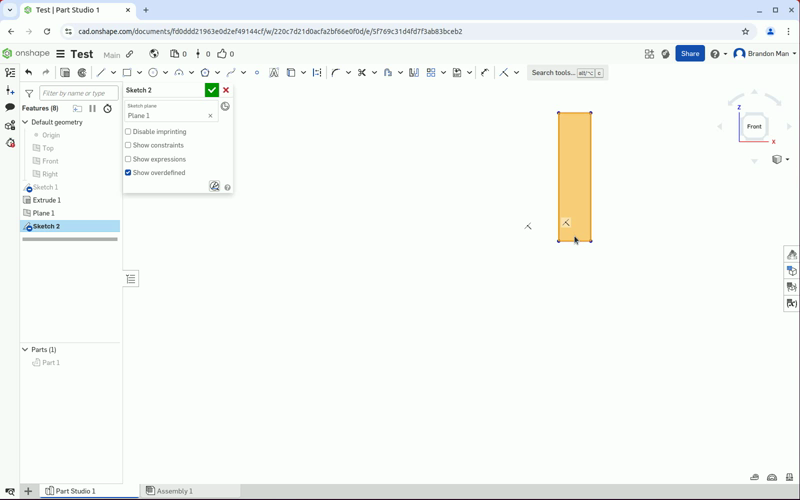
scroll(-6)
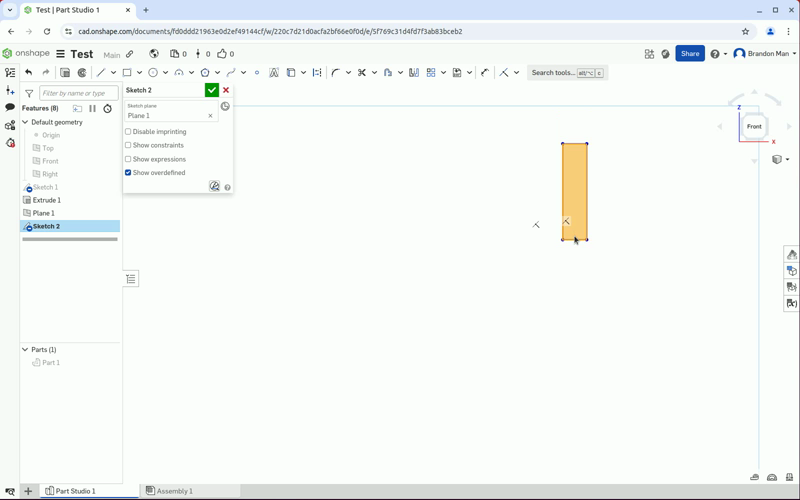
scroll(-6)
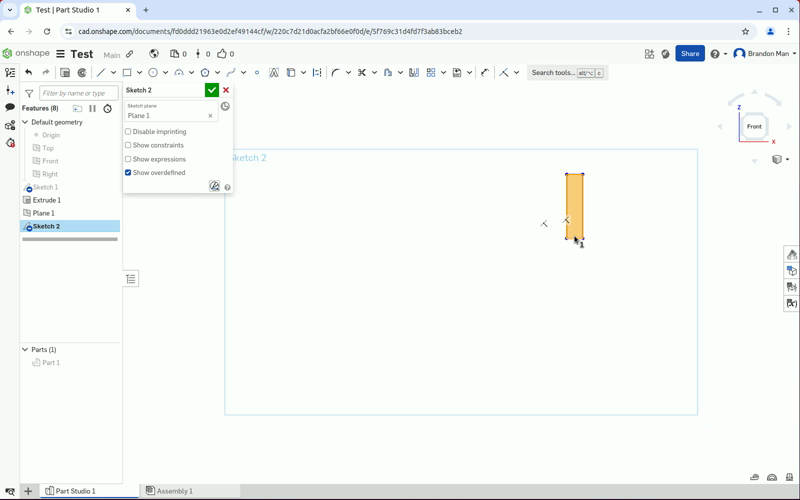
scroll(-6)
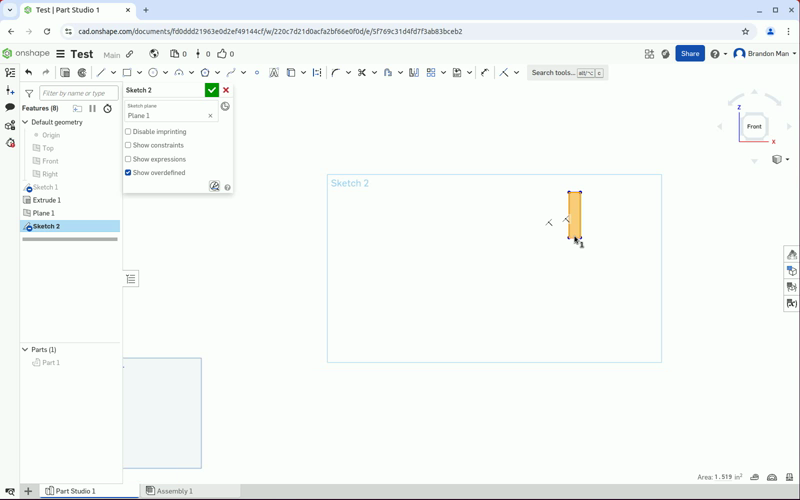
scroll(-6)
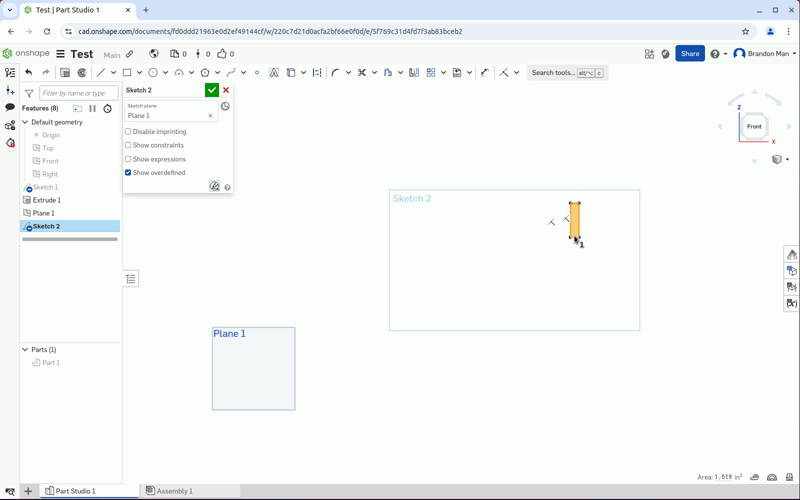
scroll(-6)
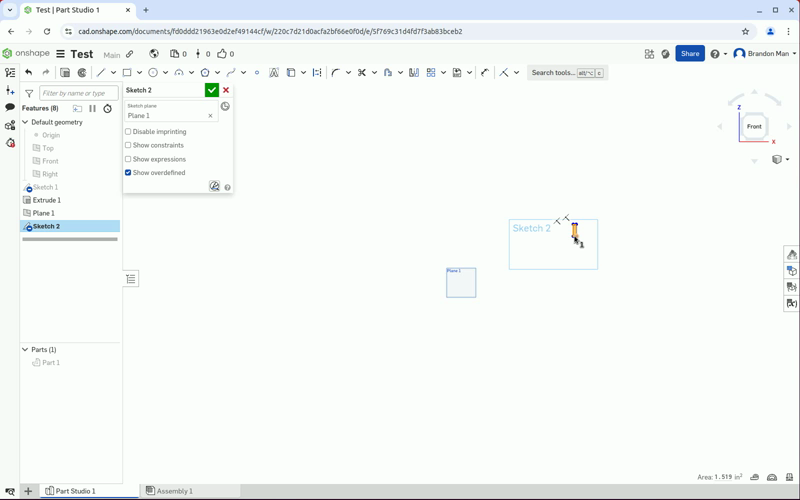
mouse_move(73, 352)
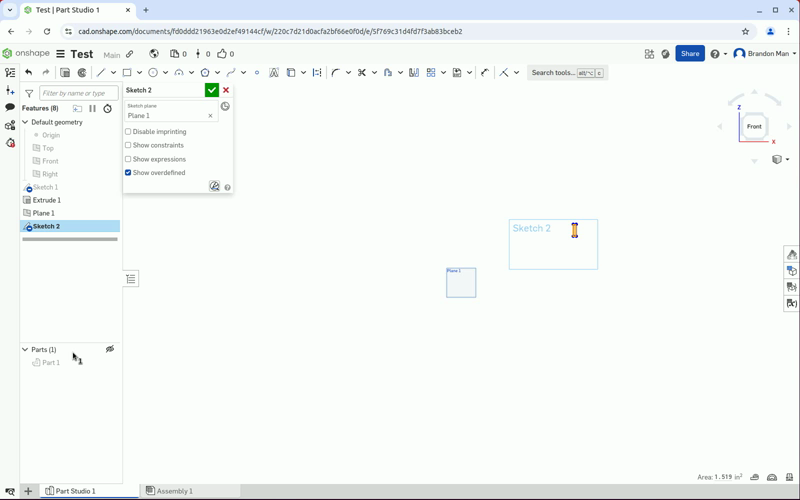
key(shift+y)
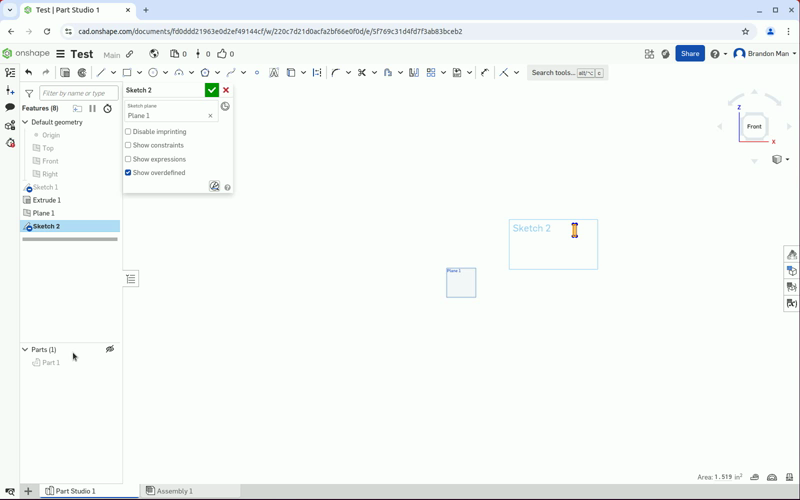
key(shift+e)
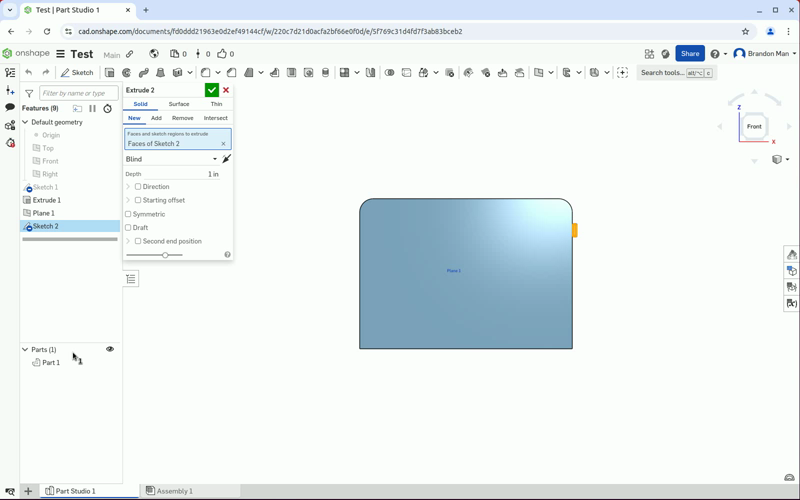
mouse_move(143, 106)
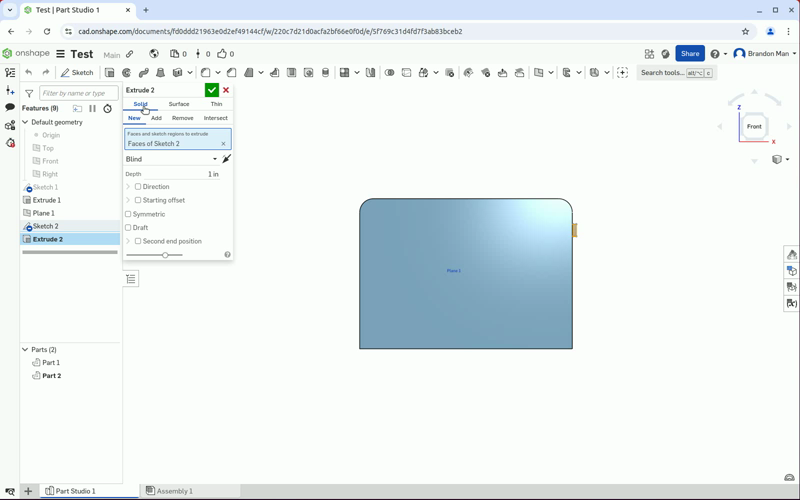
click(143, 106)
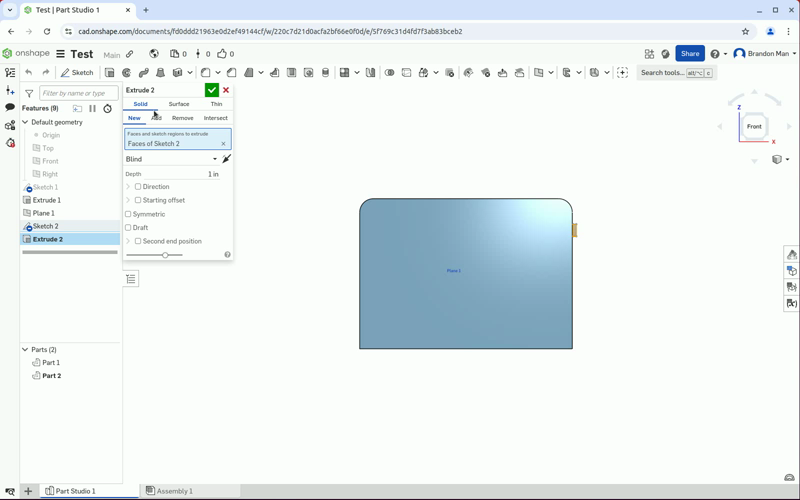
mouse_move(186, 120)
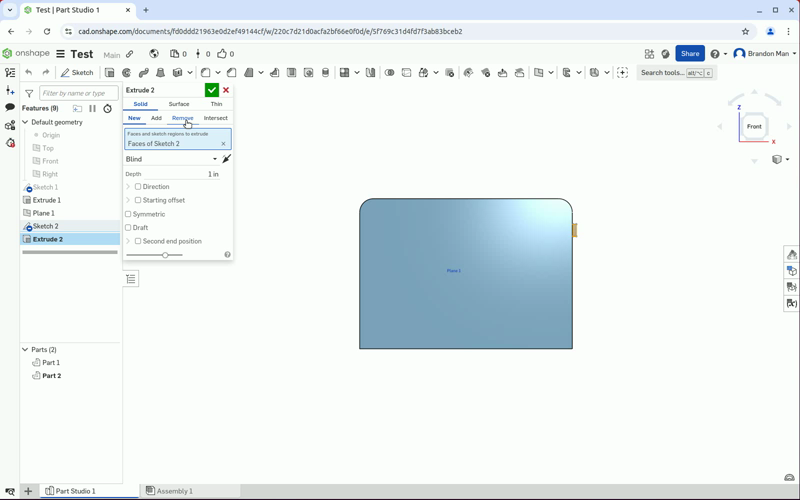
click(186, 120)
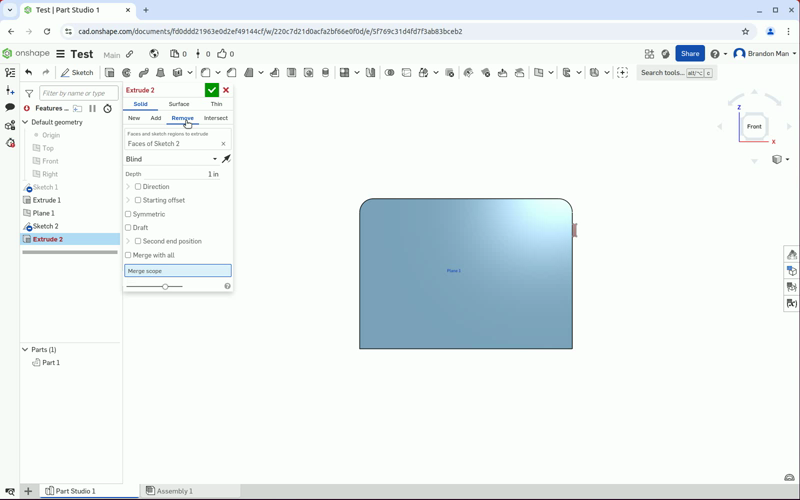
key(tab, 4)
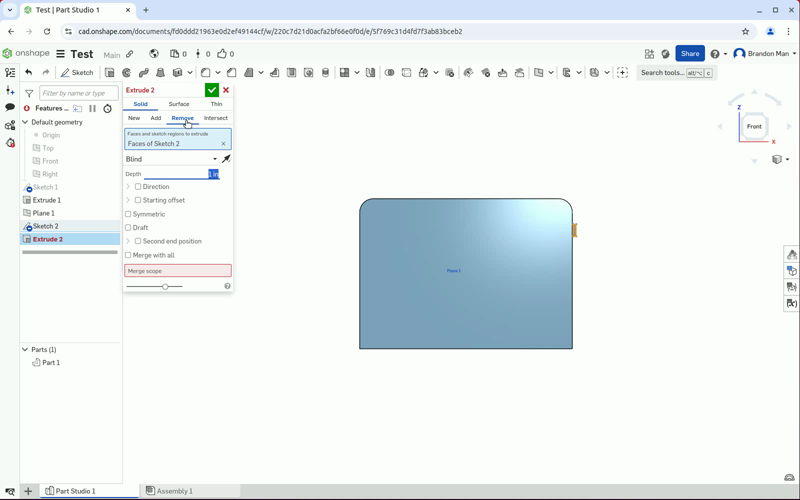
text(3.611)
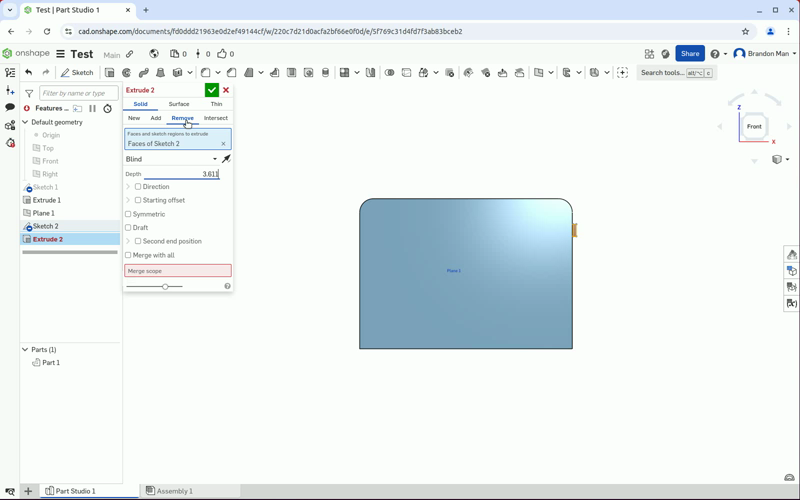
key(tab, 6)
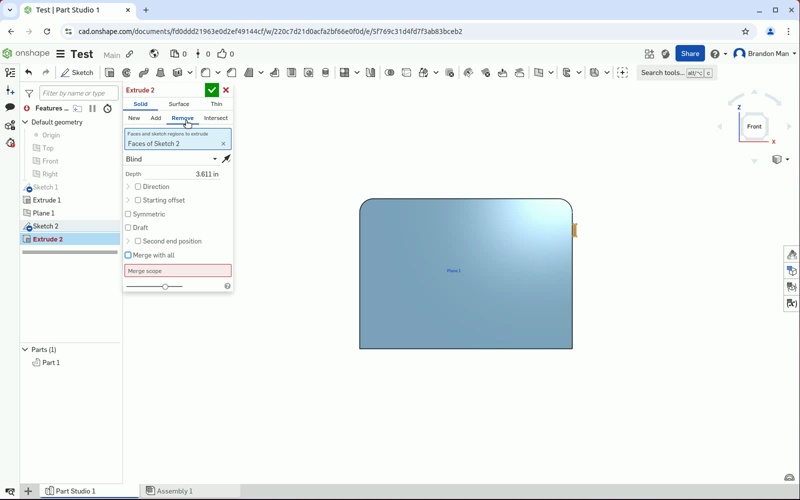
key(space)
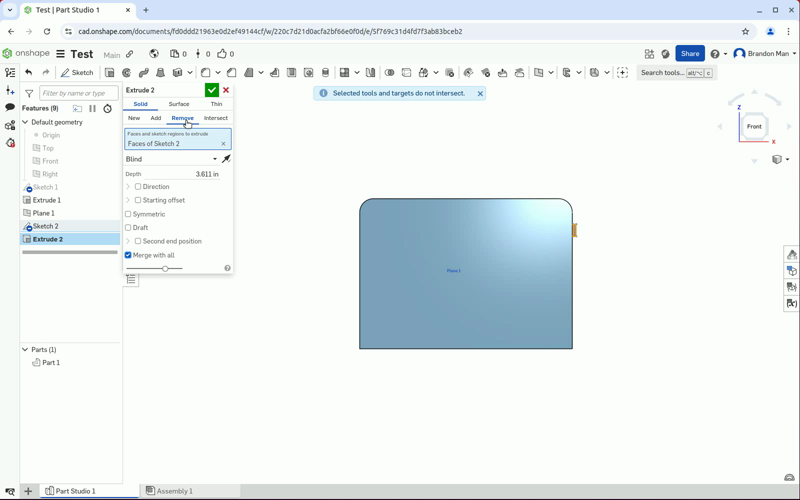
key(enter)
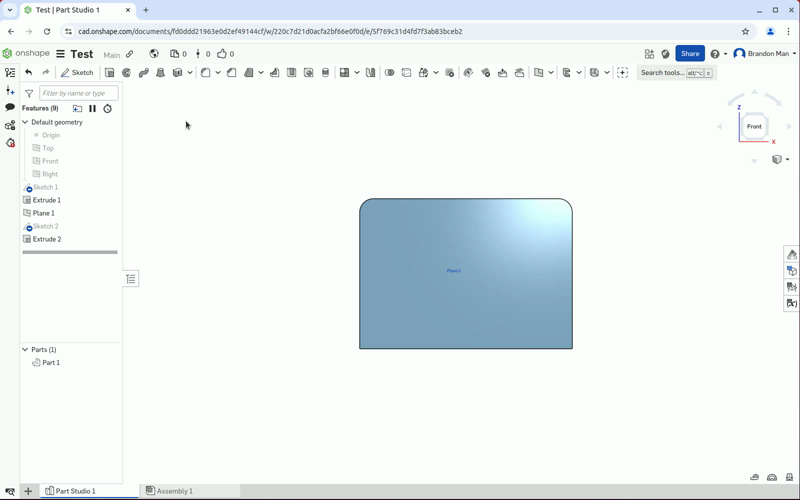
key(shift+h)
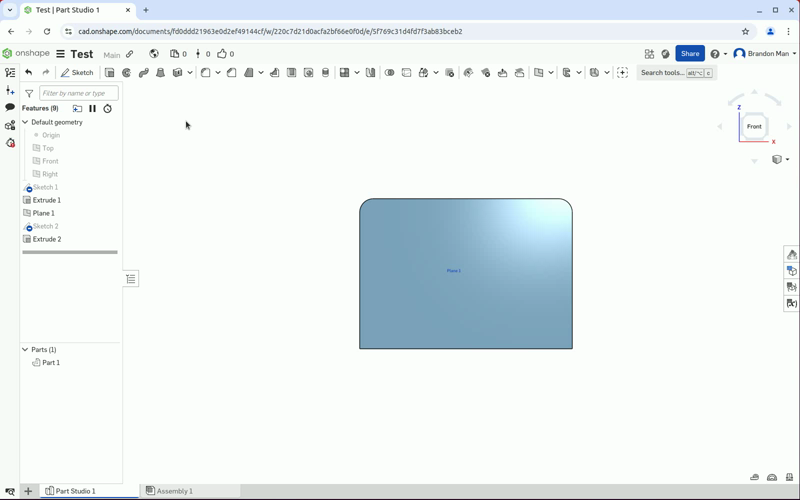
key(shift+h)
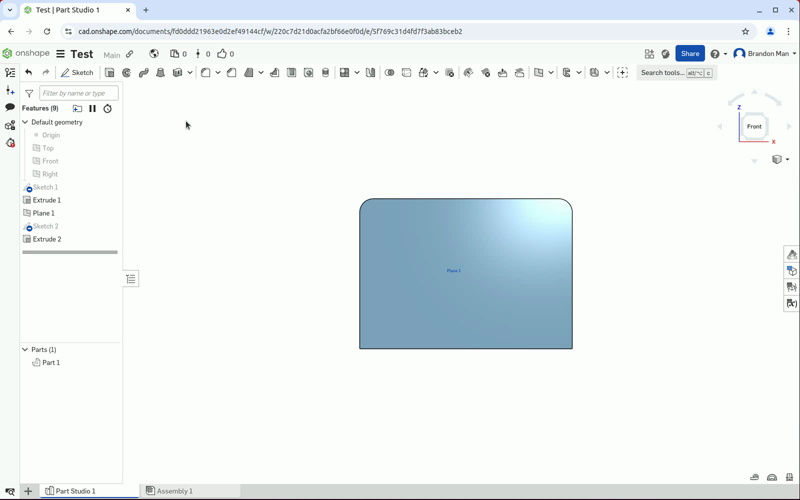
mouse_move(73, 189)
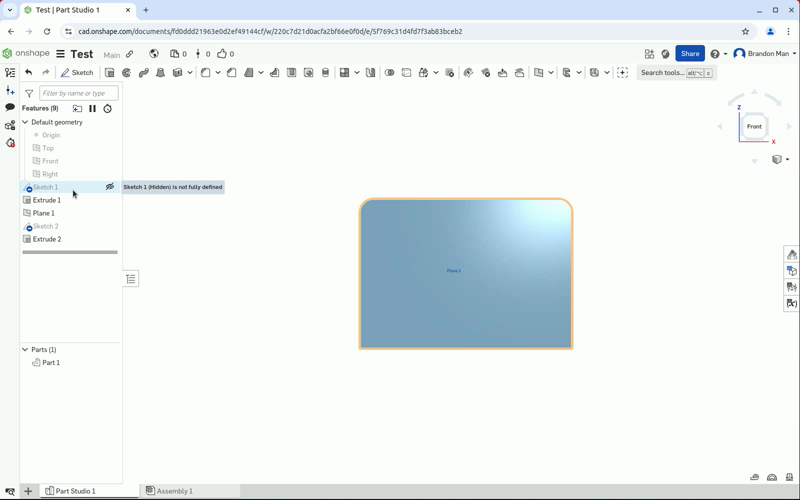
click(73, 189)
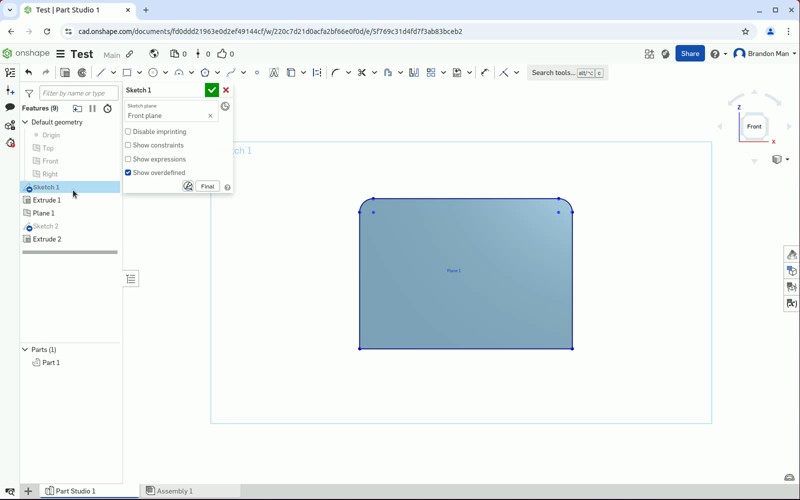
mouse_move(229, 92)
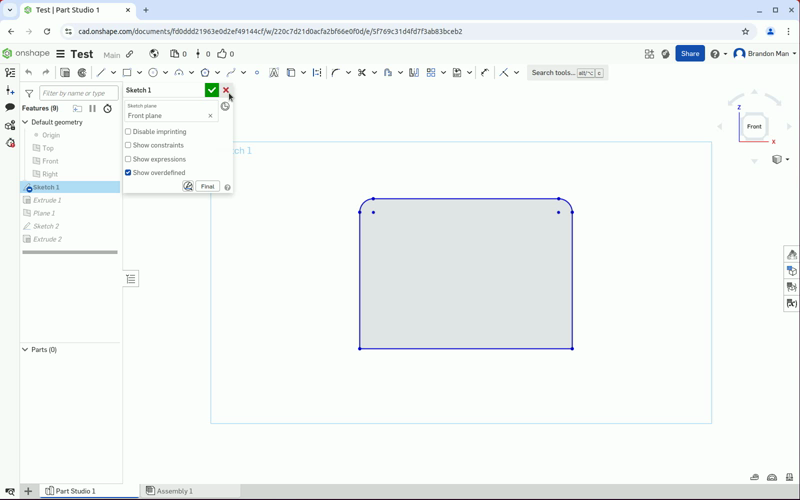
click(229, 92)
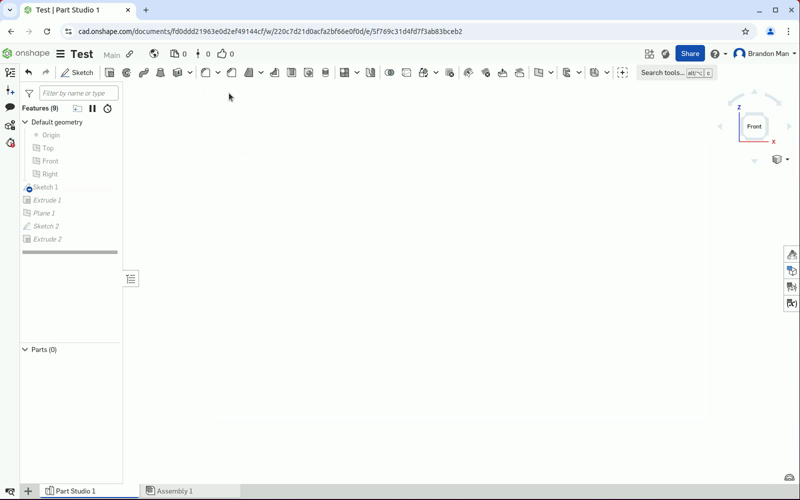
key(shift+s)
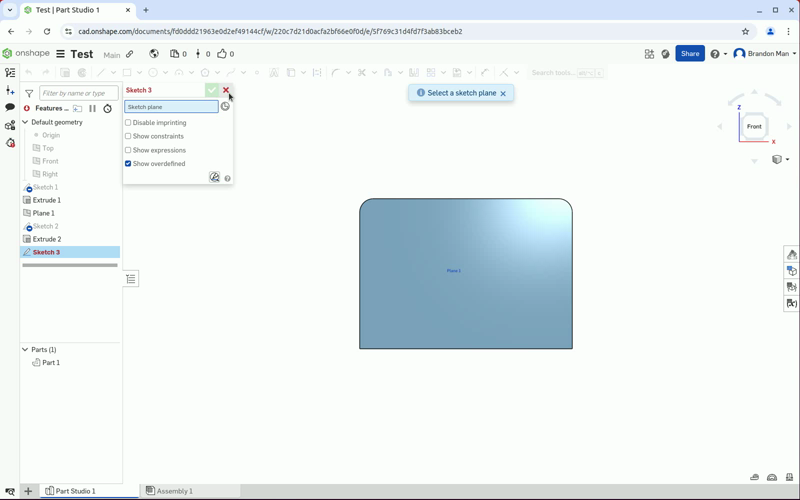
mouse_move(73, 215)
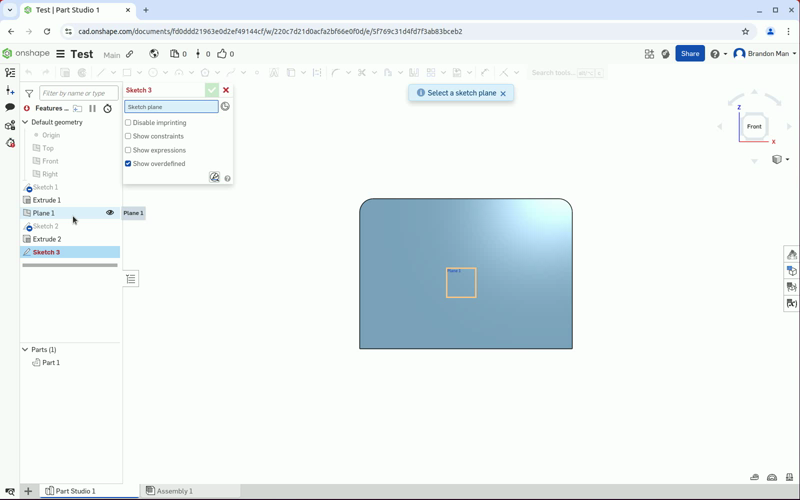
click(73, 215)
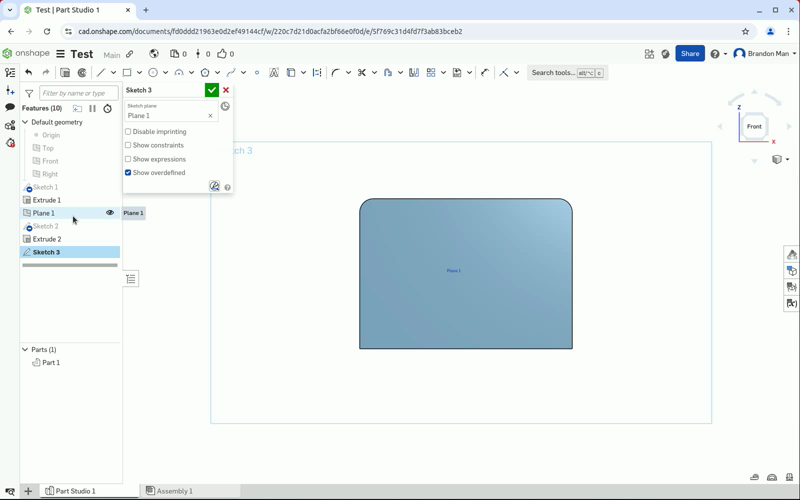
mouse_move(73, 352)
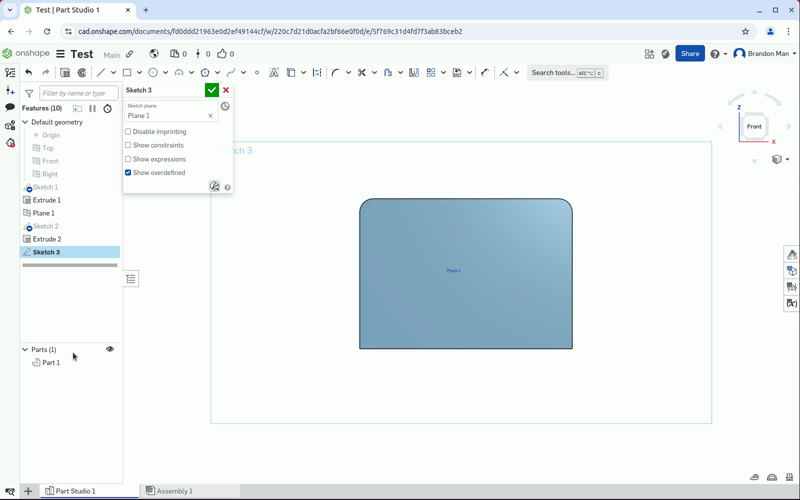
key(y)
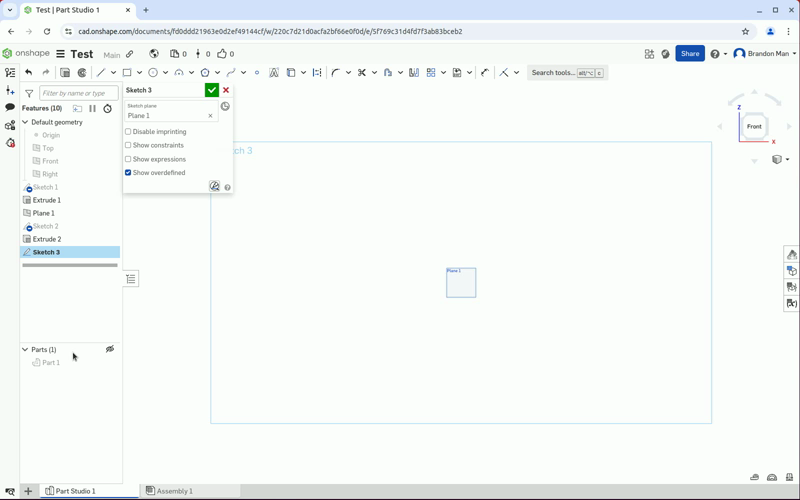
key(l)
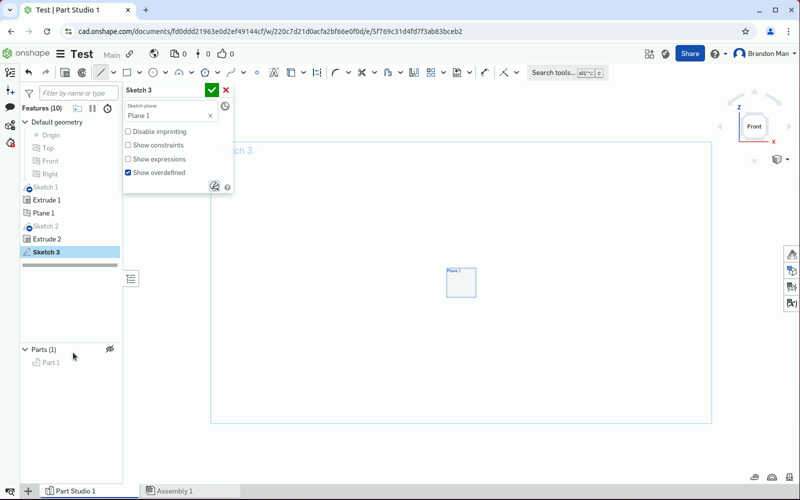
key_down(shift)
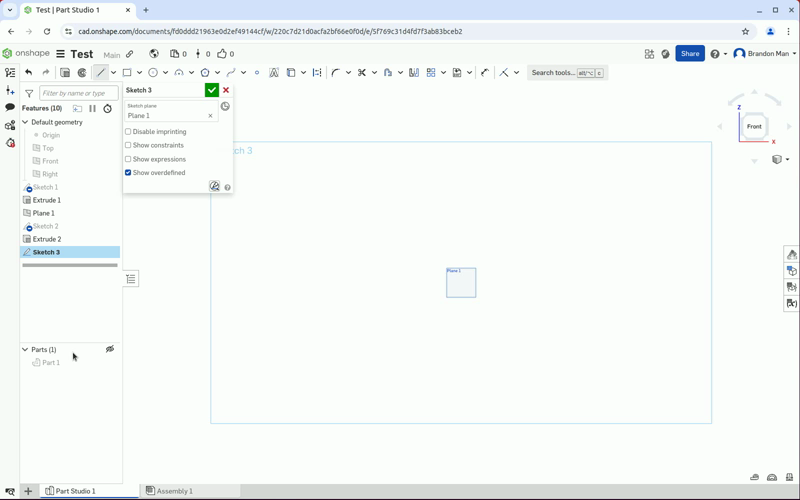
mouse_move(497, 236)
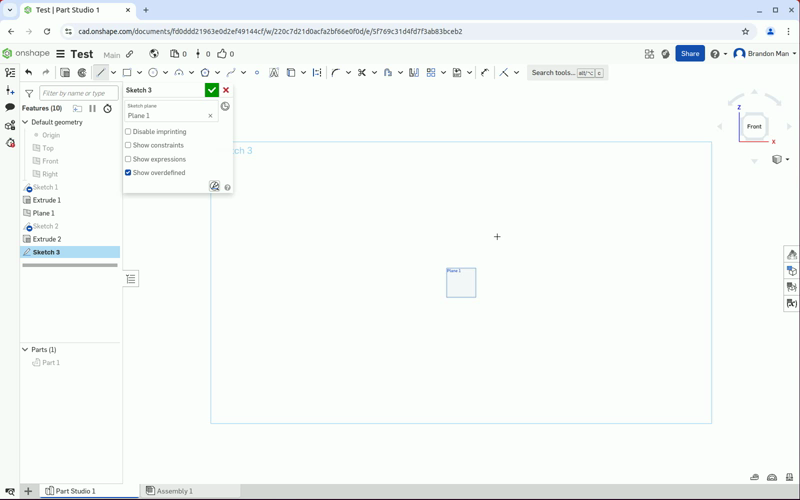
click(497, 236)
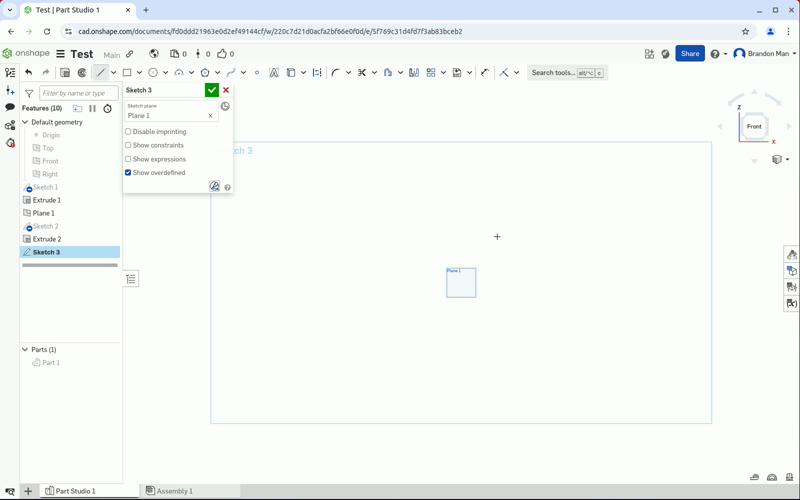
key_up(shift)
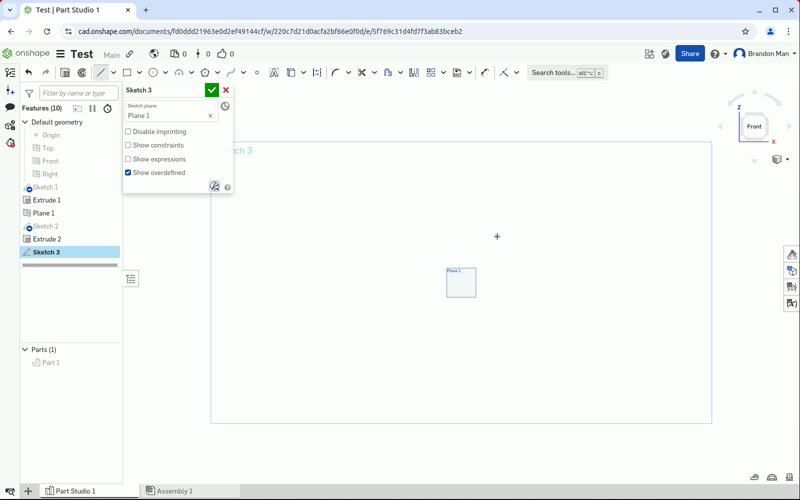
key_down(shift)
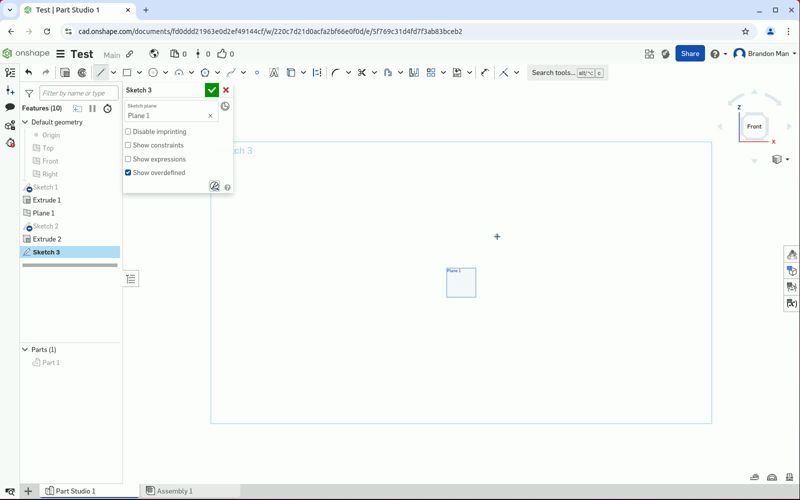
mouse_move(573, 236)
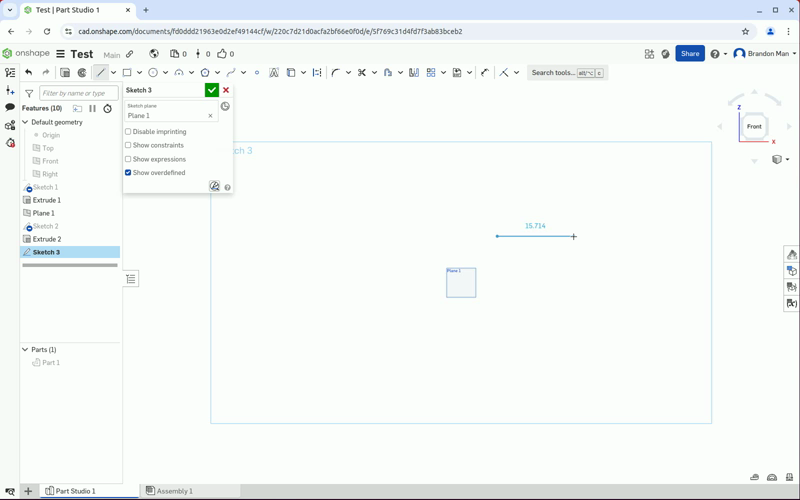
click(573, 236)
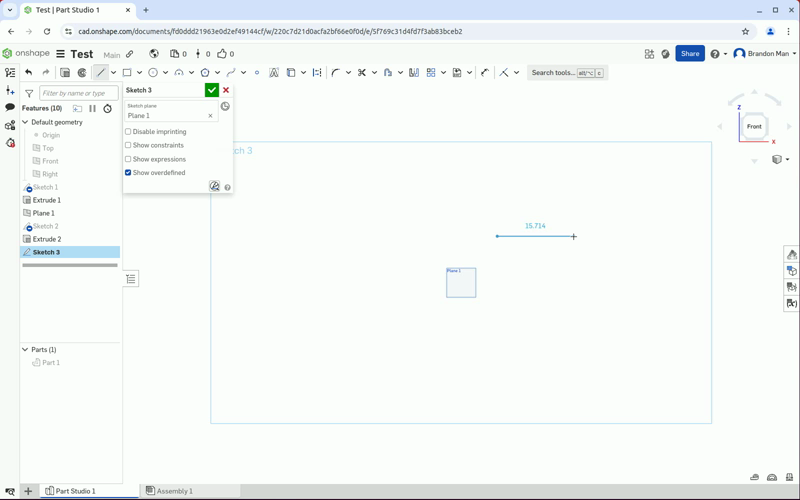
key_up(shift)
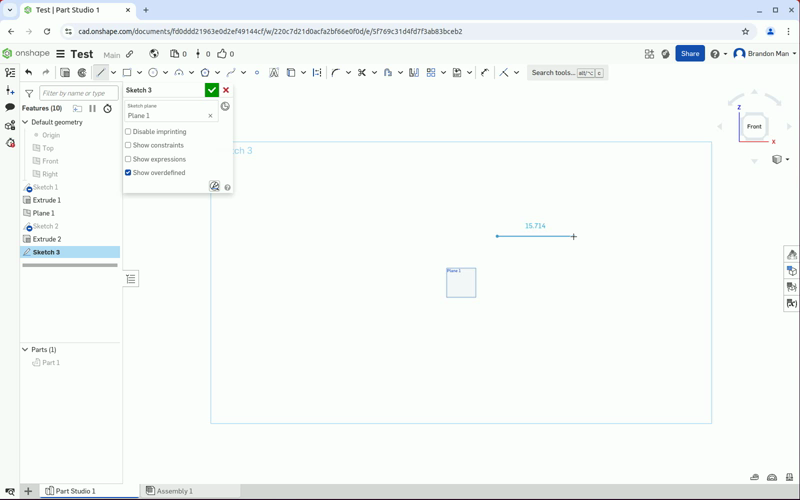
key_down(shift)
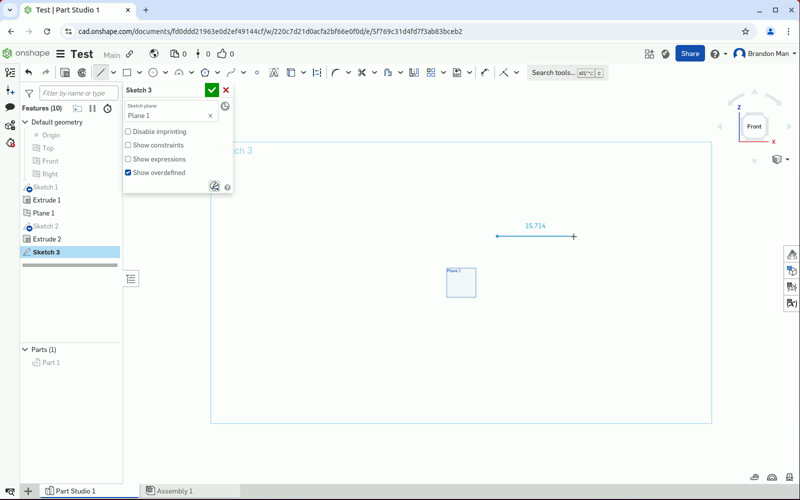
mouse_move(589, 236)
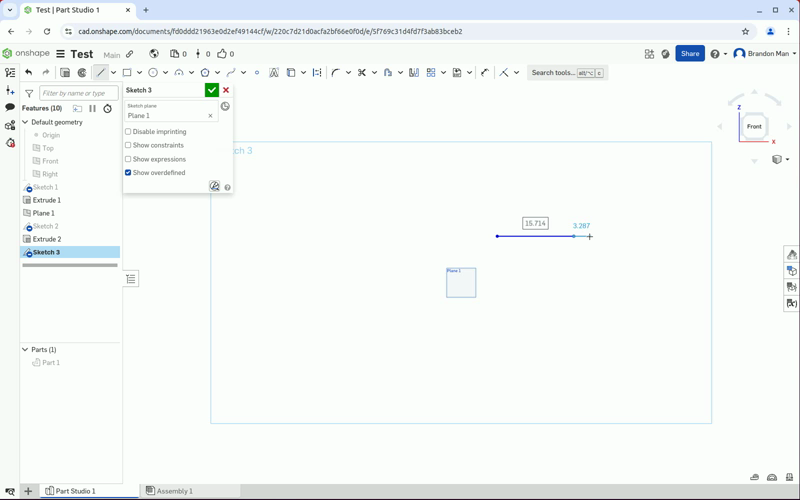
mouse_move(573, 225)
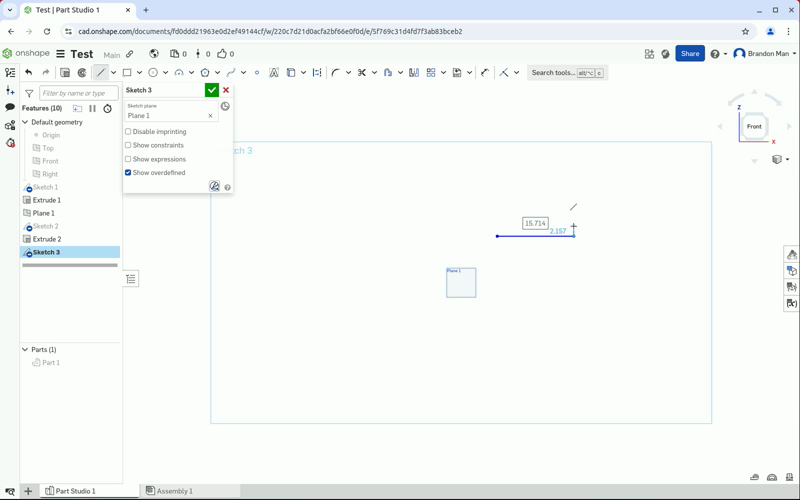
click(573, 225)
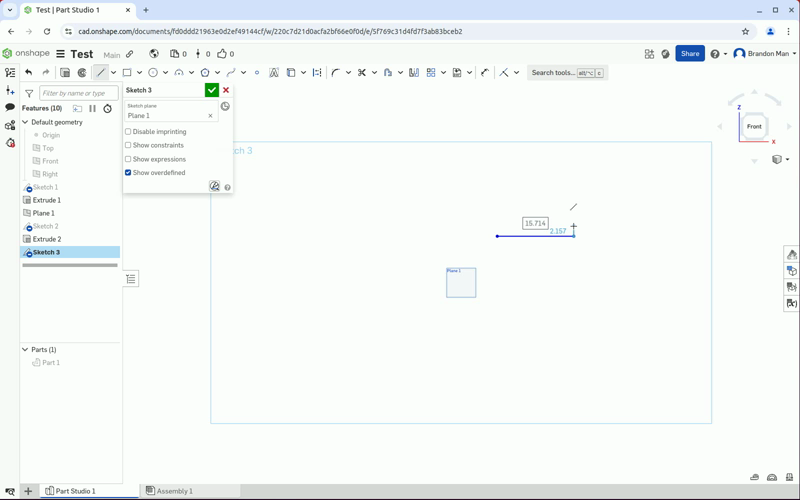
key_up(shift)
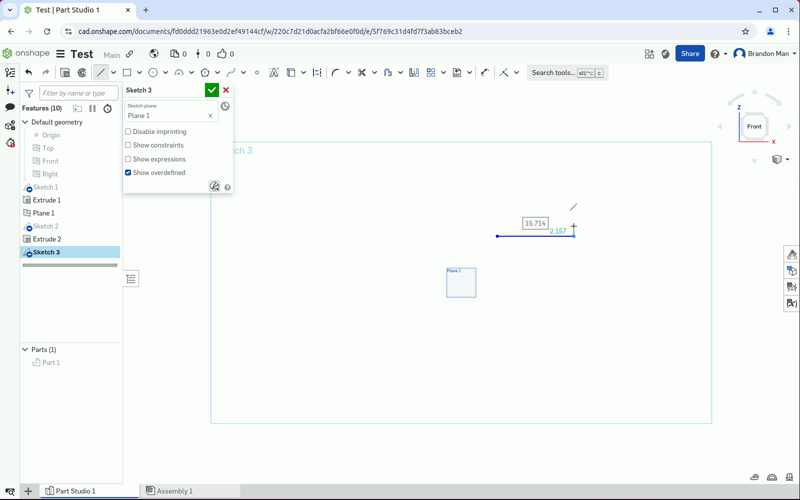
key_down(shift)
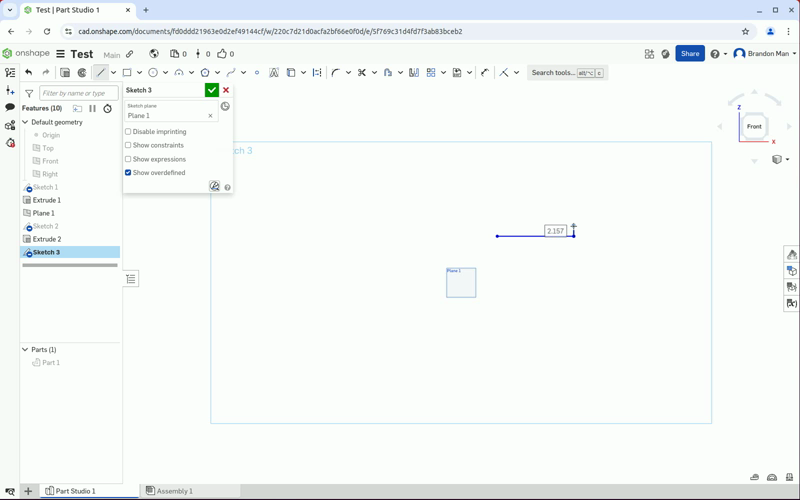
mouse_move(497, 225)
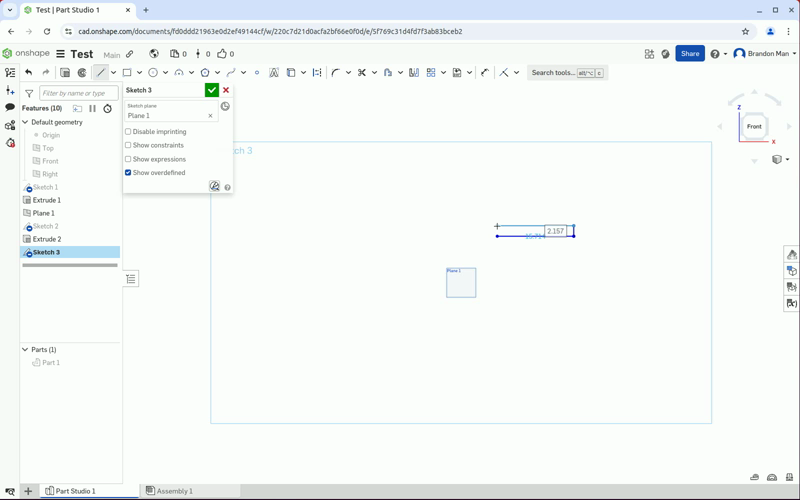
click(497, 225)
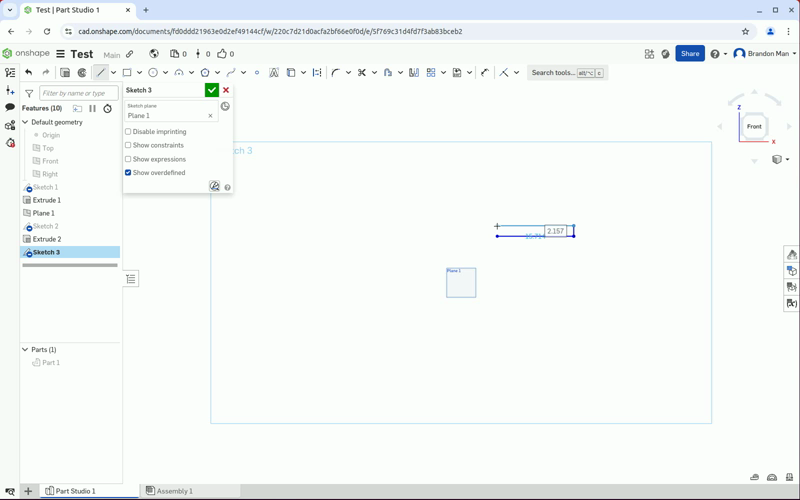
key_up(shift)
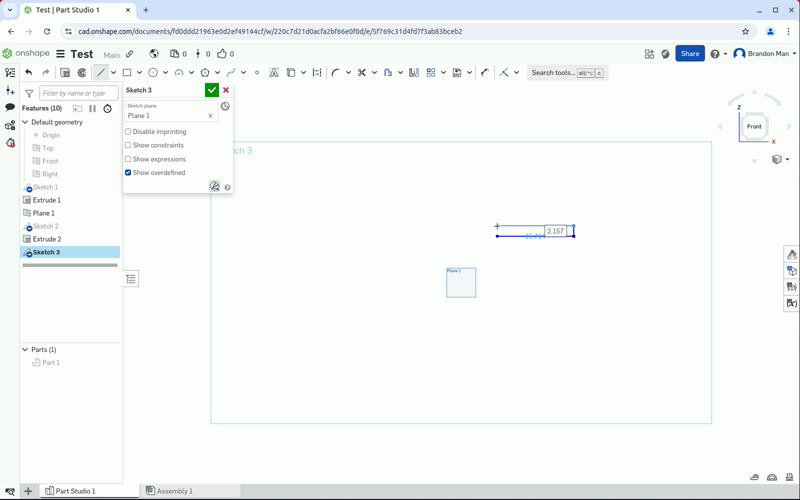
mouse_move(527, 225)
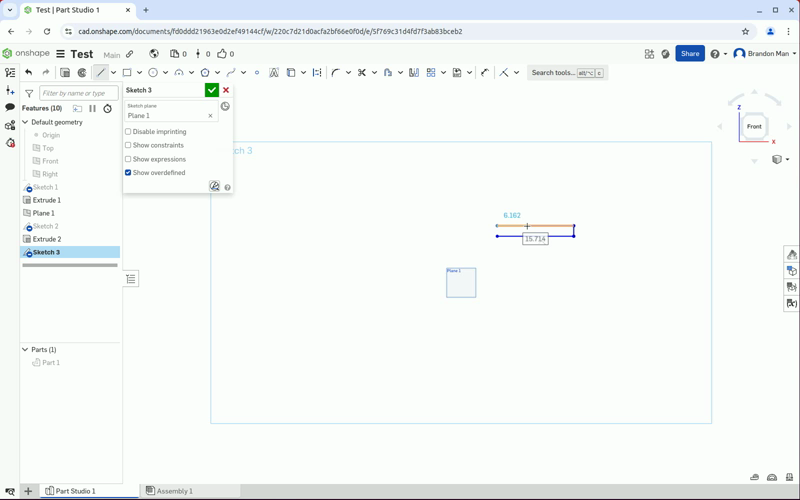
key_down(shift)
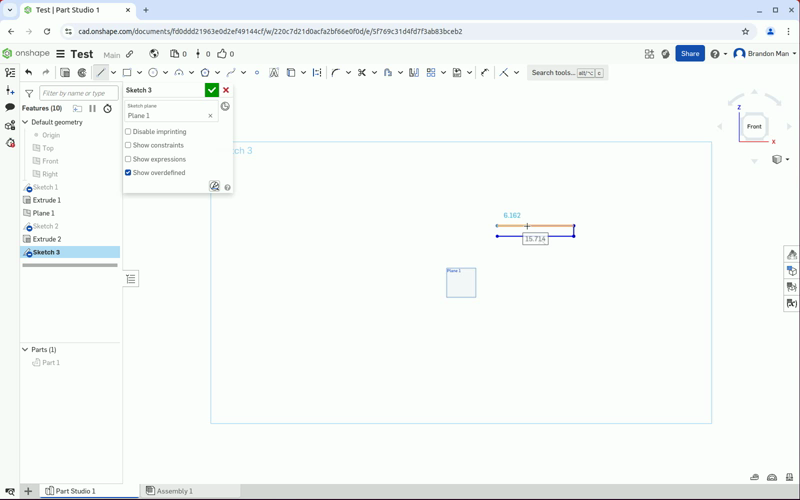
mouse_move(497, 236)
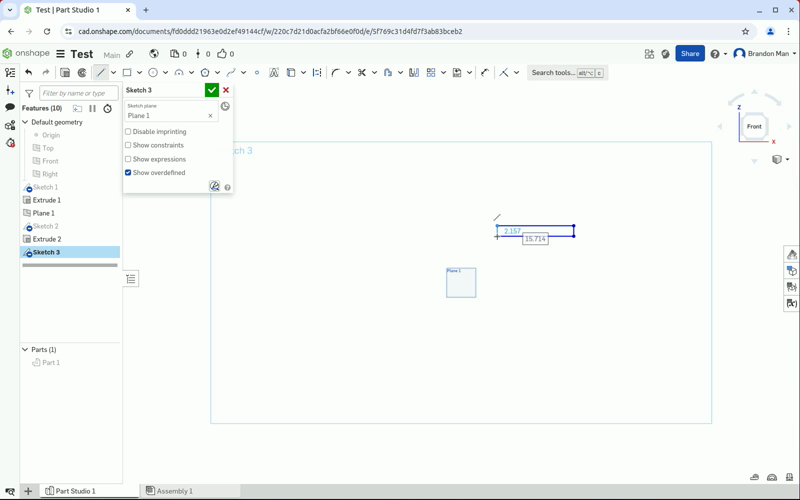
key_up(shift)
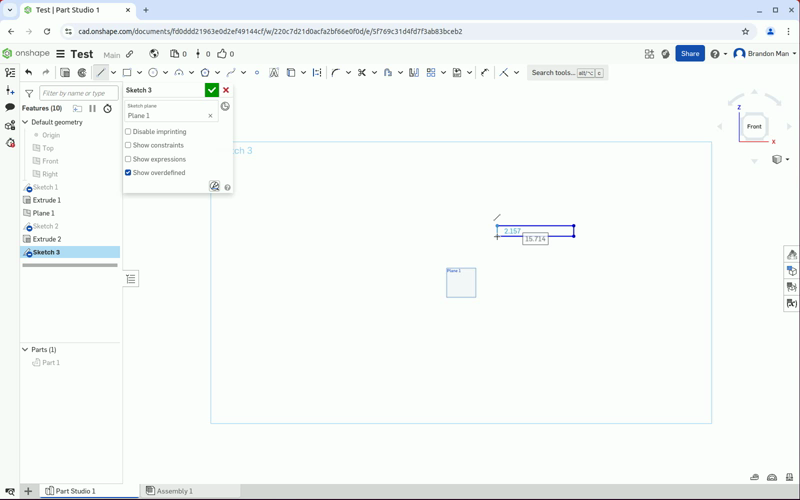
click(497, 236)
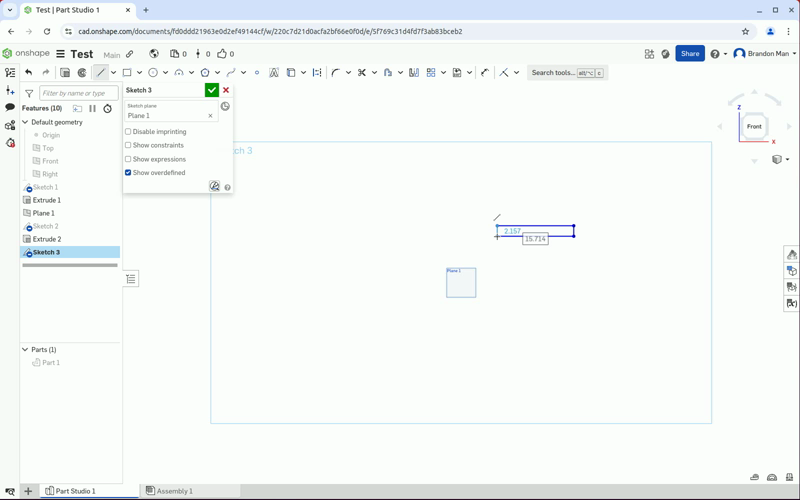
key(esc)
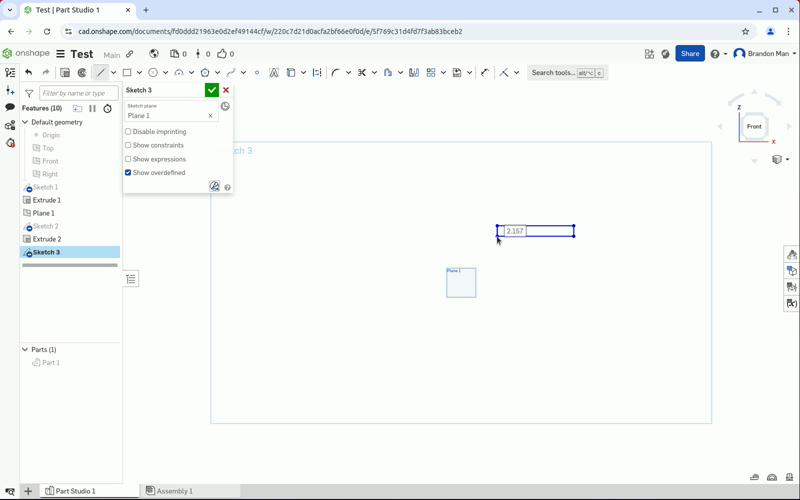
mouse_move(566, 226)
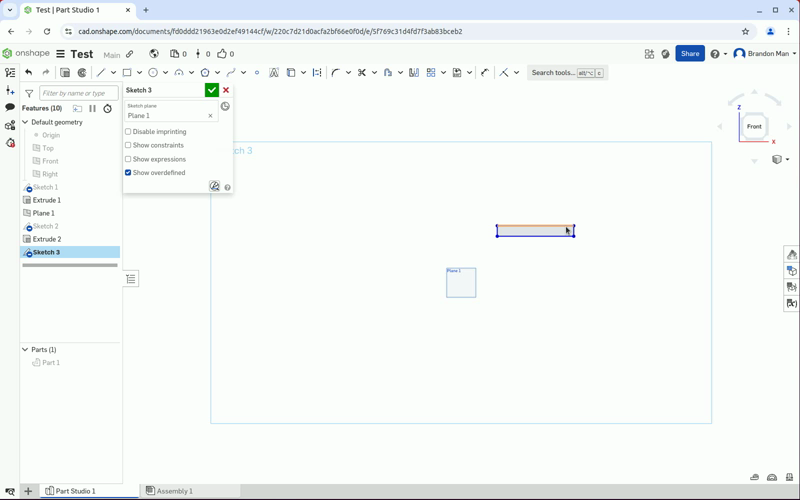
scroll(6)
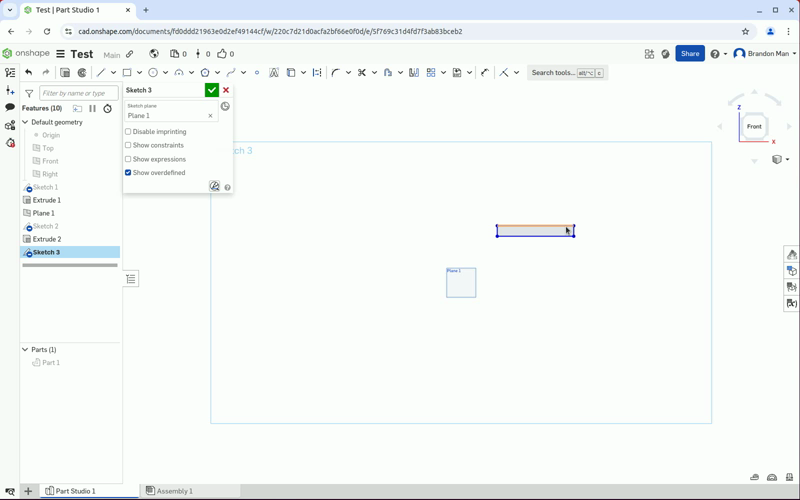
scroll(6)
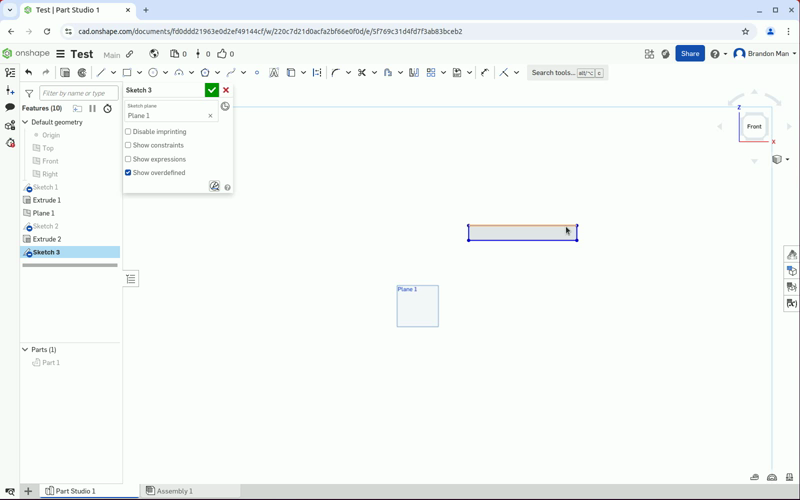
scroll(6)
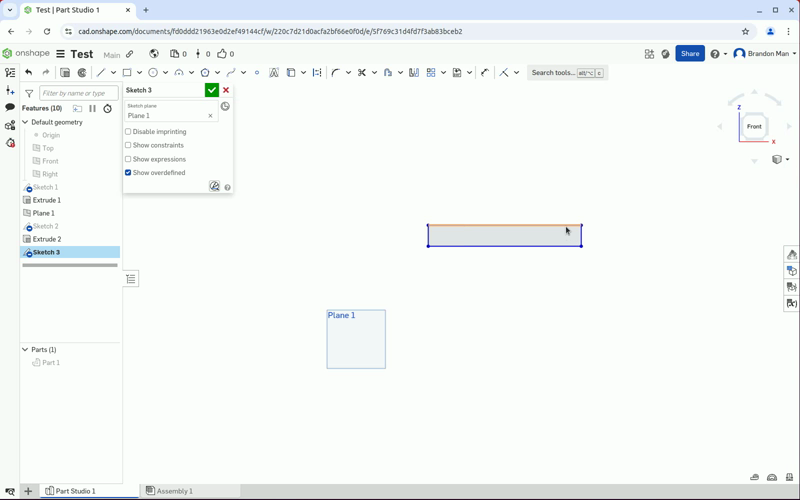
scroll(6)
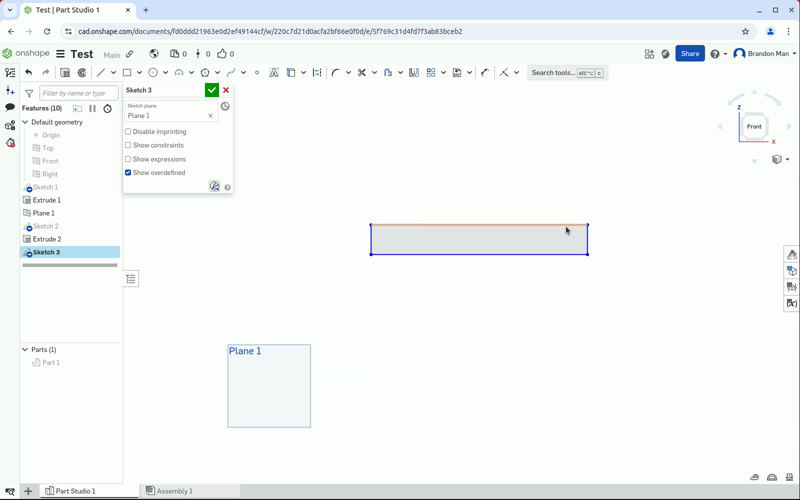
scroll(6)
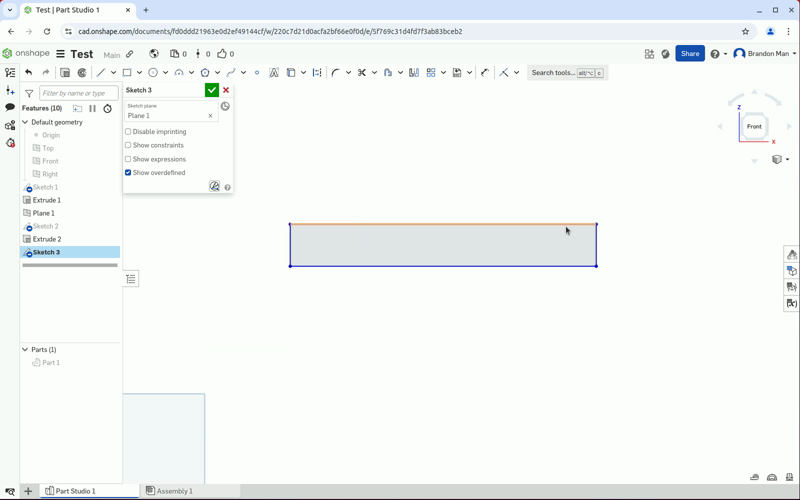
scroll(6)
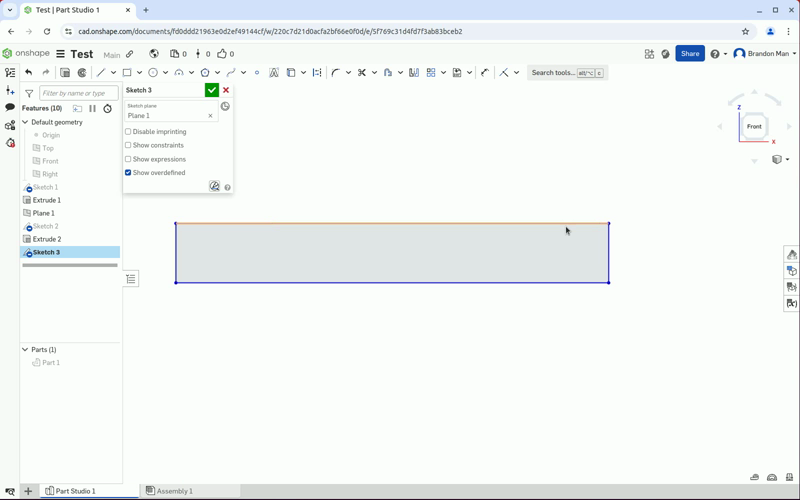
scroll(6)
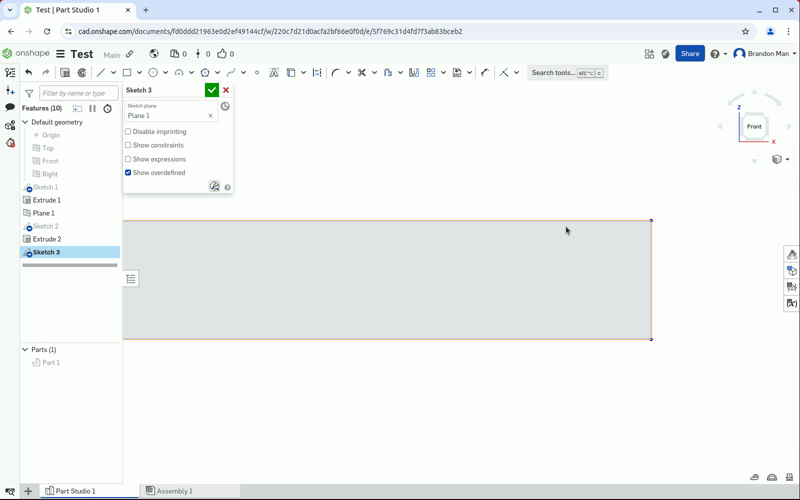
click(566, 226)
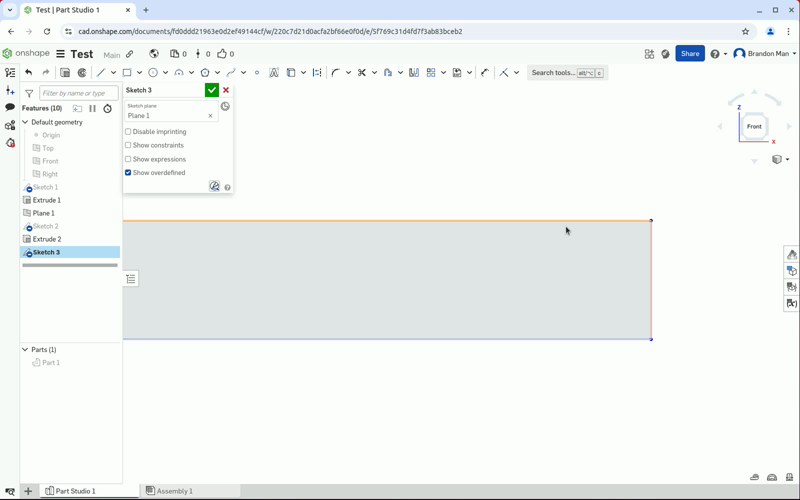
scroll(-6)
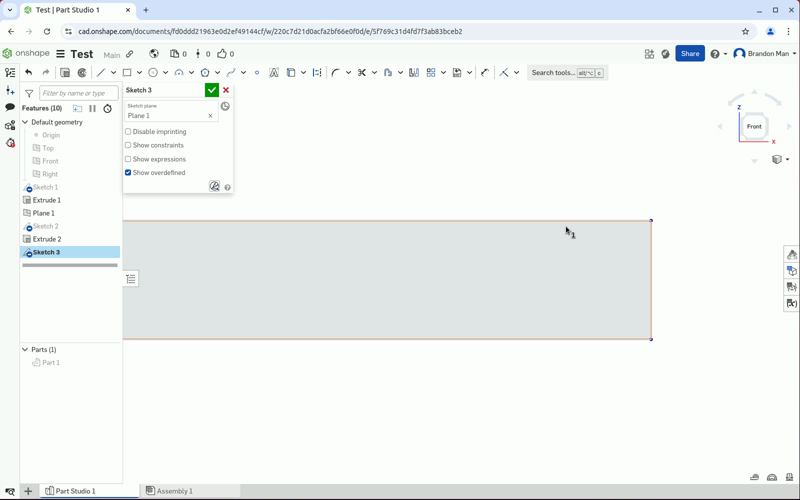
scroll(-6)
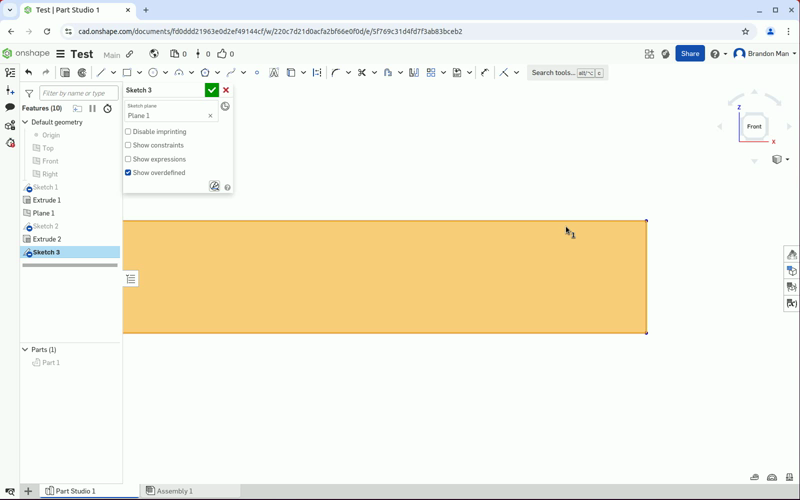
scroll(-6)
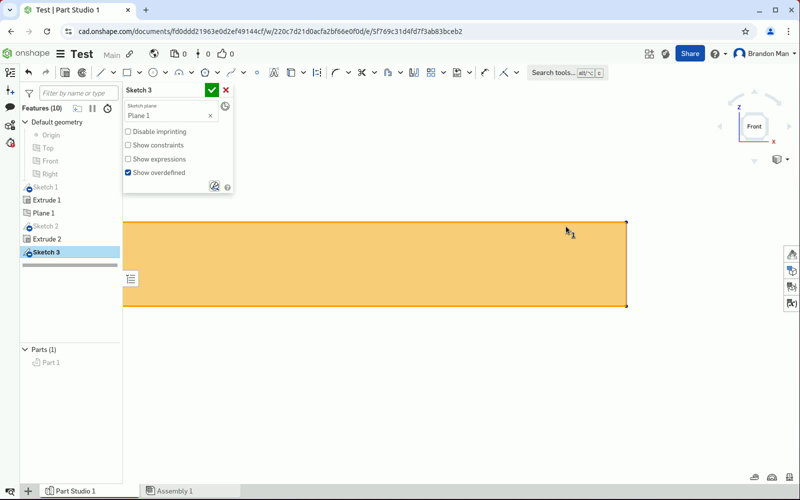
scroll(-6)
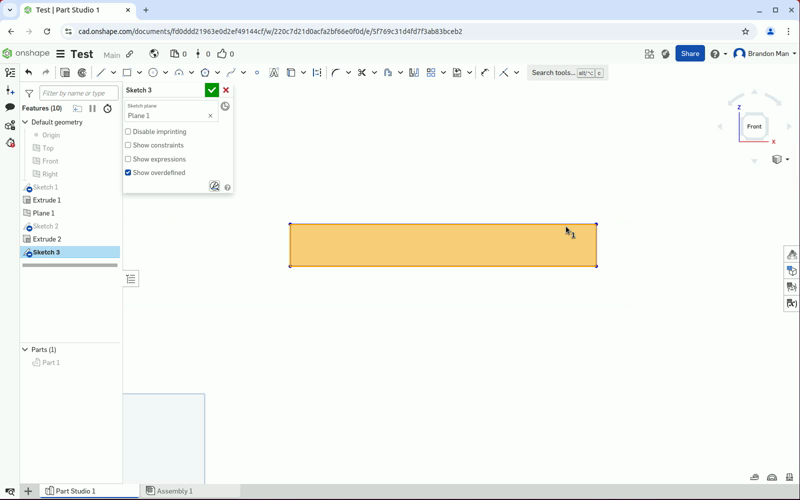
scroll(-6)
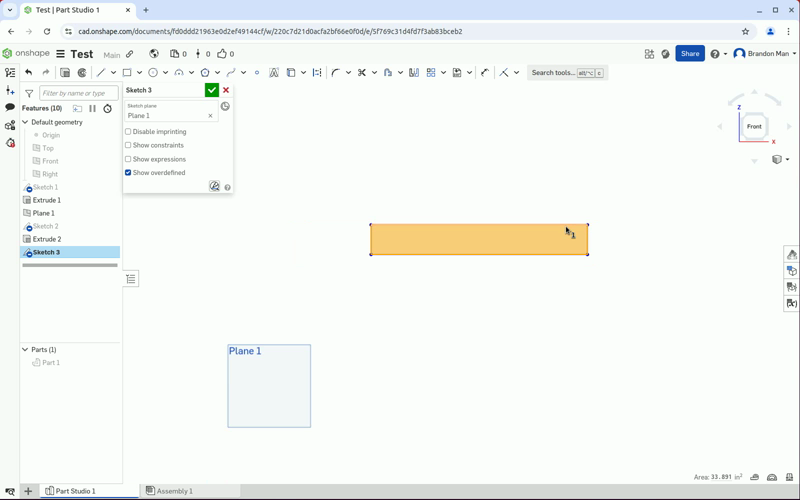
scroll(-6)
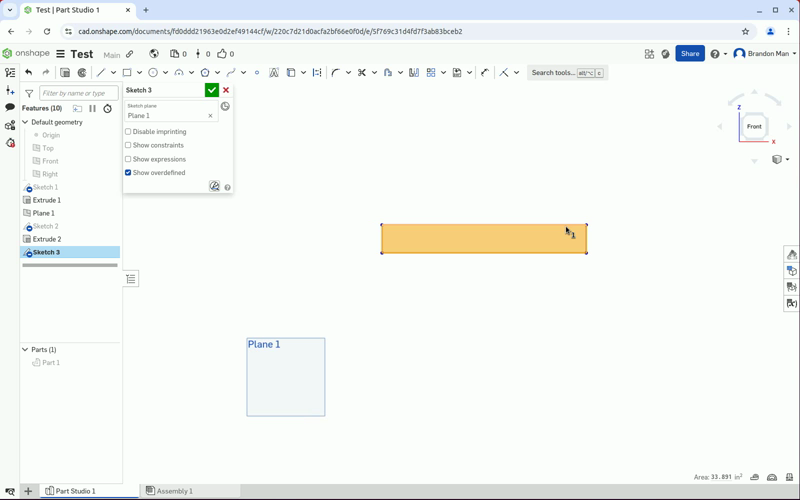
scroll(-6)
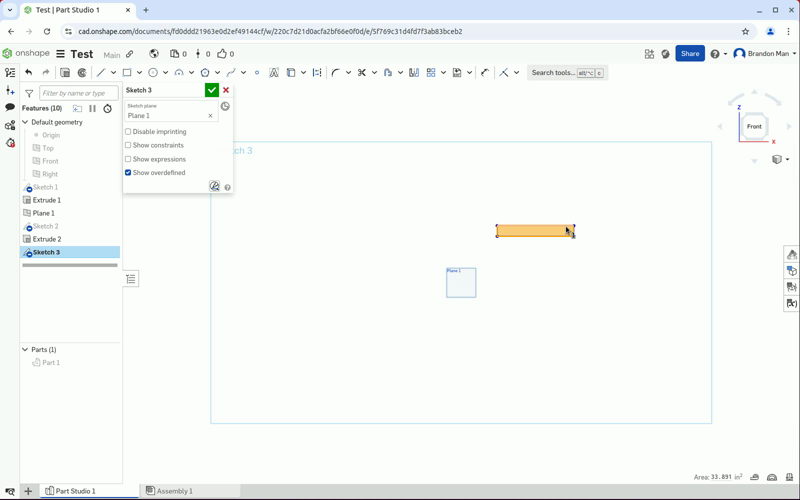
mouse_move(73, 352)
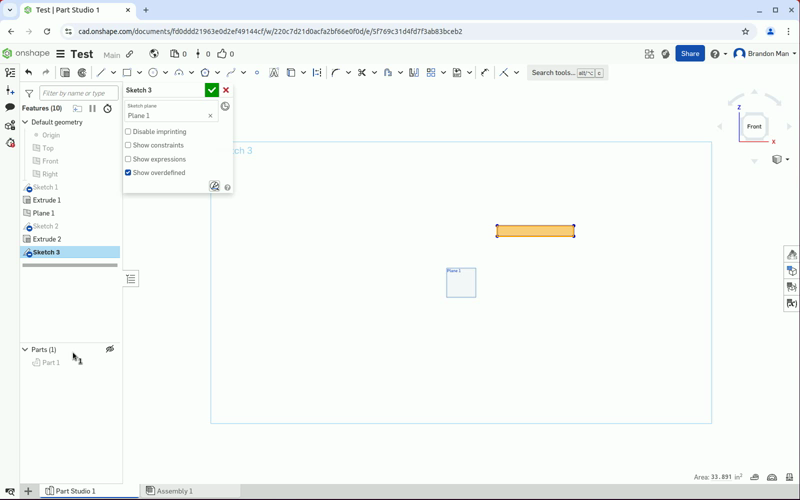
key(shift+y)
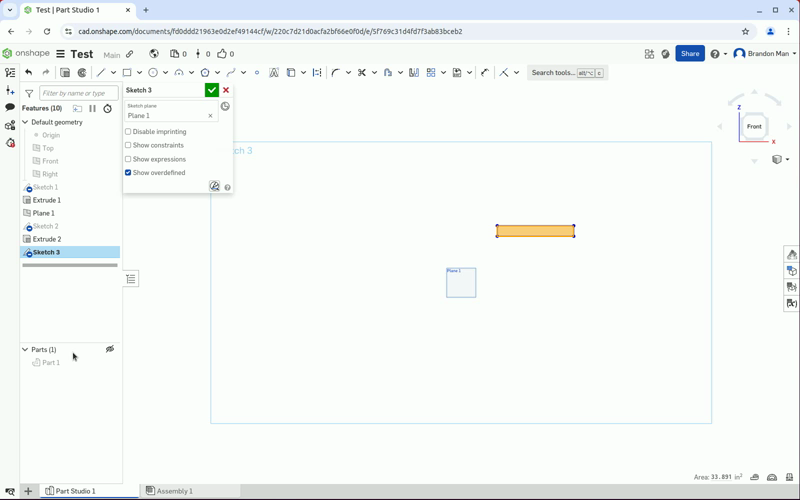
key(shift+e)
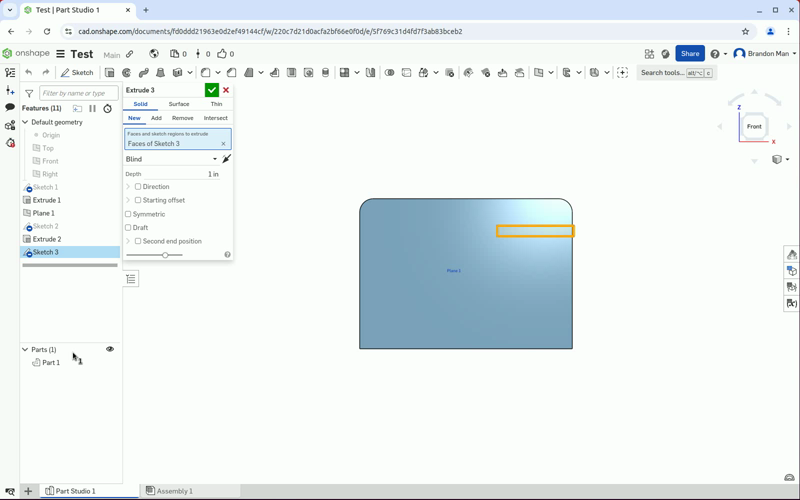
mouse_move(143, 106)
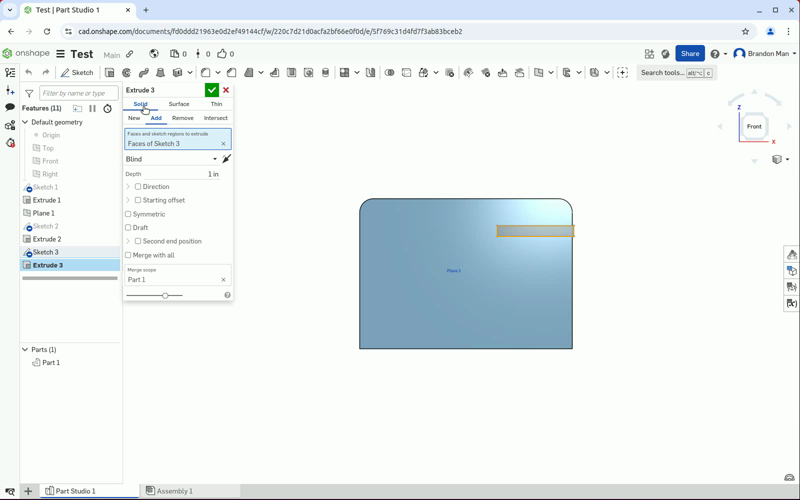
click(143, 106)
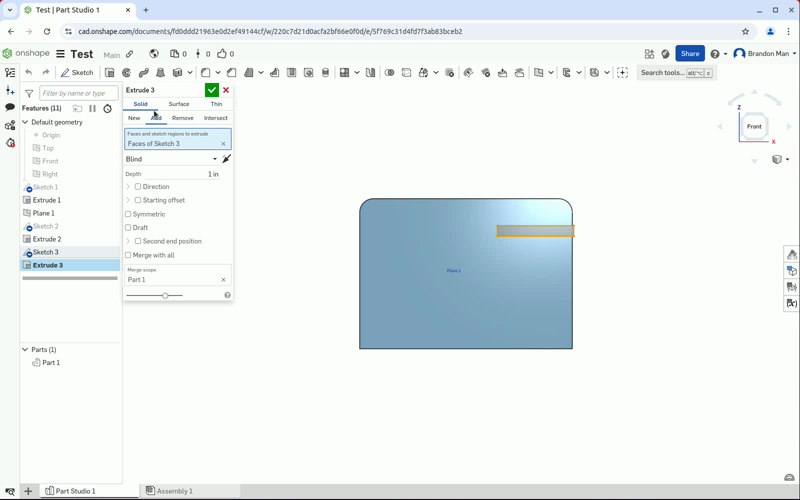
mouse_move(186, 120)
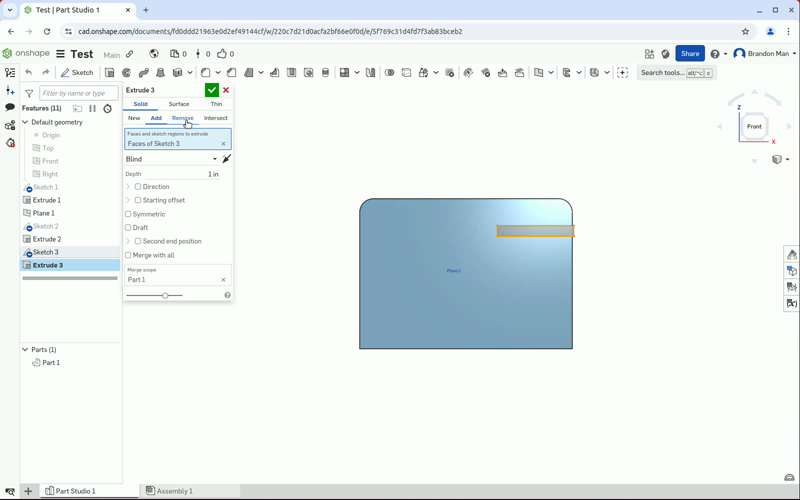
click(186, 120)
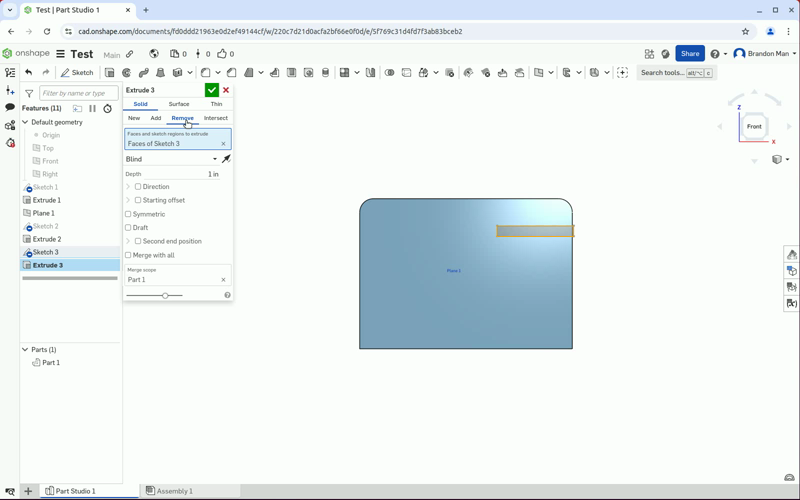
key(tab, 4)
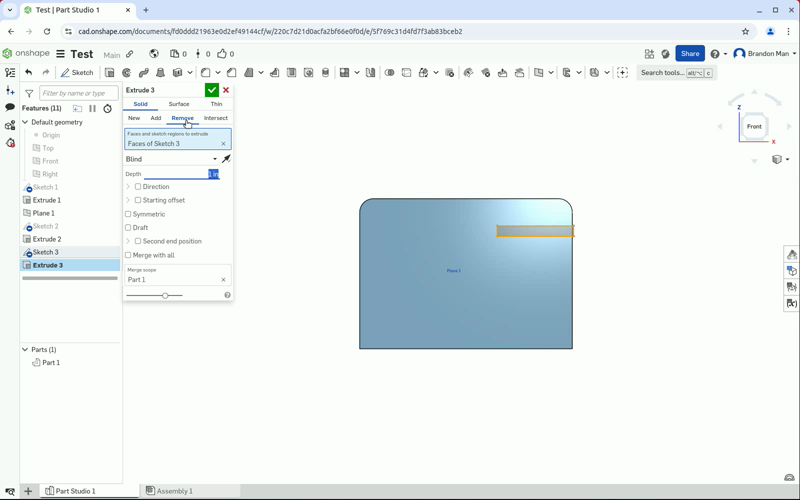
text(3.611)
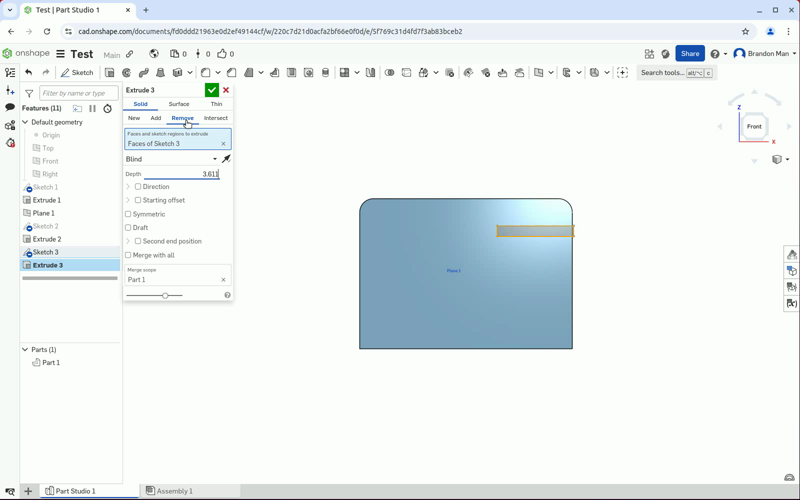
key(tab, 6)
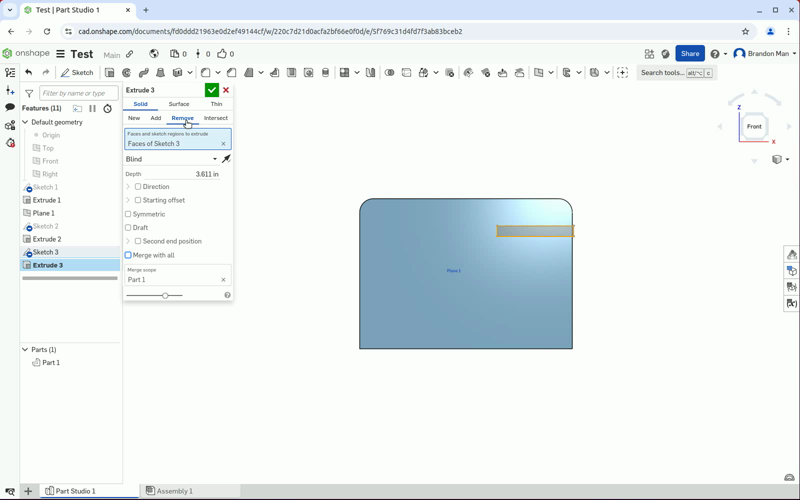
key(space)
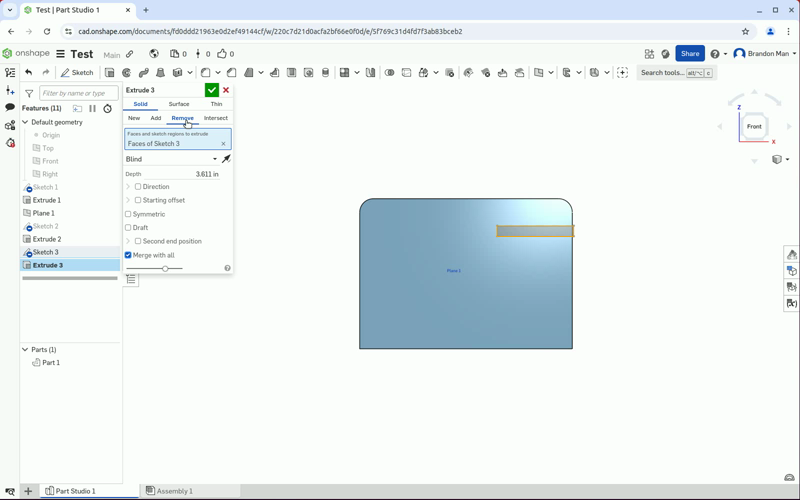
key(enter)
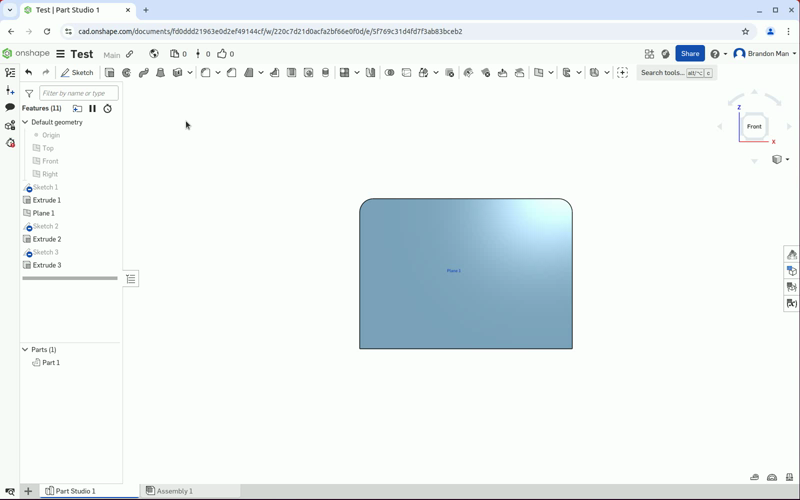
key(shift+h)
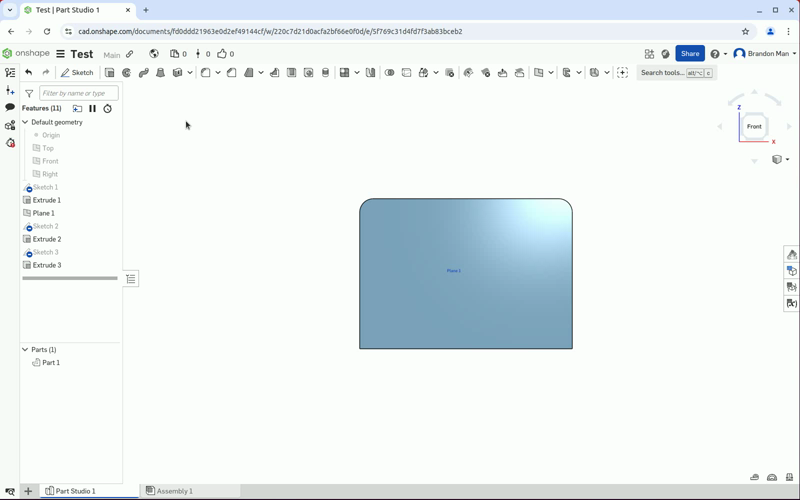
key(shift+h)
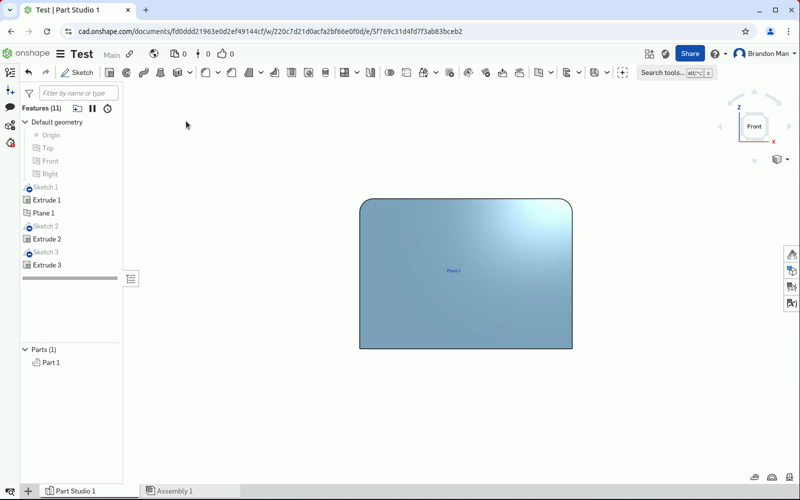
mouse_move(73, 189)
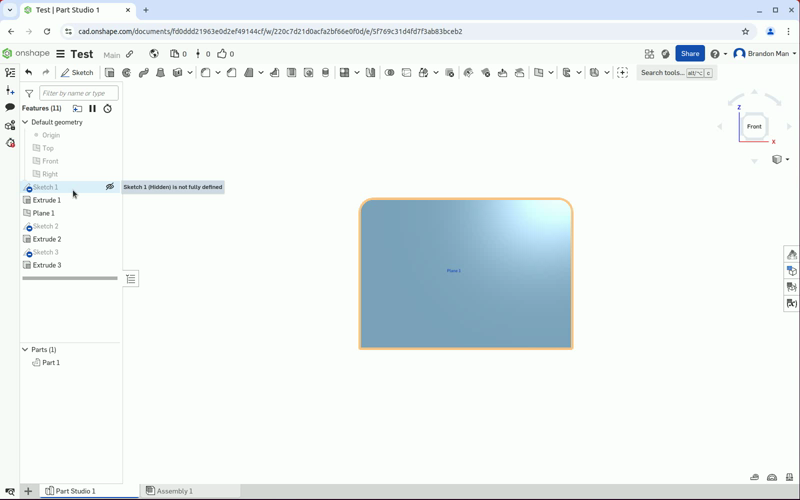
click(73, 189)
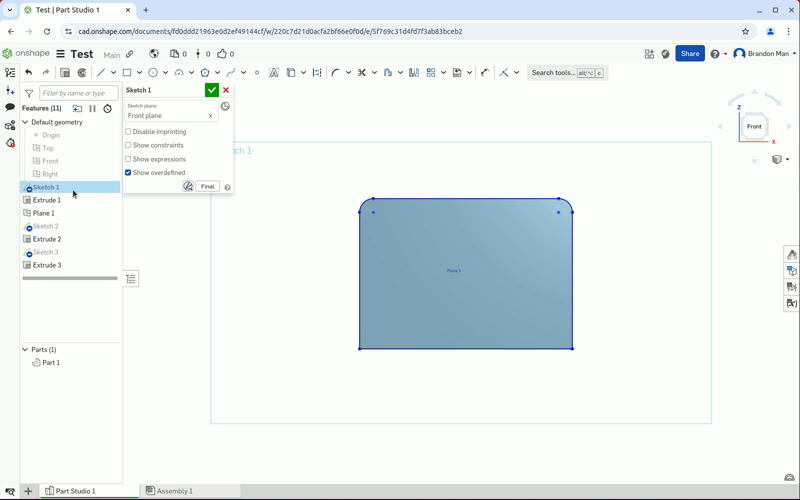
mouse_move(229, 92)
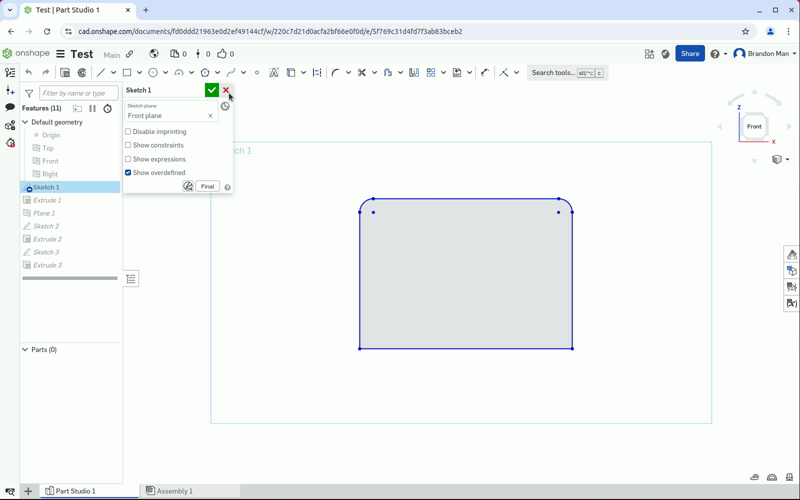
click(229, 92)
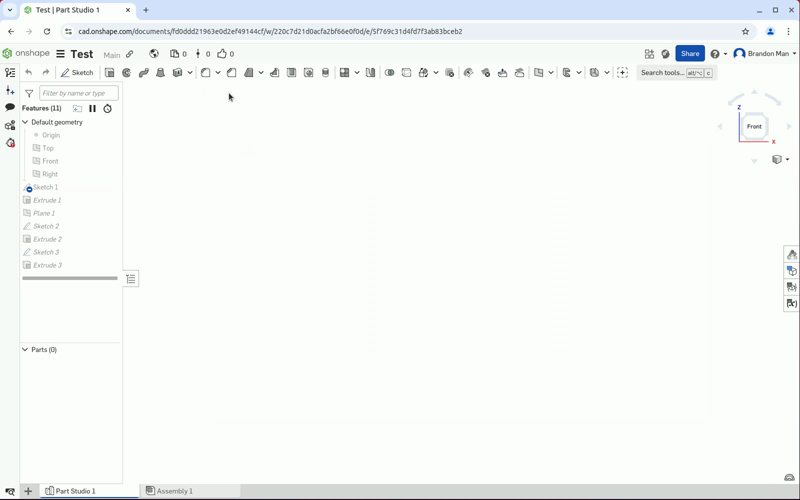
key(shift+s)
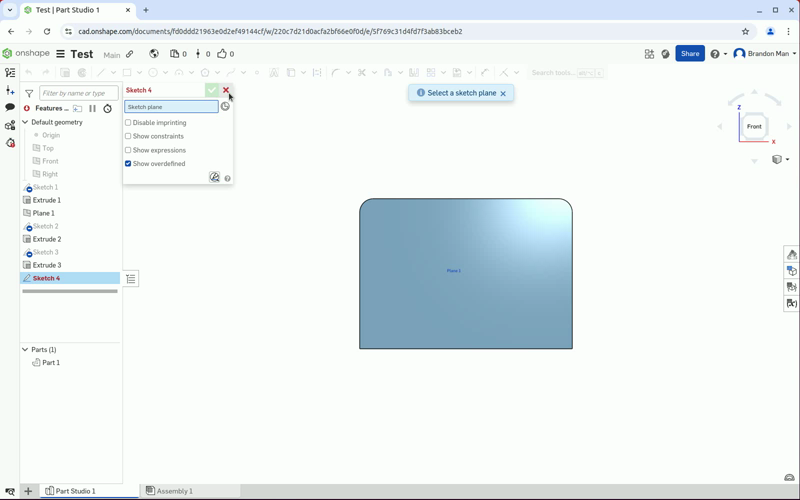
mouse_move(73, 215)
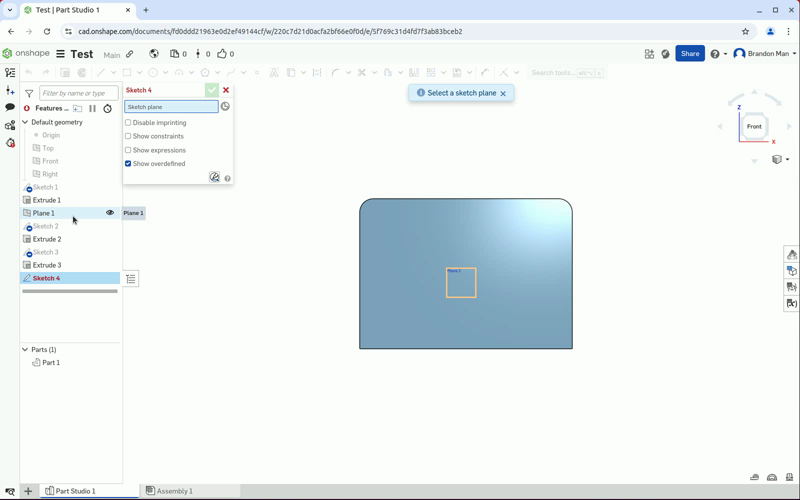
click(73, 215)
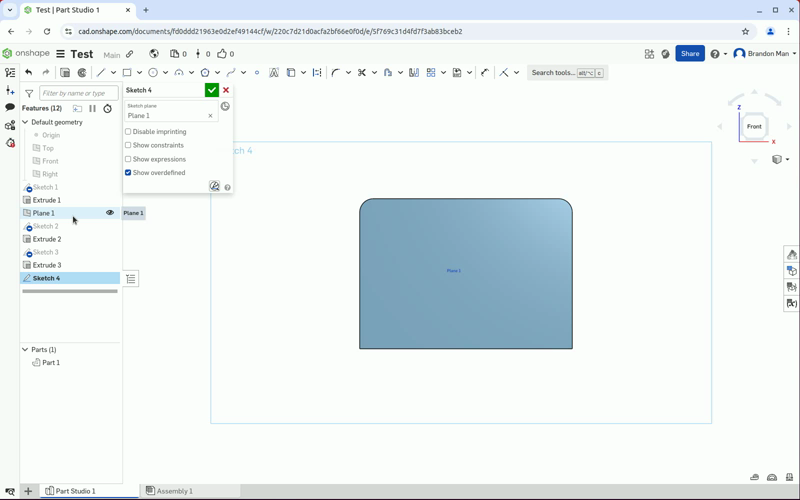
mouse_move(73, 352)
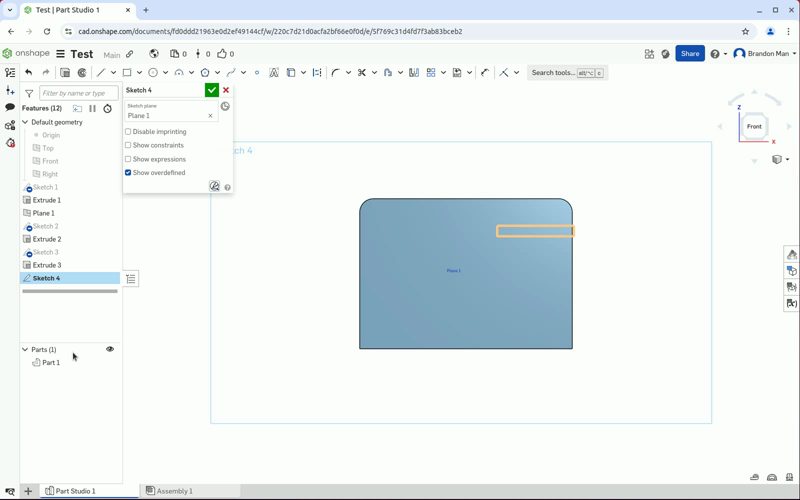
key(y)
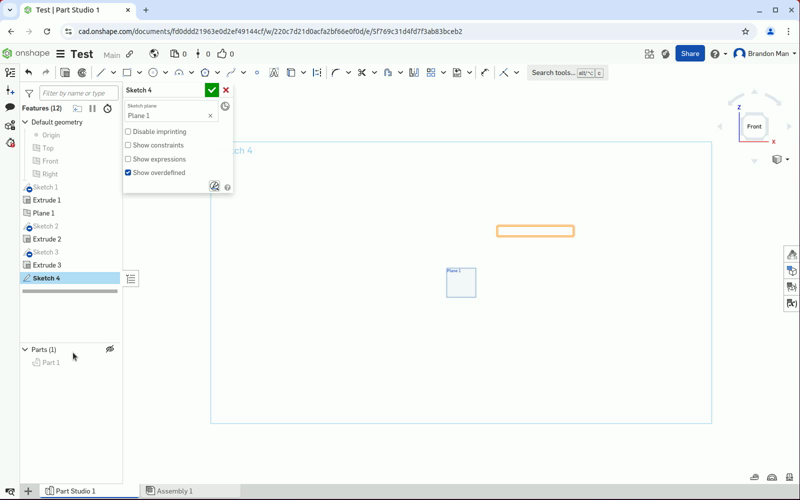
key(c)
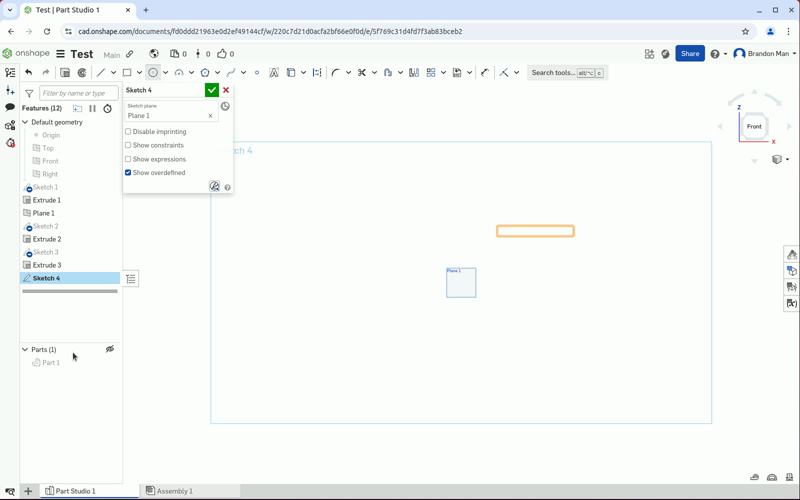
key_down(shift)
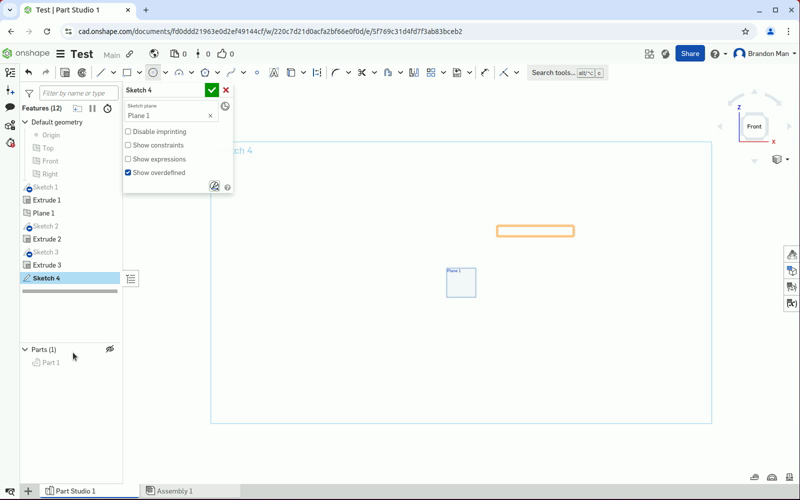
mouse_move(377, 211)
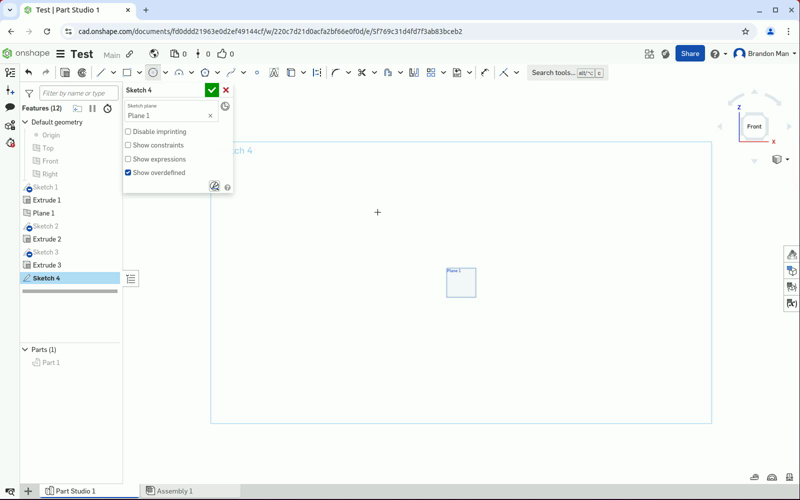
click(377, 211)
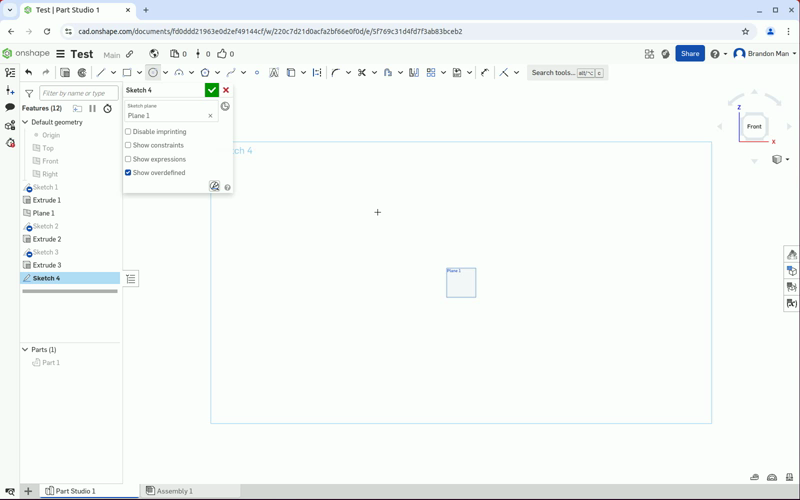
key_up(shift)
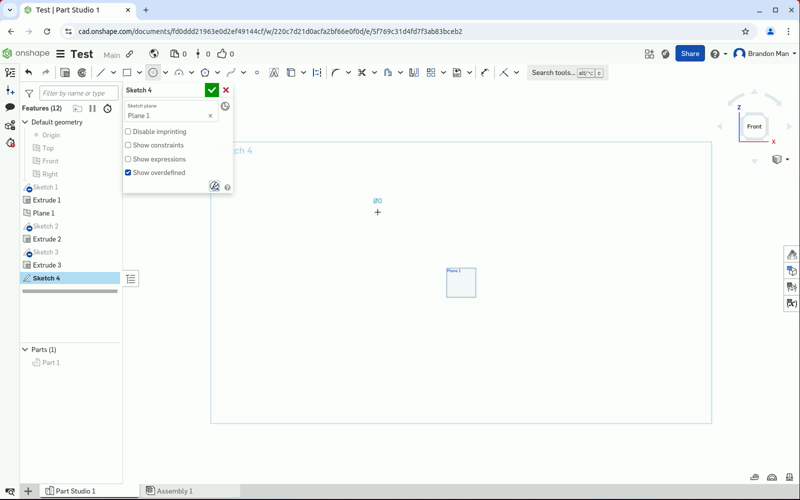
mouse_move(383, 211)
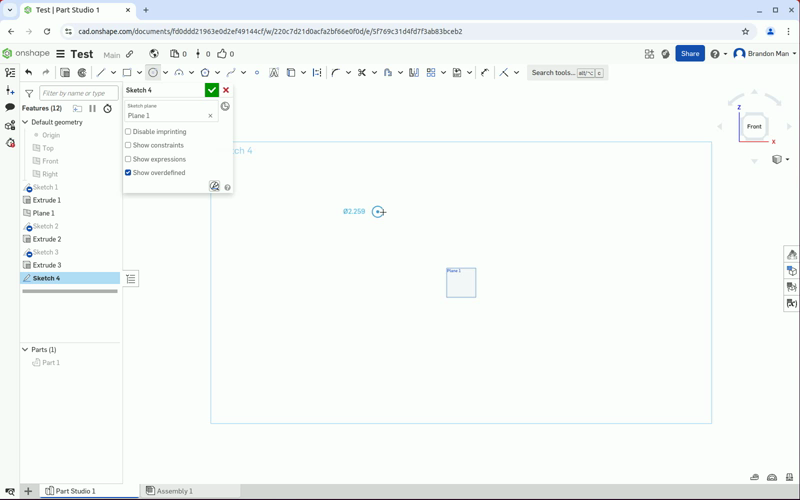
click(383, 211)
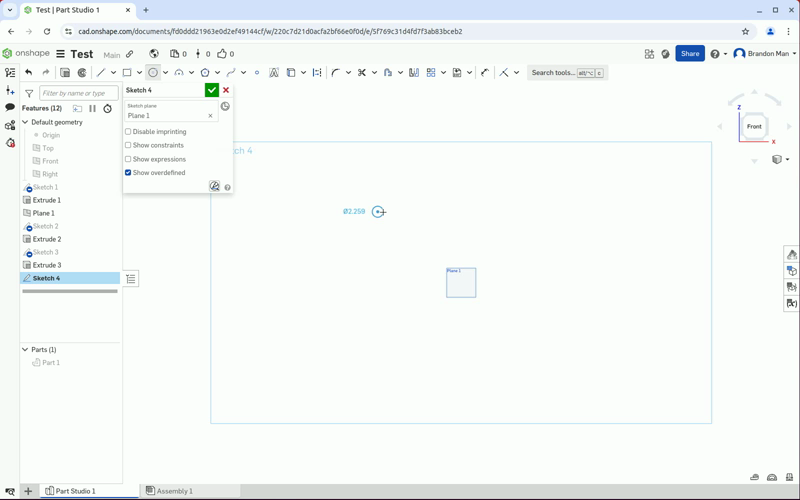
key(esc)
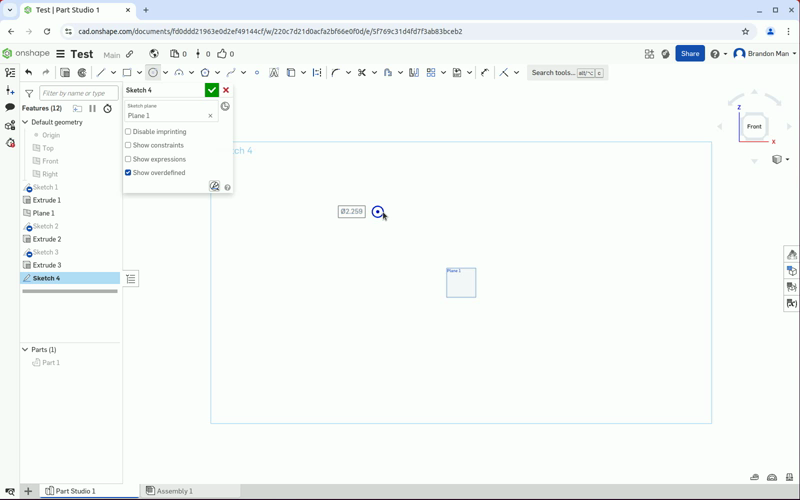
mouse_move(379, 207)
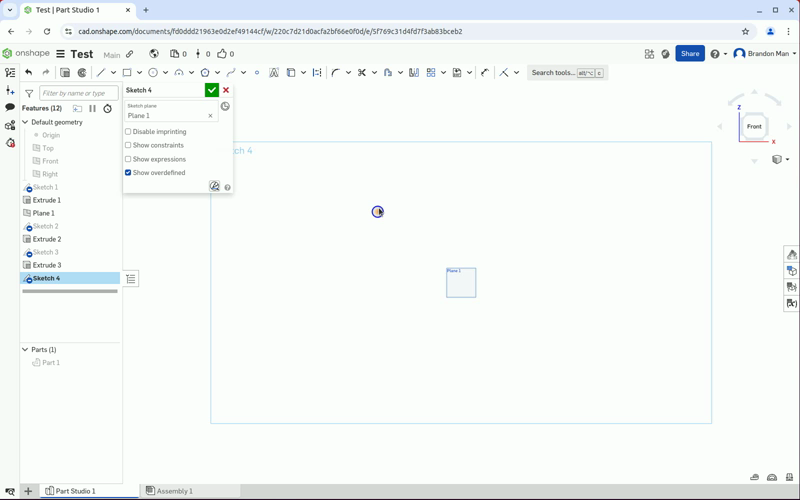
scroll(6)
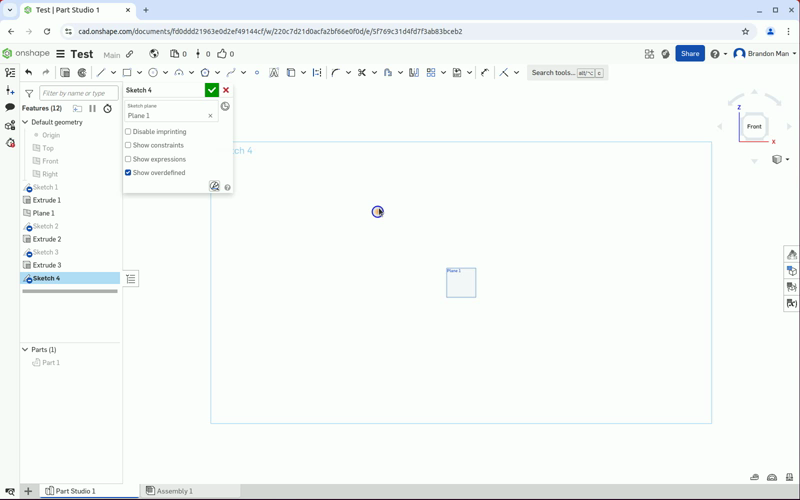
scroll(6)
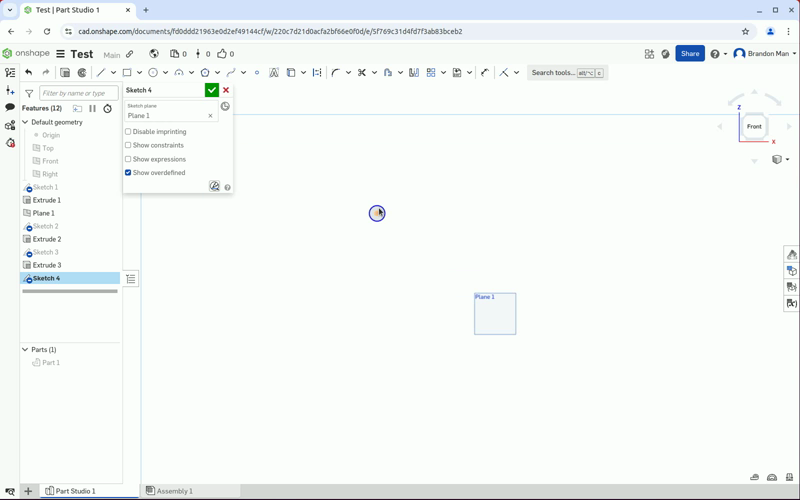
scroll(6)
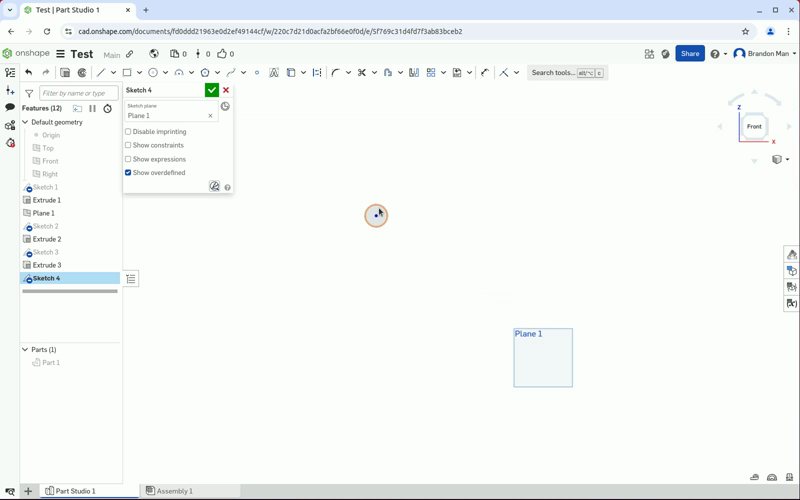
scroll(6)
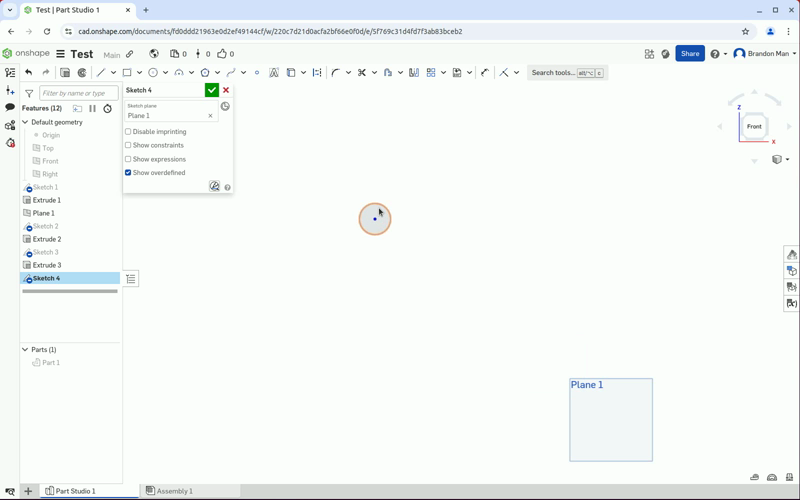
scroll(6)
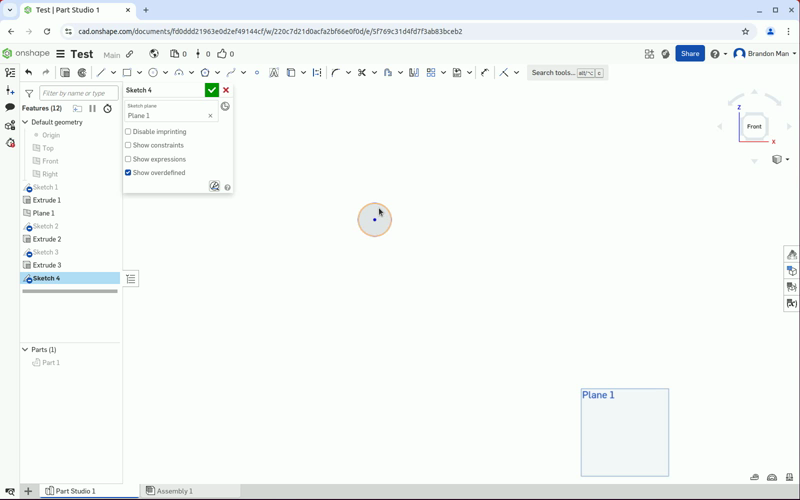
scroll(6)
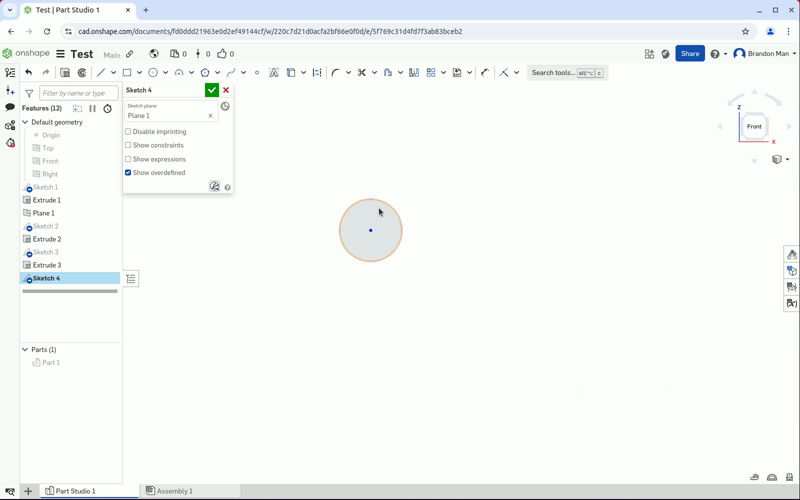
scroll(6)
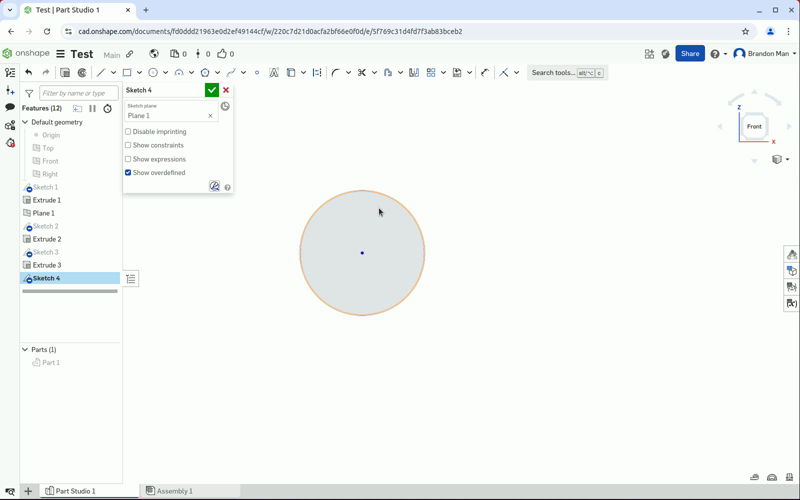
click(379, 207)
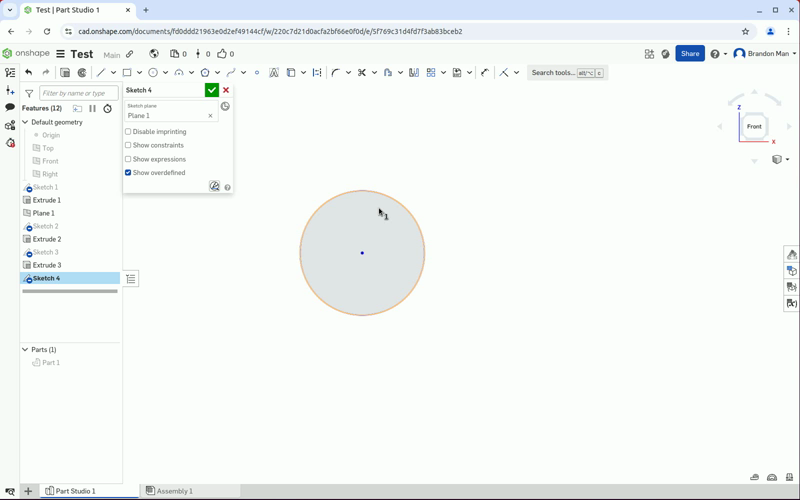
scroll(-6)
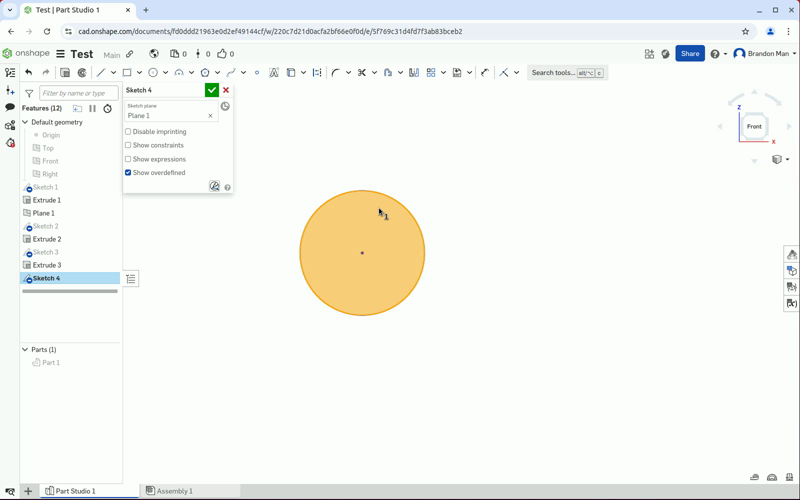
scroll(-6)
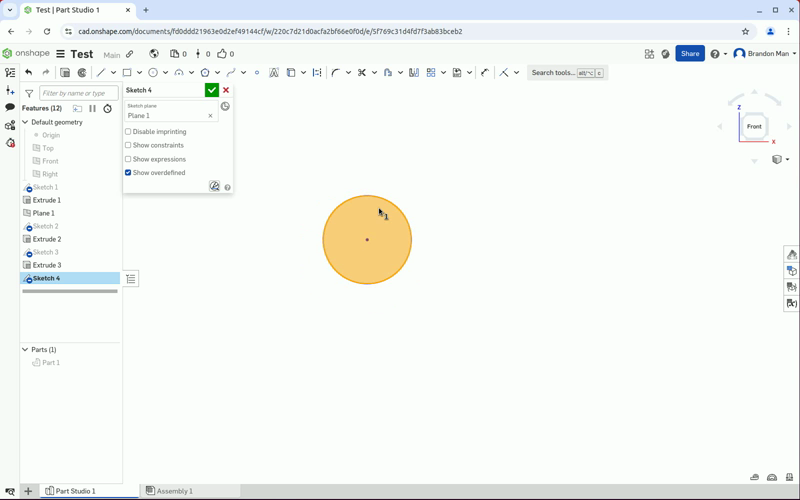
scroll(-6)
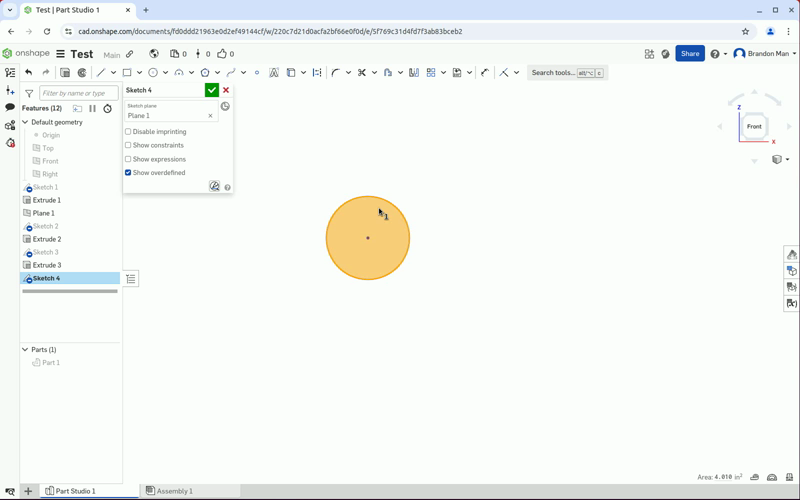
scroll(-6)
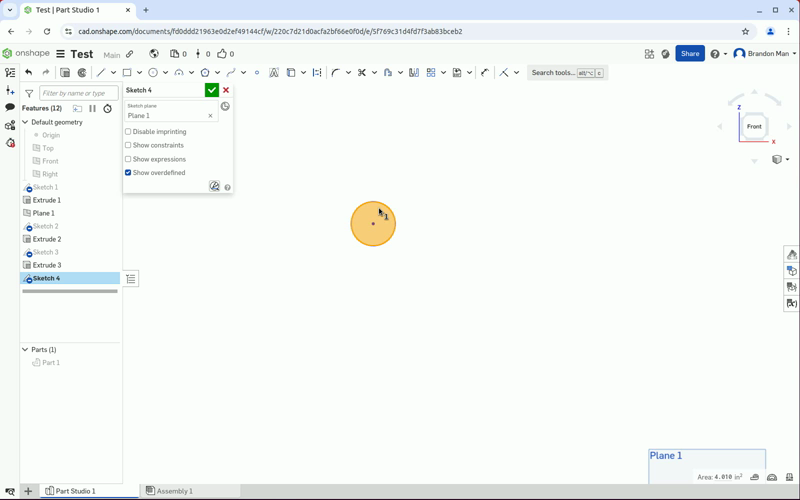
scroll(-6)
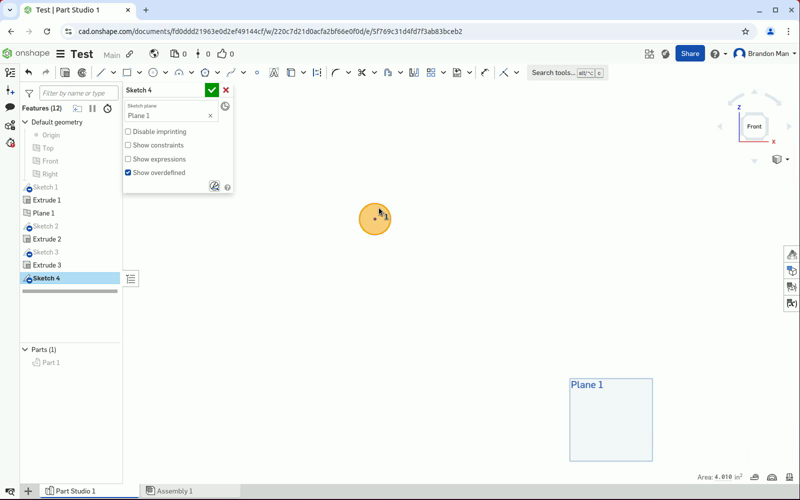
scroll(-6)
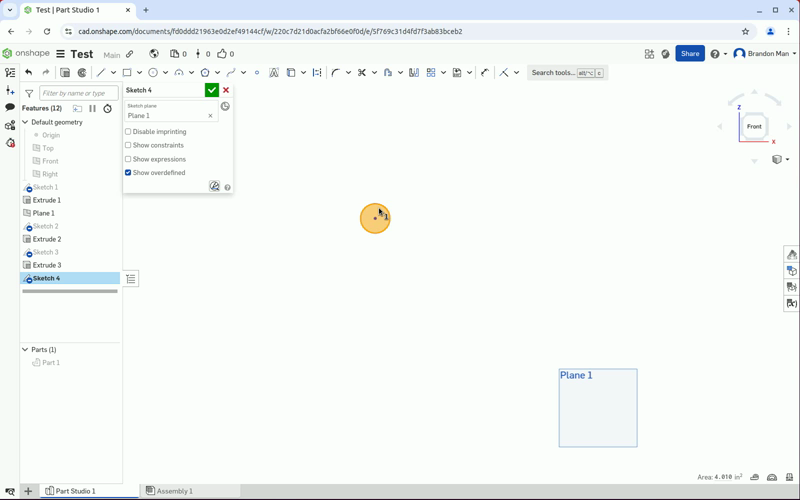
scroll(-6)
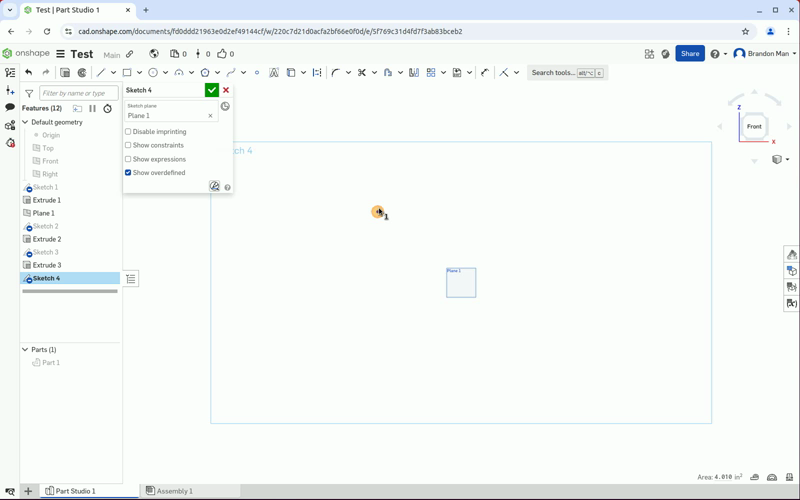
mouse_move(73, 352)
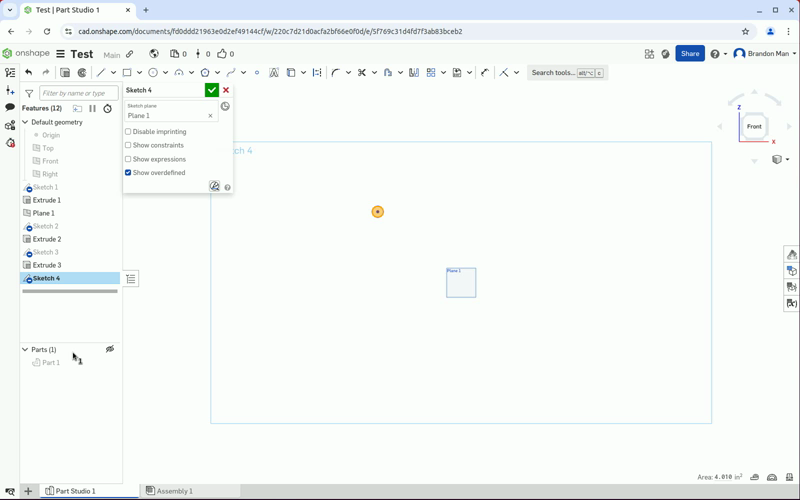
key(shift+y)
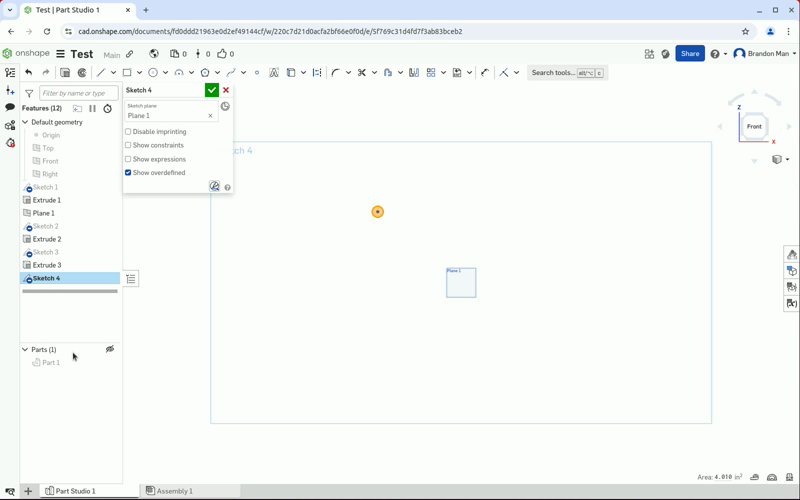
key(shift+e)
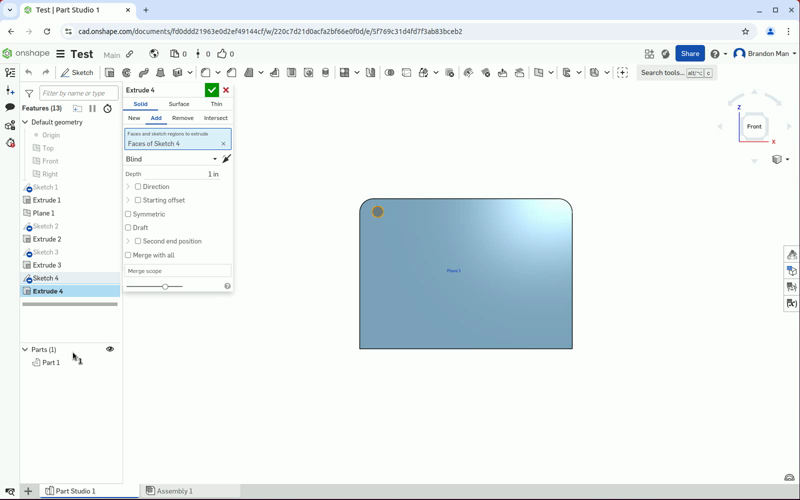
mouse_move(143, 106)
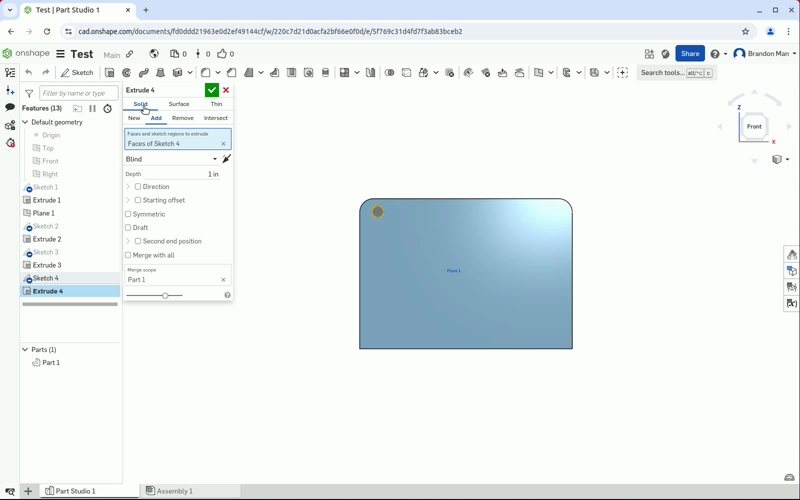
click(143, 106)
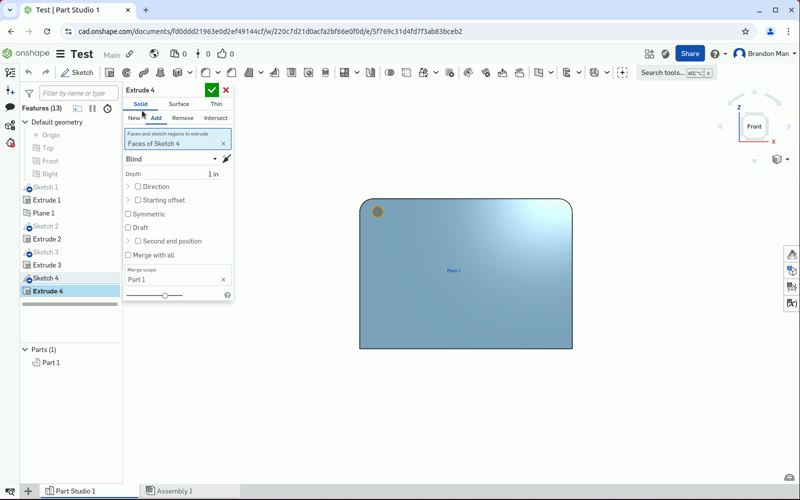
mouse_move(137, 120)
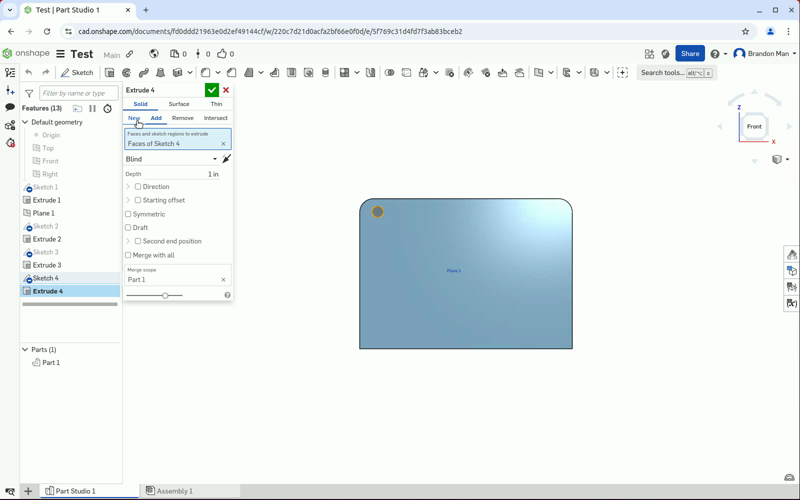
click(137, 120)
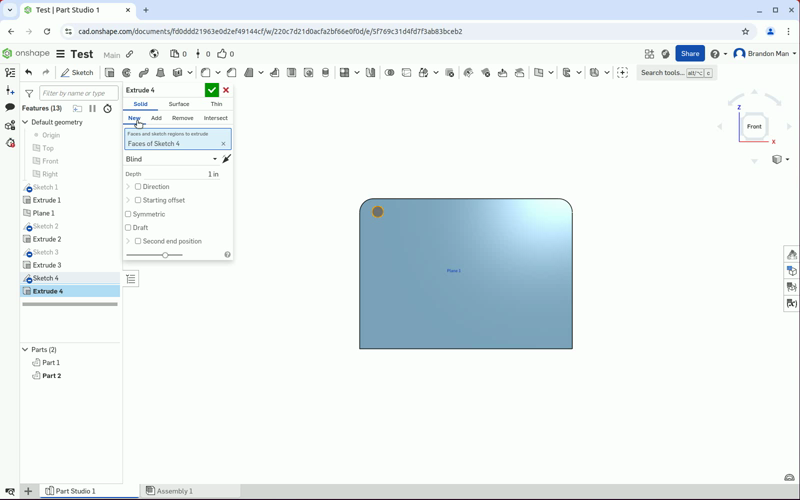
key(tab, 4)
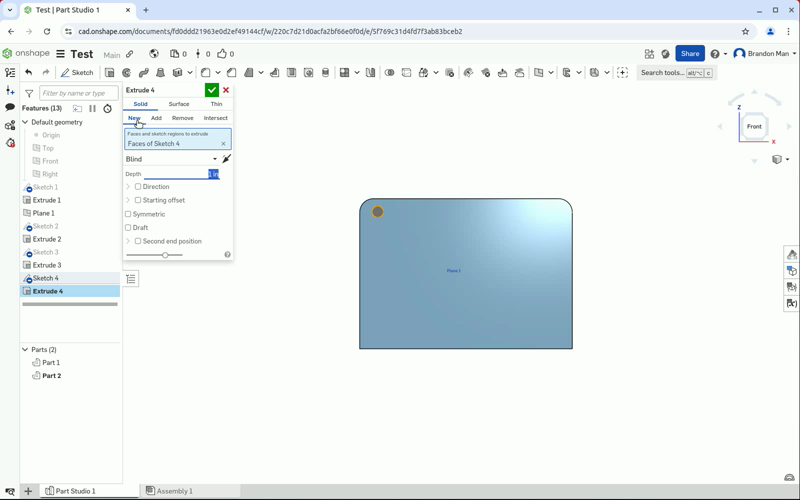
text(3.611)
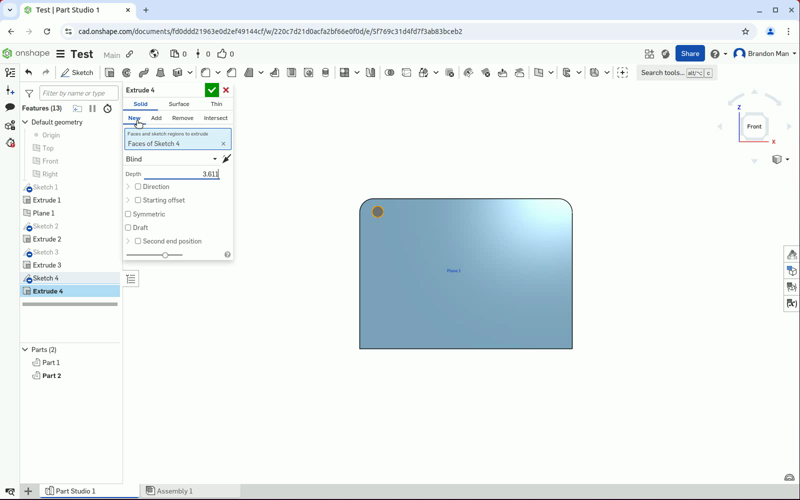
key(enter)
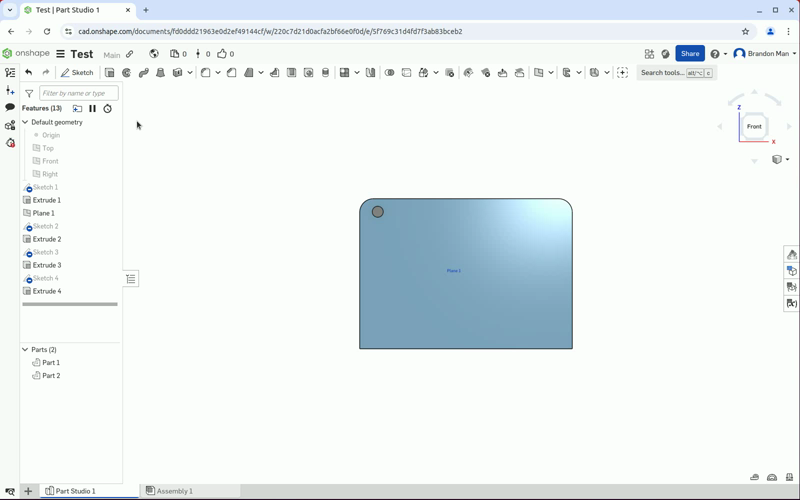
key(shift+h)
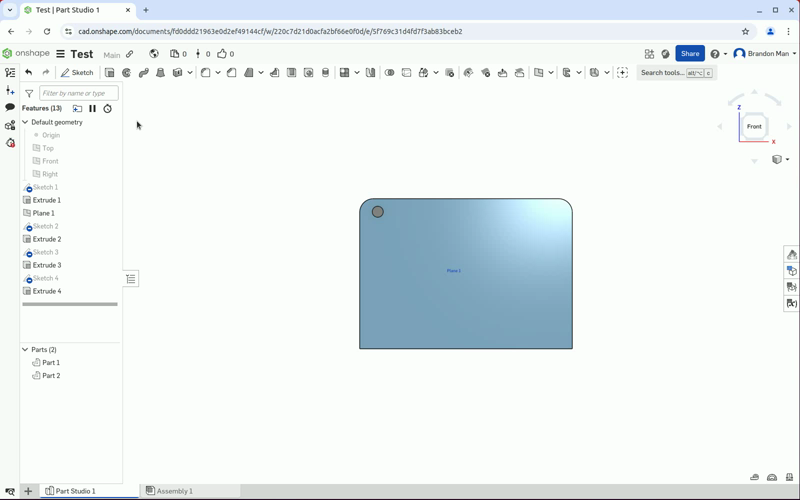
key(shift+h)
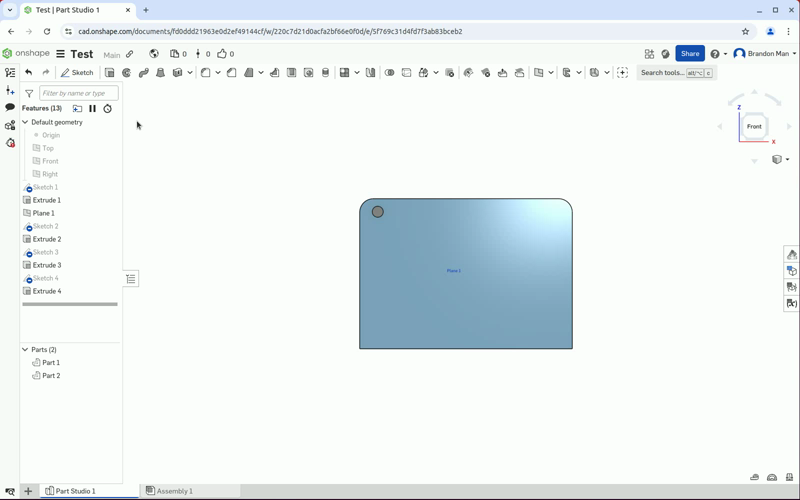
mouse_move(73, 189)
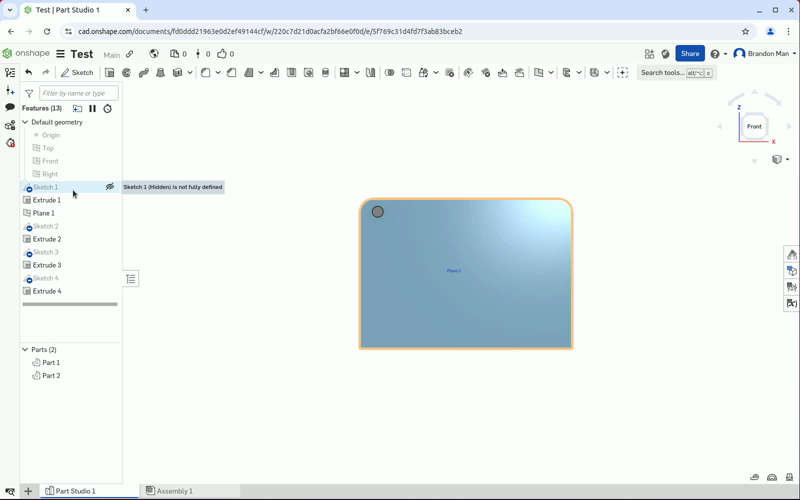
click(73, 189)
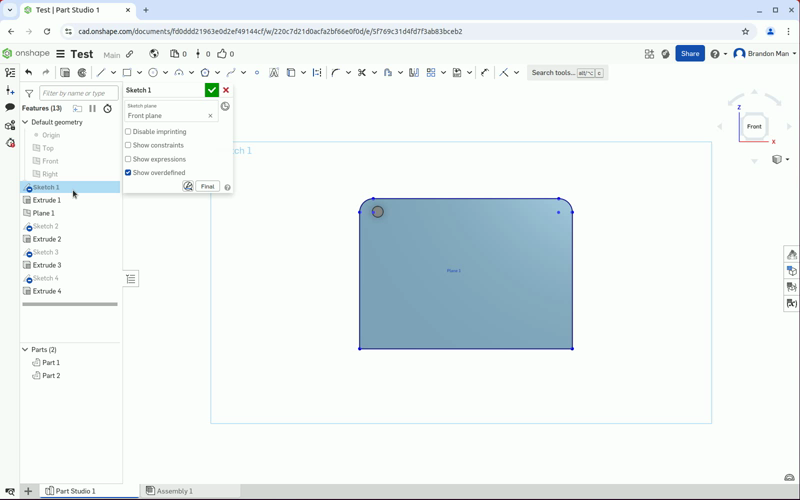
mouse_move(229, 92)
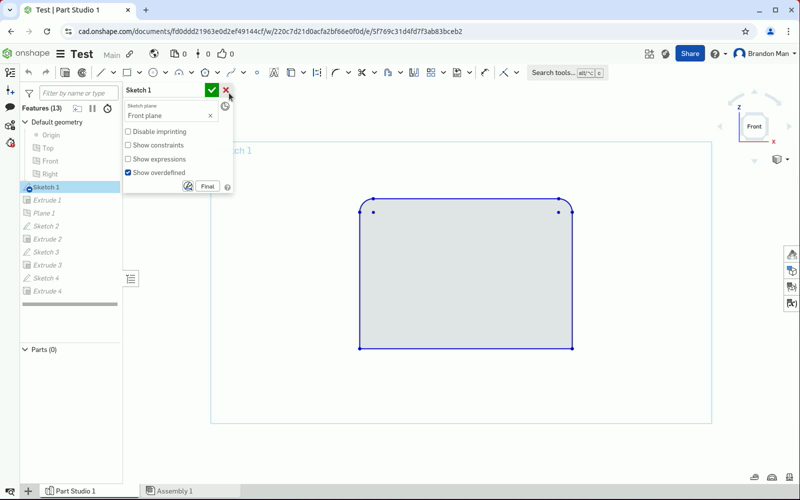
click(229, 92)
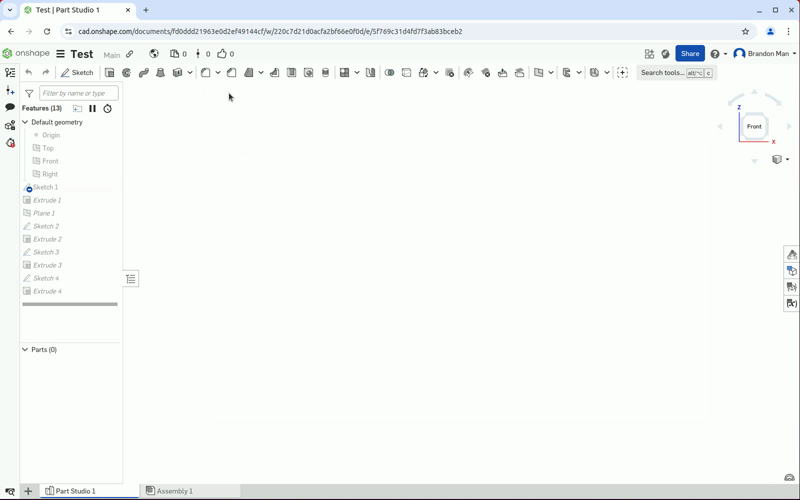
key(shift+s)
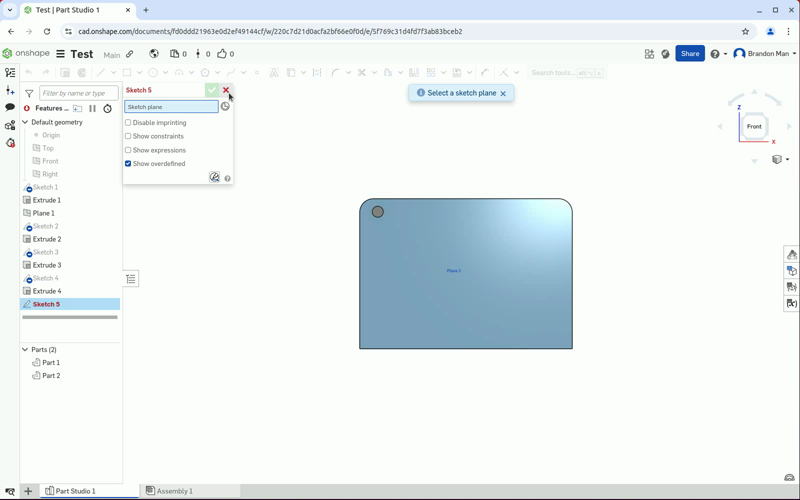
mouse_move(73, 215)
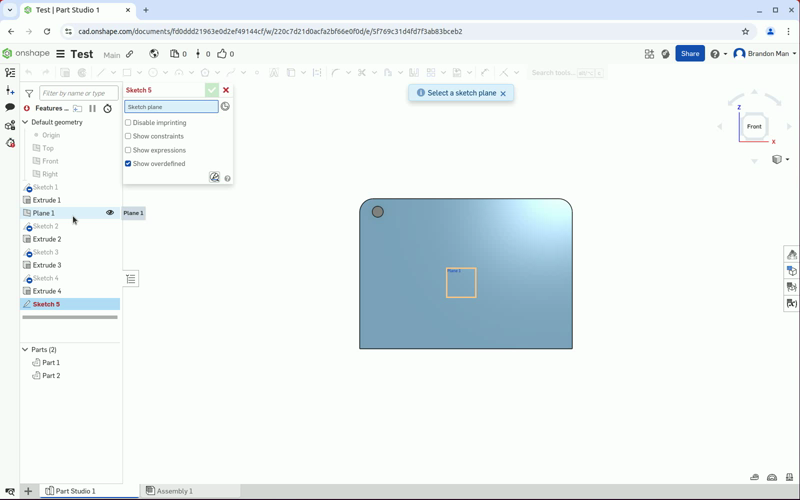
click(73, 215)
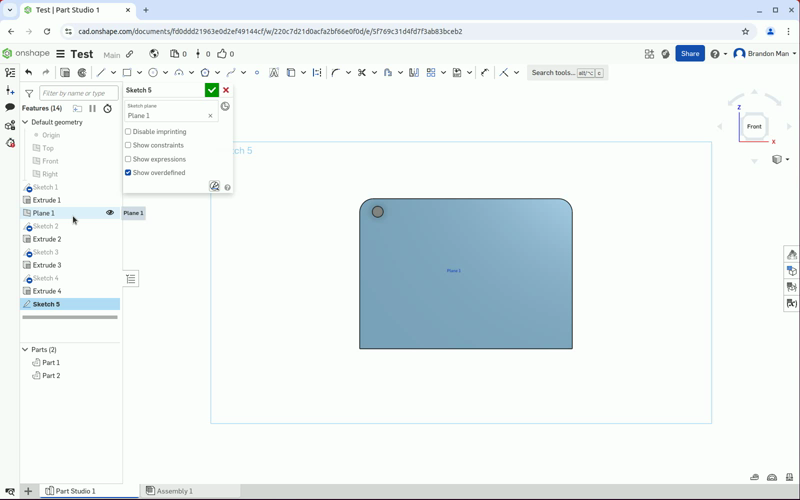
mouse_move(73, 352)
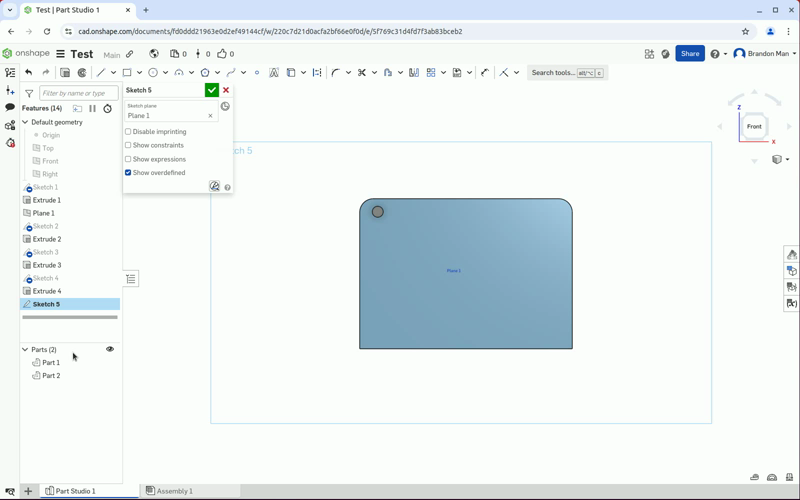
key(y)
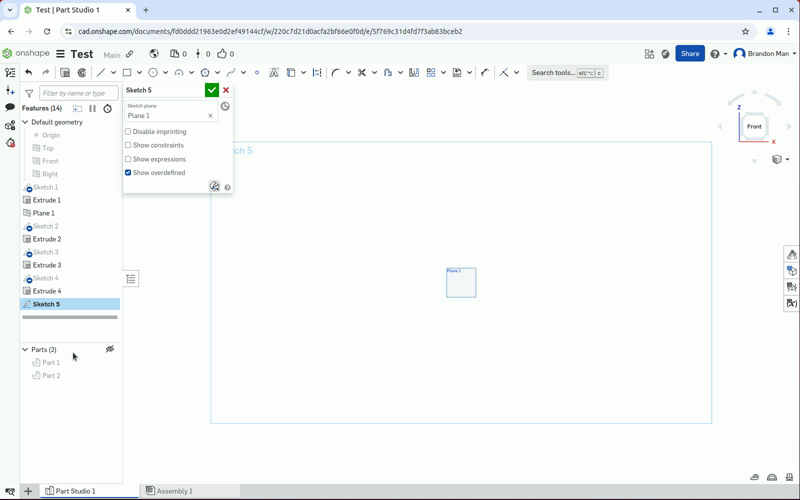
key(c)
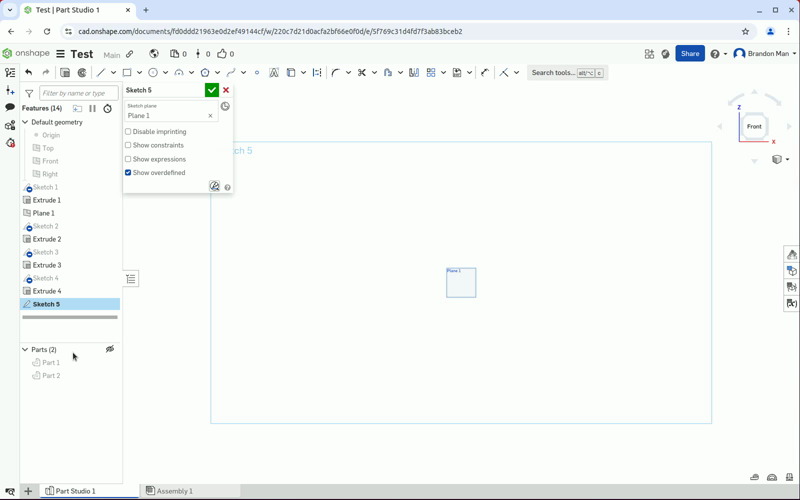
key_down(shift)
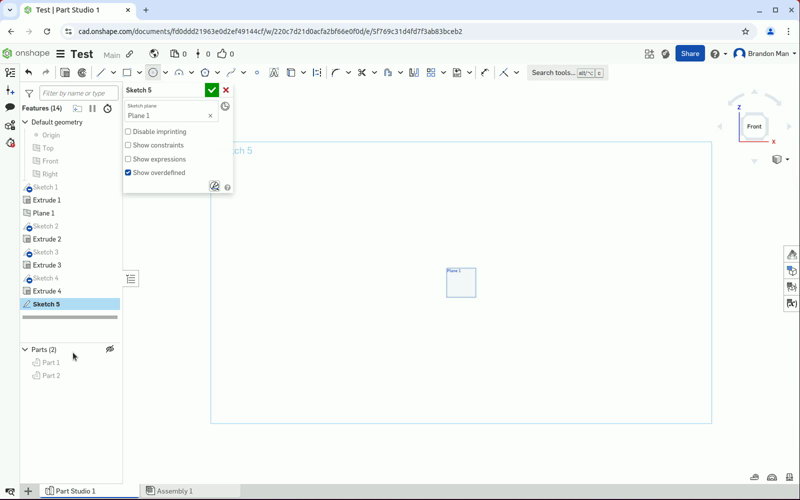
mouse_move(395, 211)
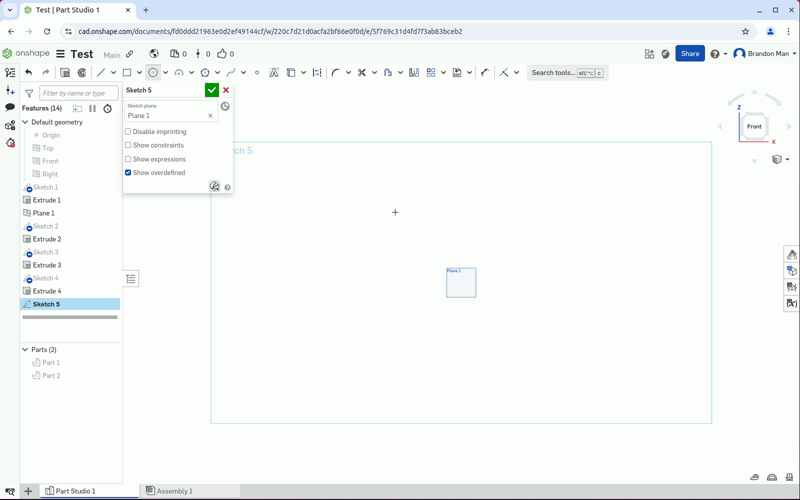
click(395, 211)
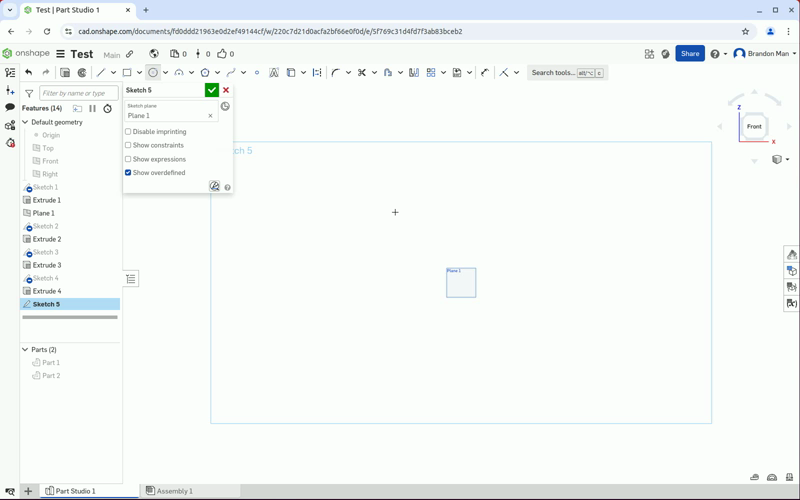
key_up(shift)
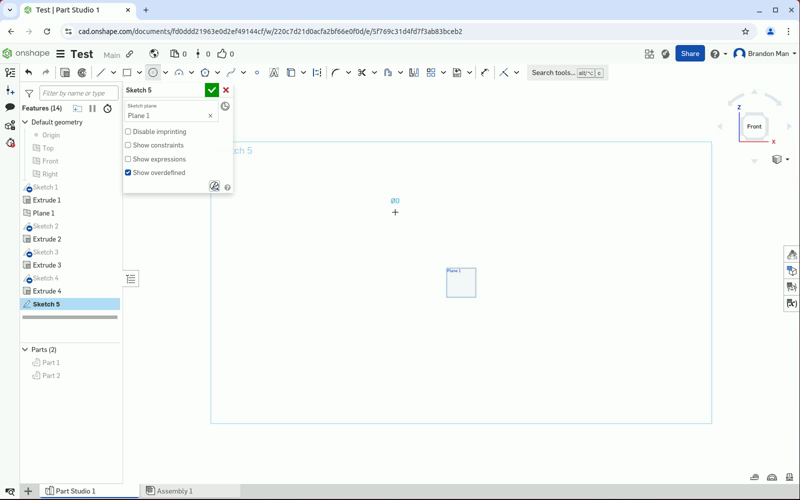
mouse_move(400, 211)
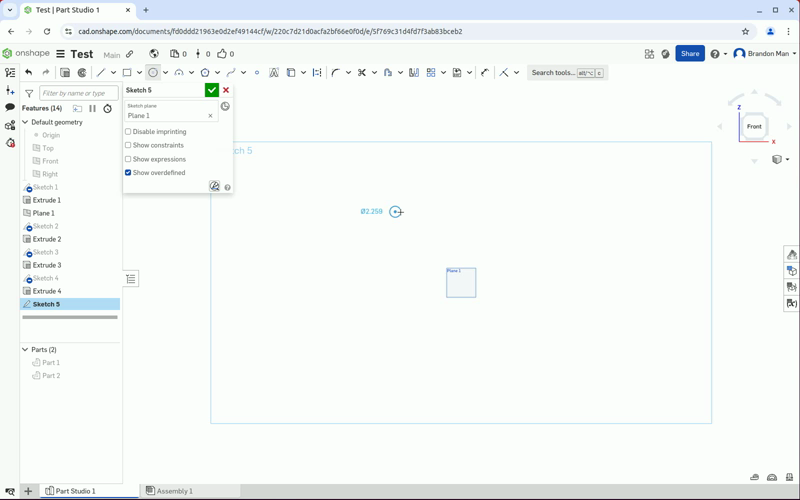
click(400, 211)
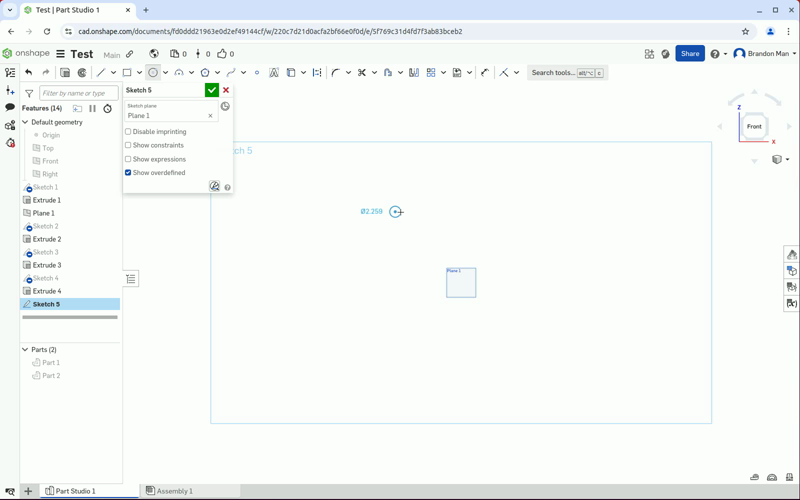
key(esc)
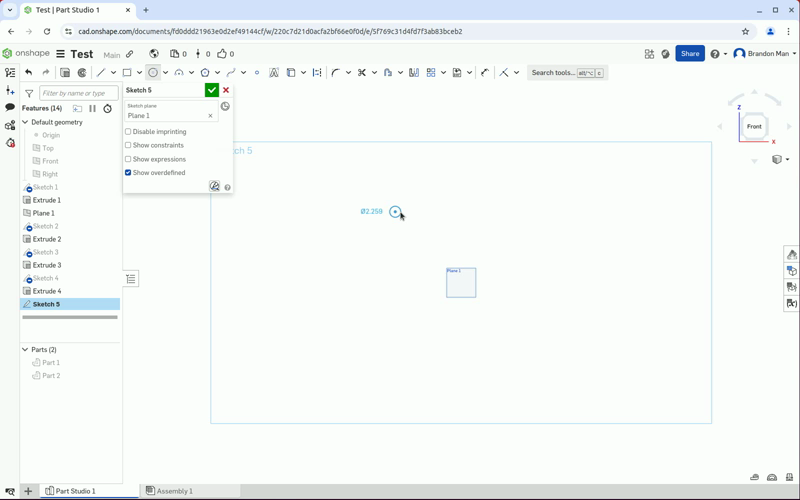
mouse_move(394, 214)
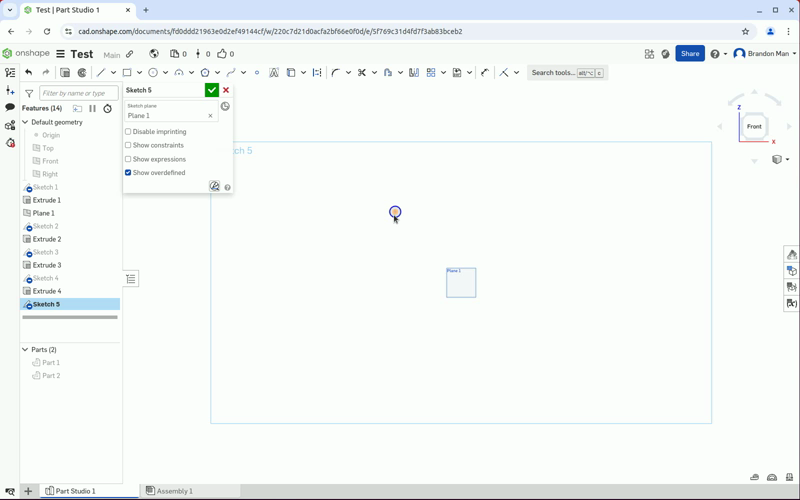
scroll(6)
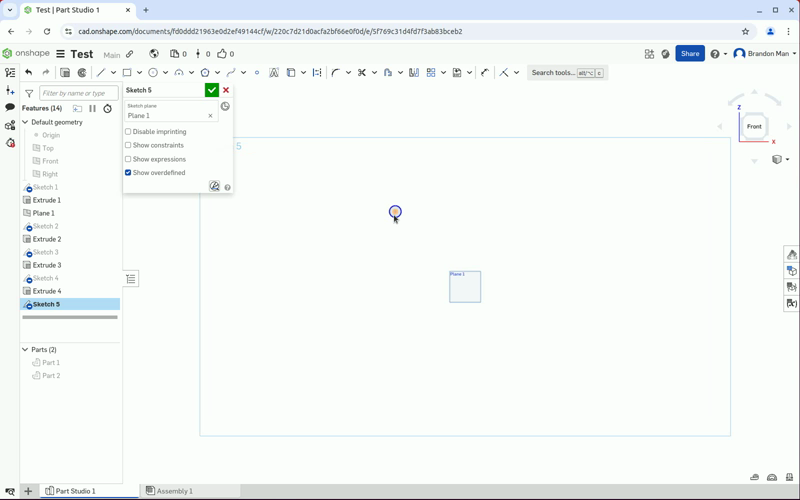
scroll(6)
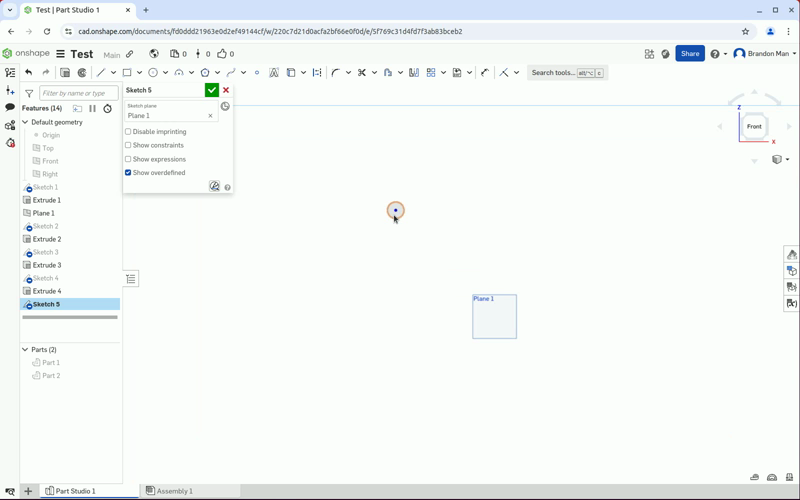
scroll(6)
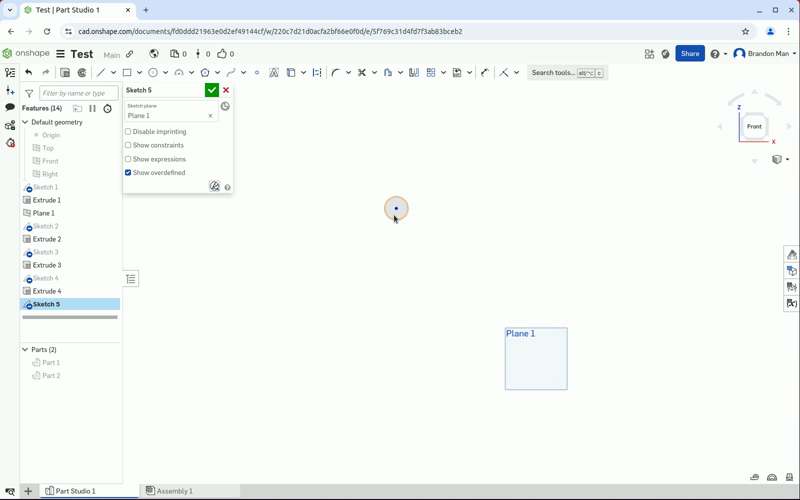
scroll(6)
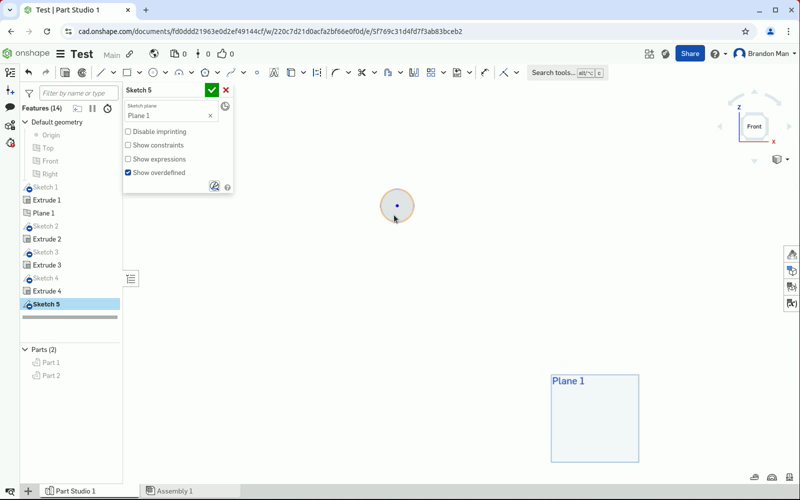
scroll(6)
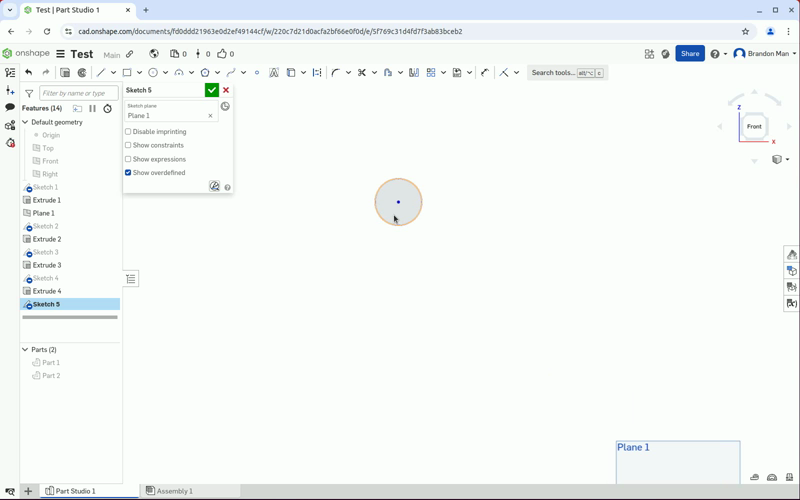
scroll(6)
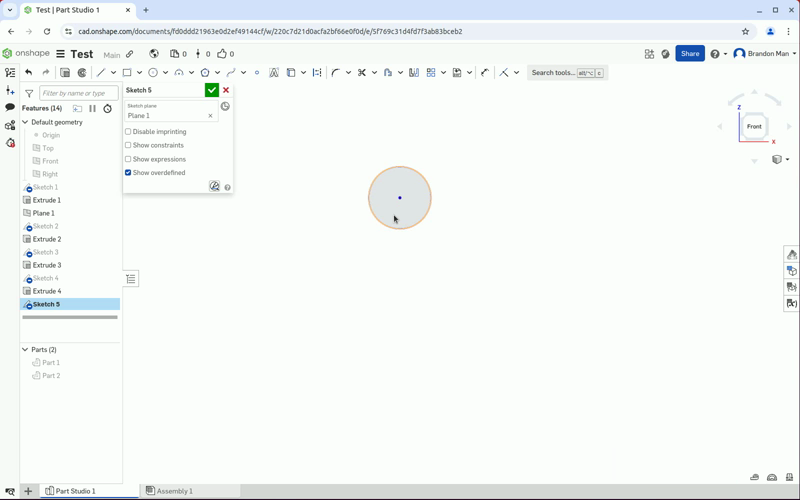
scroll(6)
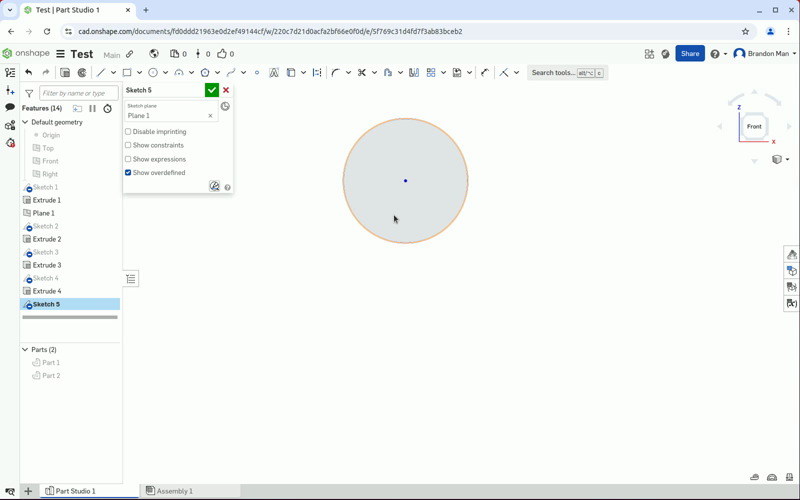
click(394, 214)
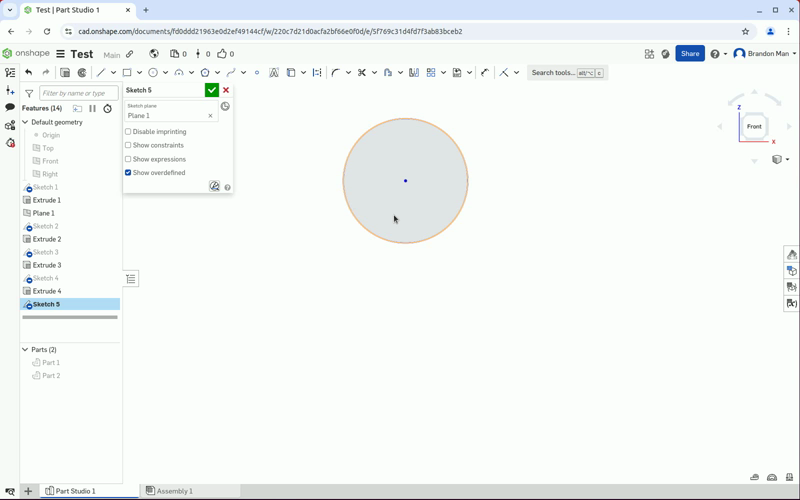
scroll(-6)
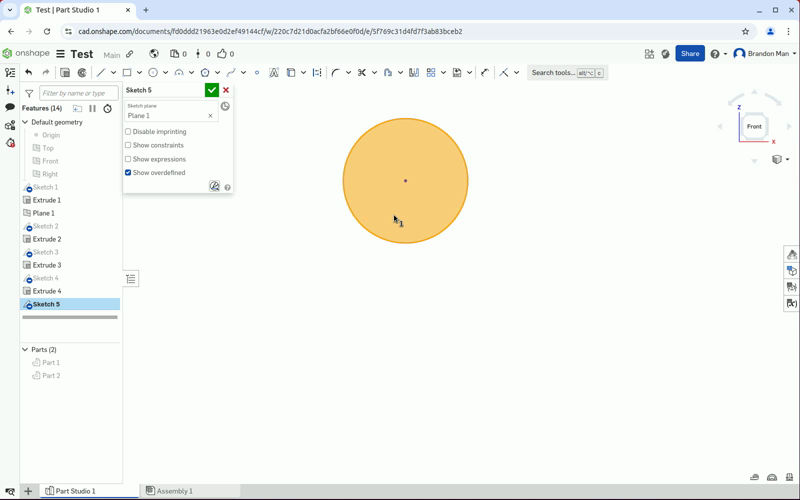
scroll(-6)
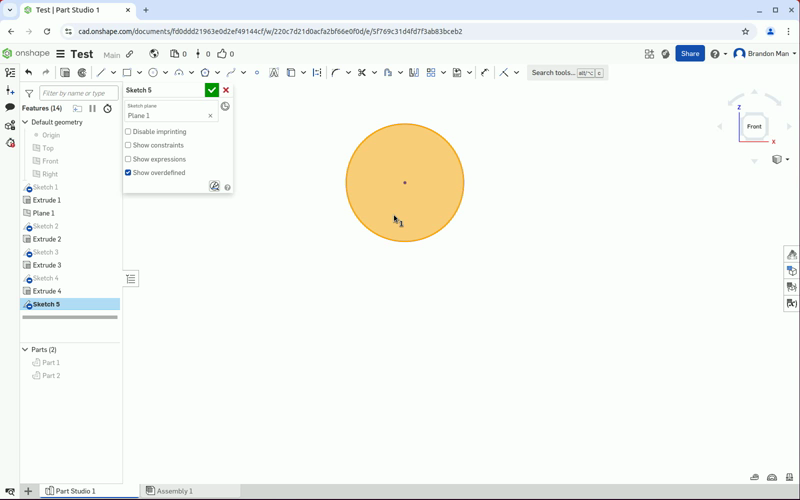
scroll(-6)
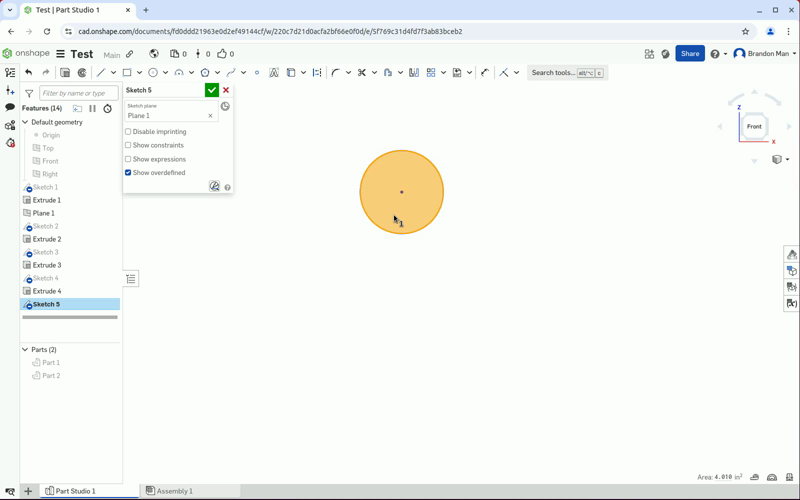
scroll(-6)
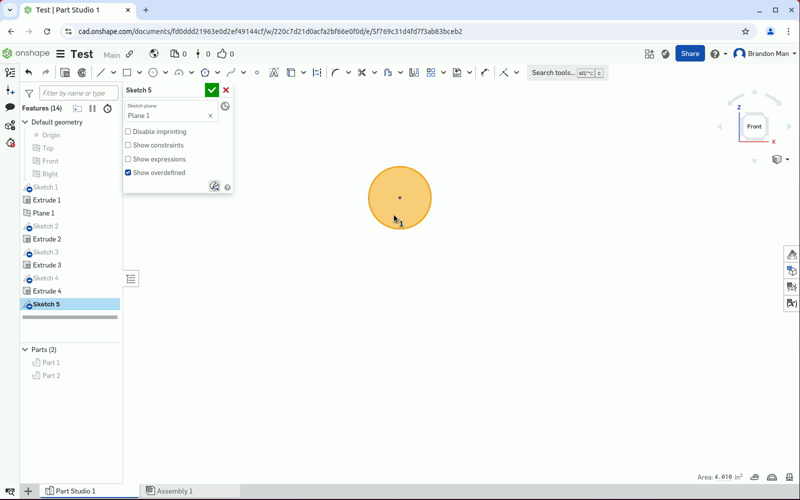
scroll(-6)
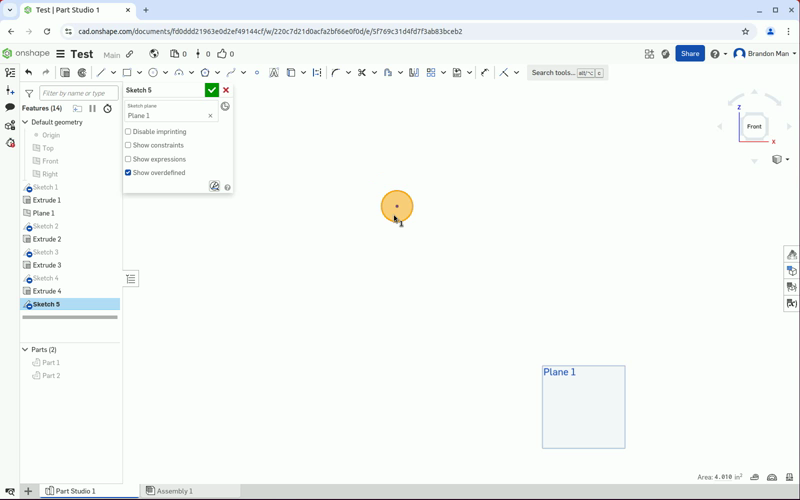
scroll(-6)
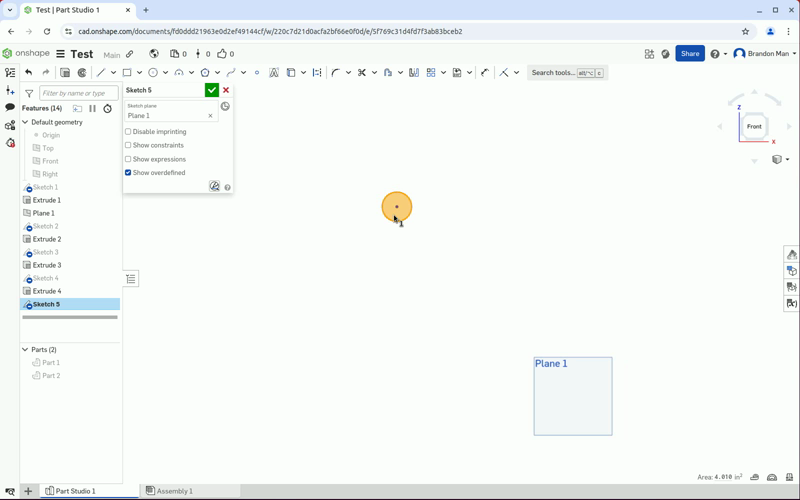
scroll(-6)
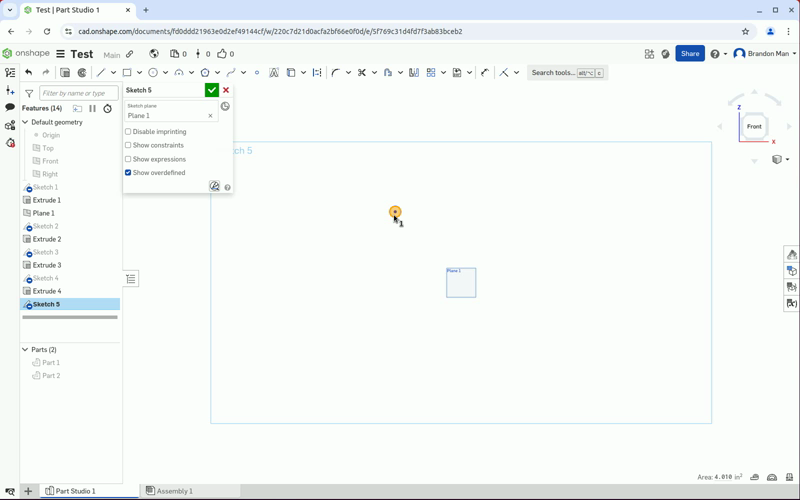
mouse_move(73, 352)
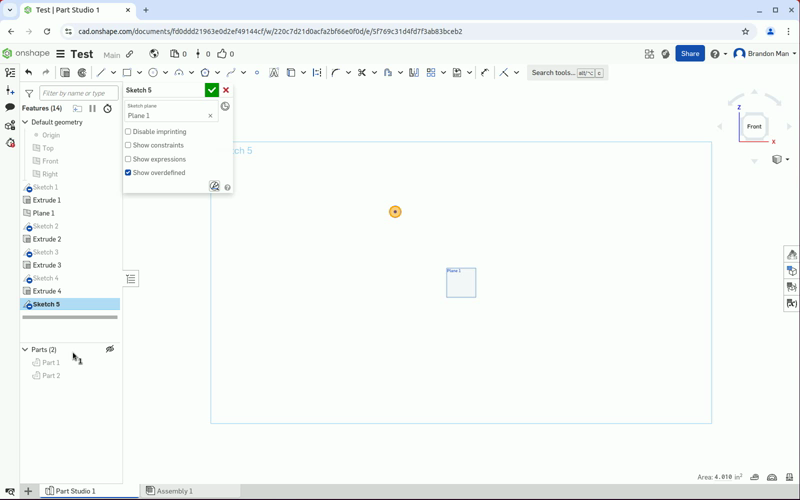
key(shift+y)
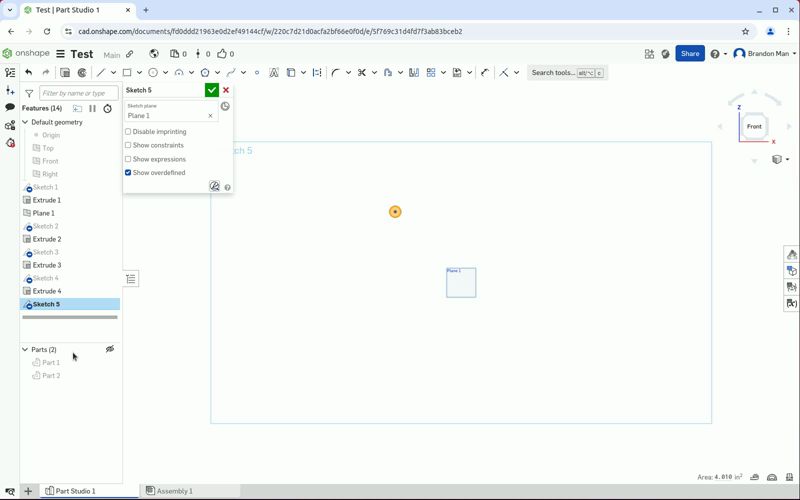
key(shift+e)
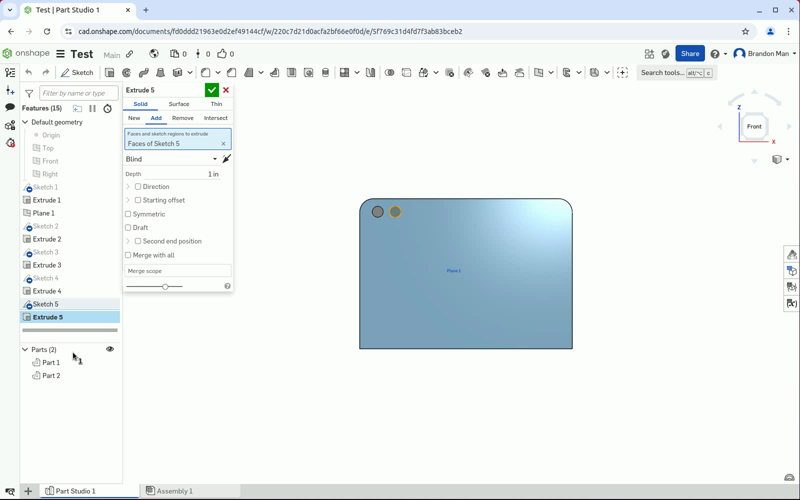
mouse_move(143, 106)
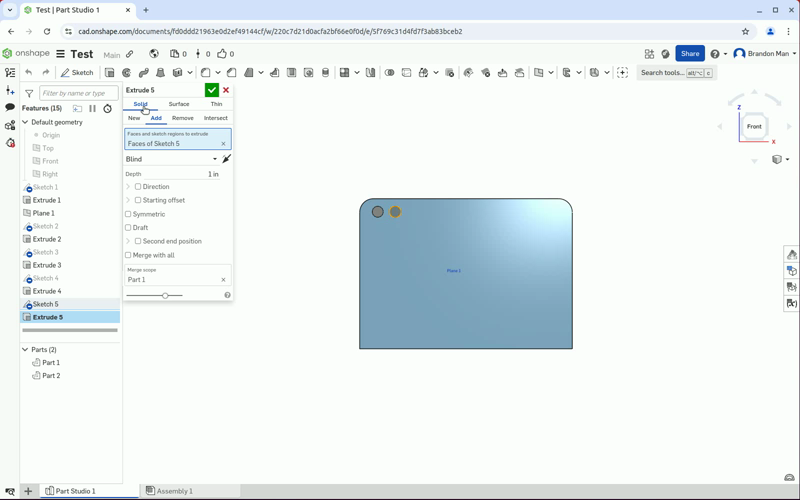
click(143, 106)
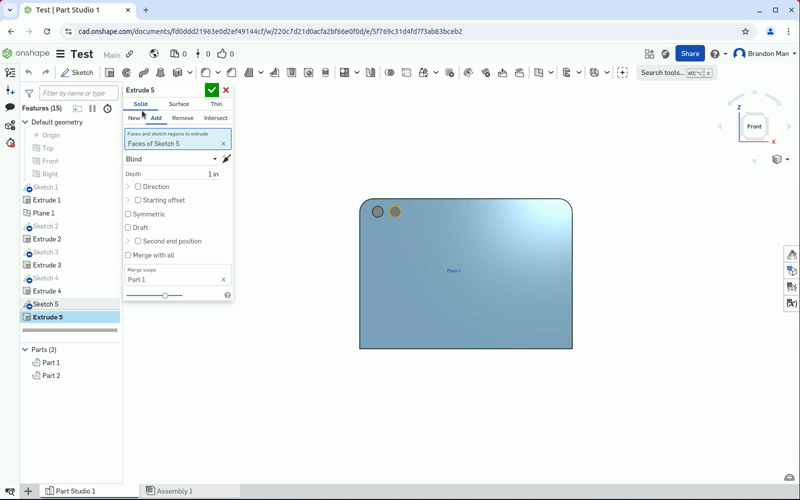
mouse_move(137, 120)
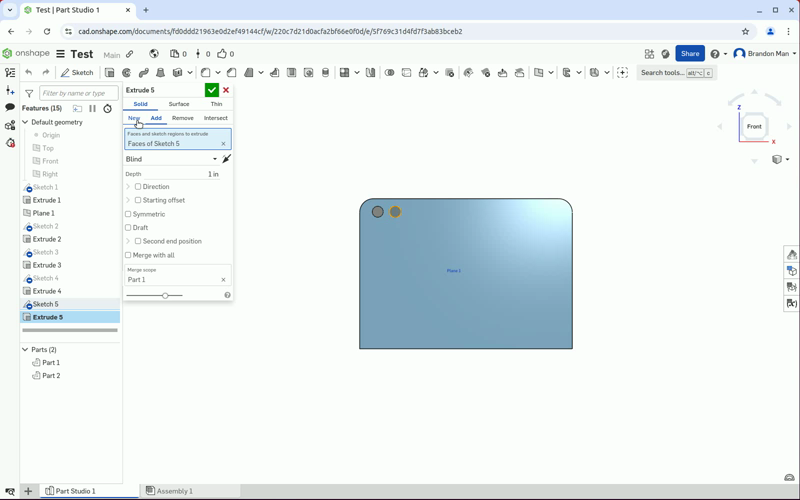
click(137, 120)
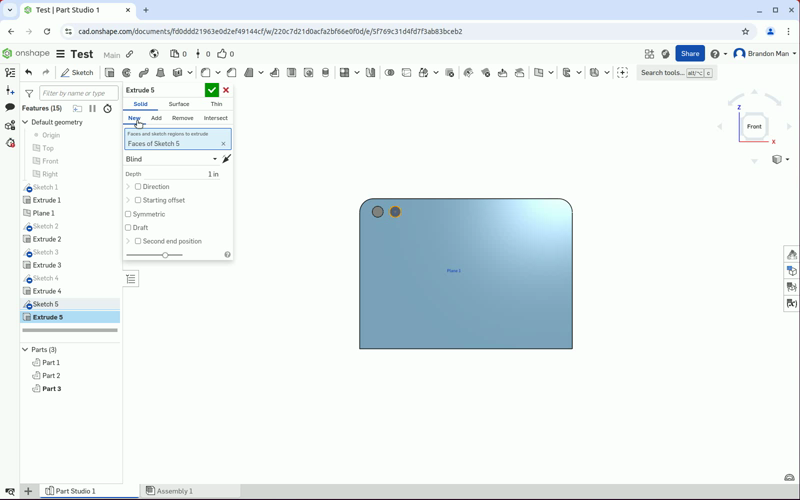
key(tab, 4)
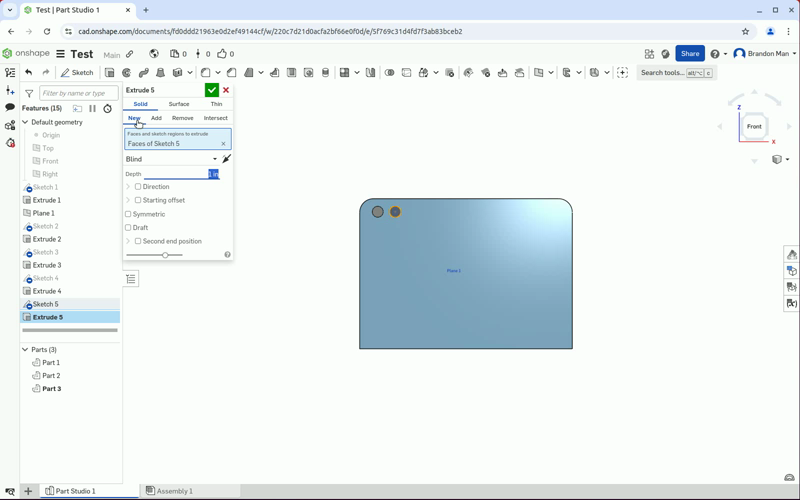
text(3.611)
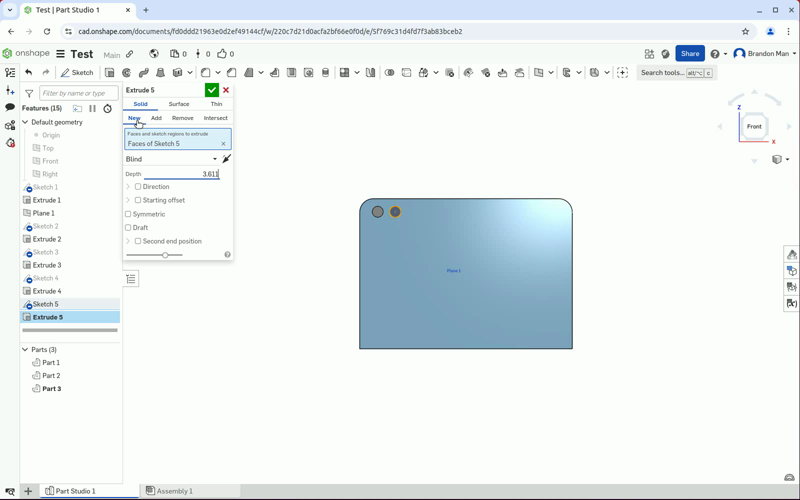
key(enter)
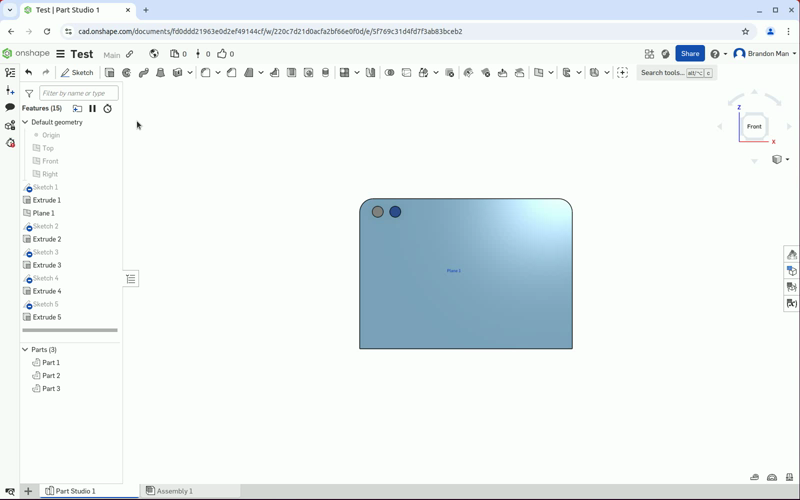
key(shift+h)
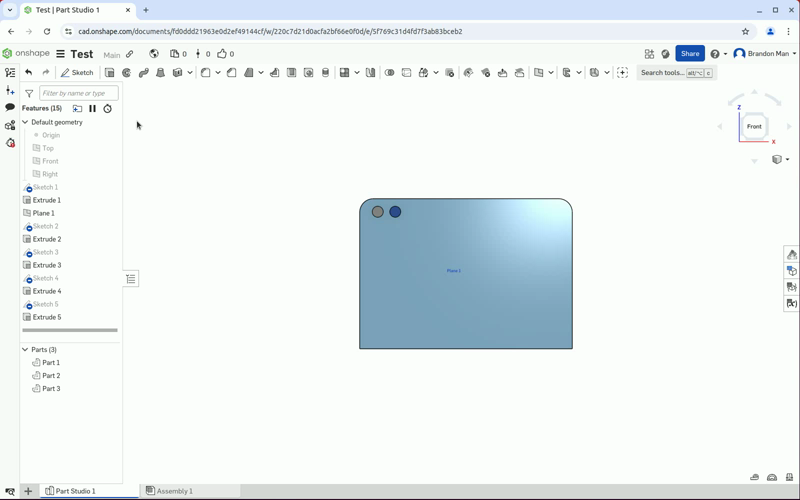
key(shift+h)
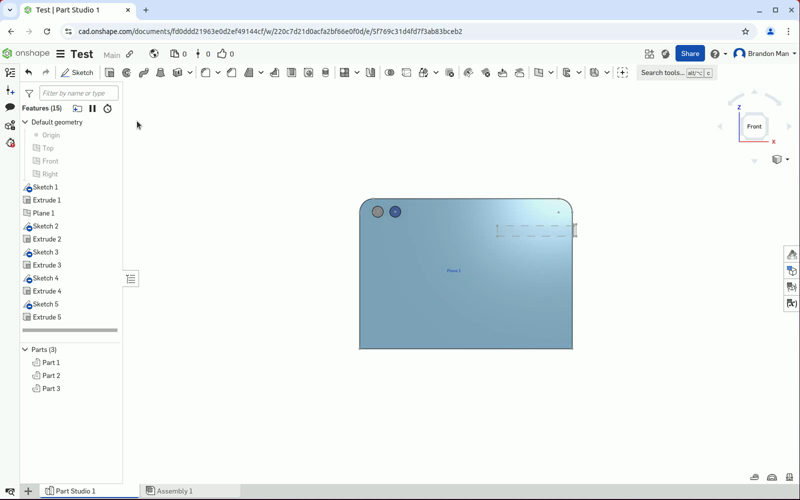
key(shift+7)
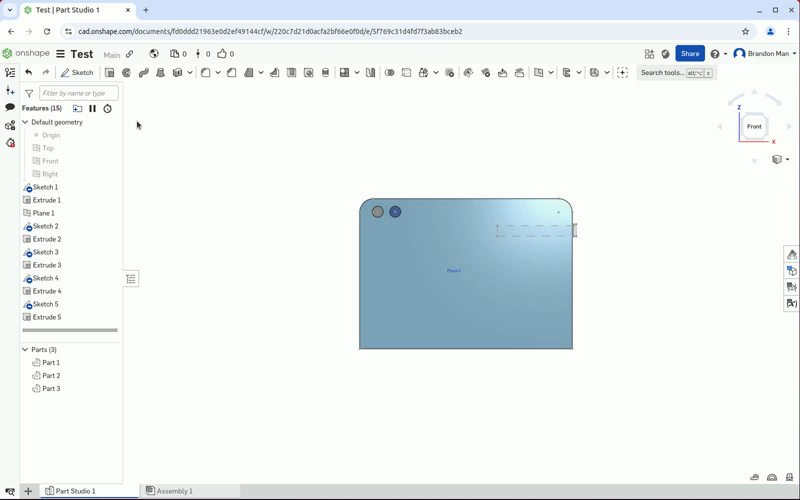
key(left, 2)
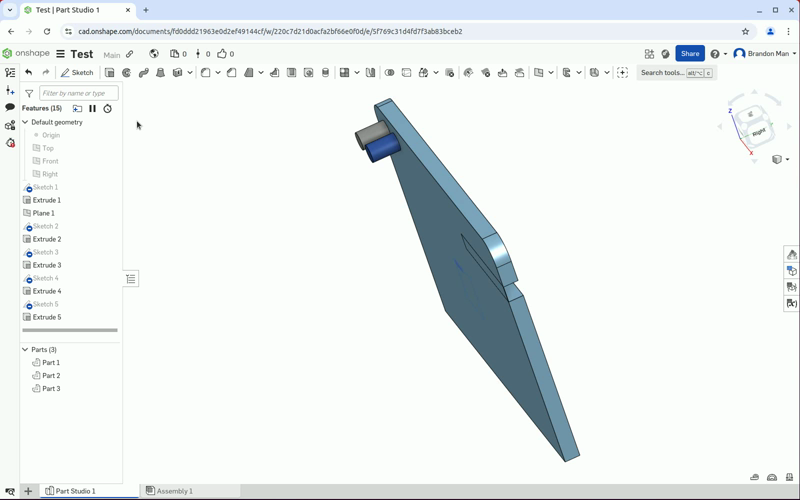
key(down, 2)
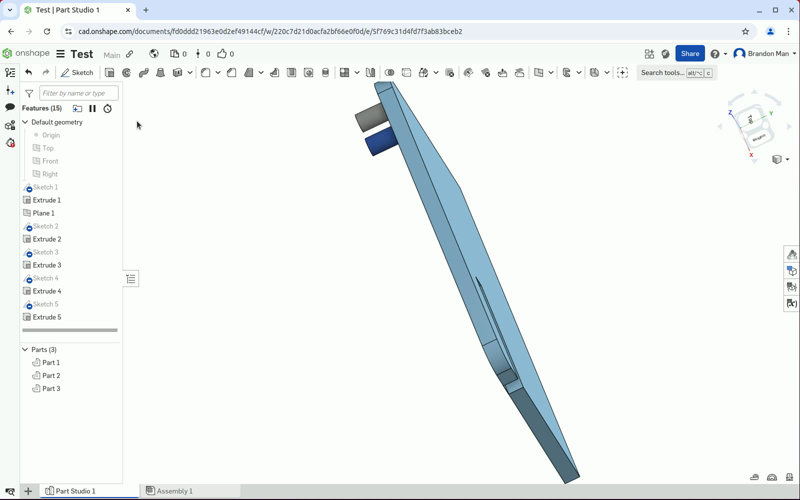
key(up, 2)
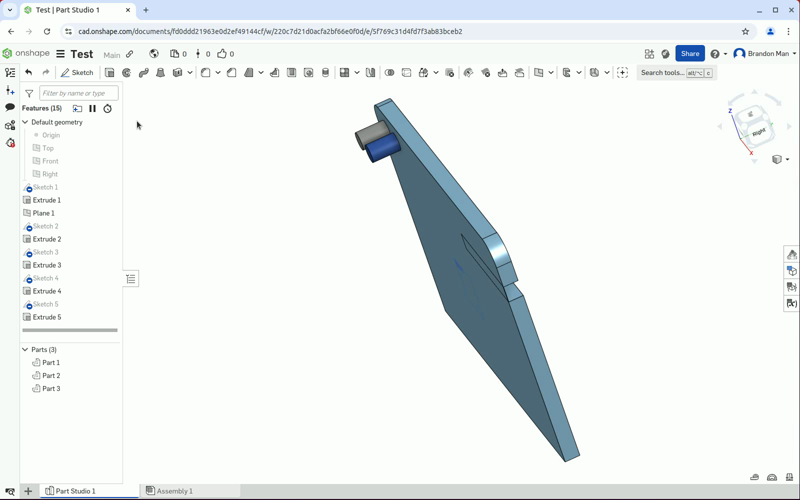
key(right, 2)
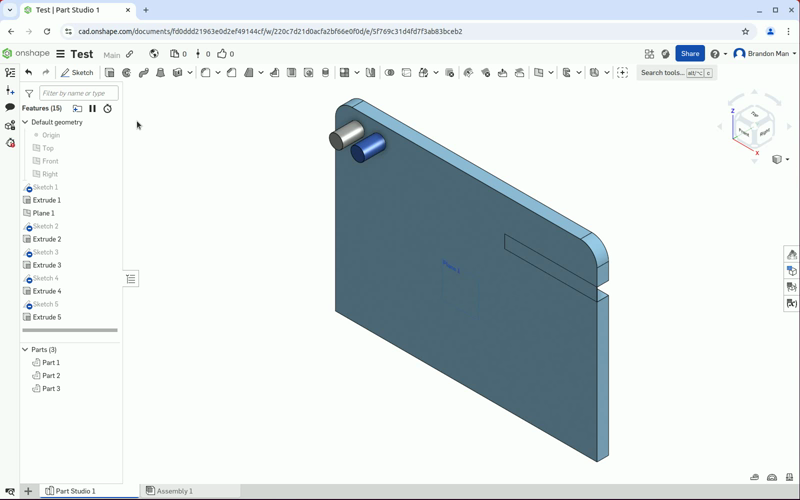
mouse_move(73, 189)
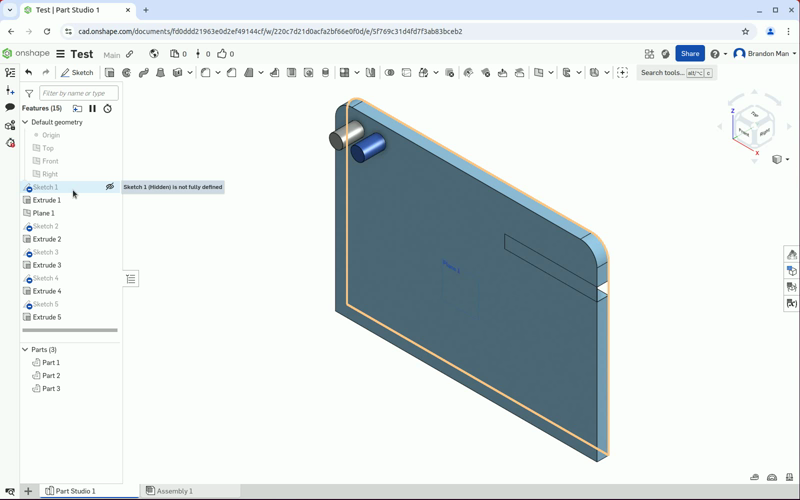
click(73, 189)